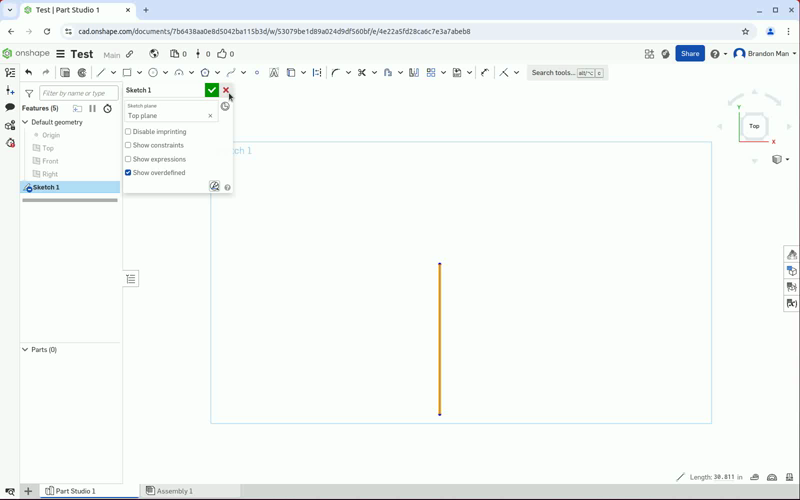
key(shift+h)
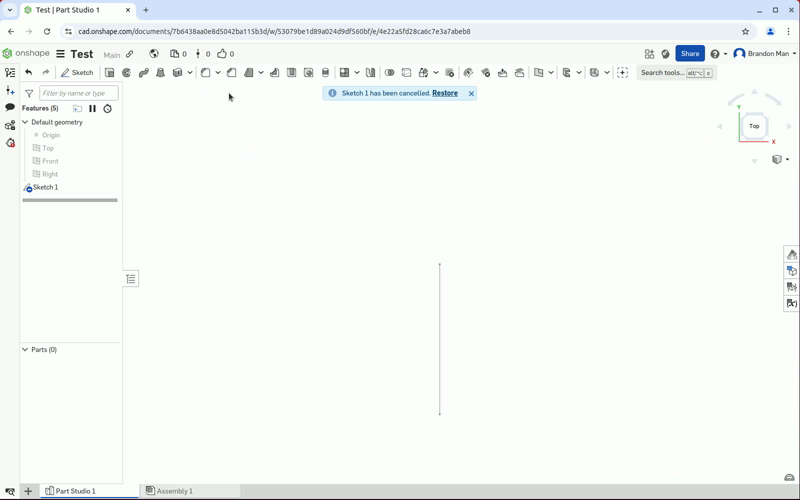
key(shift+s)
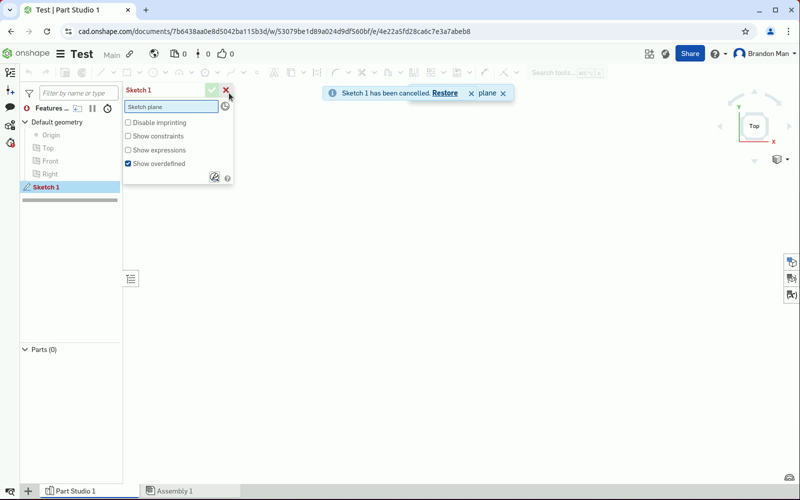
mouse_move(73, 150)
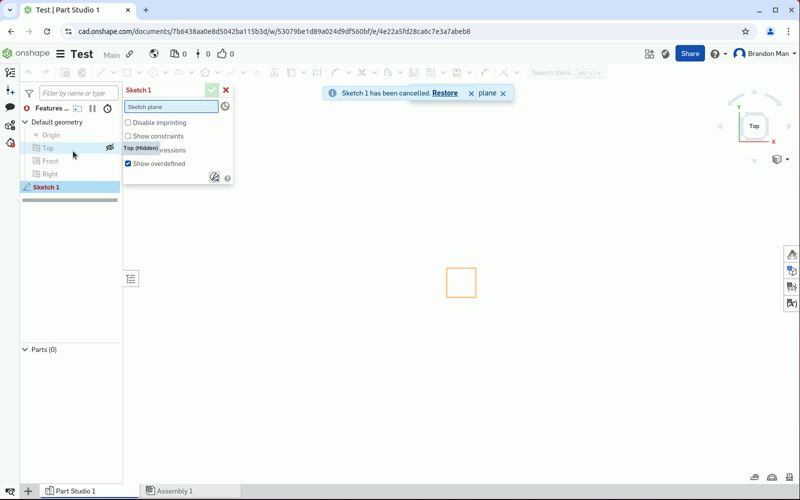
click(73, 150)
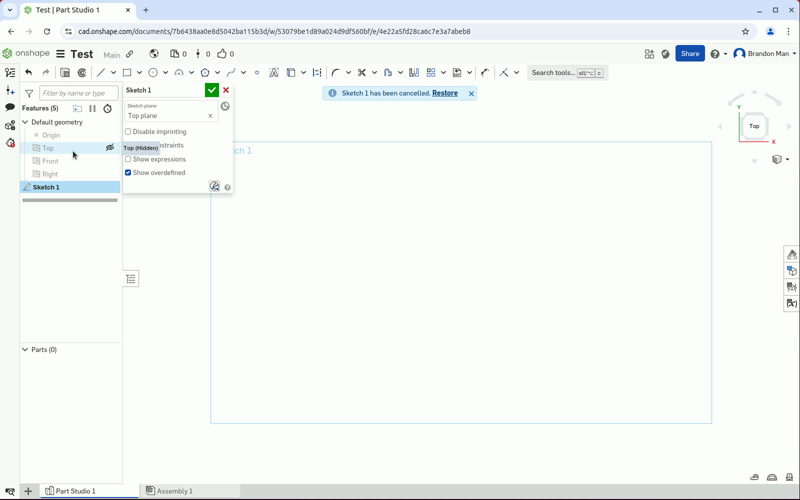
mouse_move(73, 352)
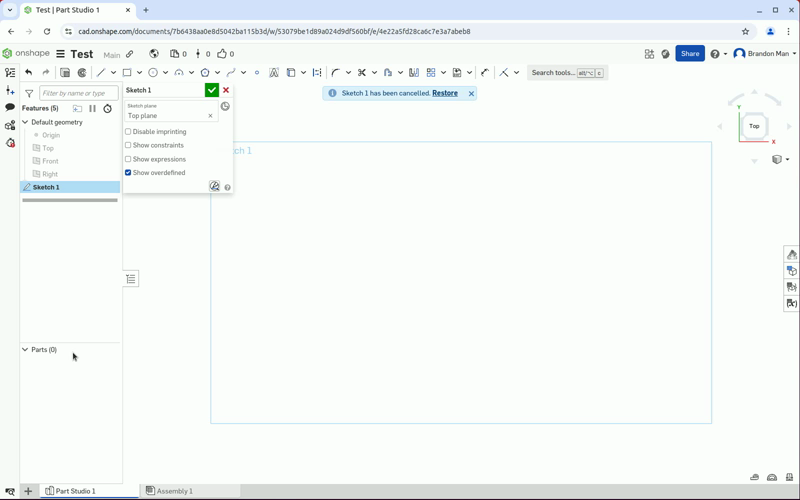
key(y)
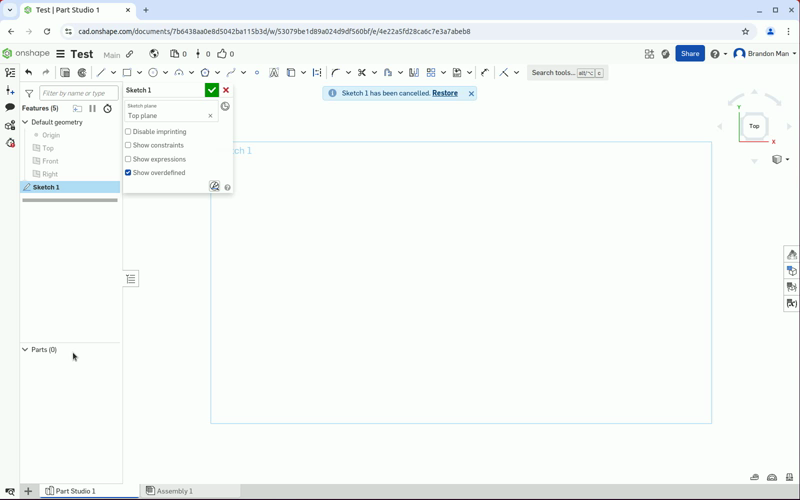
key(l)
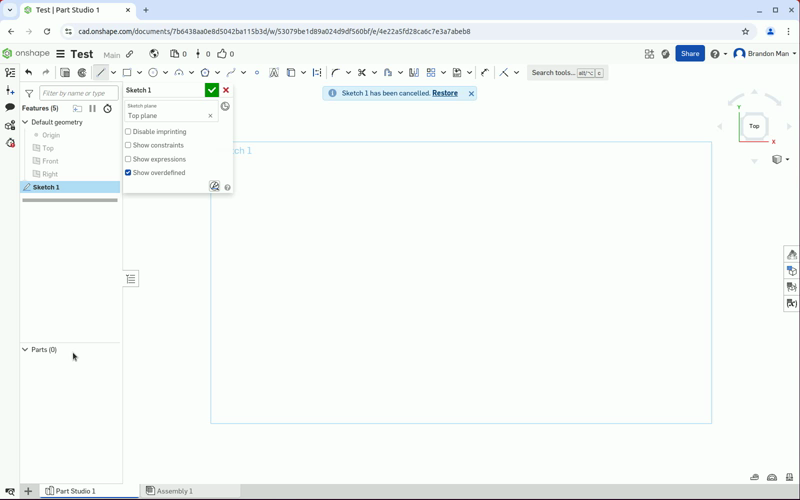
key_down(shift)
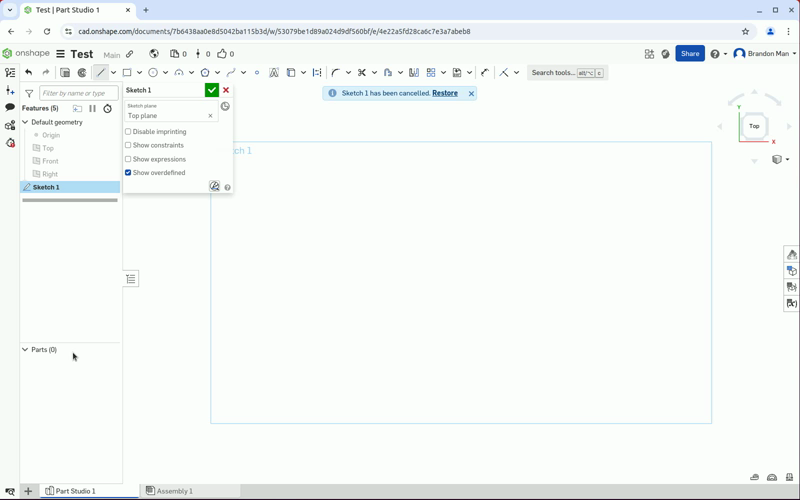
mouse_move(404, 339)
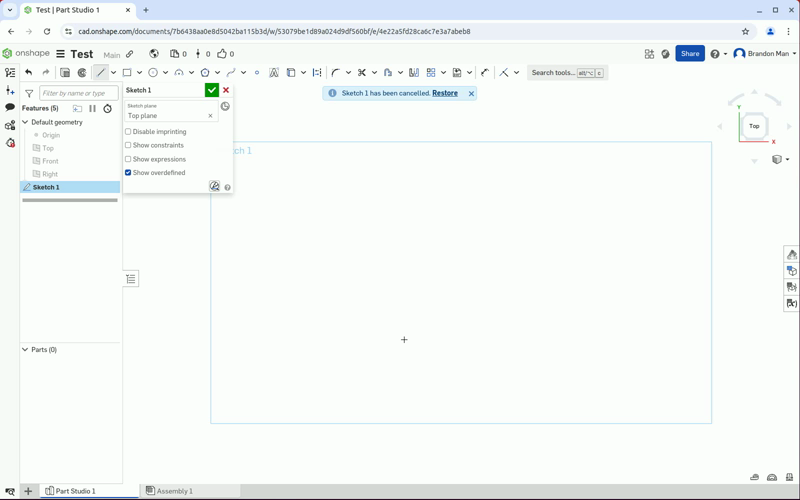
click(404, 339)
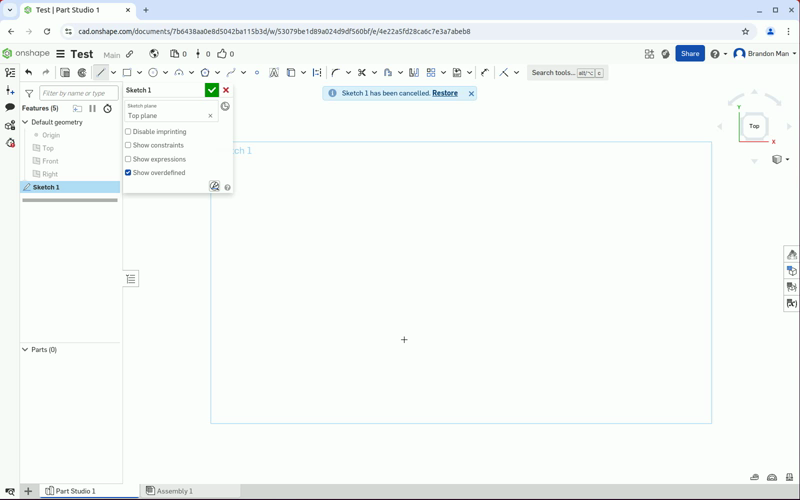
key_up(shift)
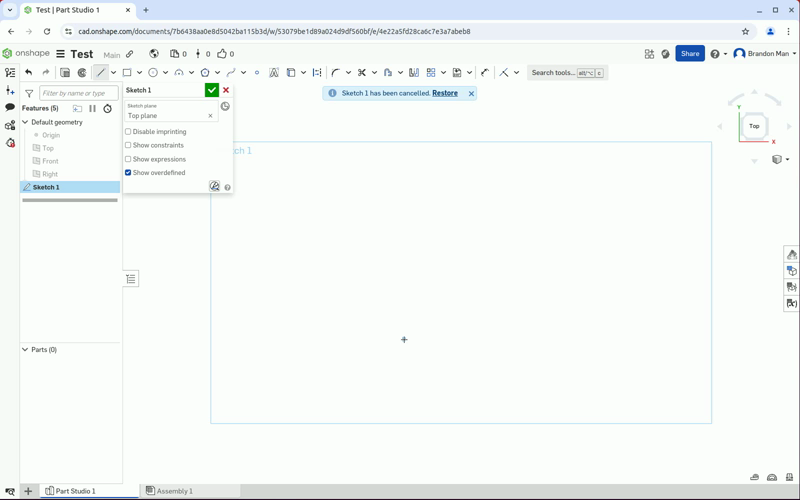
key_down(shift)
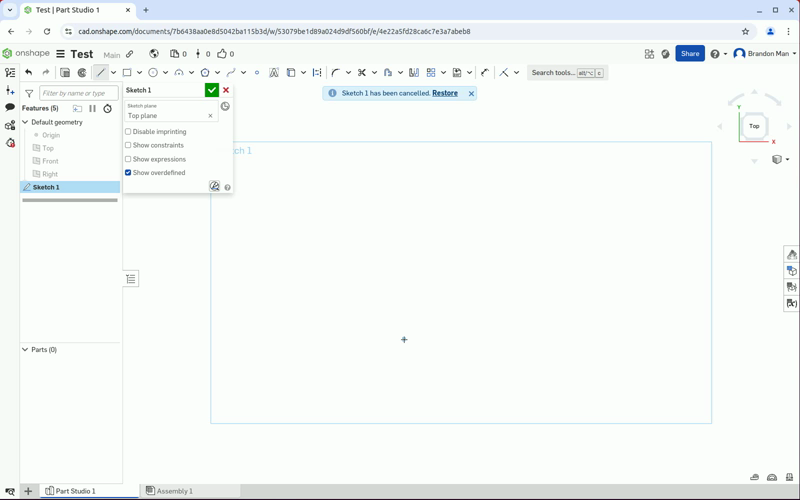
mouse_move(516, 339)
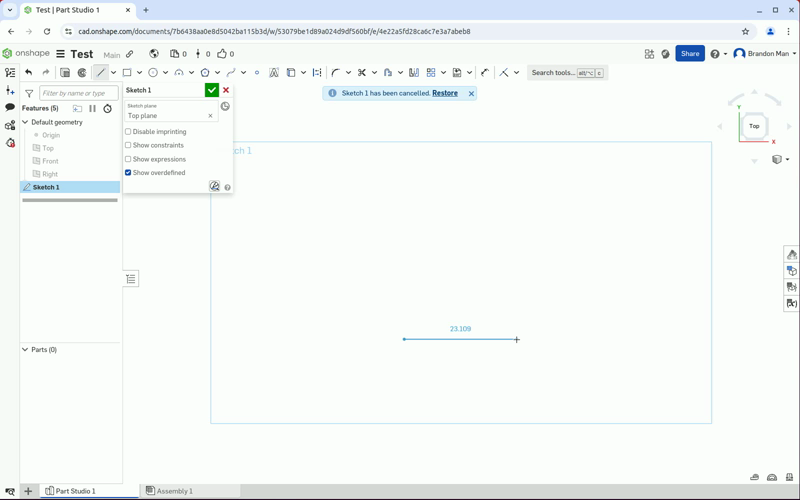
click(516, 339)
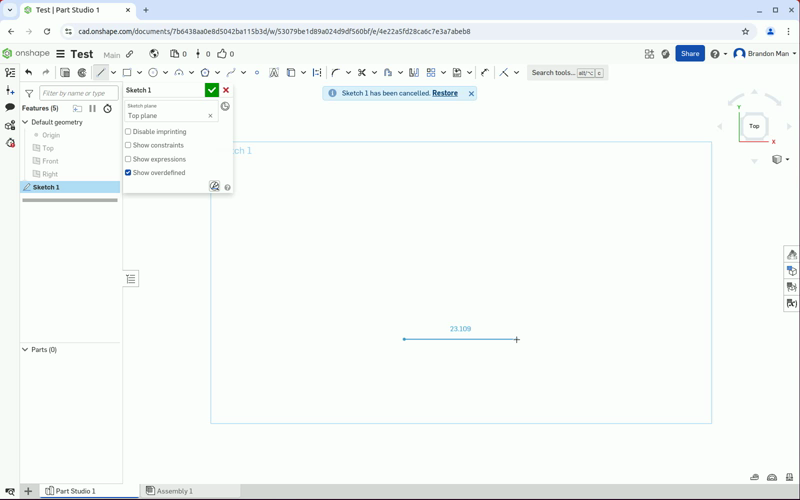
key_up(shift)
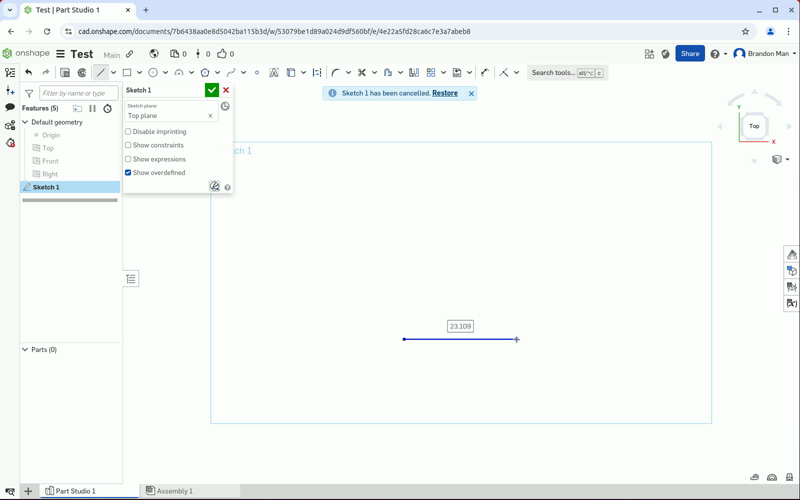
key_down(shift)
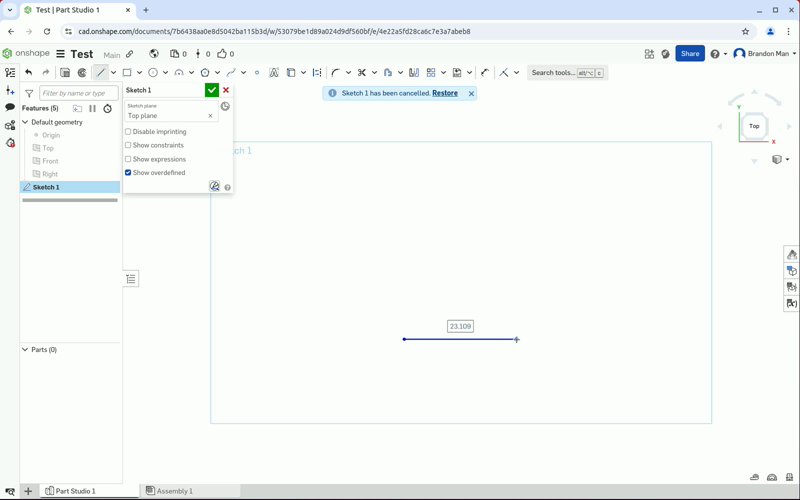
mouse_move(516, 226)
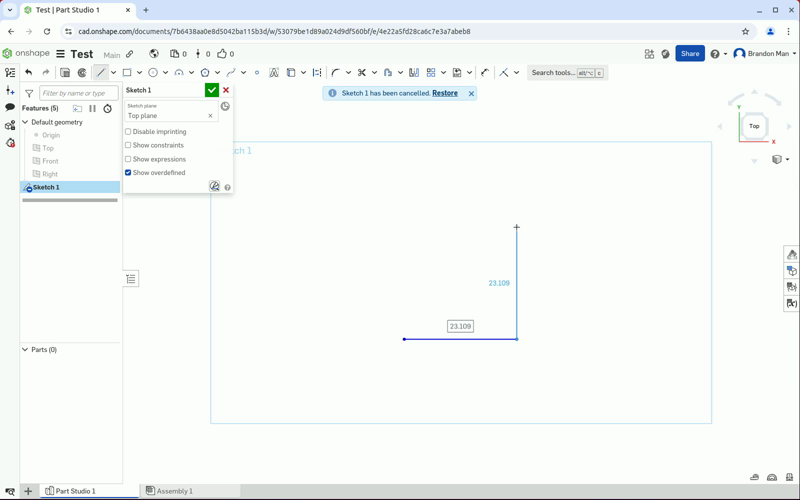
click(516, 226)
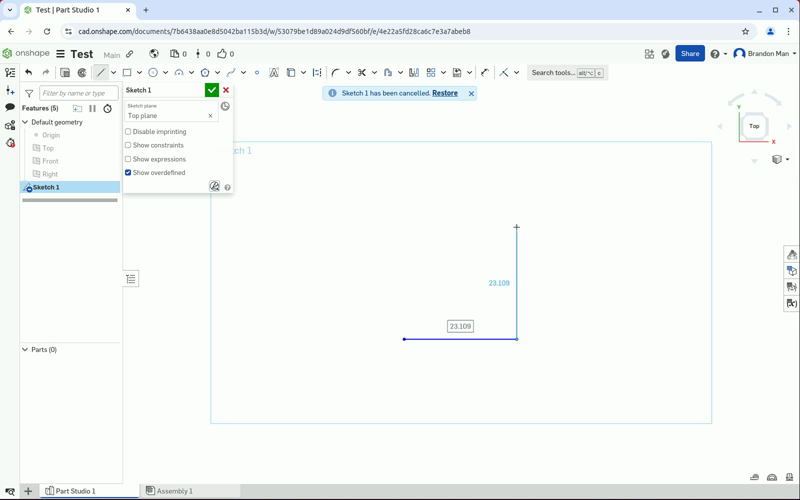
key_up(shift)
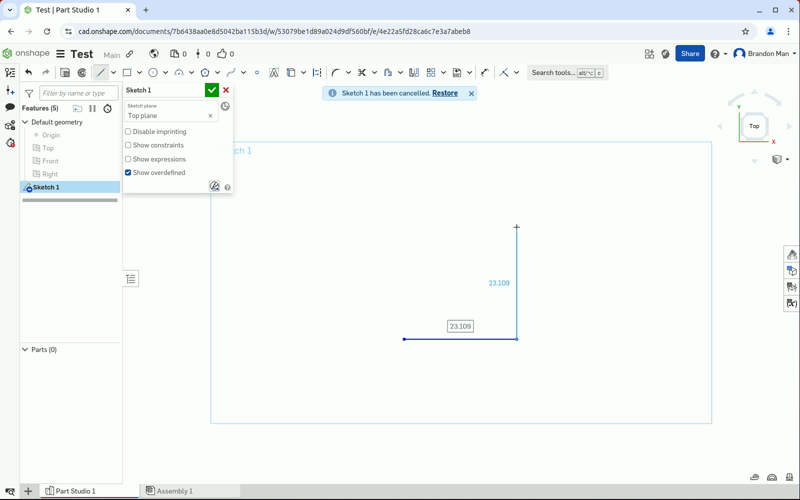
key_down(shift)
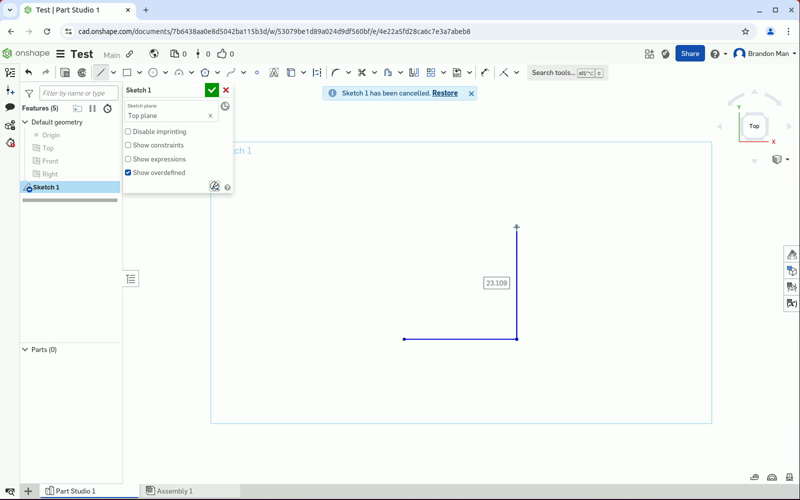
mouse_move(404, 226)
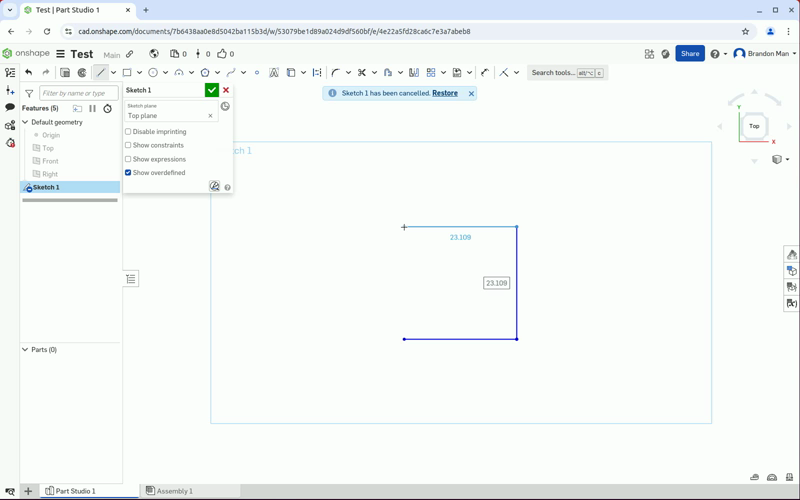
click(404, 226)
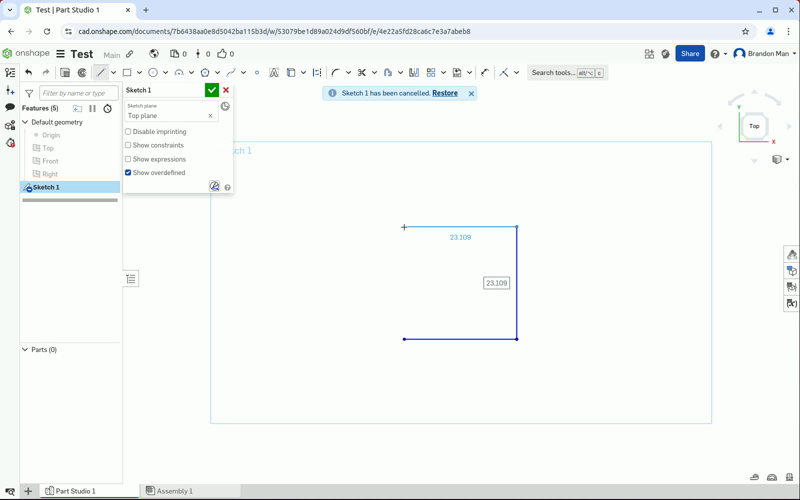
key_up(shift)
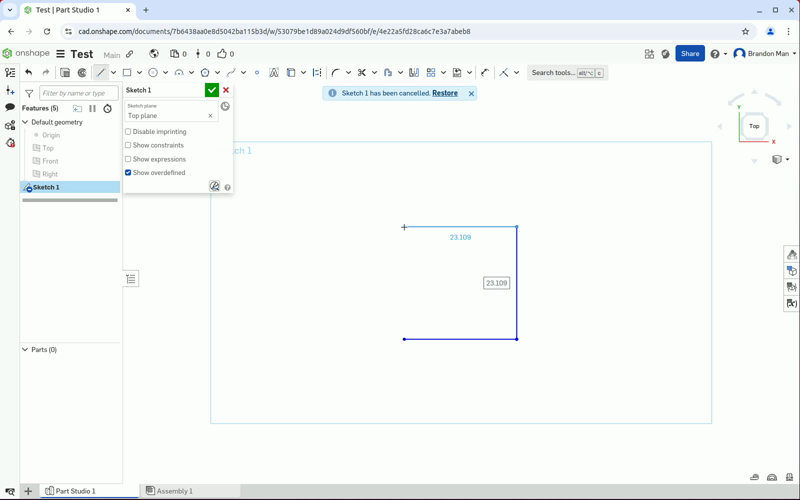
key_down(shift)
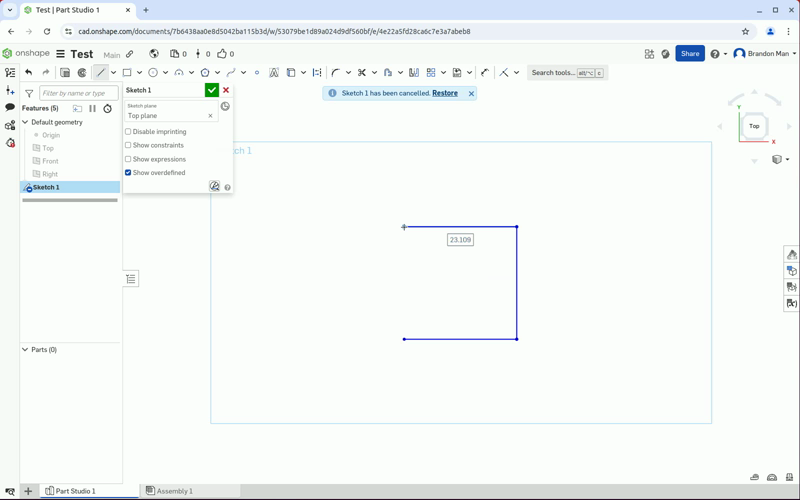
mouse_move(404, 339)
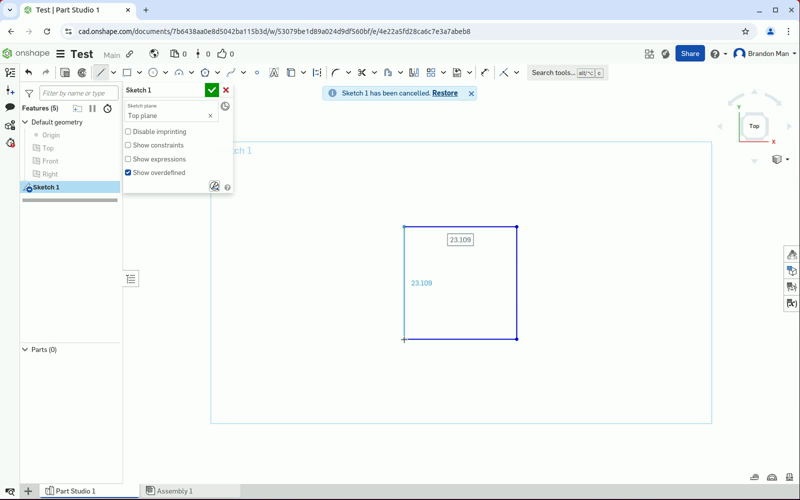
key_up(shift)
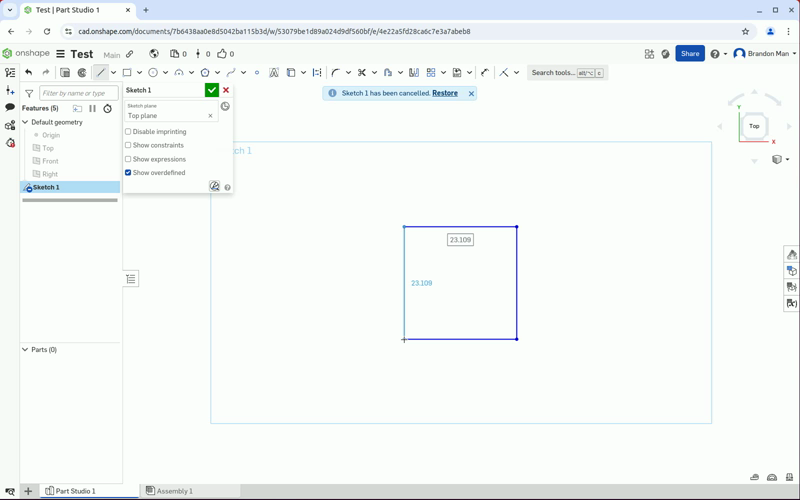
click(404, 339)
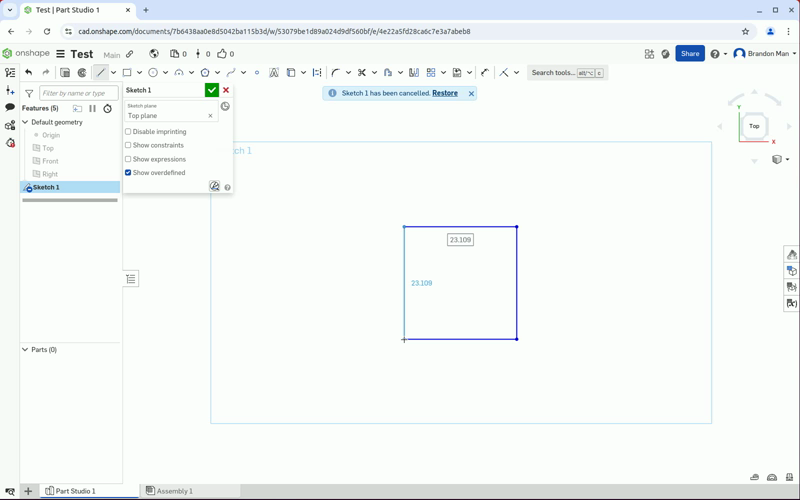
key(esc)
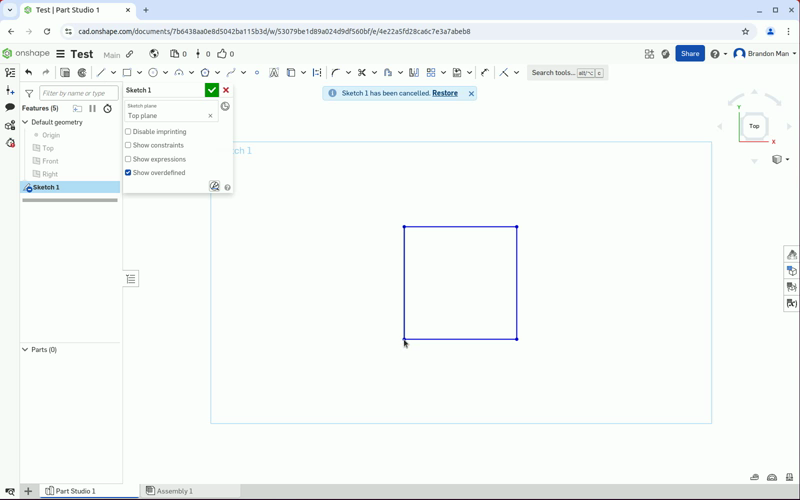
mouse_move(504, 295)
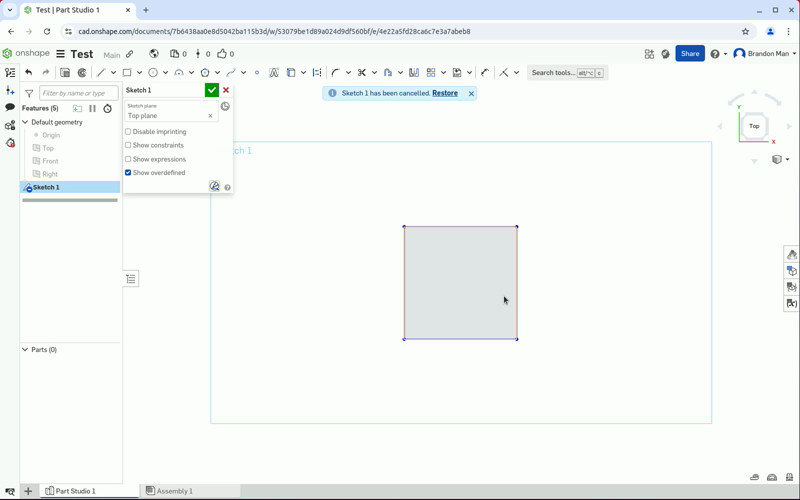
click(504, 295)
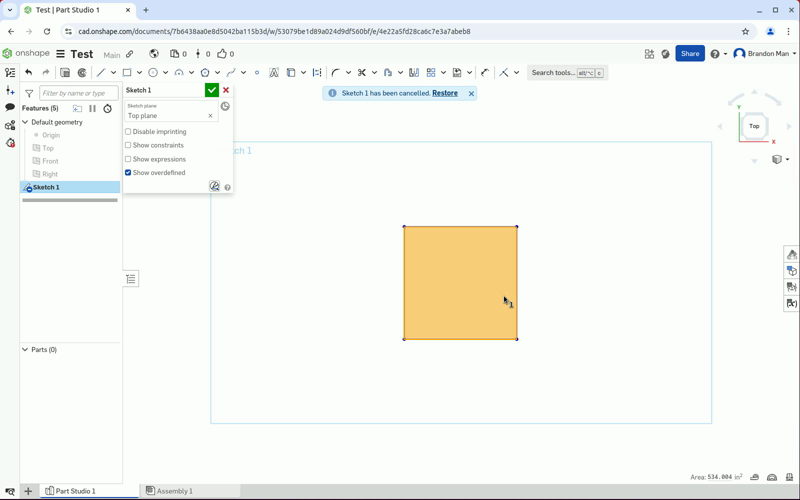
mouse_move(73, 352)
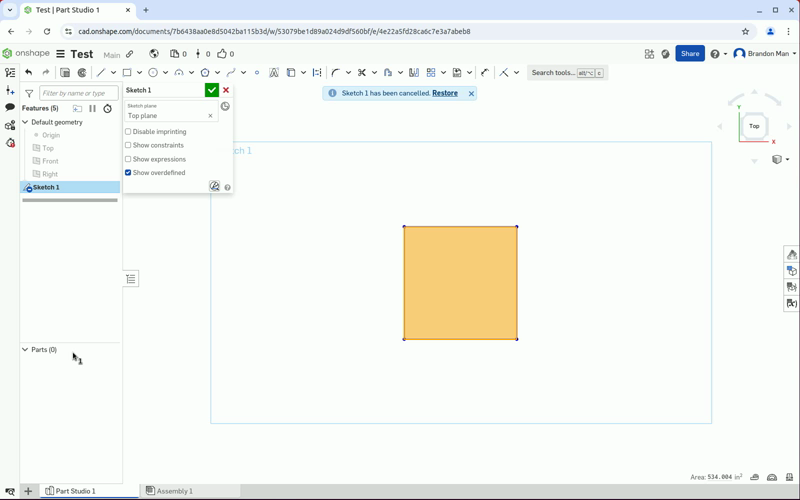
key(shift+y)
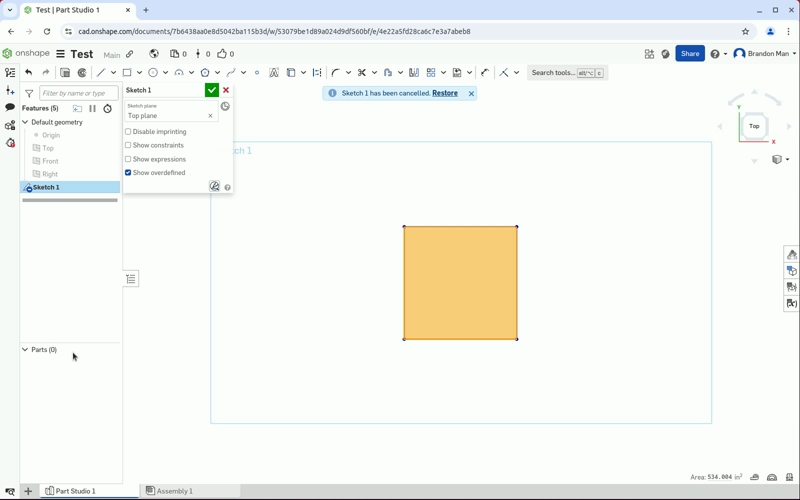
key(shift+e)
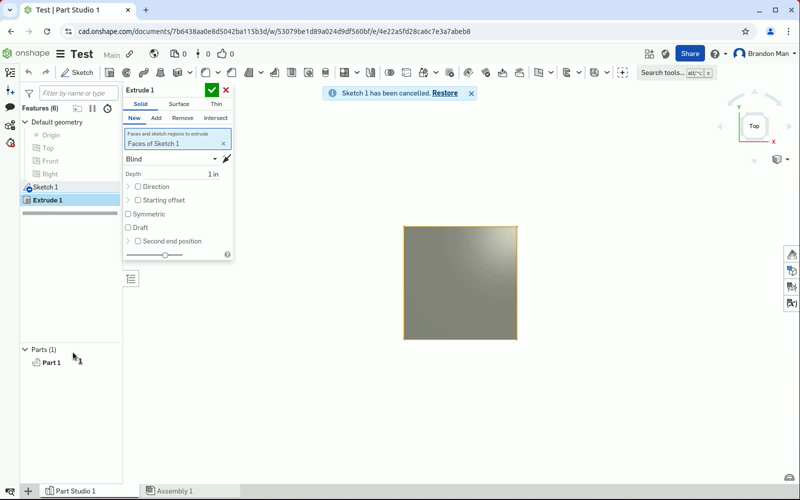
mouse_move(143, 106)
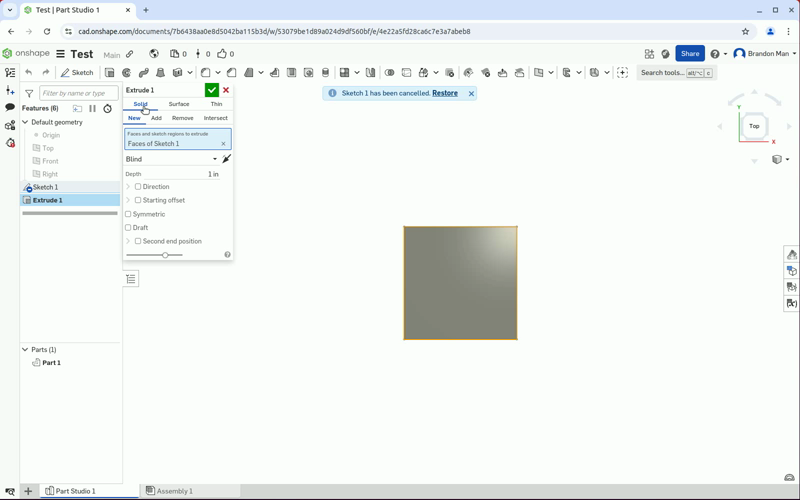
click(143, 106)
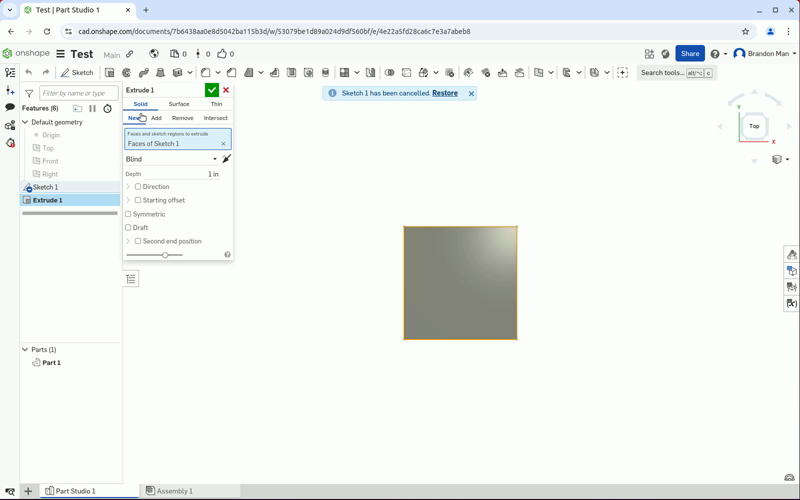
mouse_move(137, 120)
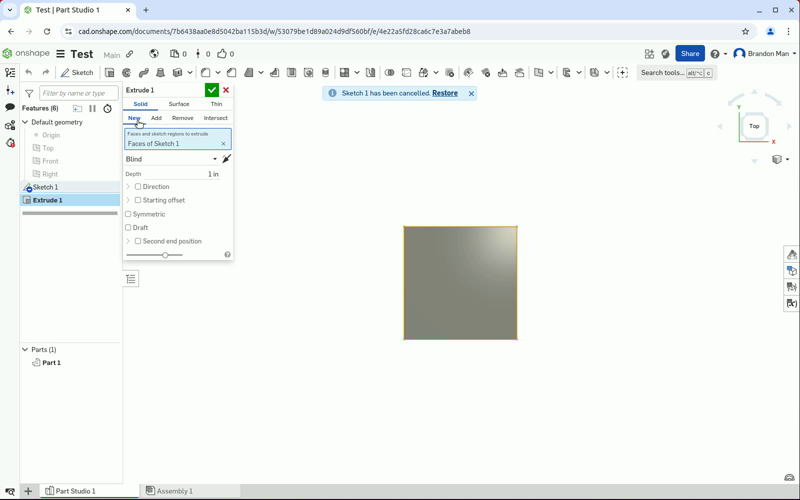
click(137, 120)
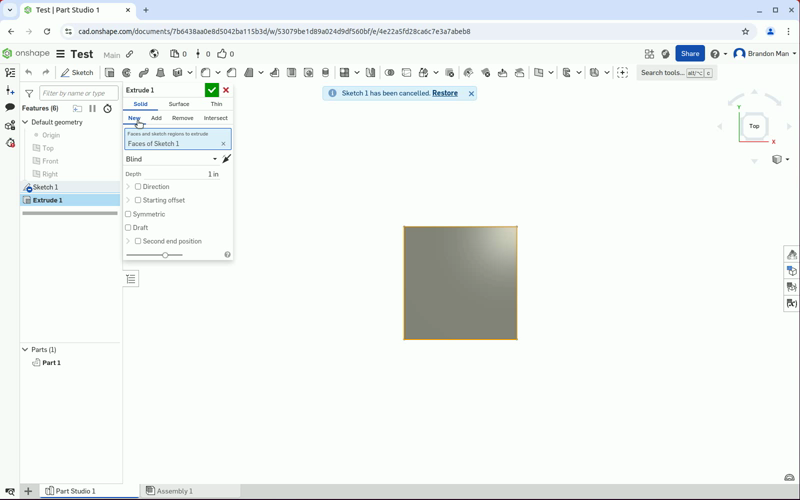
key(tab, 4)
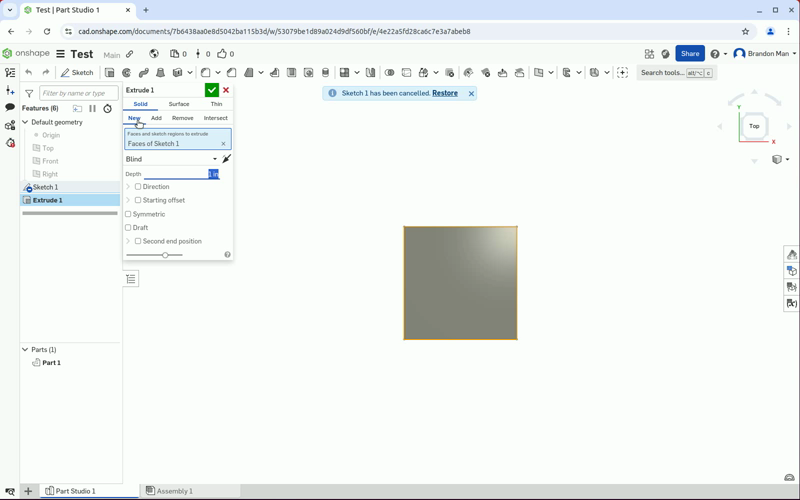
text(23.108)
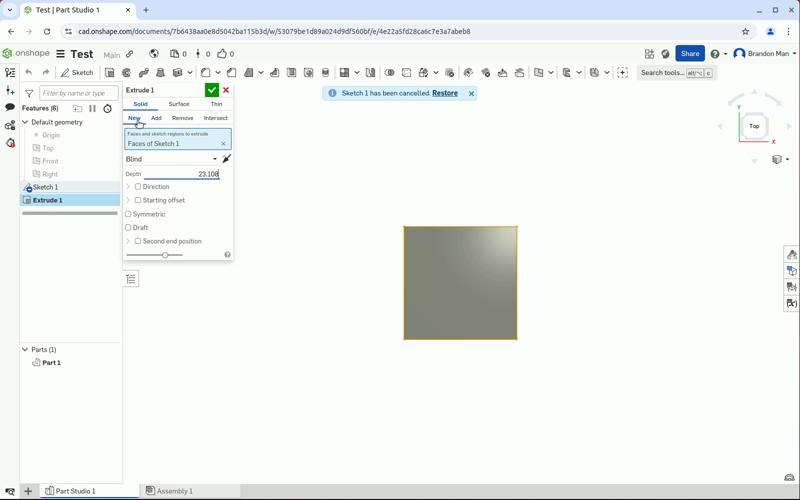
key(enter)
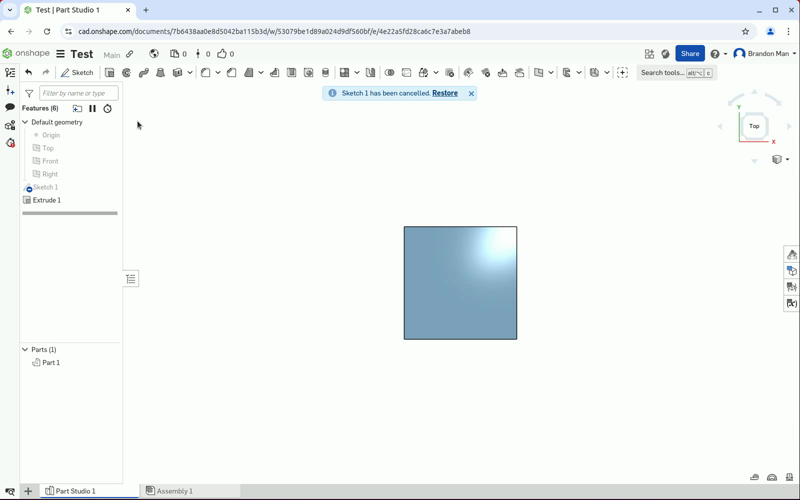
key(shift+h)
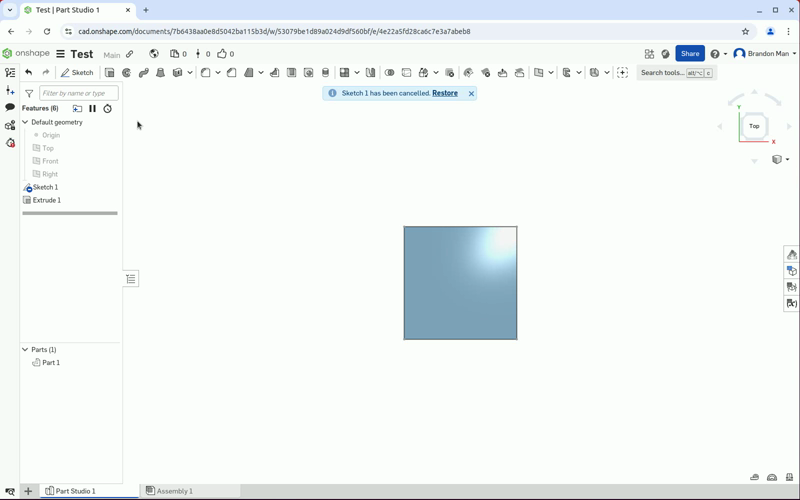
key(shift+h)
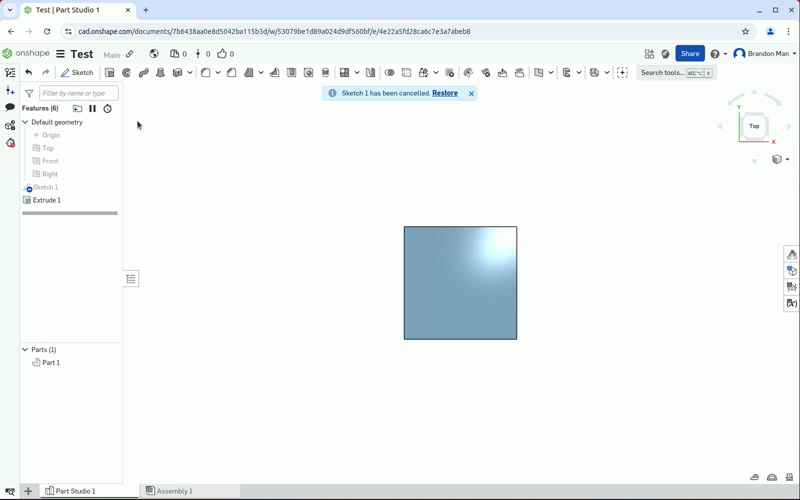
mouse_move(73, 189)
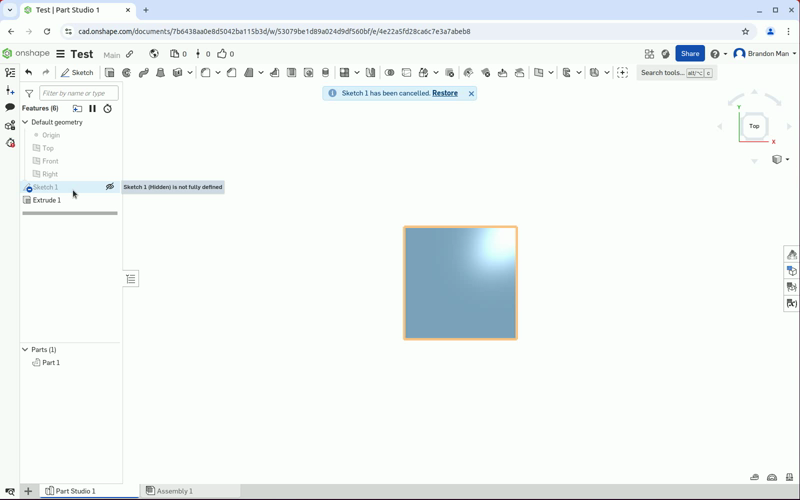
click(73, 189)
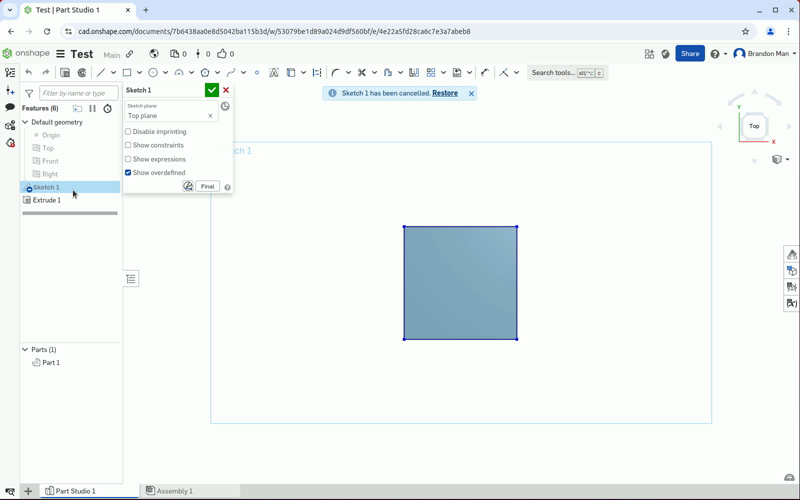
mouse_move(229, 92)
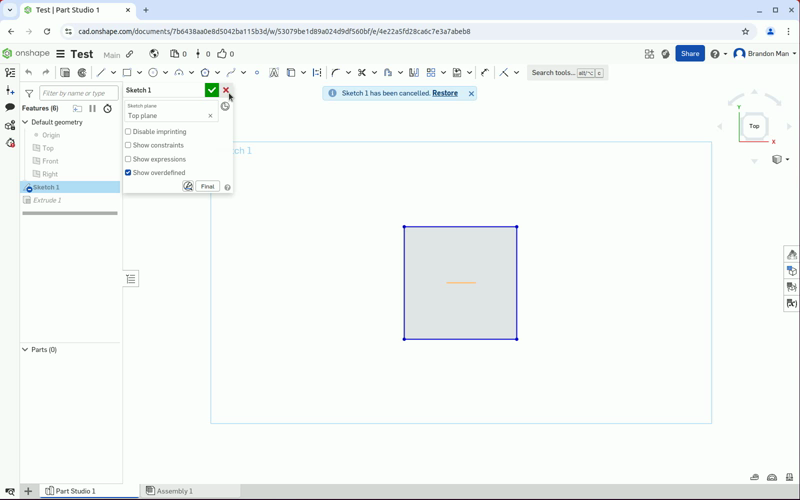
click(229, 92)
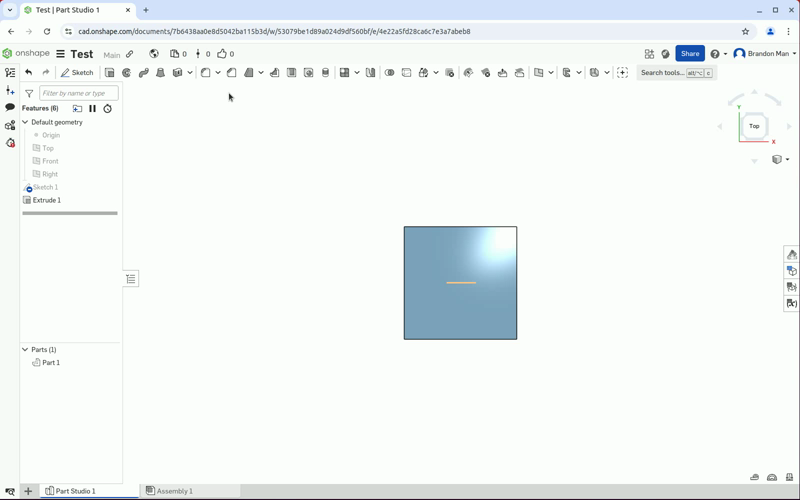
mouse_move(541, 75)
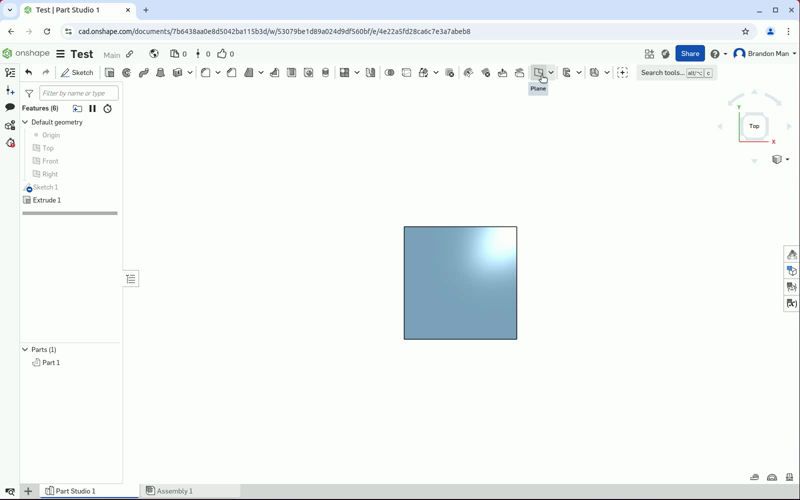
click(541, 75)
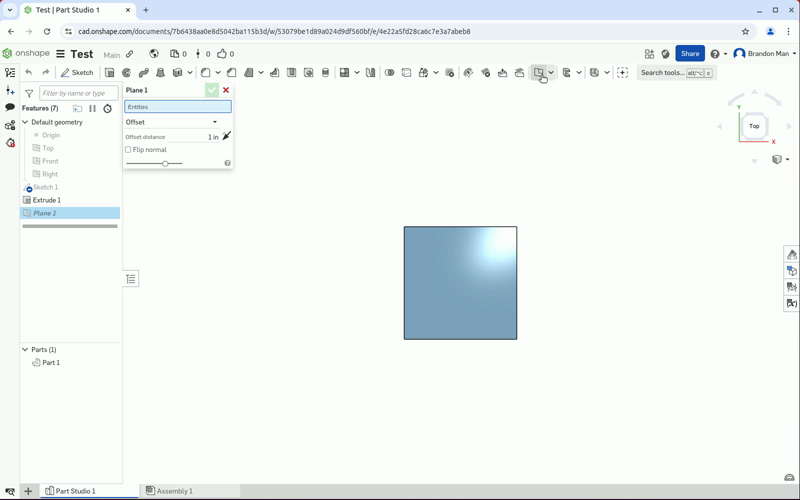
mouse_move(73, 150)
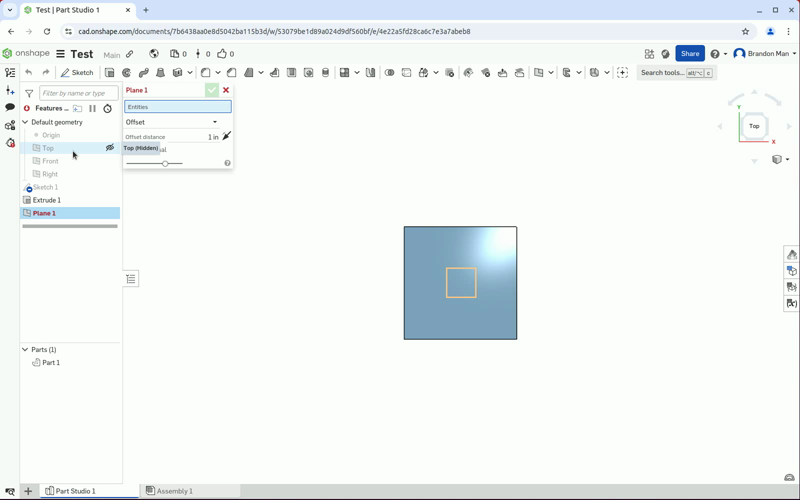
click(73, 150)
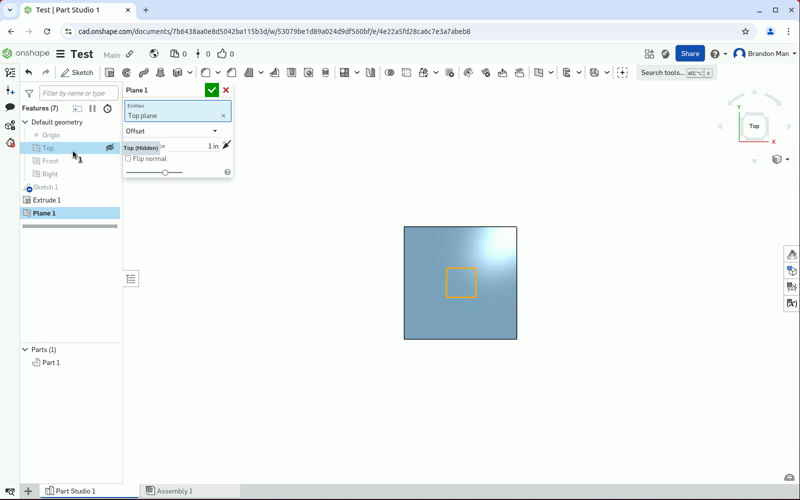
key(tab, 2)
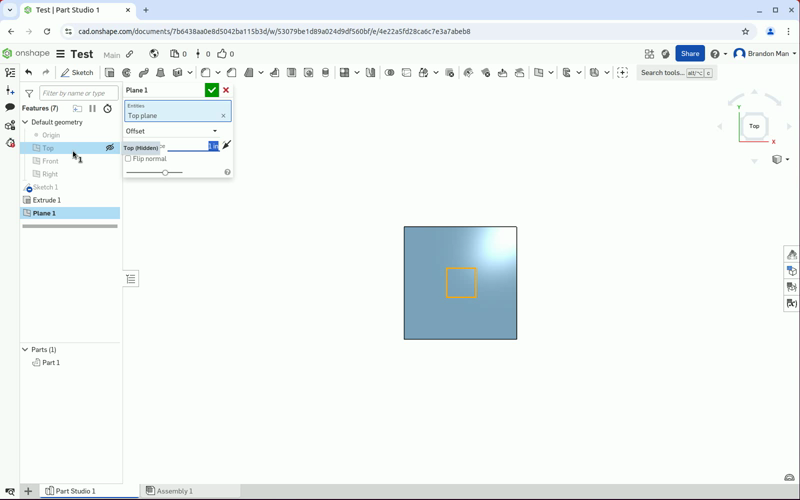
text(23.108)
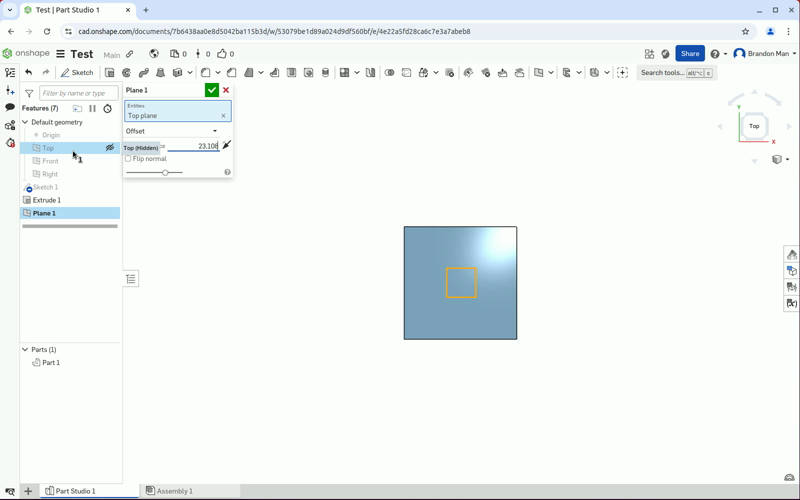
key(enter, 2)
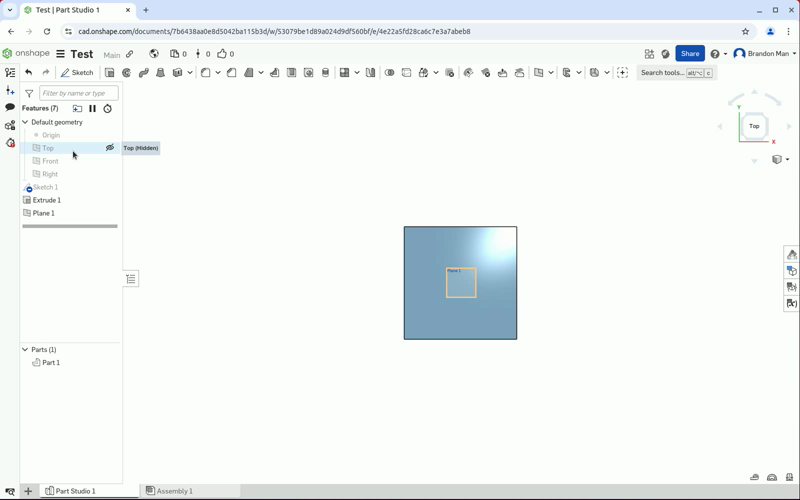
key(shift+s)
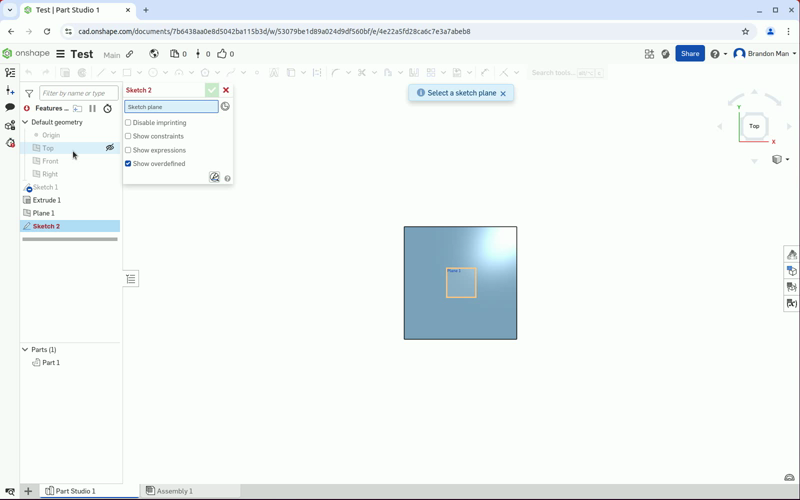
mouse_move(73, 215)
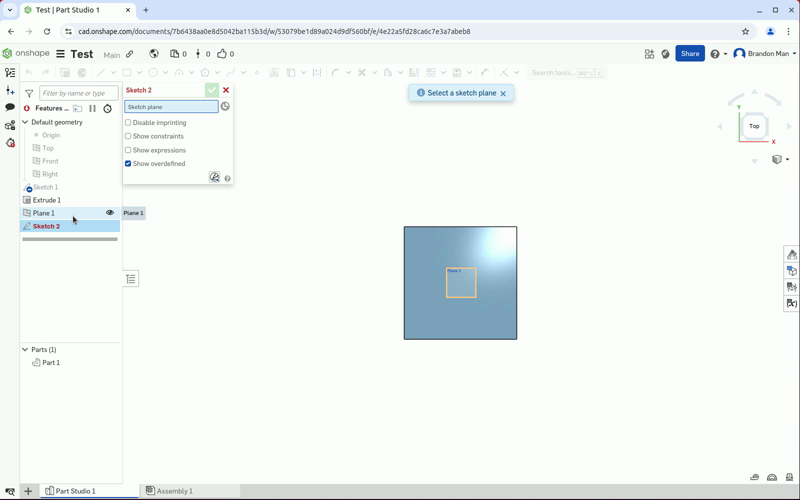
click(73, 215)
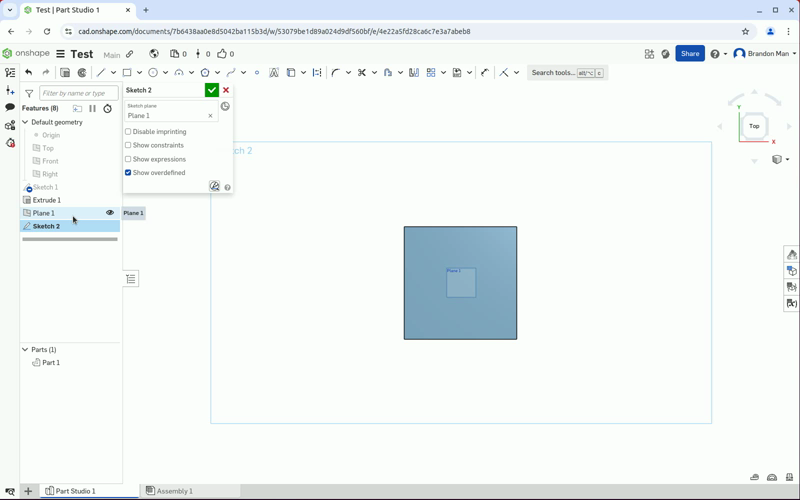
mouse_move(73, 352)
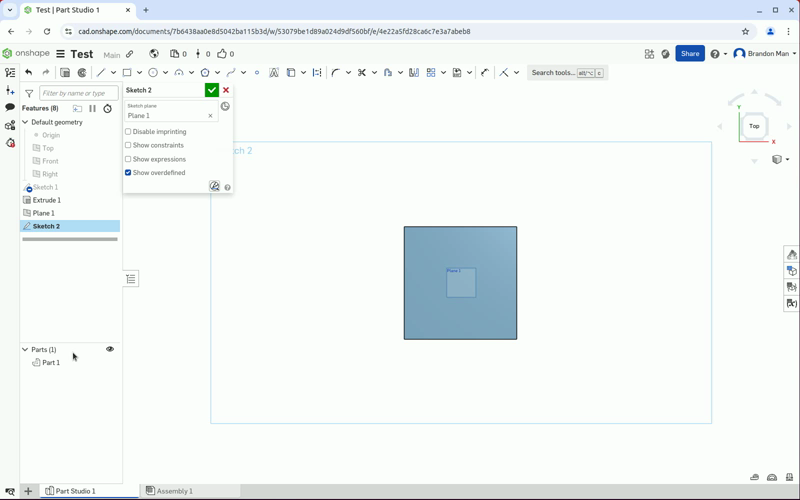
key(y)
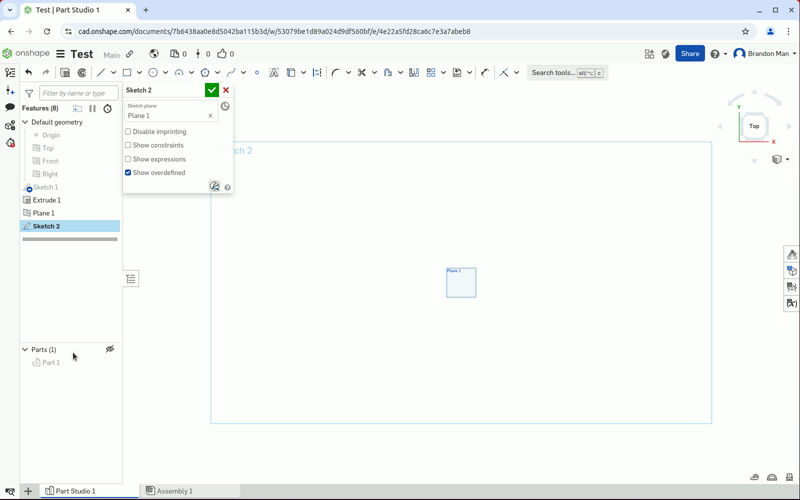
key(l)
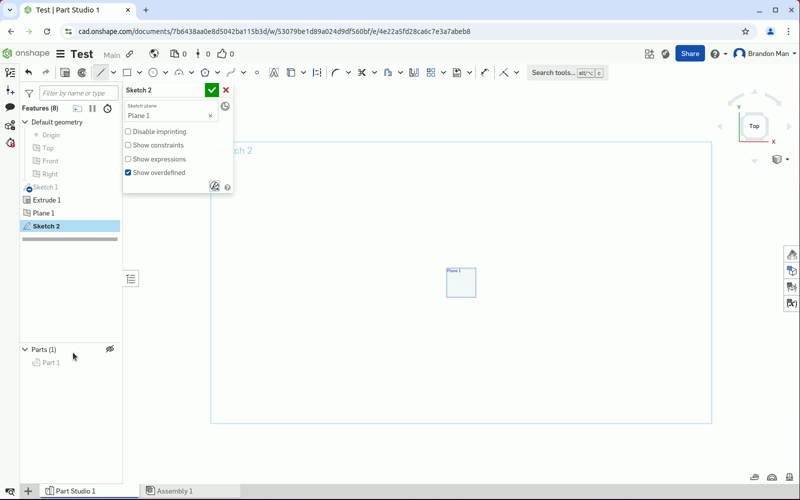
key_down(shift)
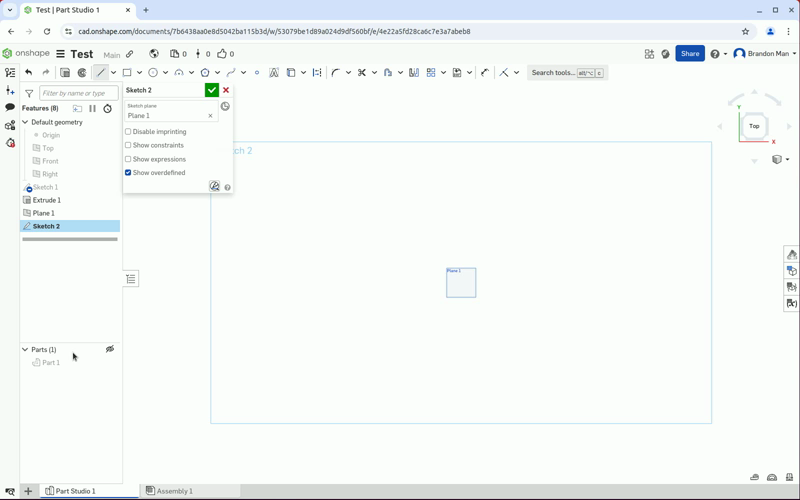
mouse_move(453, 333)
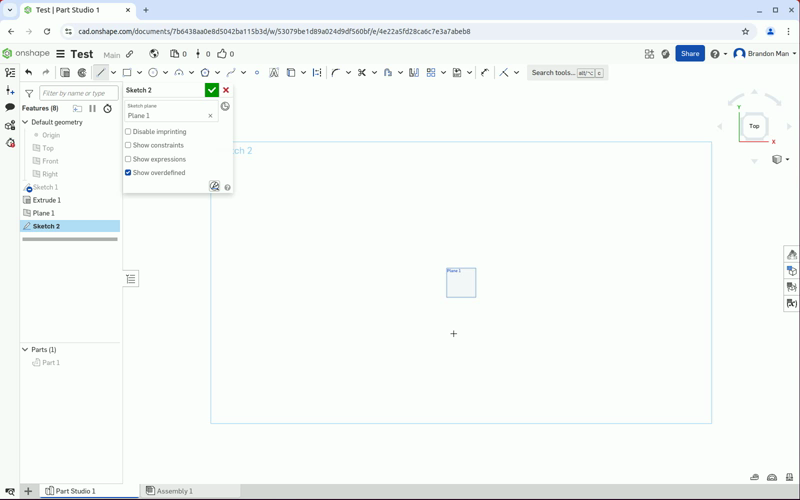
click(453, 333)
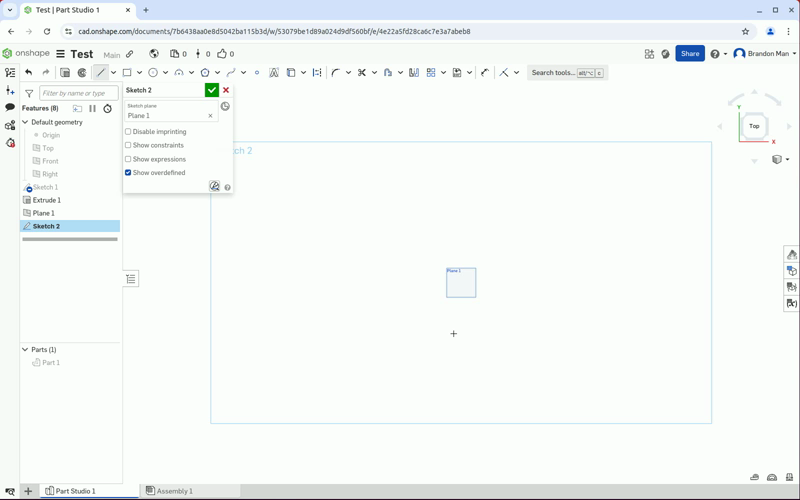
key_up(shift)
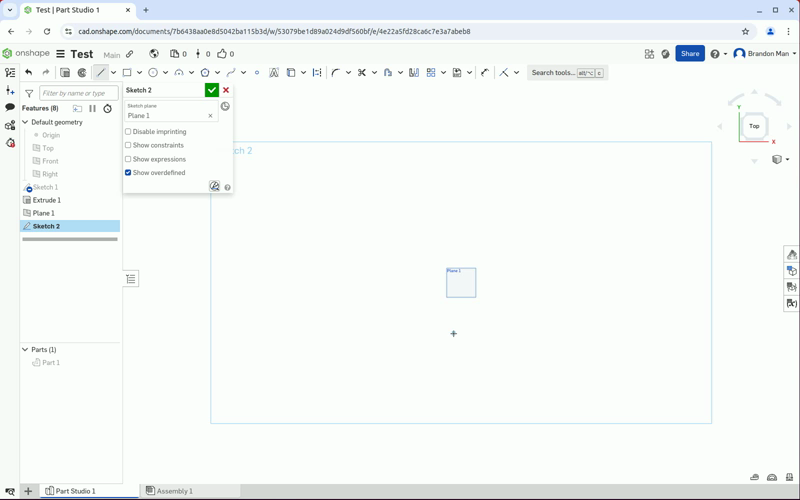
key_down(shift)
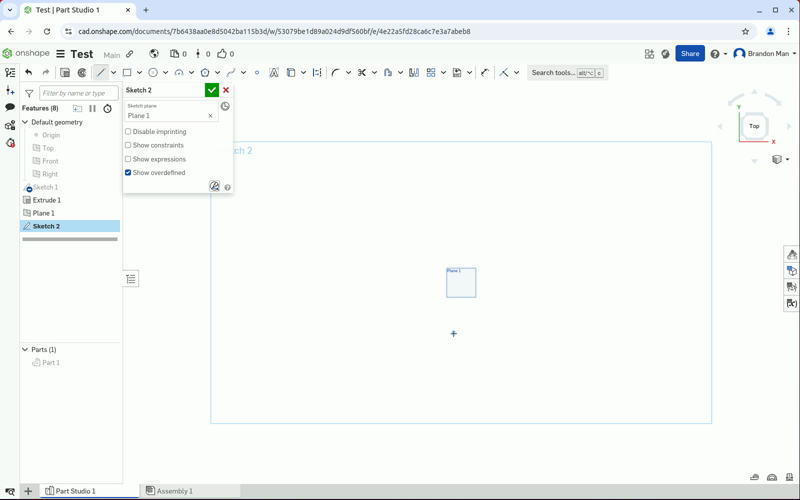
mouse_move(483, 333)
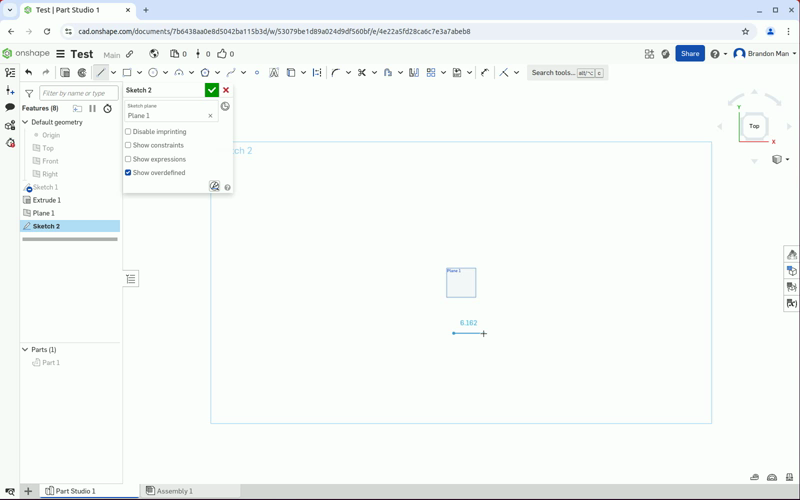
mouse_move(456, 333)
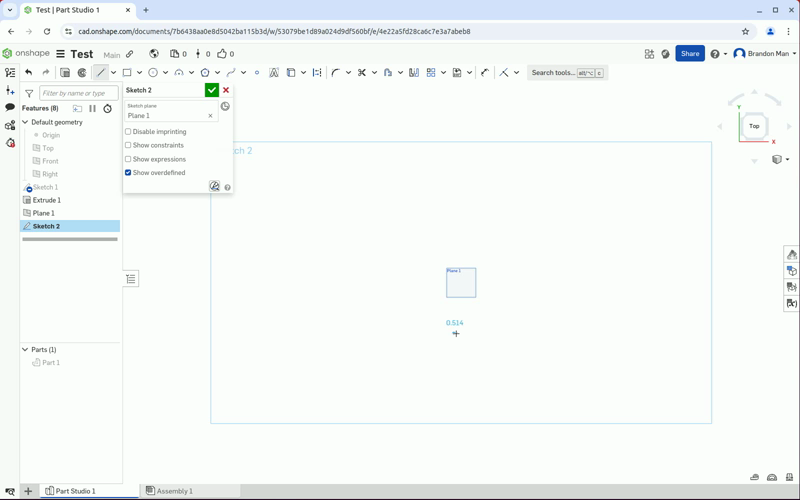
scroll(6)
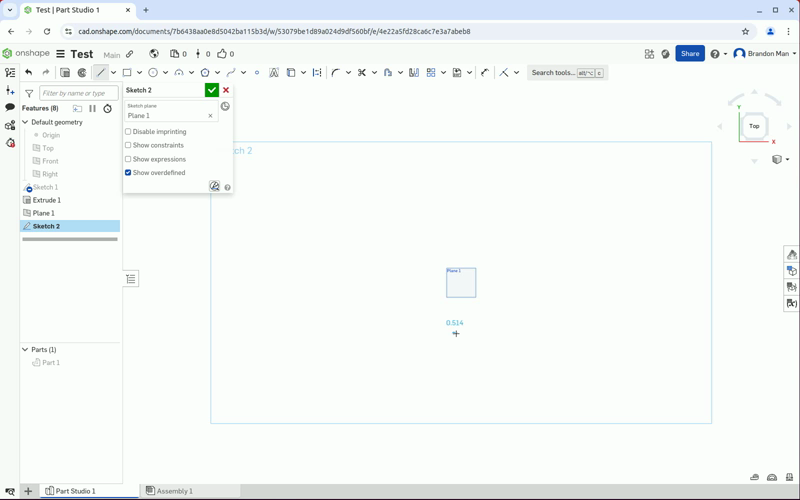
scroll(6)
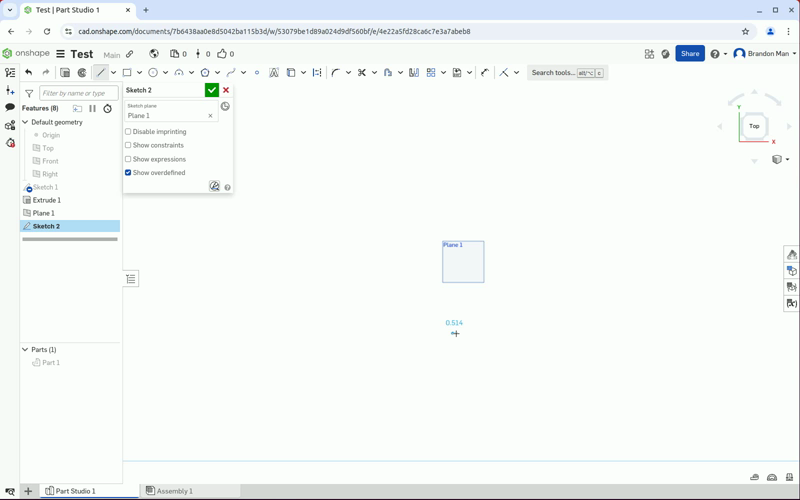
scroll(6)
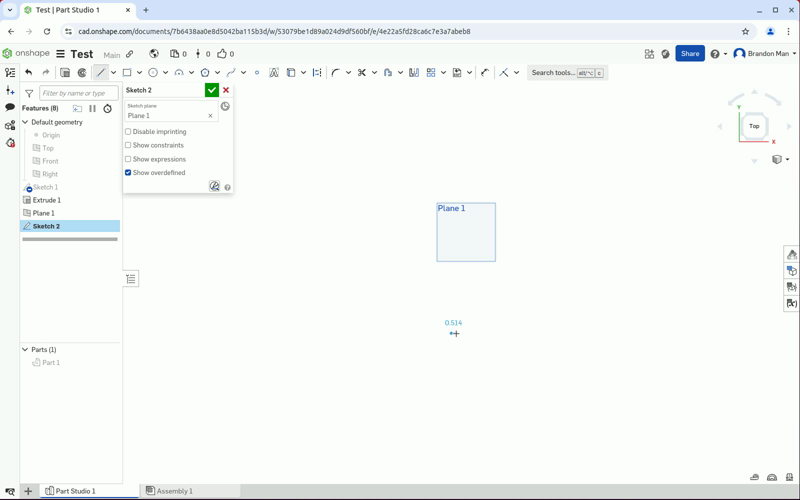
scroll(6)
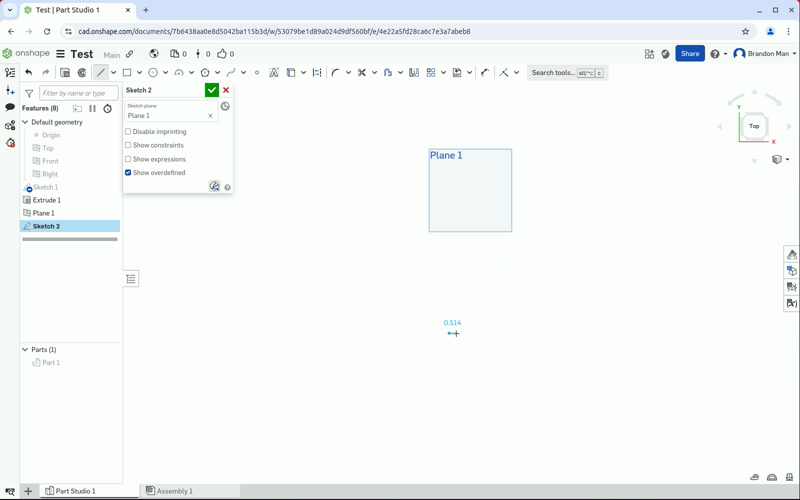
scroll(6)
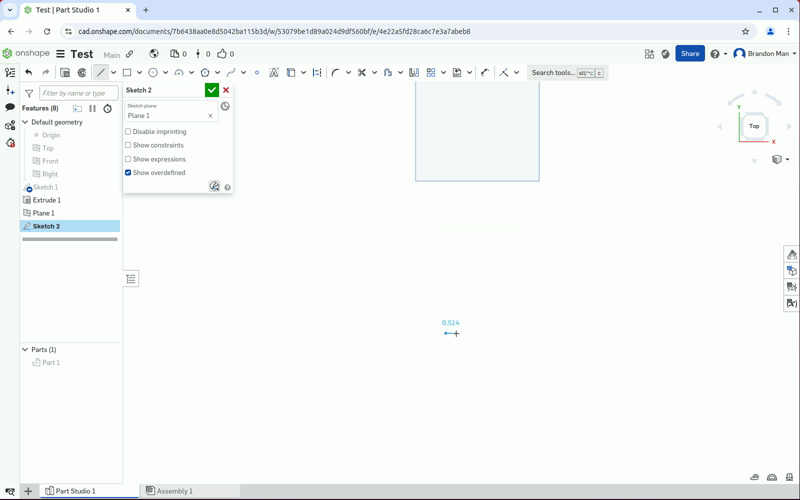
scroll(6)
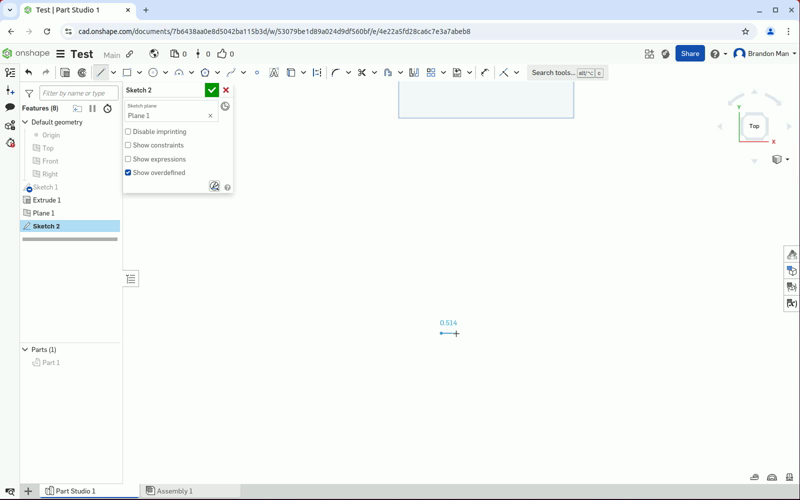
scroll(6)
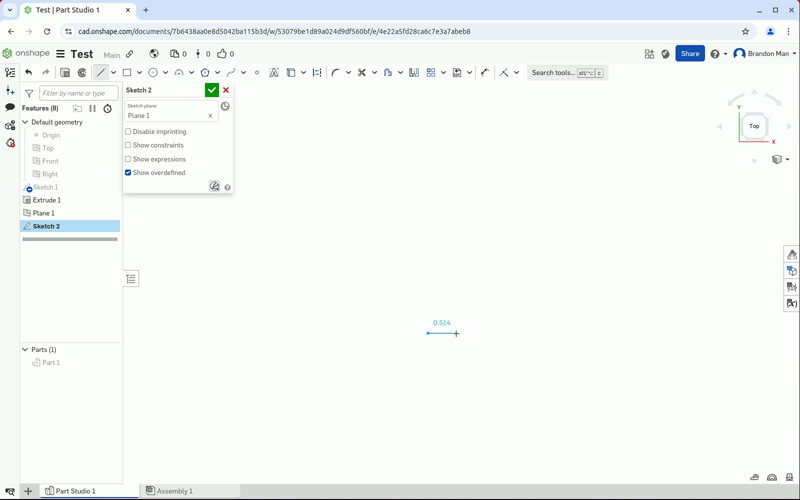
click(456, 333)
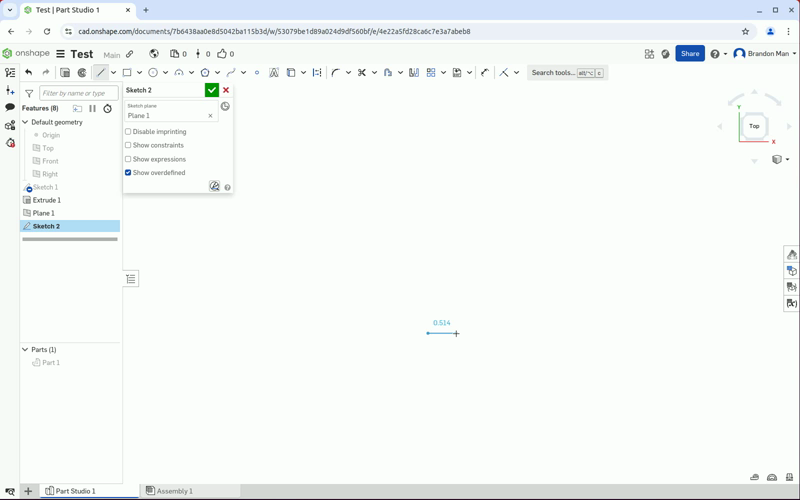
scroll(-6)
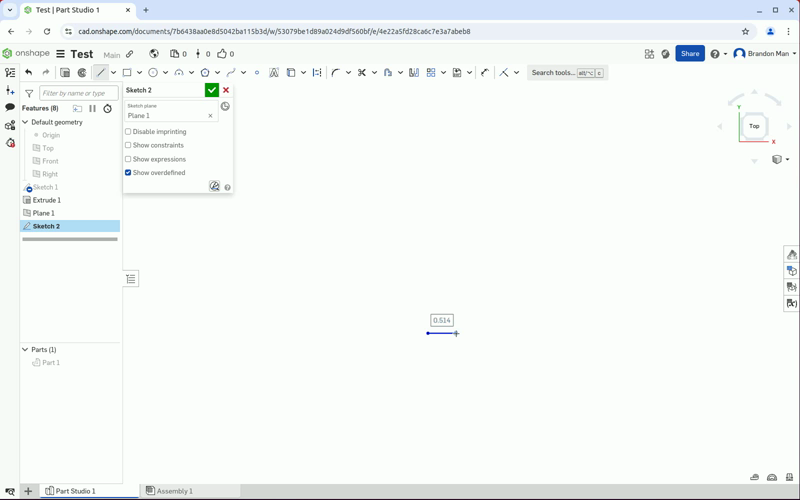
scroll(-6)
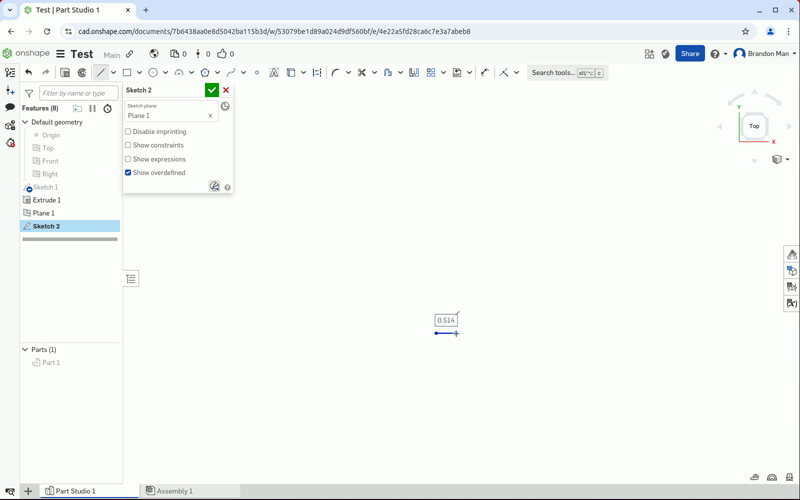
scroll(-6)
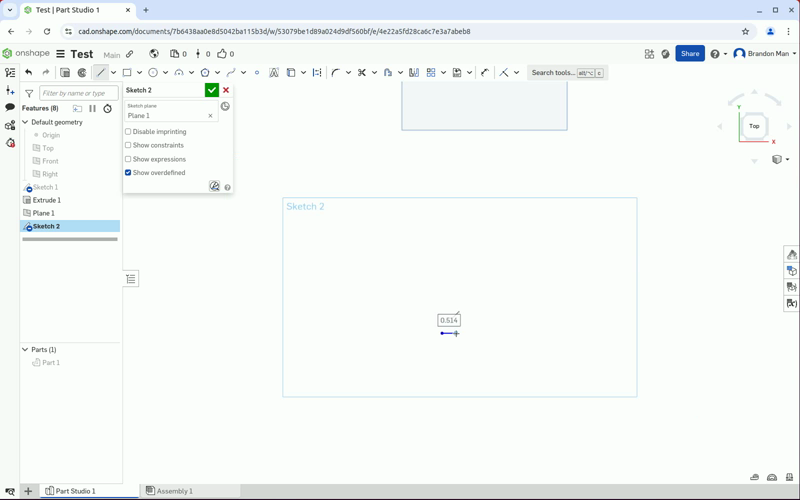
scroll(-6)
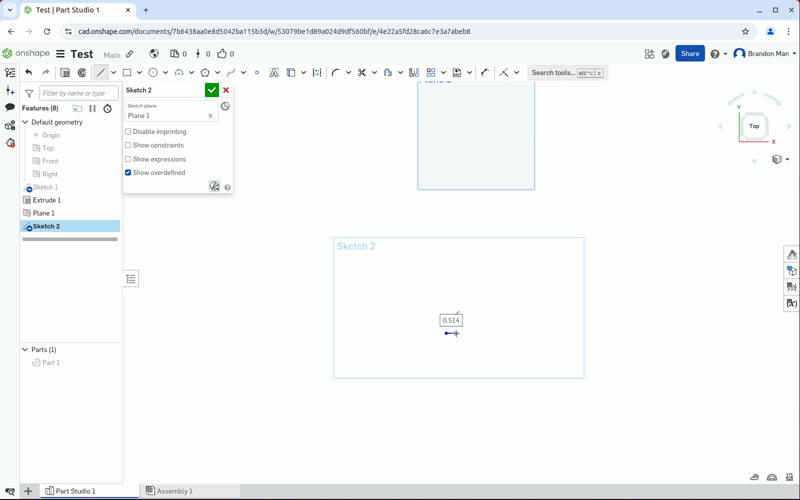
scroll(-6)
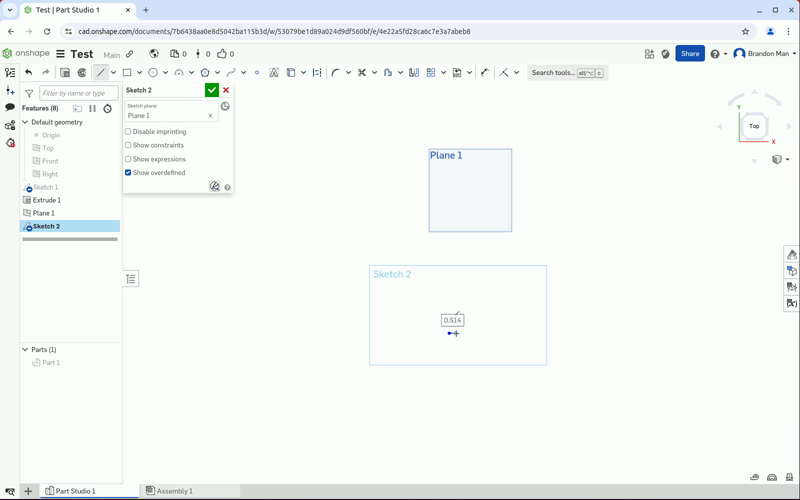
scroll(-6)
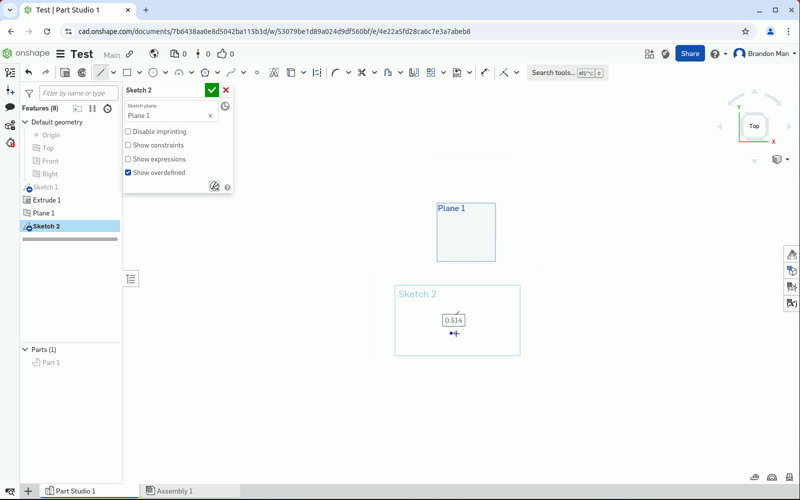
scroll(-6)
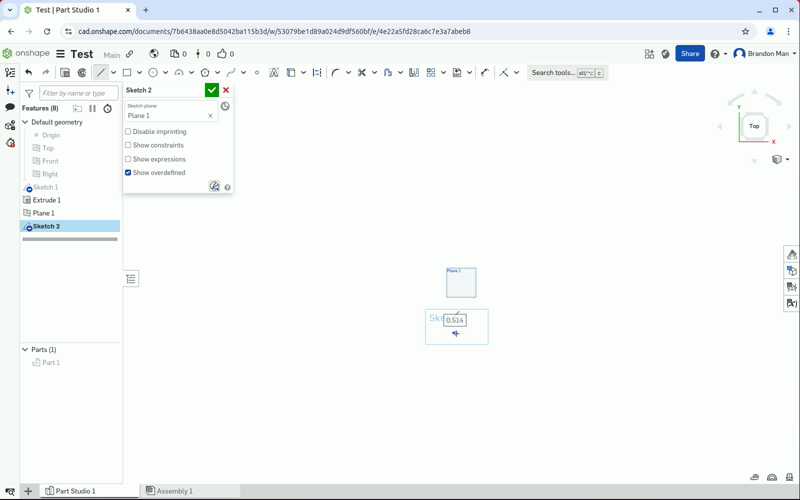
key_up(shift)
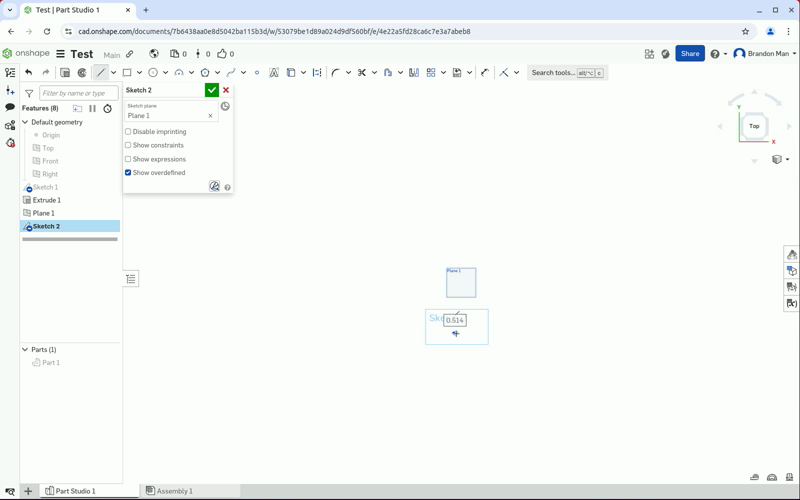
key_down(shift)
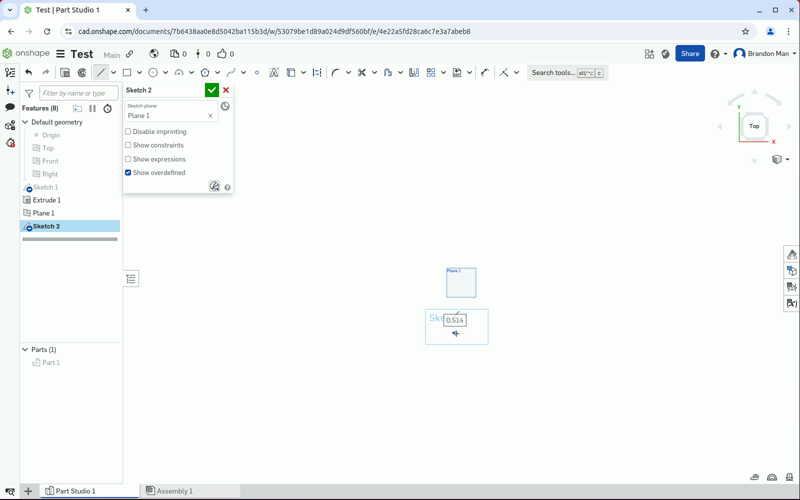
mouse_move(486, 333)
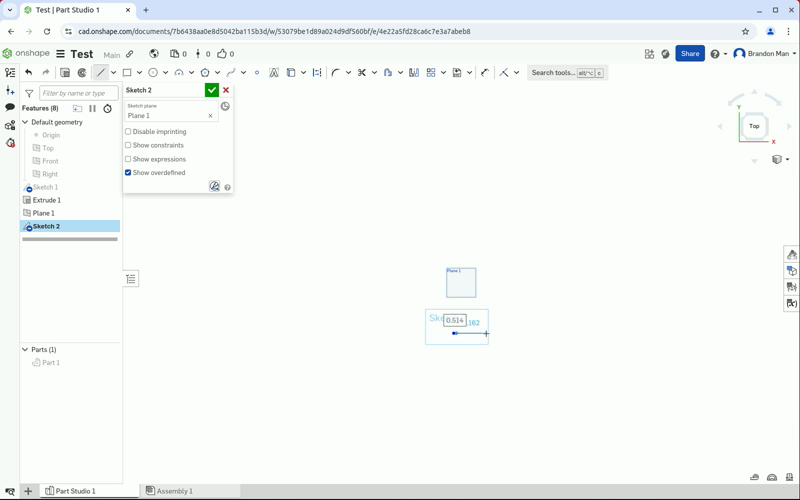
mouse_move(460, 325)
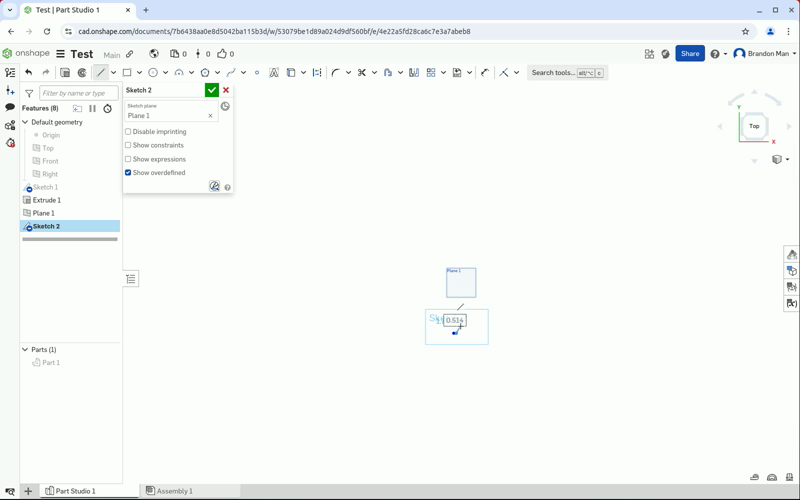
click(460, 325)
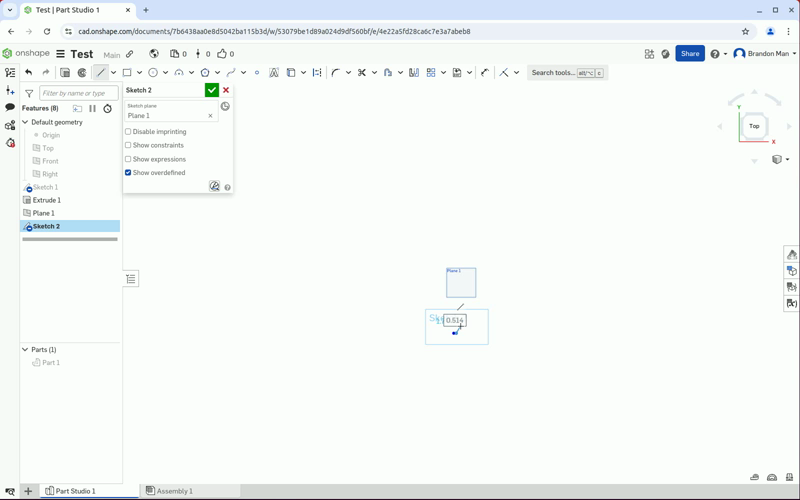
key_up(shift)
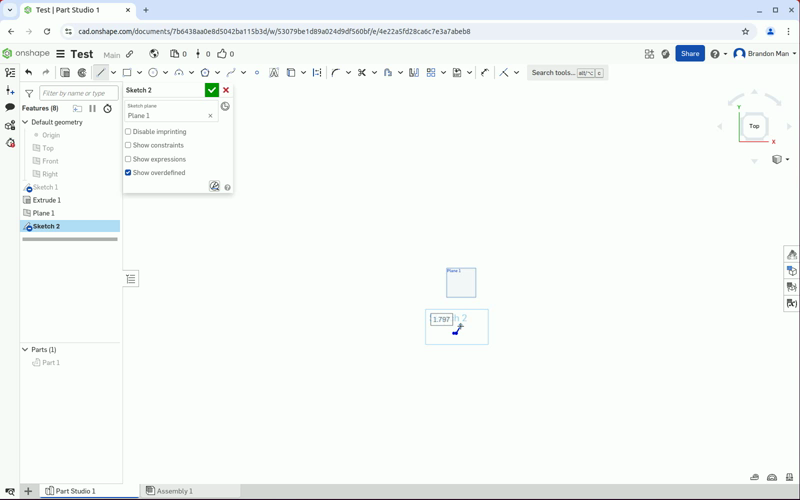
key_down(shift)
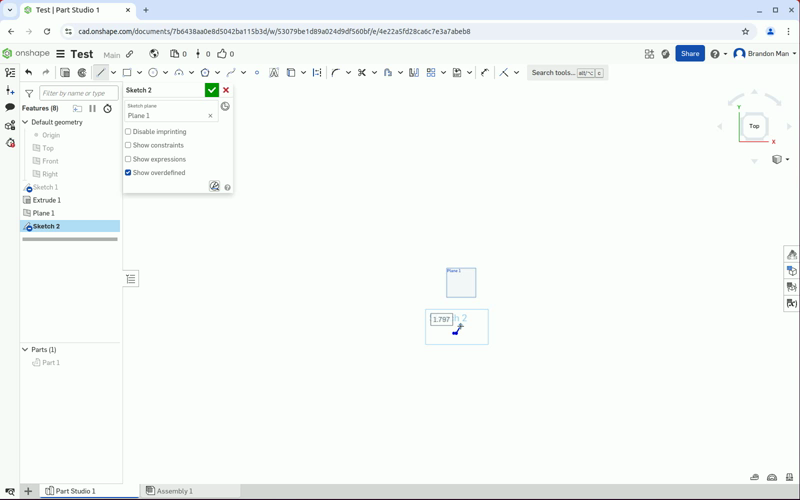
mouse_move(490, 325)
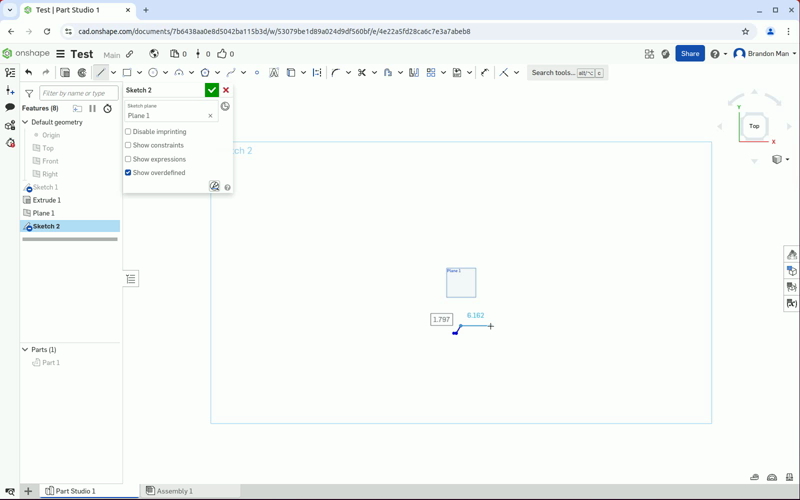
mouse_move(465, 333)
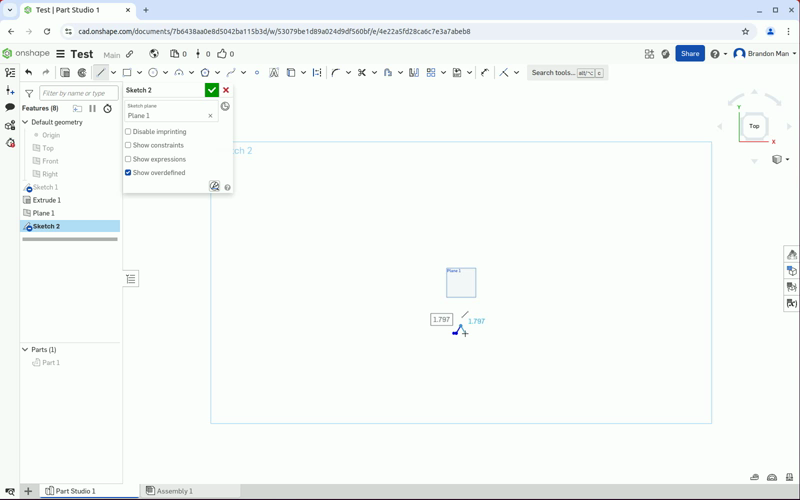
click(465, 333)
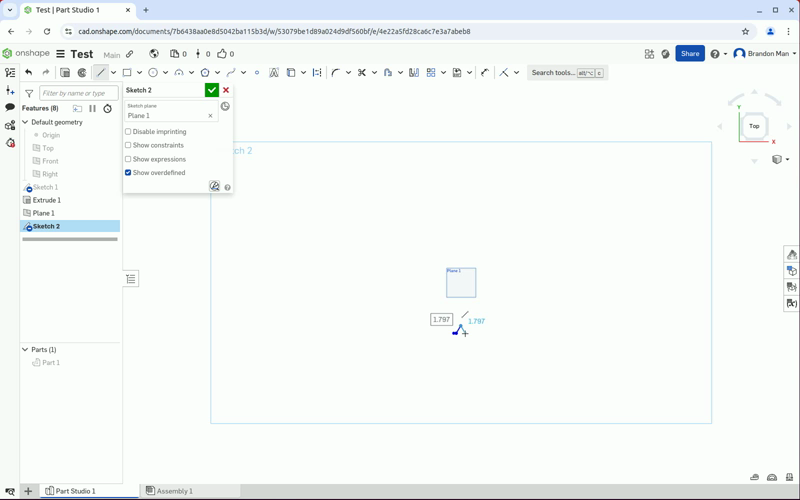
key_up(shift)
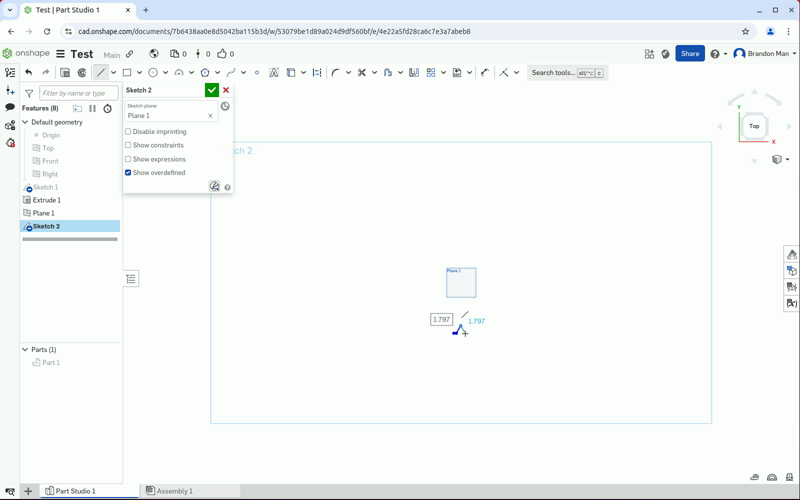
key_down(shift)
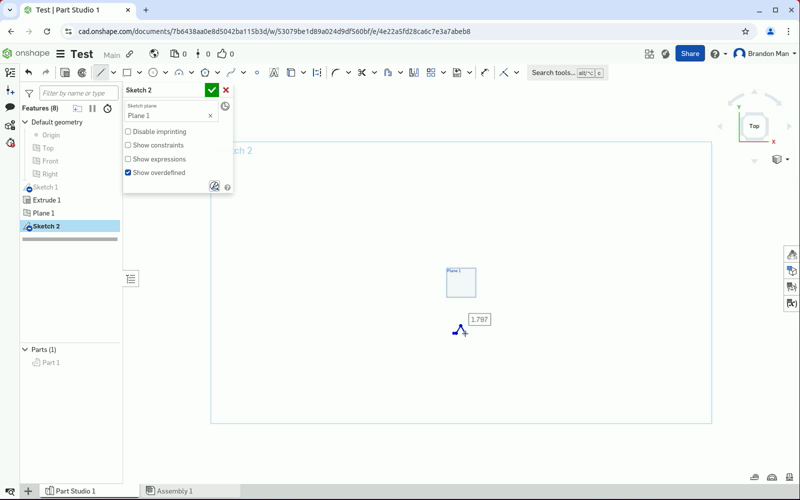
mouse_move(495, 333)
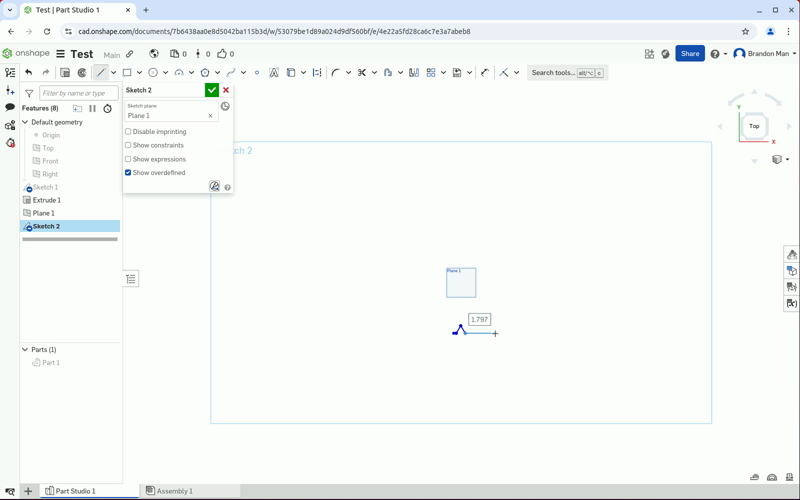
mouse_move(467, 333)
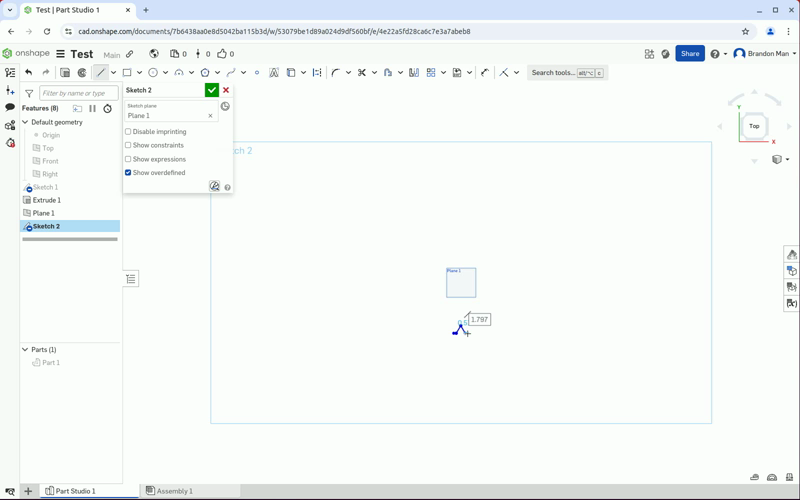
scroll(6)
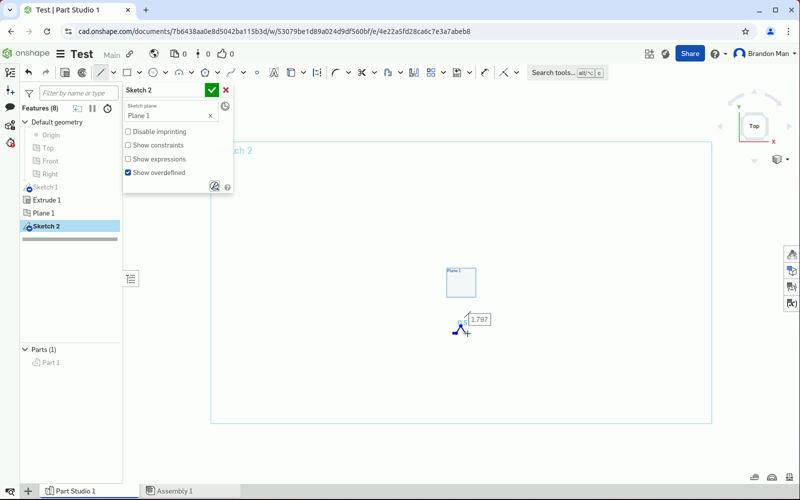
scroll(6)
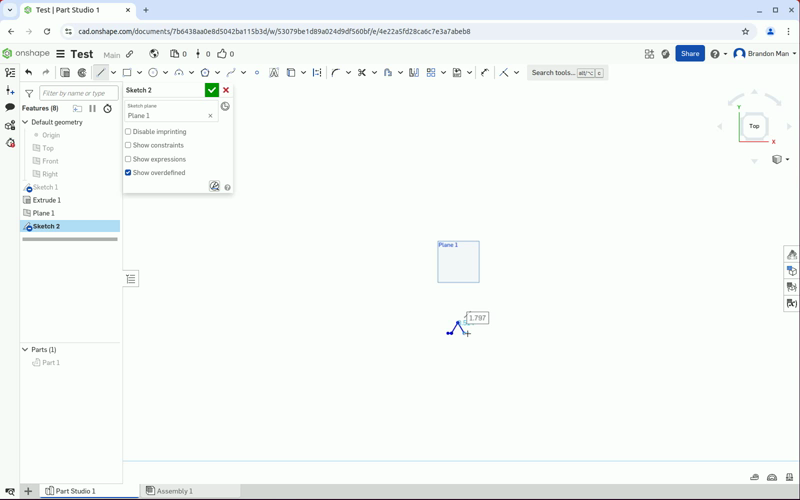
scroll(6)
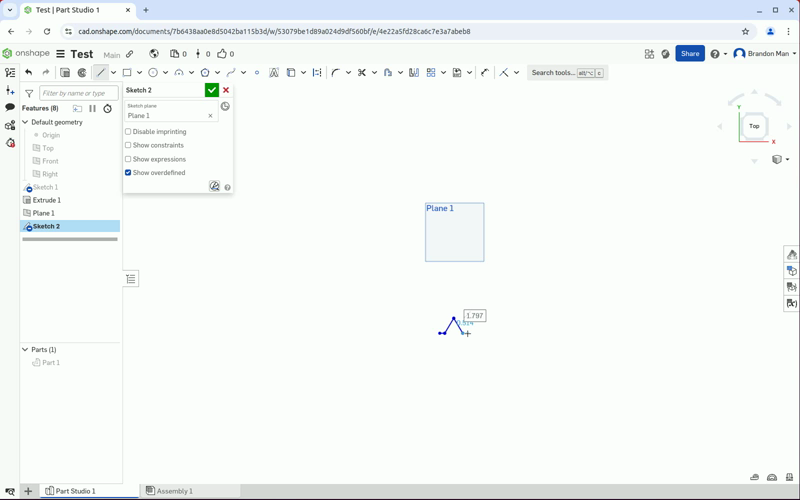
scroll(6)
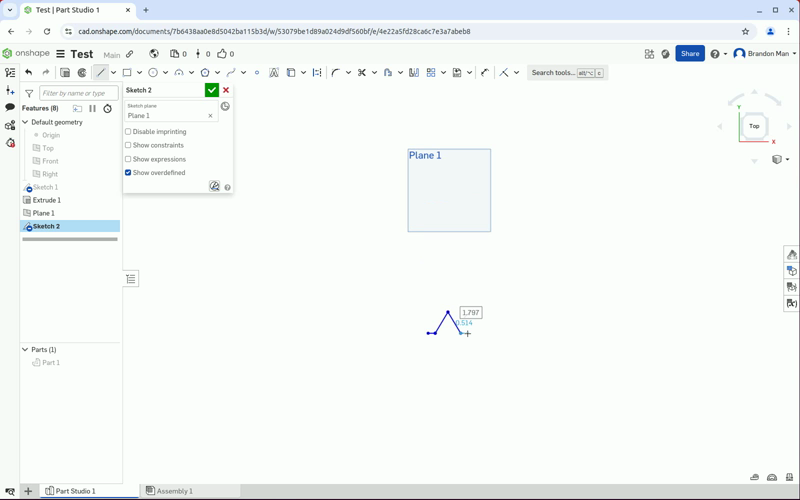
scroll(6)
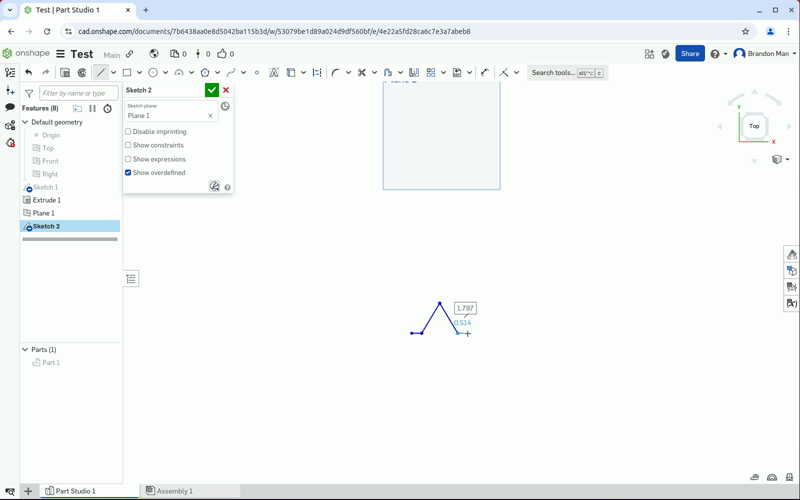
scroll(6)
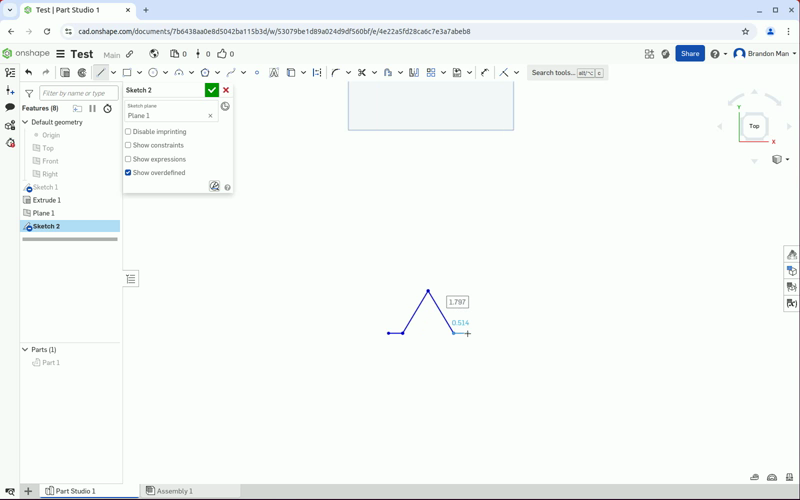
scroll(6)
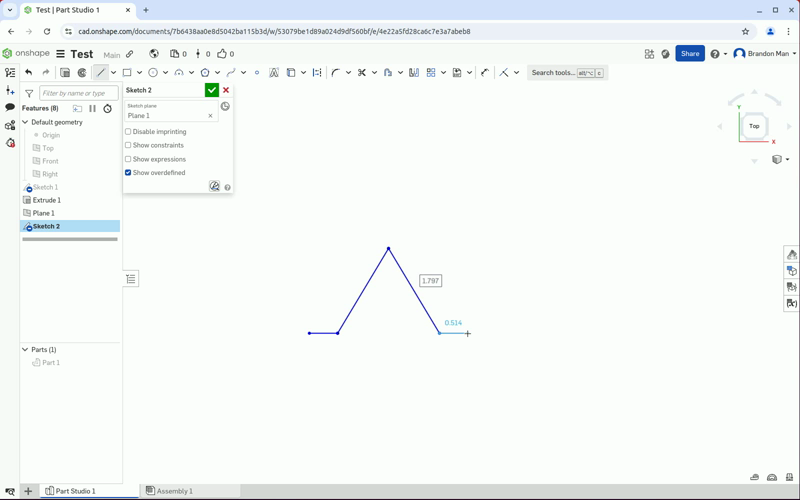
click(467, 333)
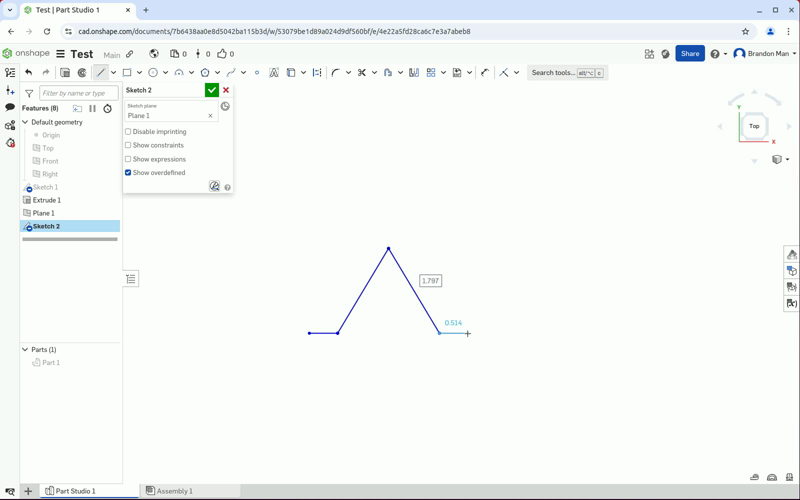
scroll(-6)
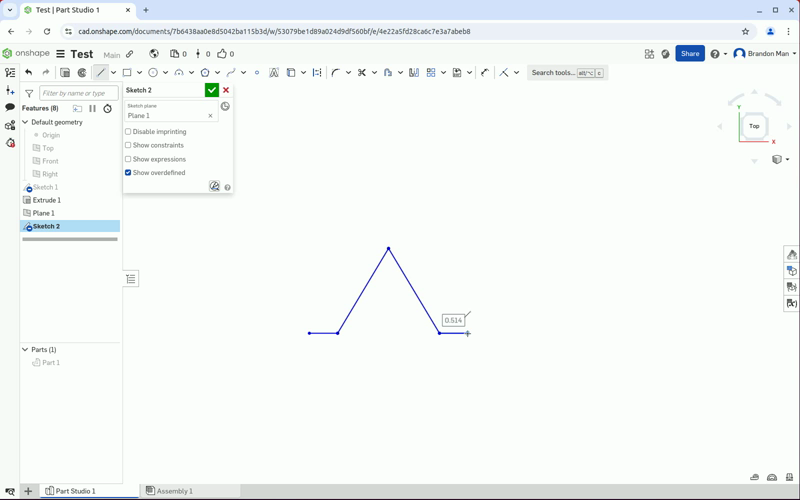
scroll(-6)
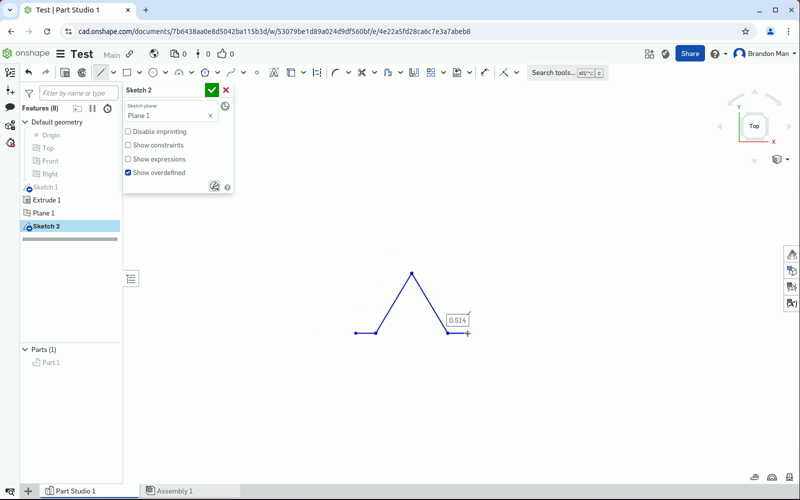
scroll(-6)
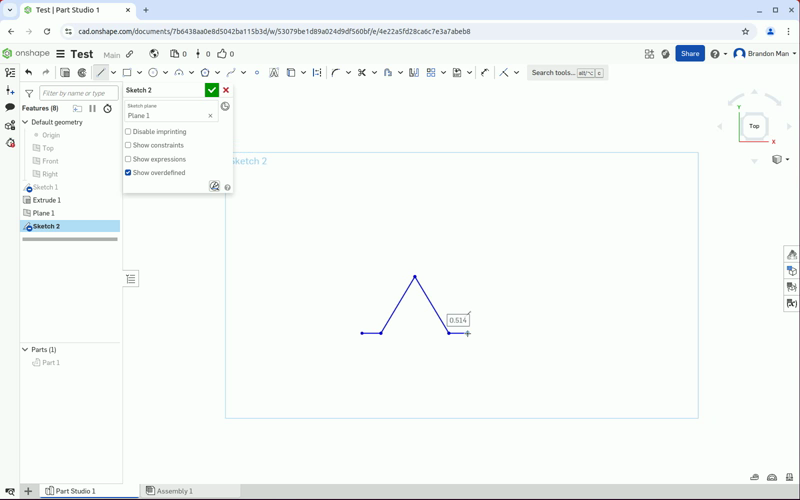
scroll(-6)
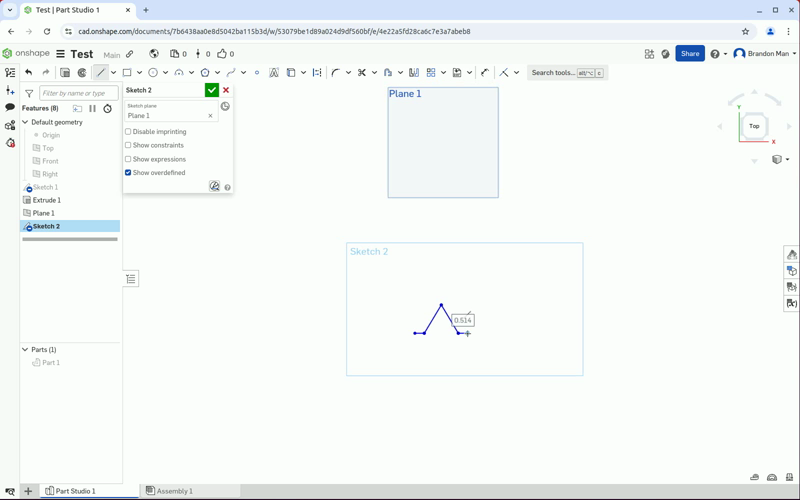
scroll(-6)
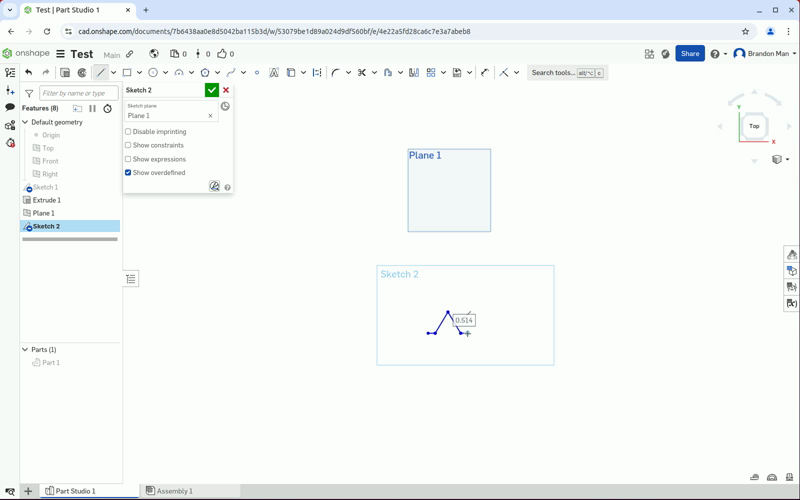
scroll(-6)
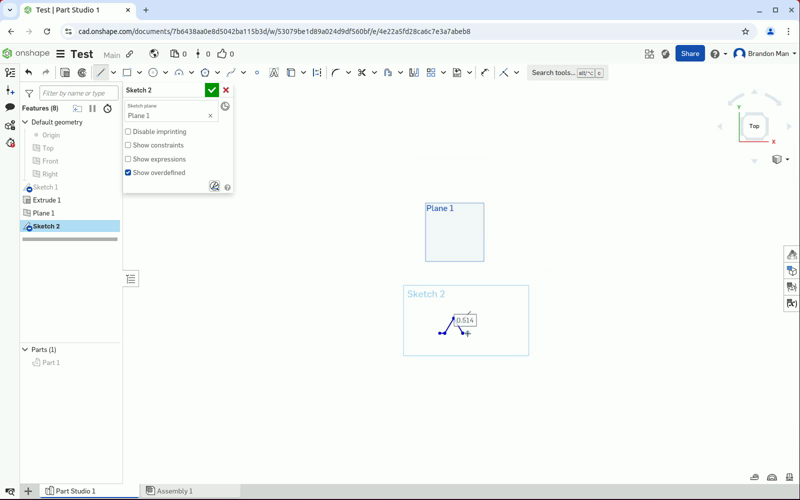
scroll(-6)
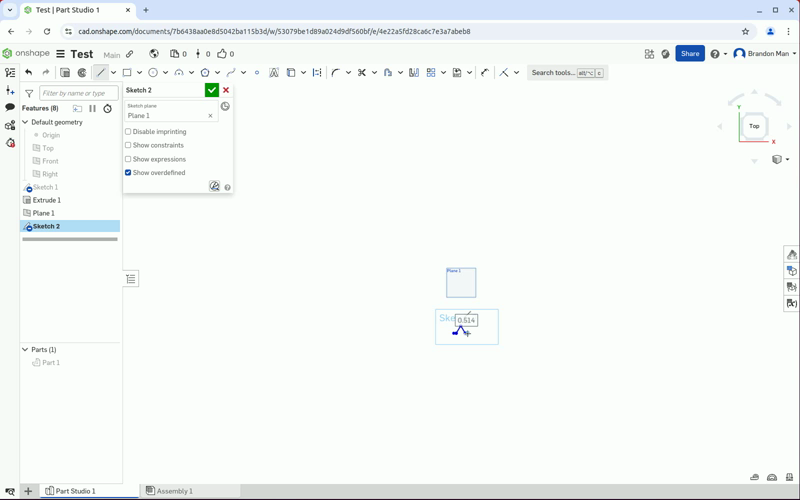
key_up(shift)
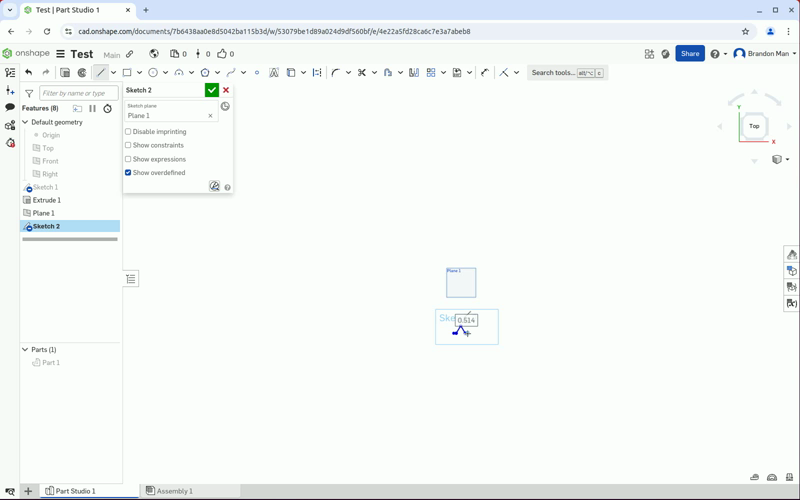
key_down(shift)
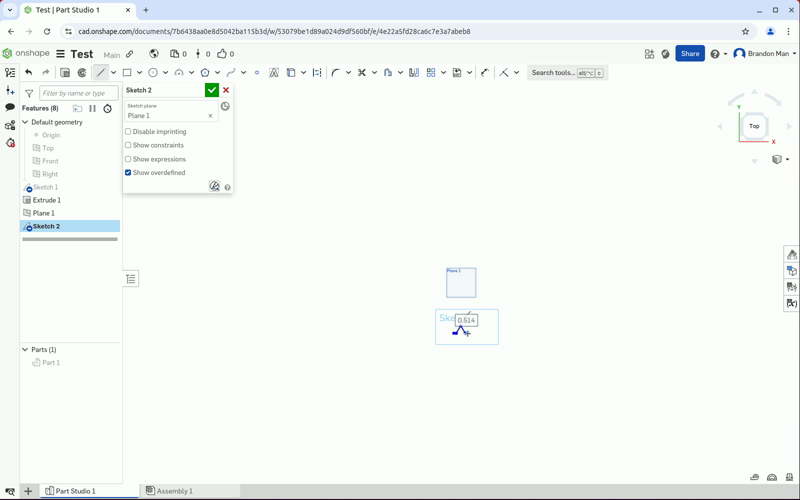
mouse_move(497, 333)
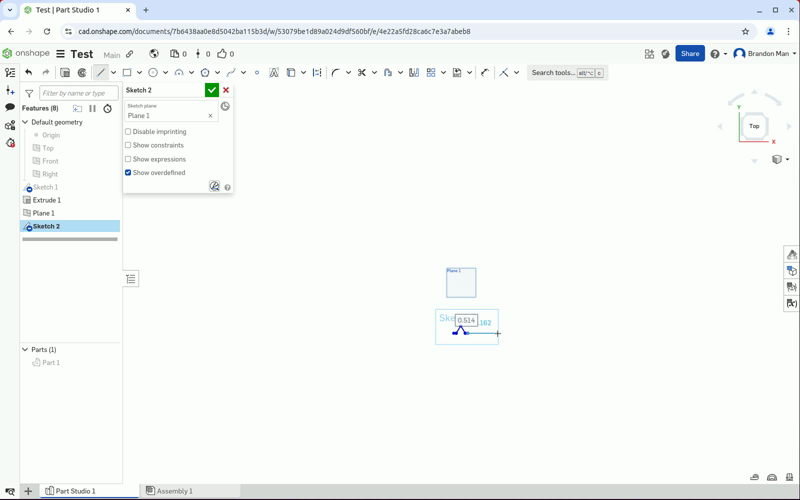
mouse_move(461, 324)
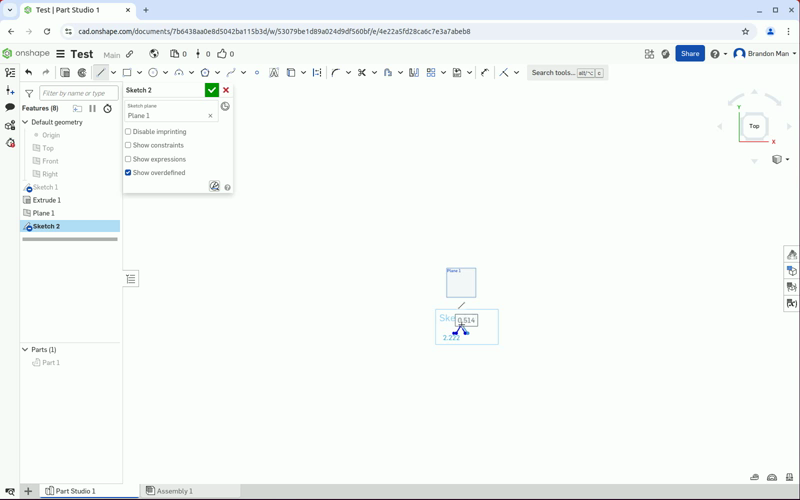
scroll(6)
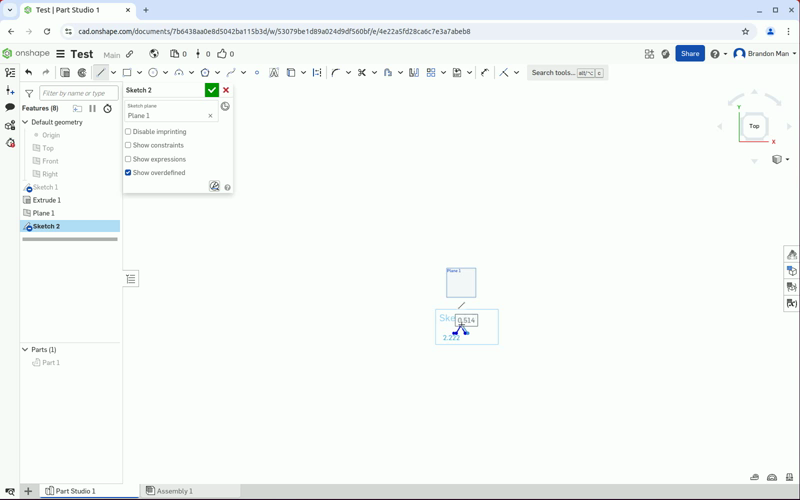
scroll(6)
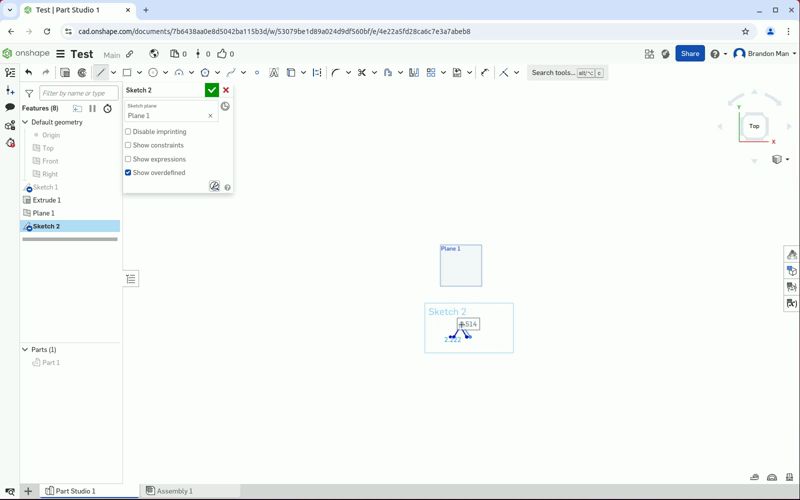
scroll(6)
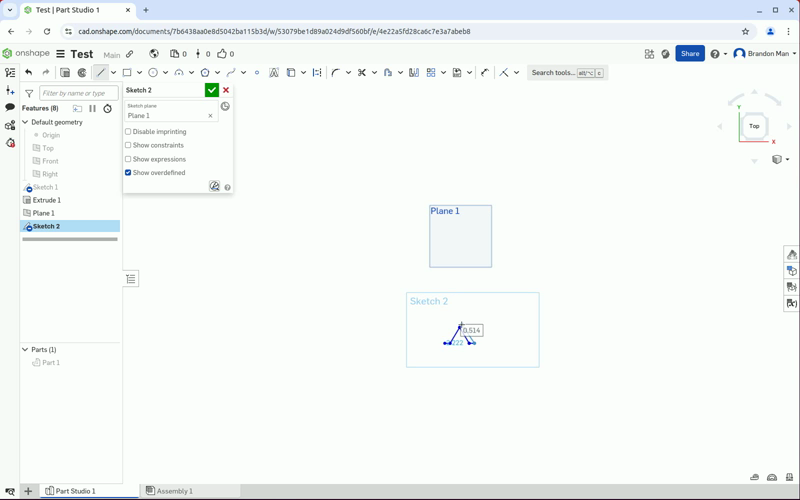
scroll(6)
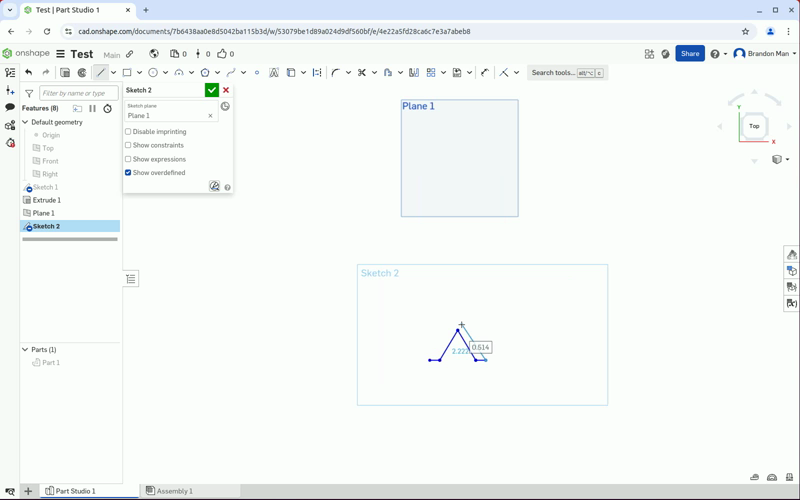
scroll(6)
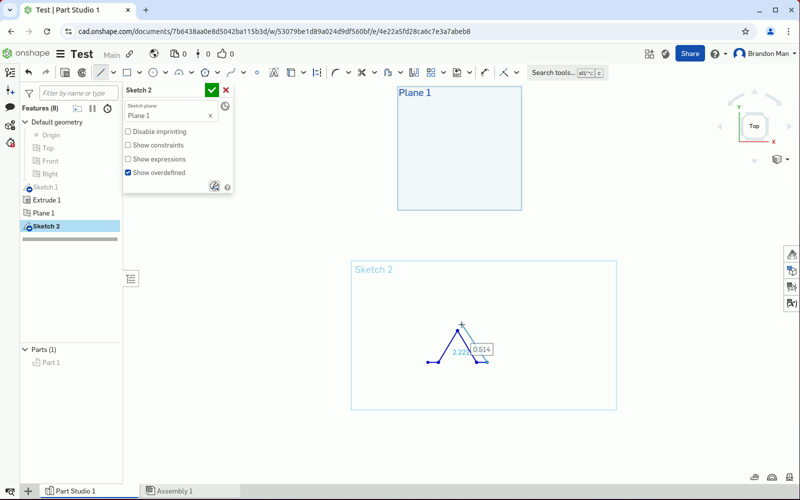
scroll(6)
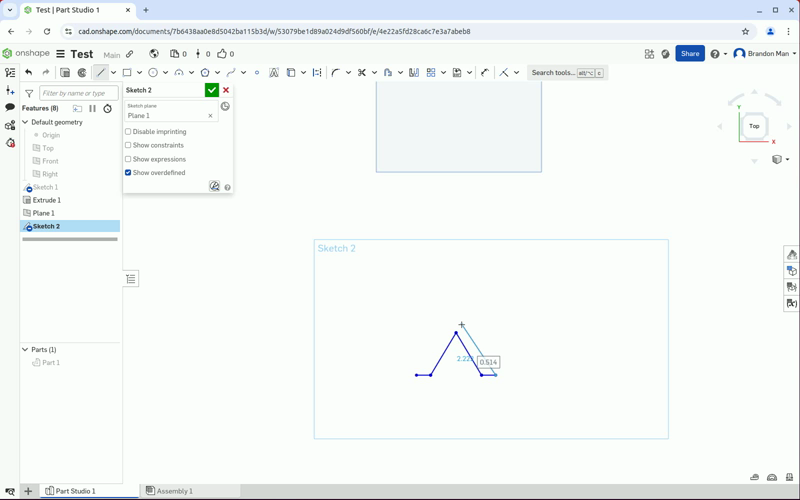
scroll(6)
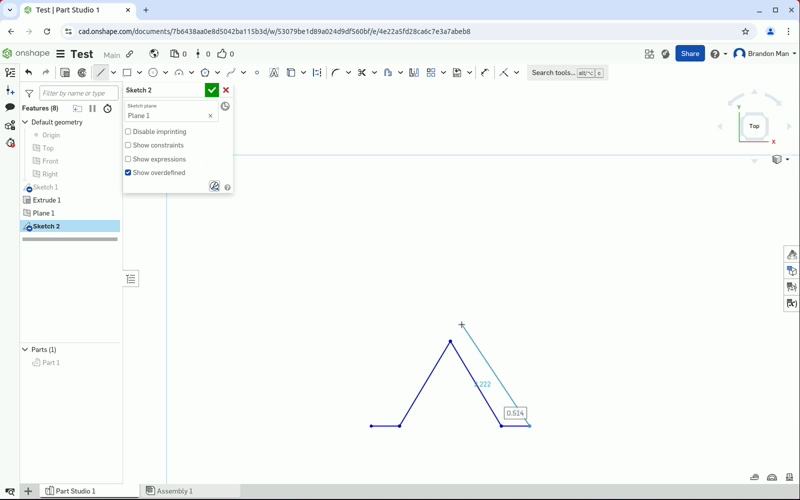
click(461, 324)
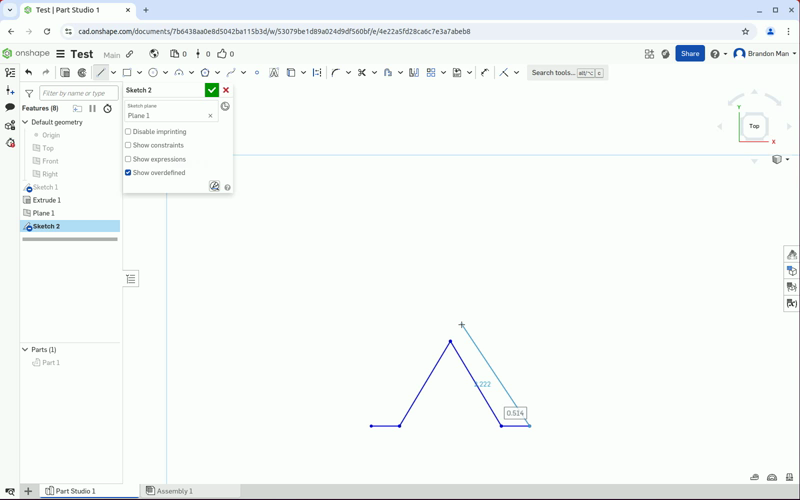
scroll(-6)
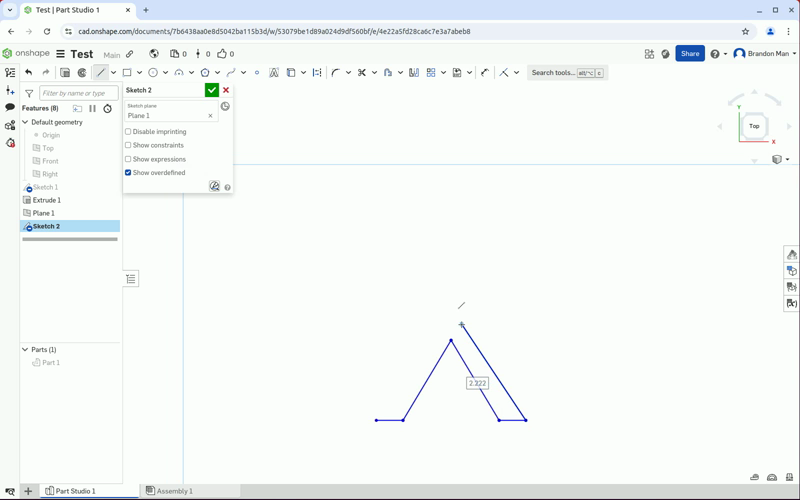
scroll(-6)
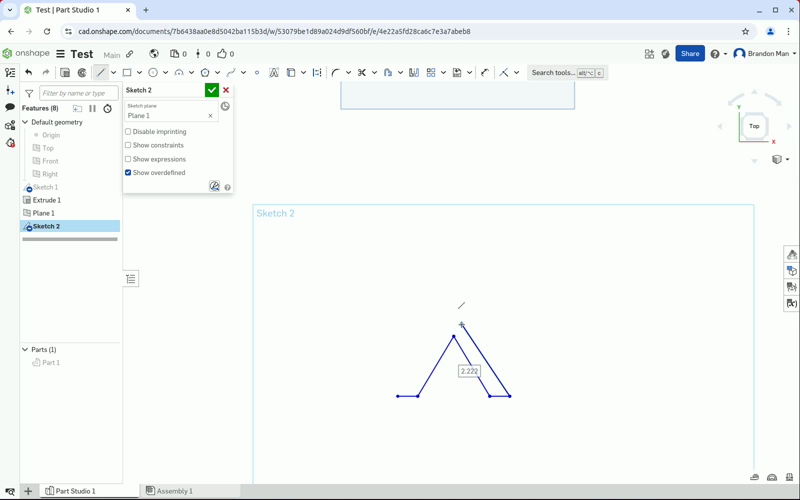
scroll(-6)
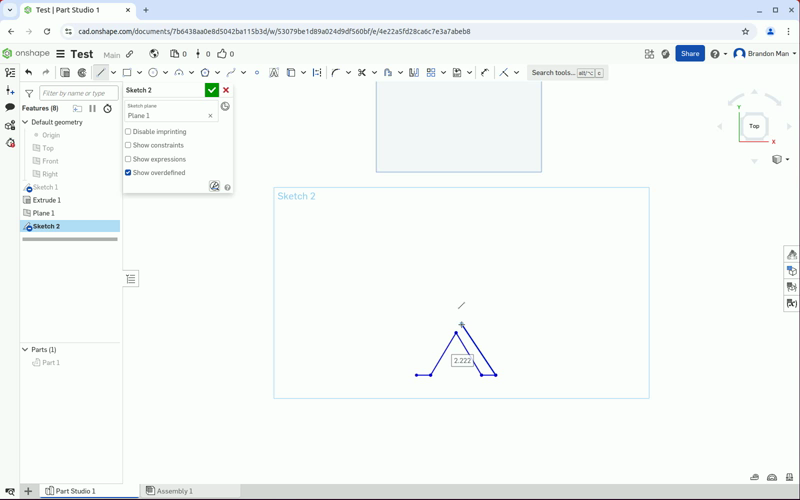
scroll(-6)
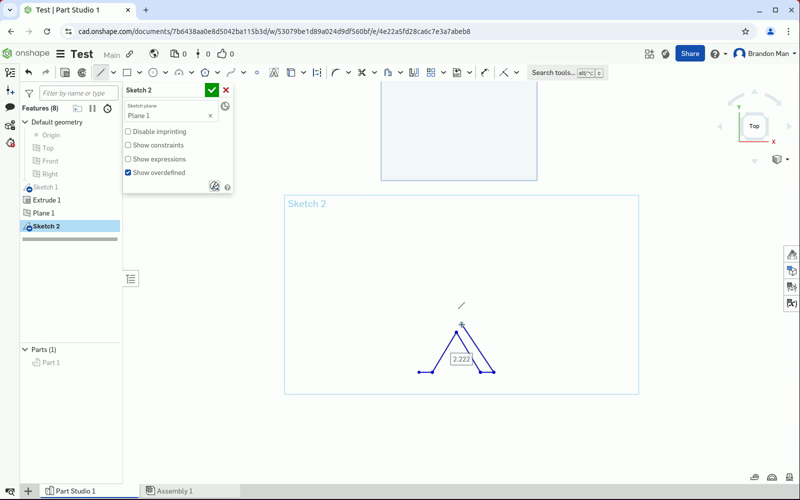
scroll(-6)
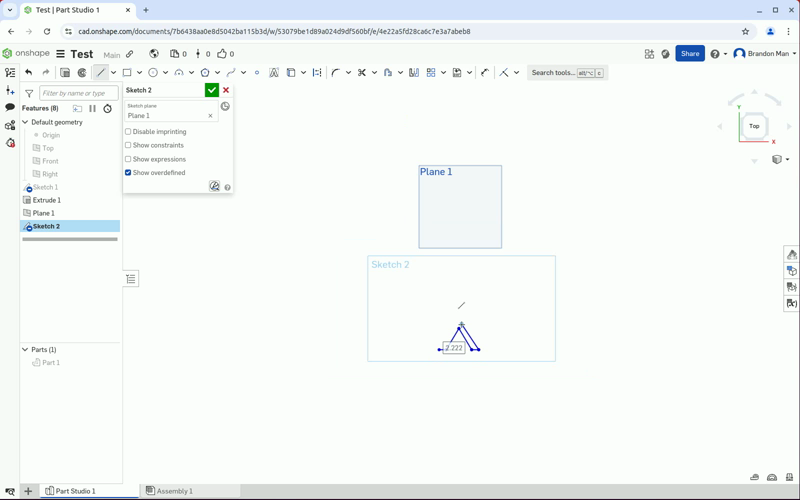
scroll(-6)
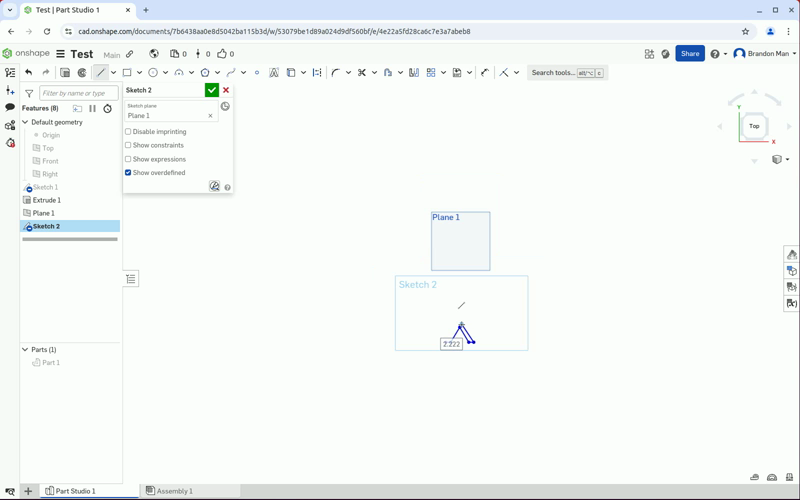
scroll(-6)
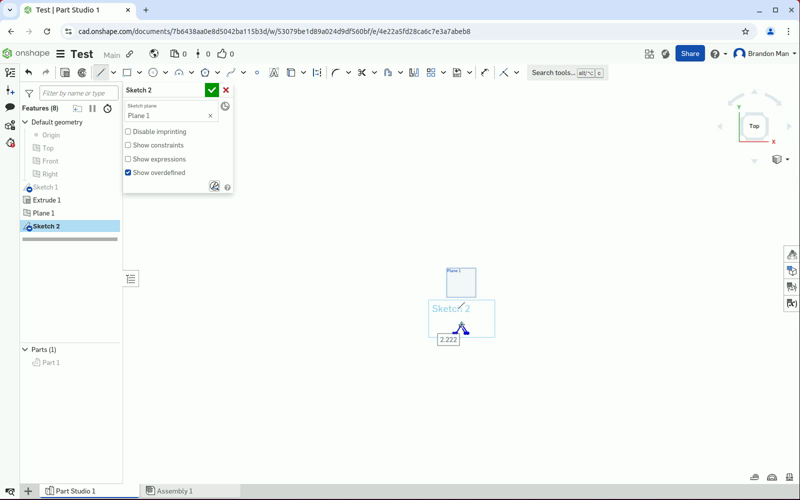
key_up(shift)
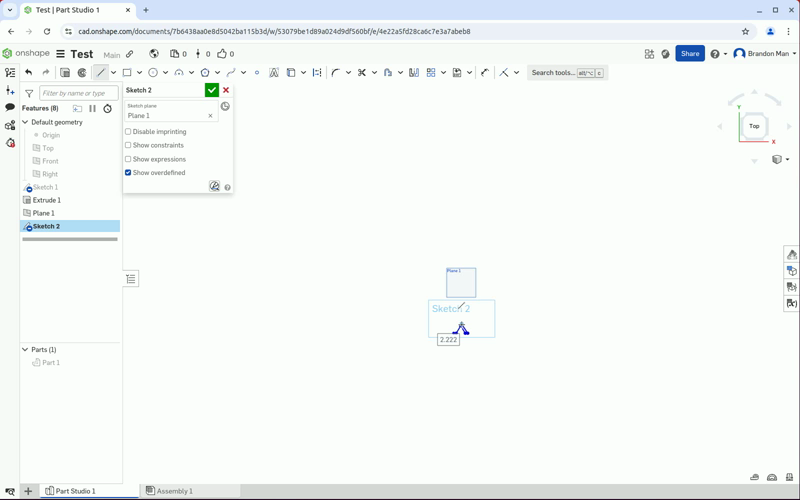
key_down(shift)
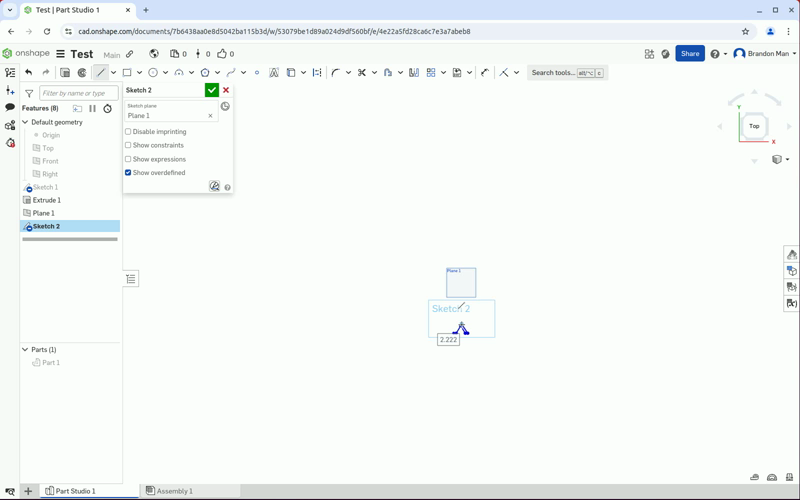
mouse_move(491, 324)
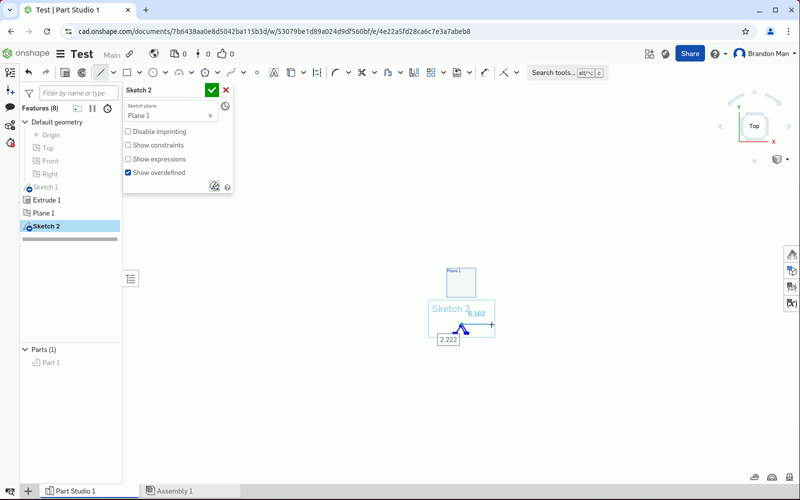
mouse_move(467, 315)
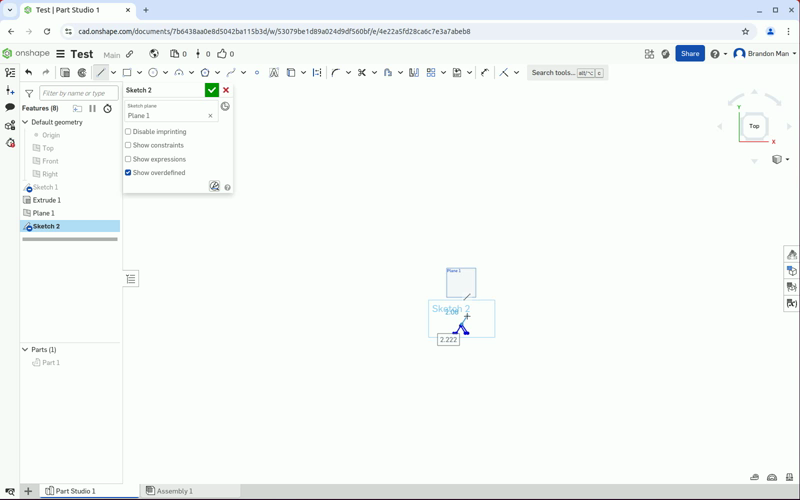
click(467, 315)
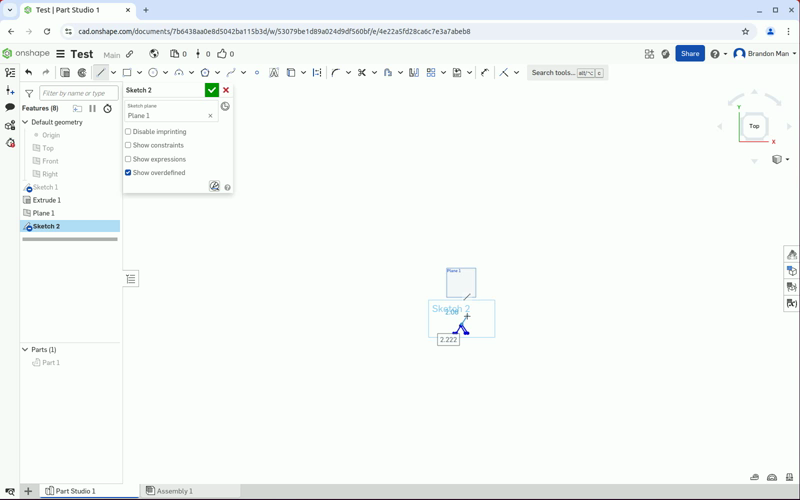
key_up(shift)
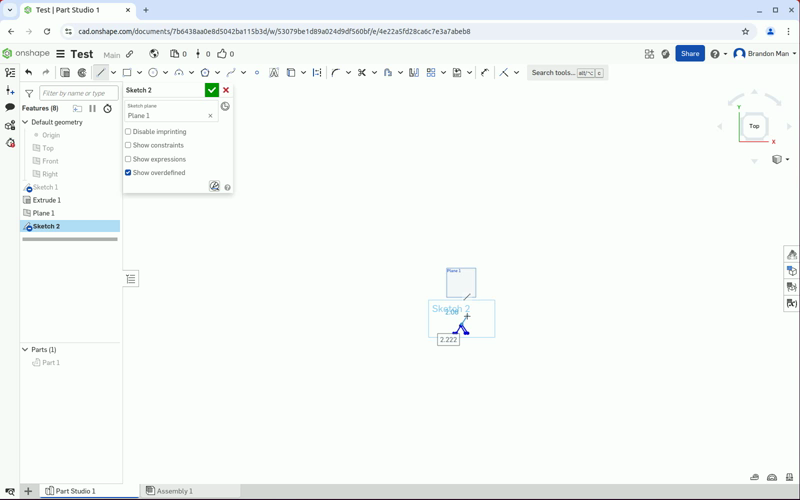
key_down(shift)
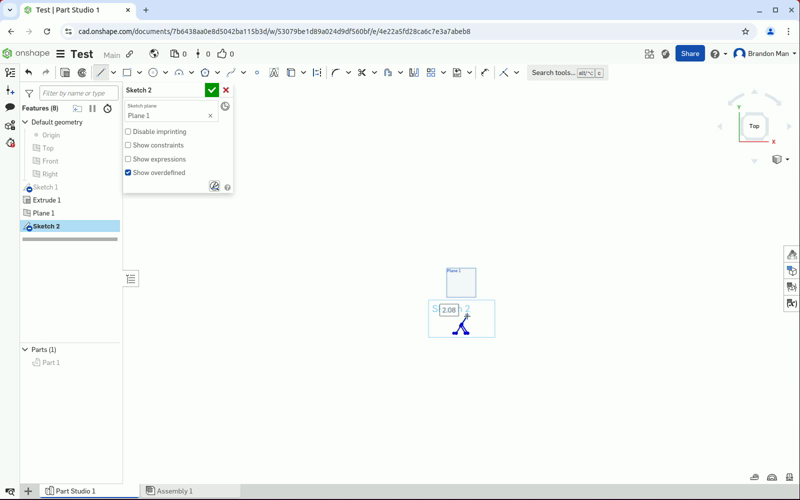
mouse_move(497, 315)
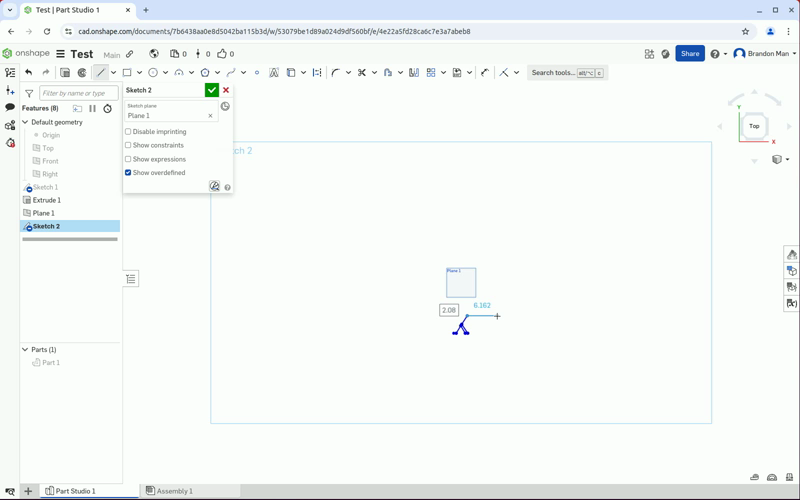
mouse_move(464, 315)
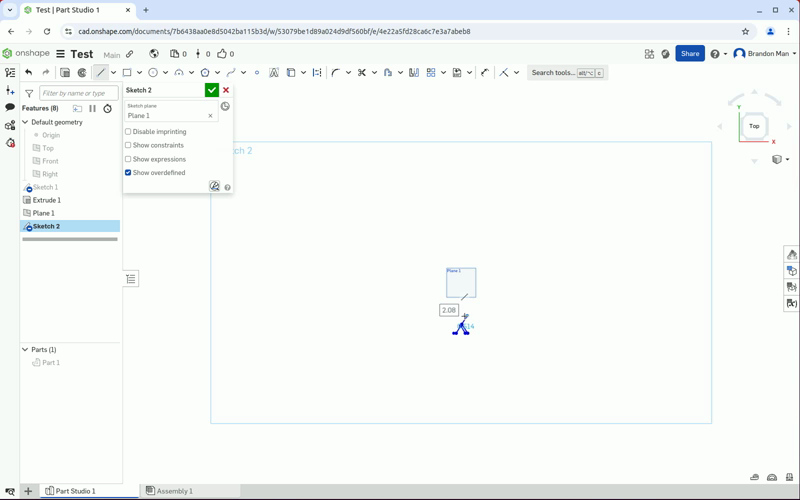
scroll(6)
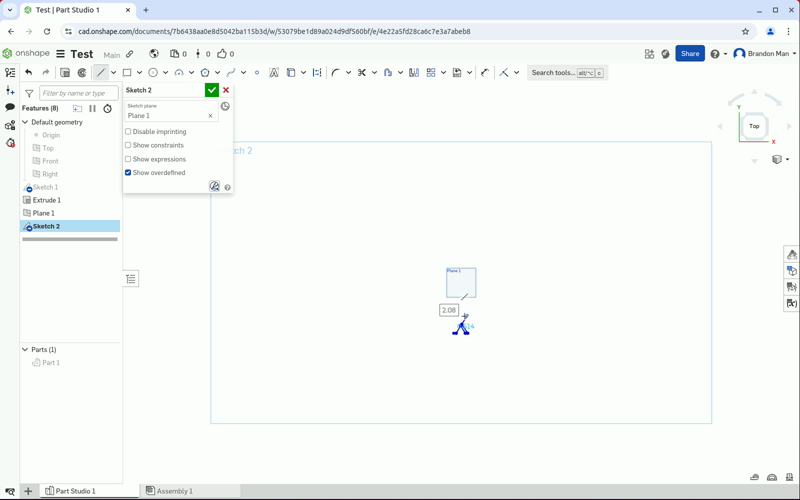
scroll(6)
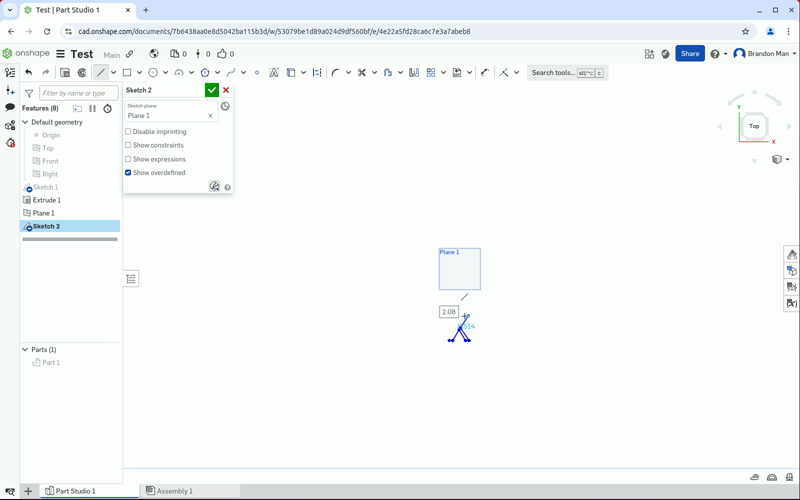
scroll(6)
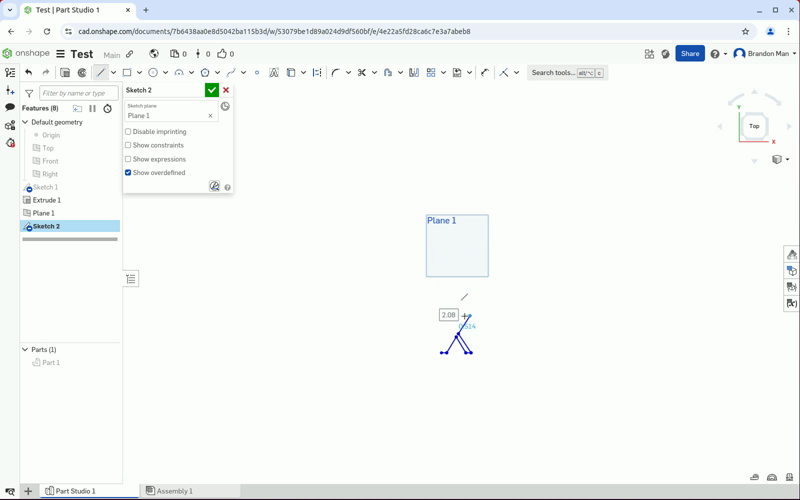
scroll(6)
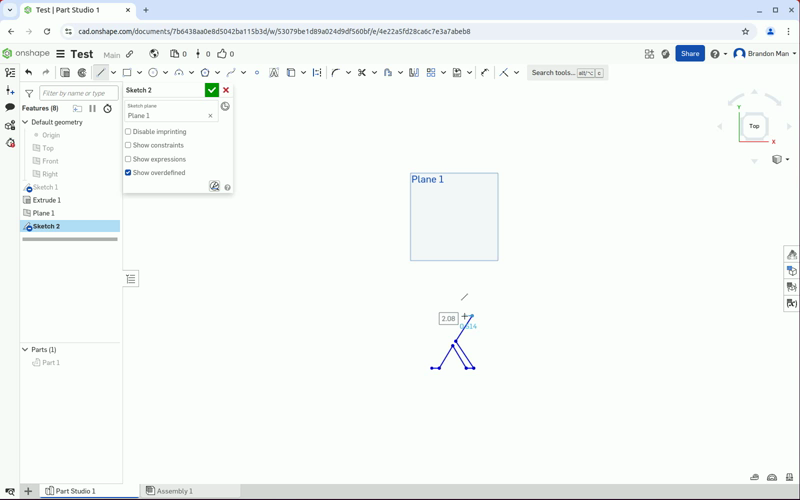
scroll(6)
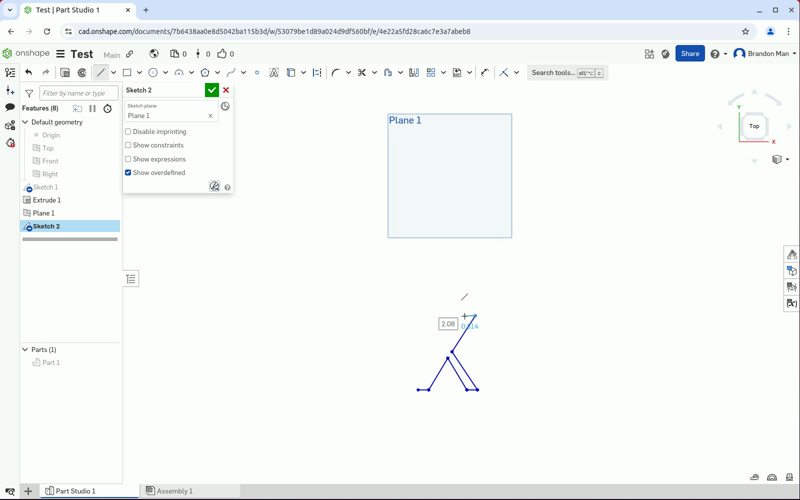
scroll(6)
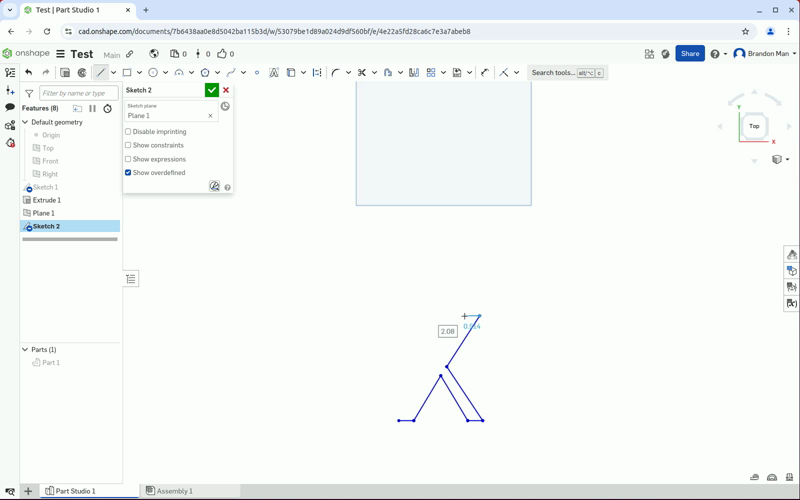
scroll(6)
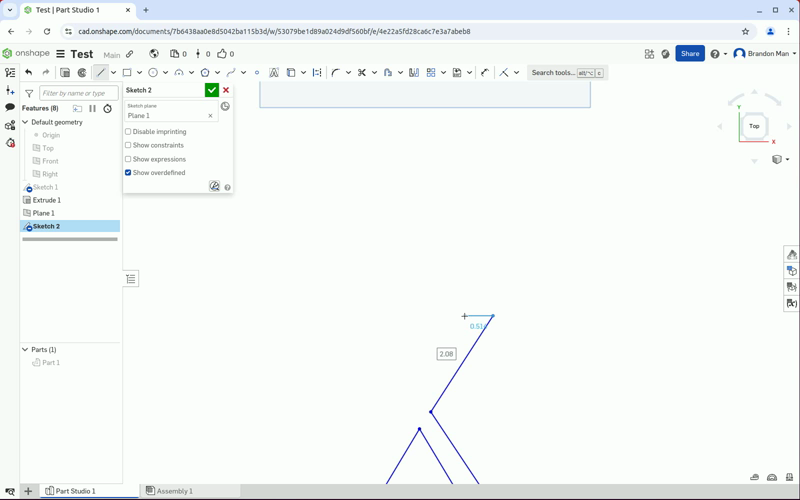
click(464, 315)
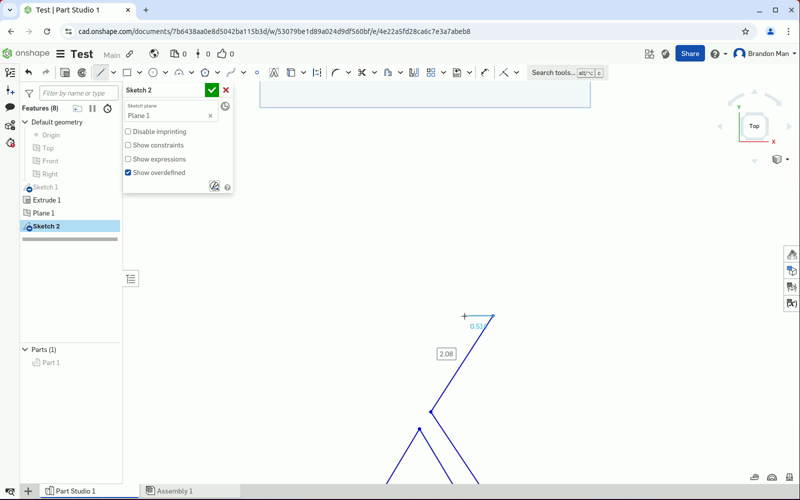
scroll(-6)
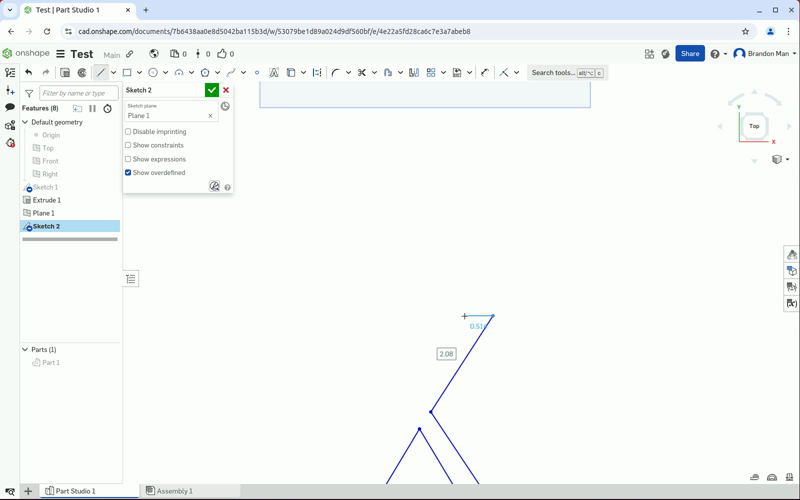
scroll(-6)
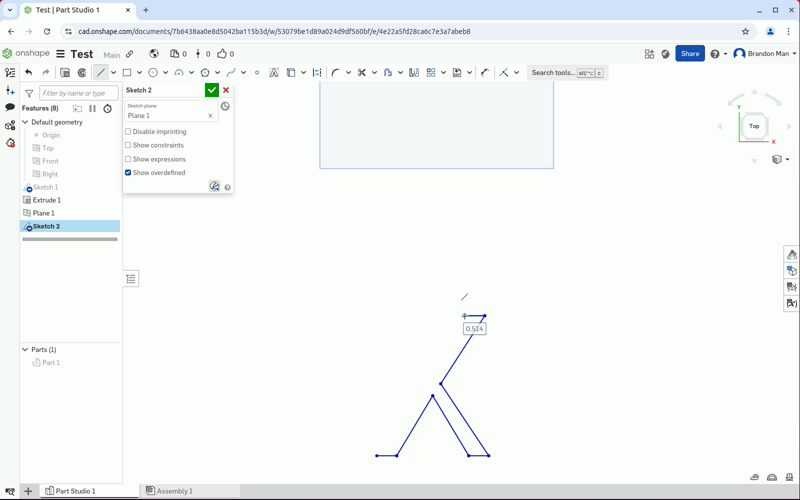
scroll(-6)
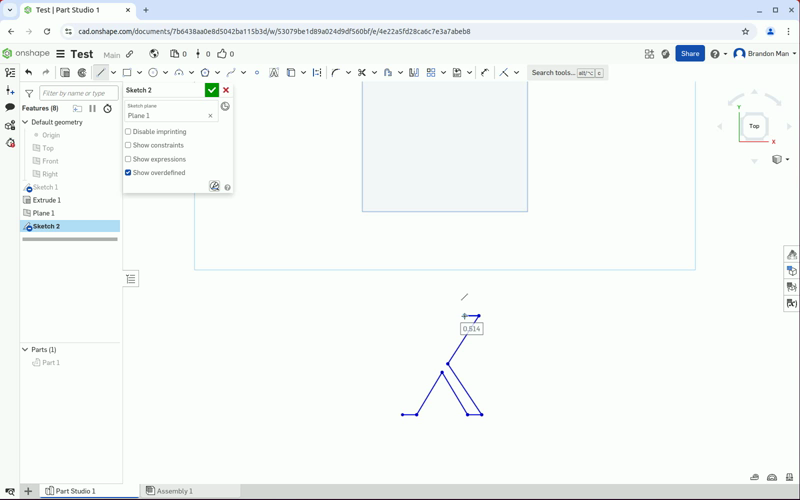
scroll(-6)
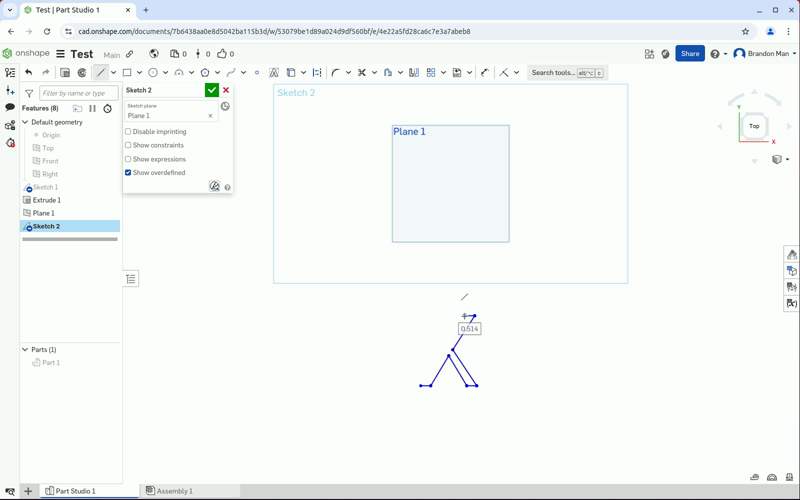
scroll(-6)
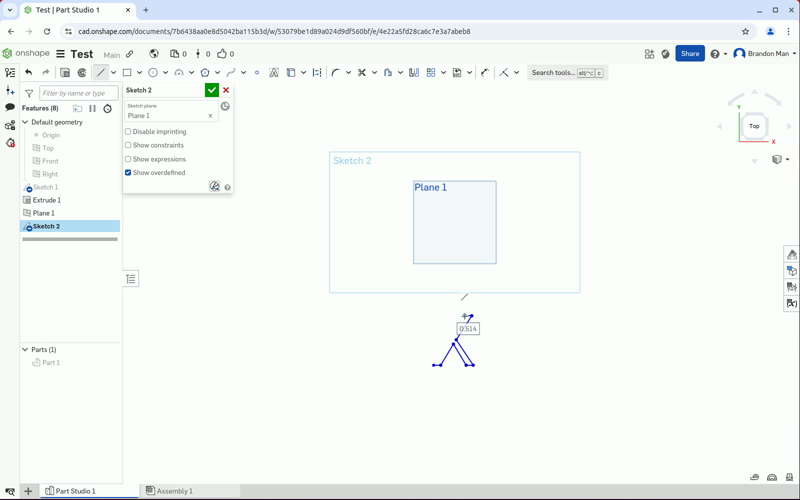
scroll(-6)
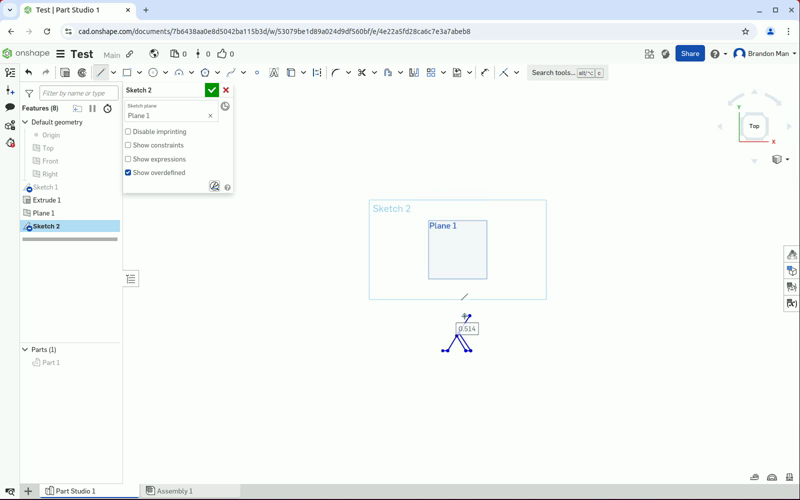
scroll(-6)
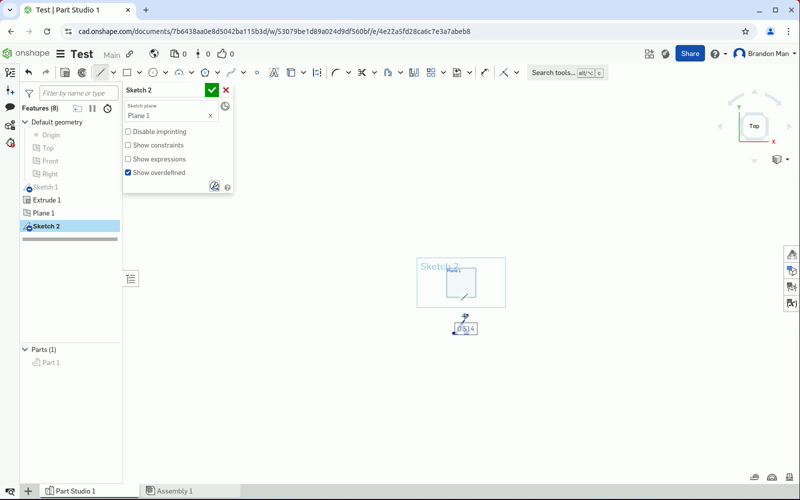
key_up(shift)
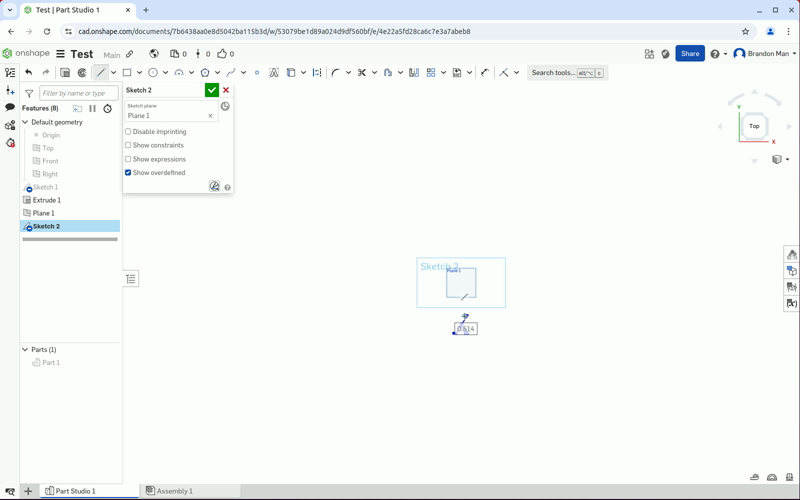
key_down(shift)
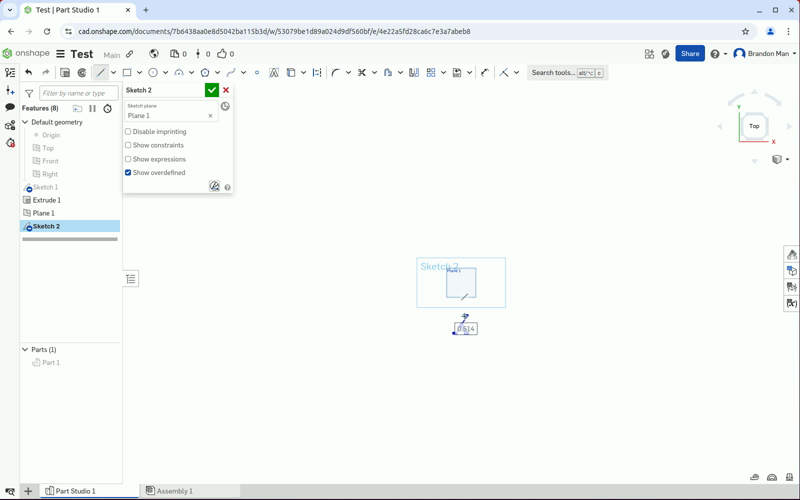
mouse_move(495, 315)
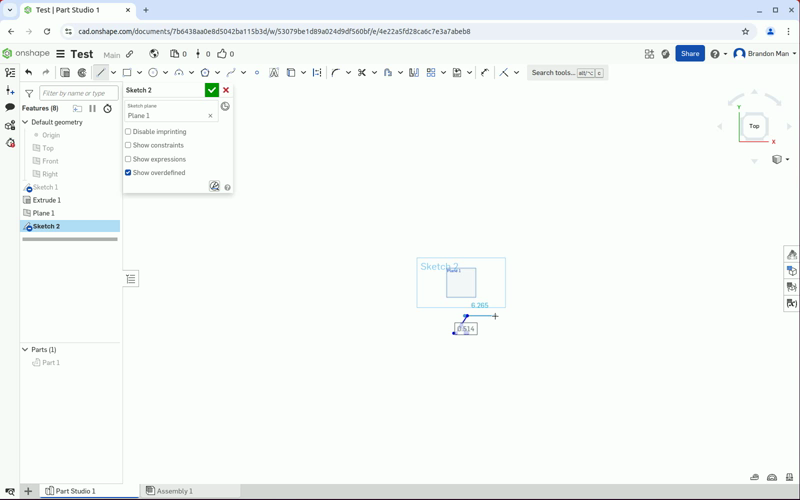
mouse_move(460, 322)
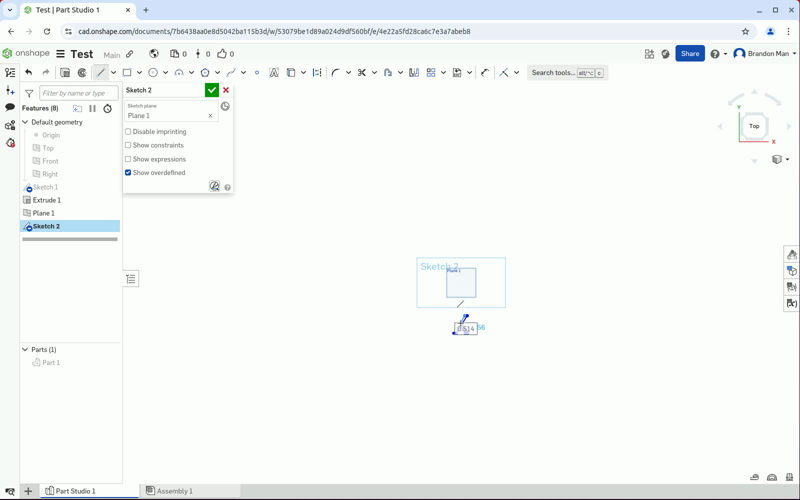
scroll(6)
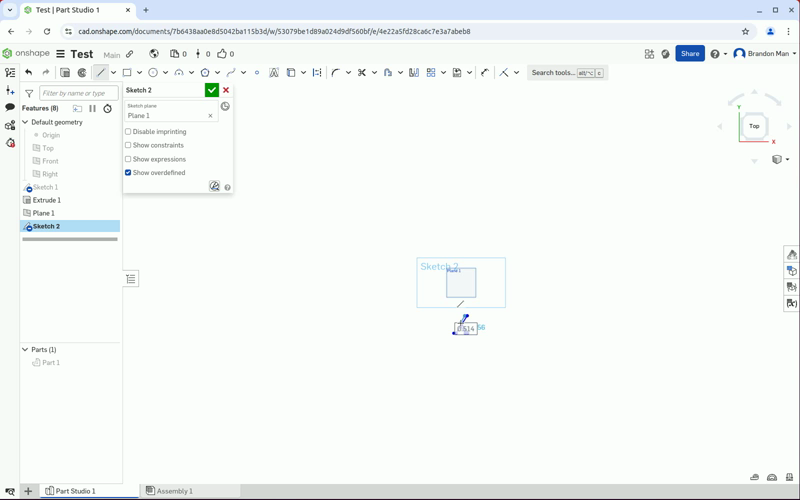
scroll(6)
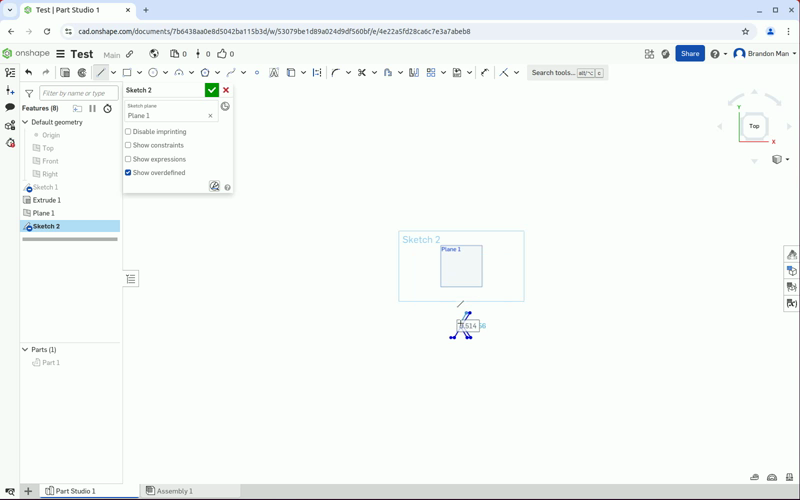
scroll(6)
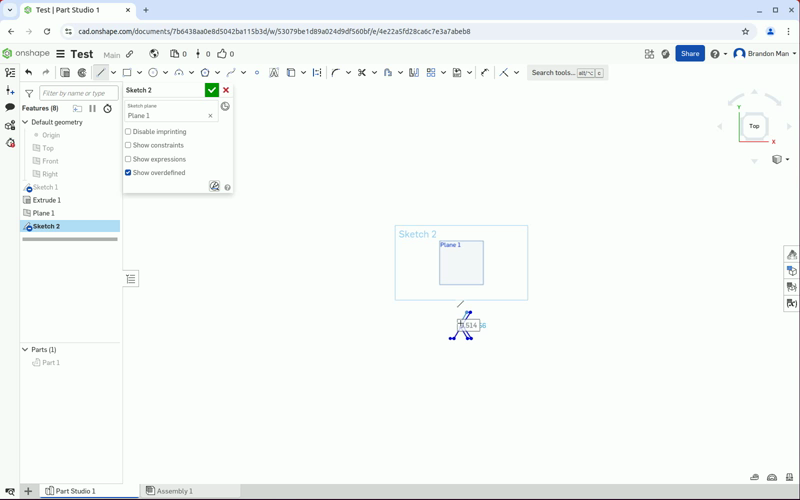
scroll(6)
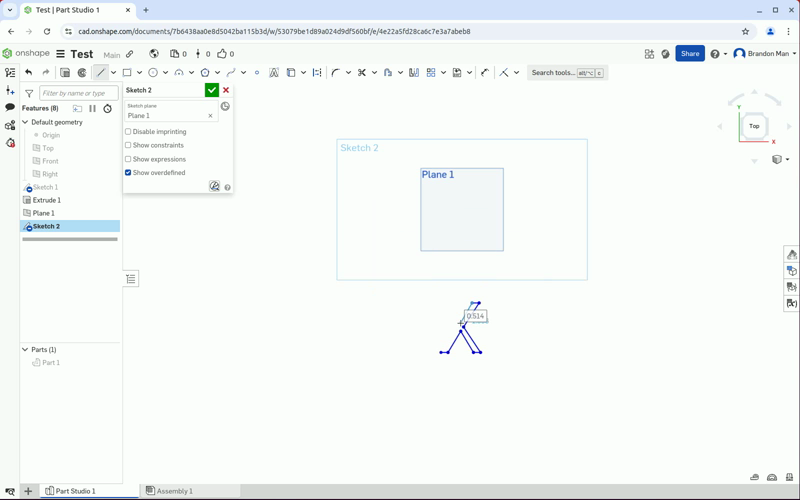
scroll(6)
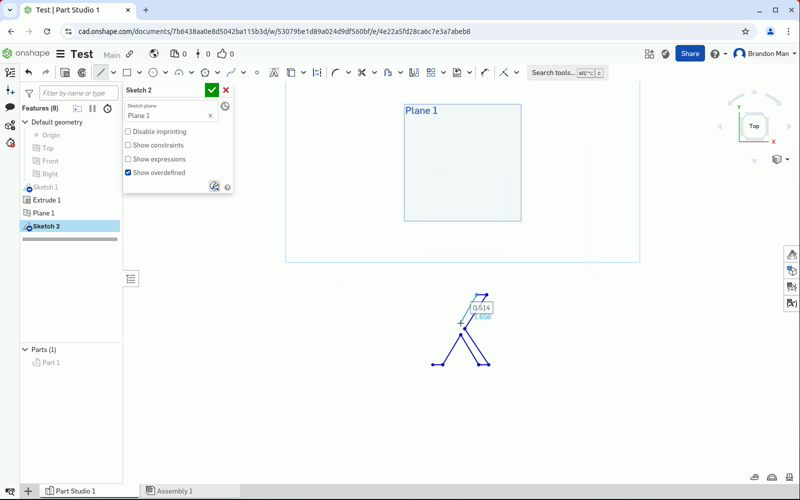
scroll(6)
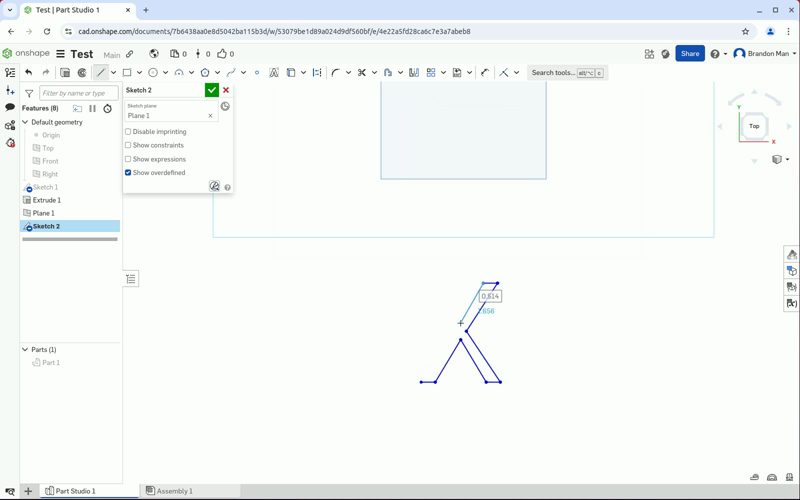
scroll(6)
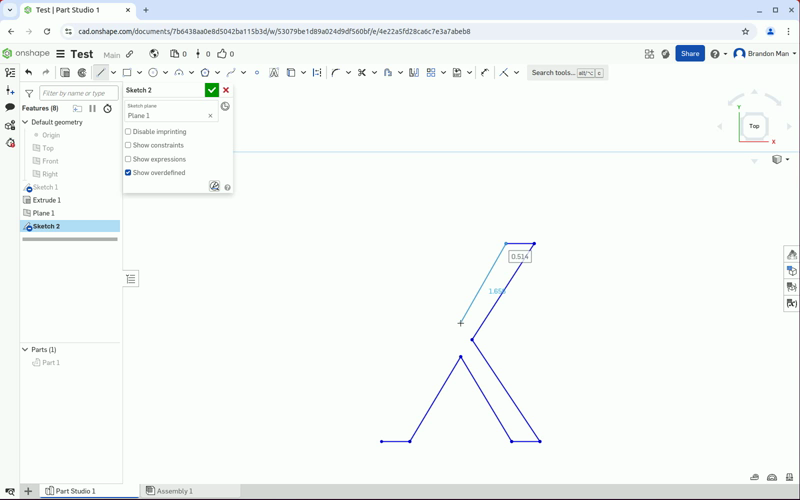
click(460, 322)
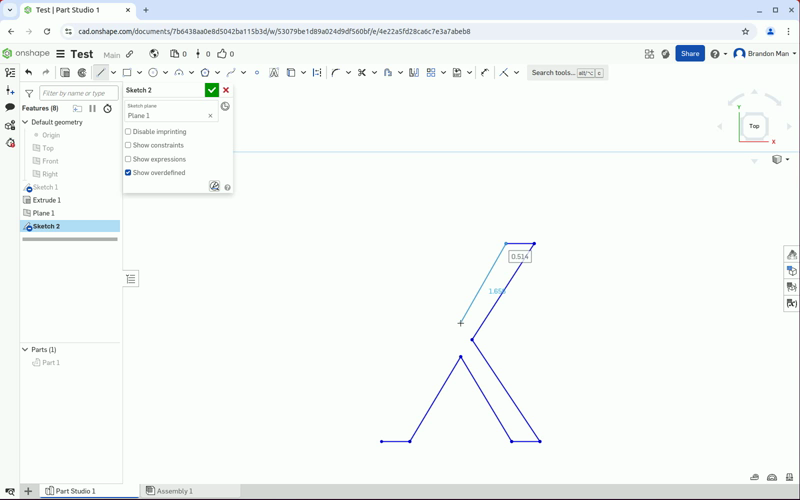
scroll(-6)
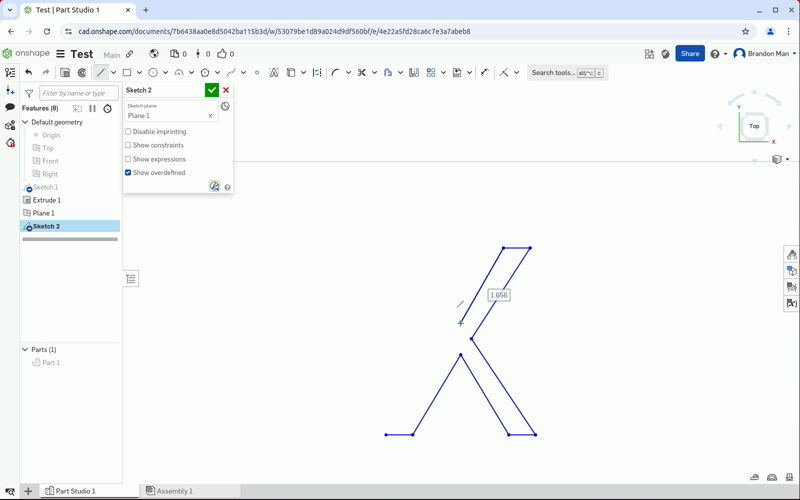
scroll(-6)
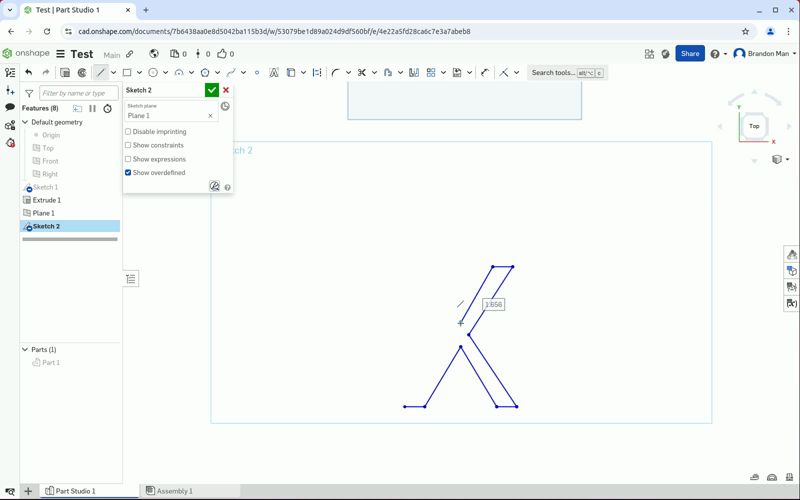
scroll(-6)
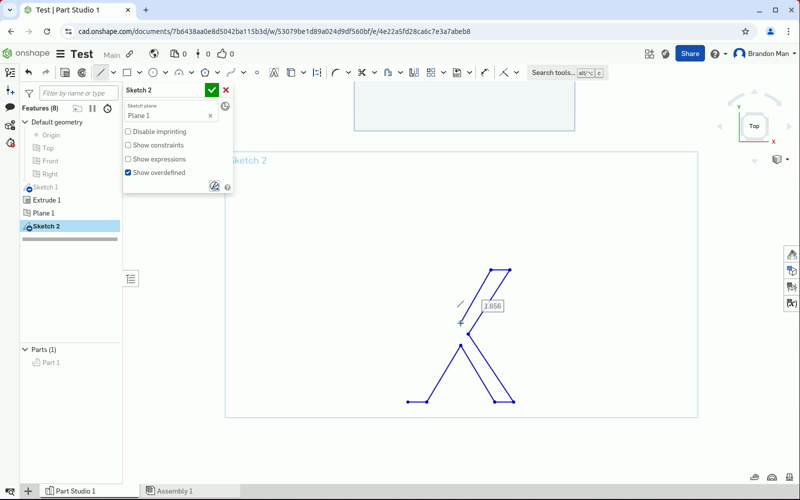
scroll(-6)
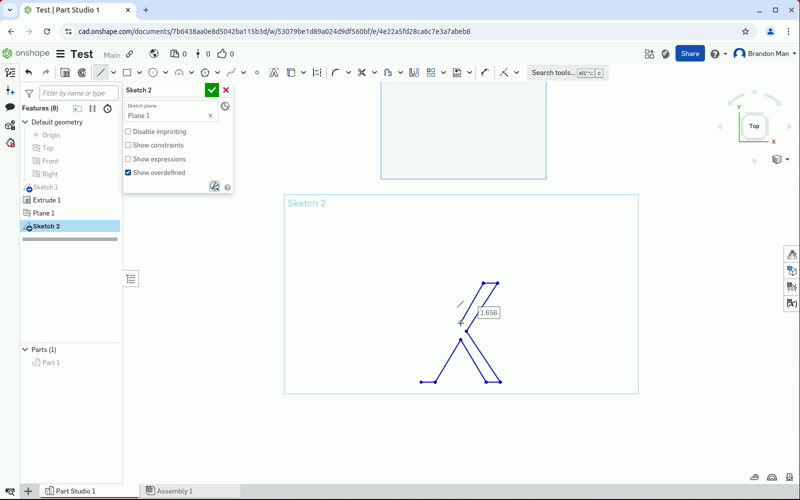
scroll(-6)
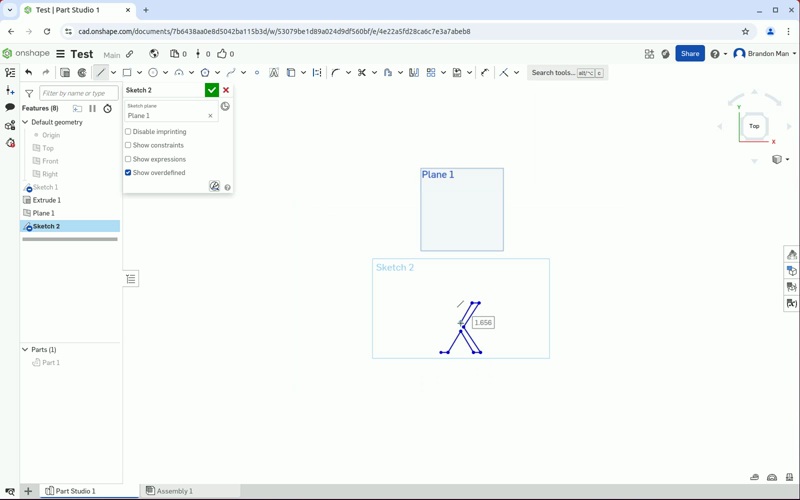
scroll(-6)
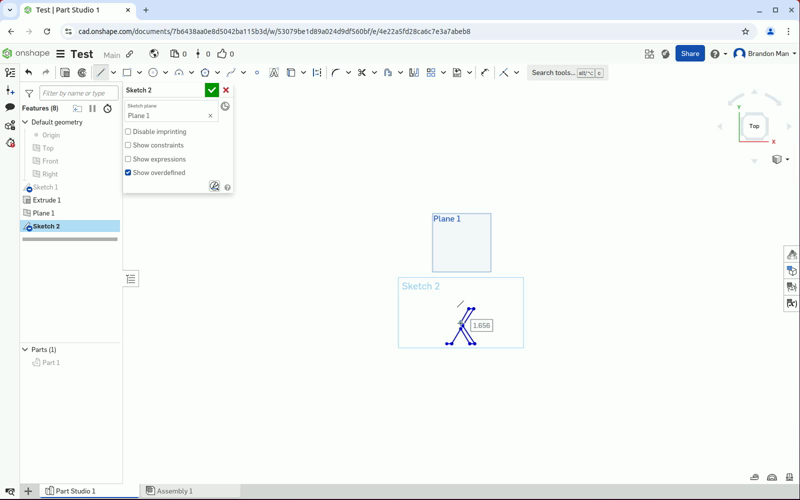
scroll(-6)
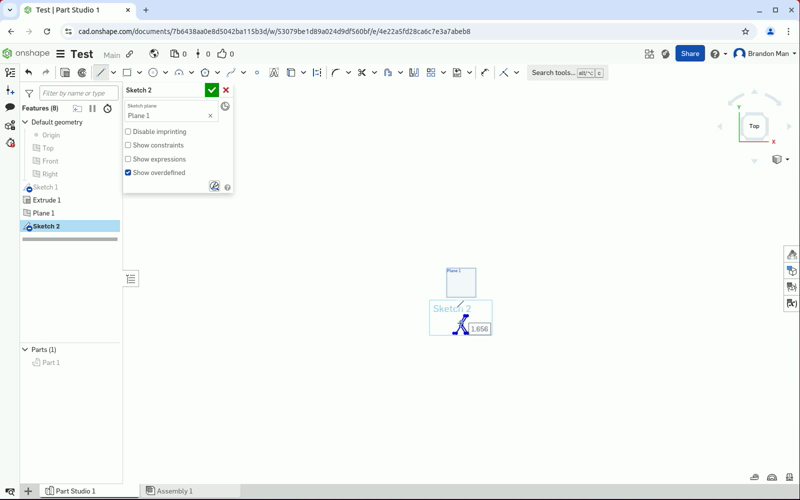
key_up(shift)
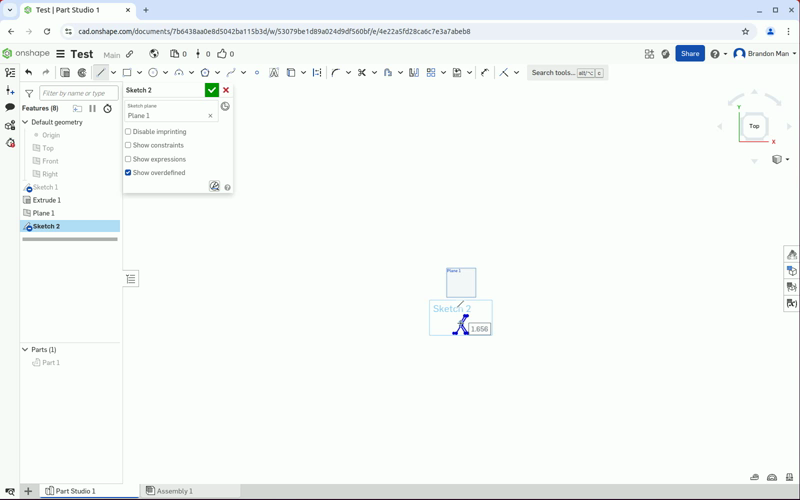
key_down(shift)
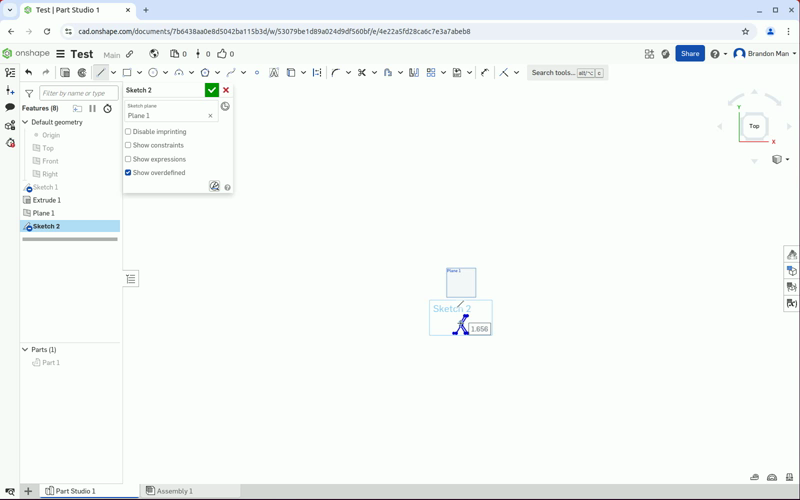
mouse_move(490, 322)
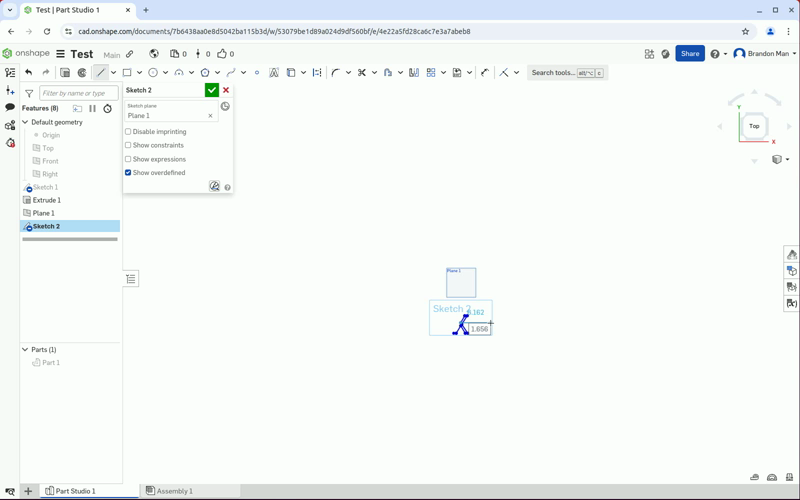
mouse_move(456, 315)
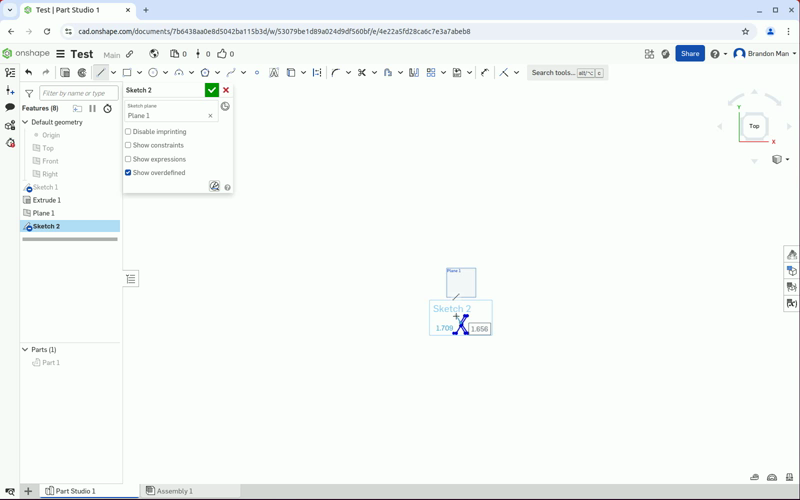
click(456, 315)
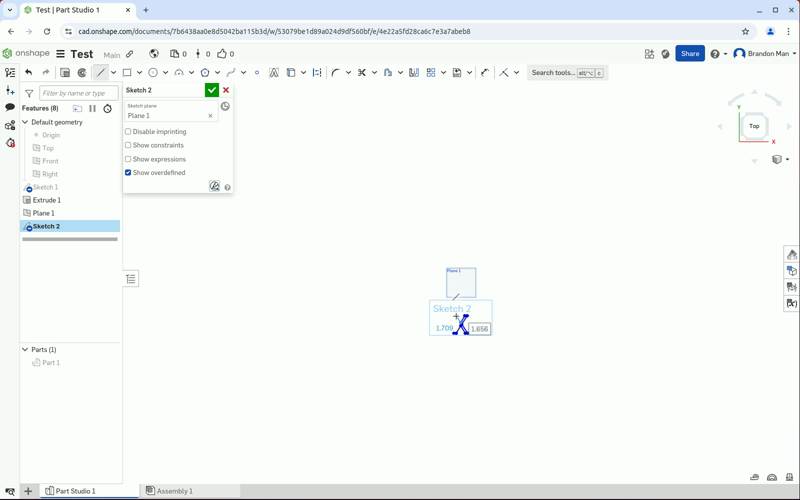
key_up(shift)
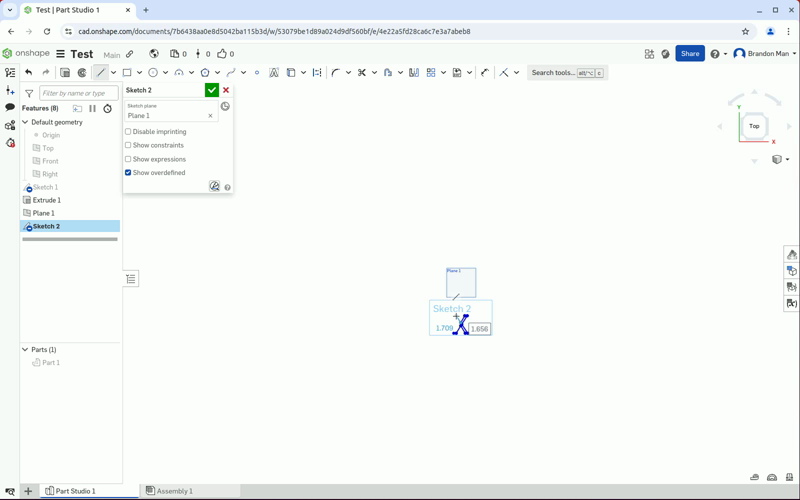
key_down(shift)
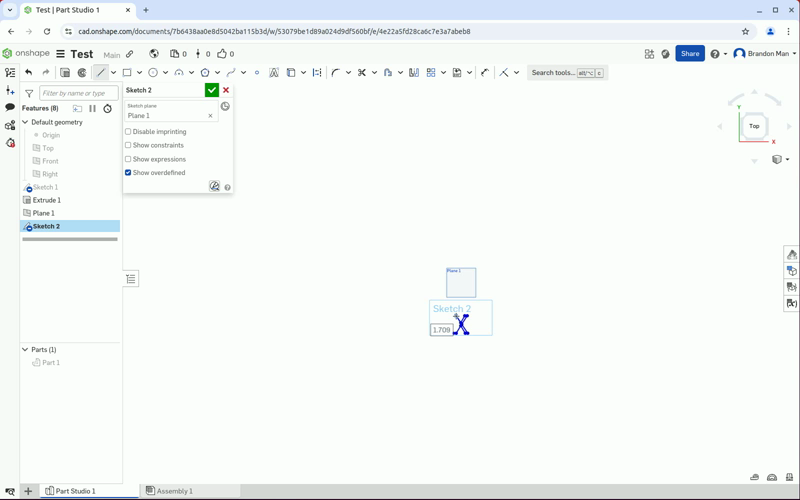
mouse_move(486, 315)
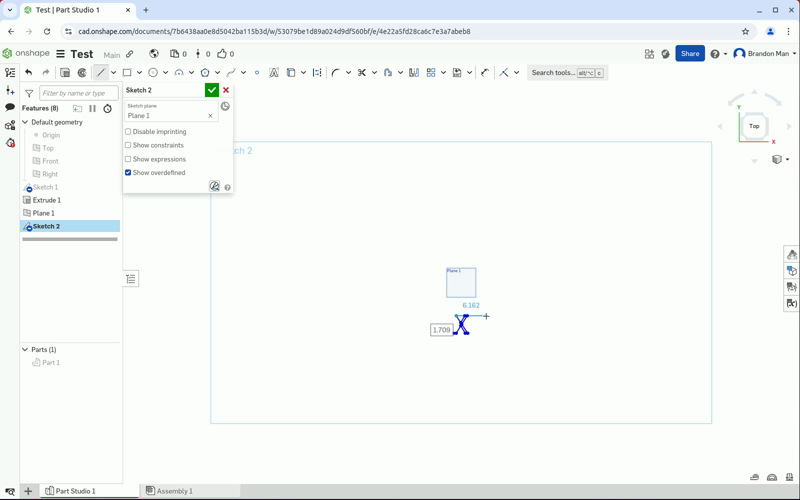
mouse_move(454, 315)
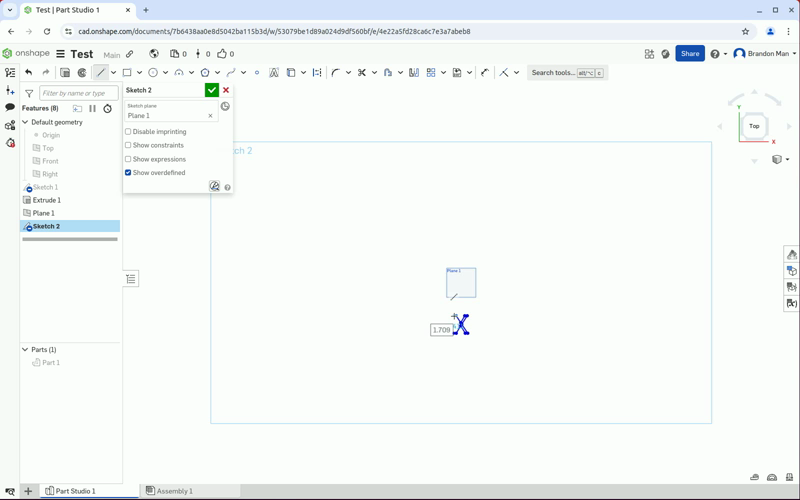
scroll(6)
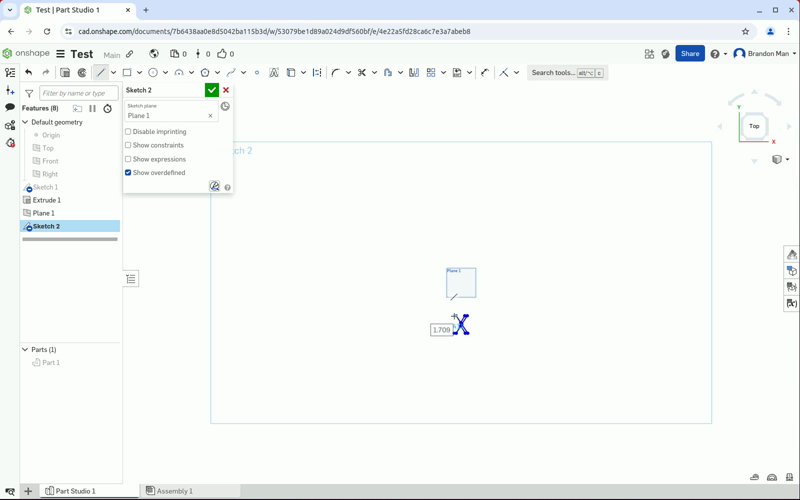
scroll(6)
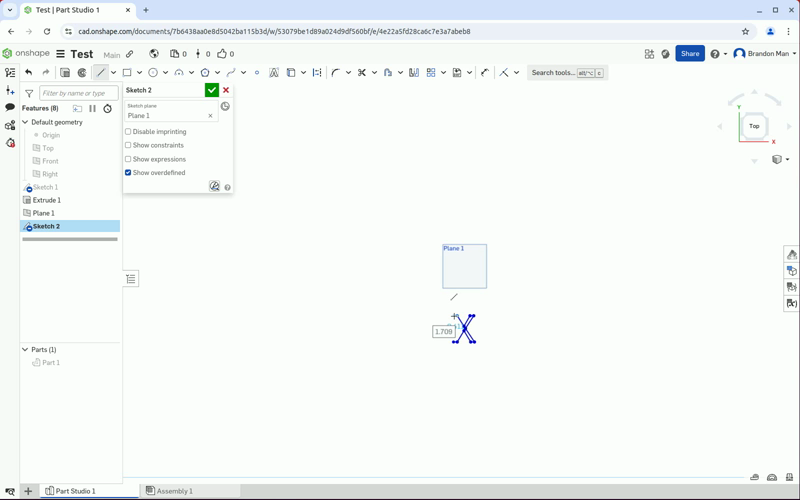
scroll(6)
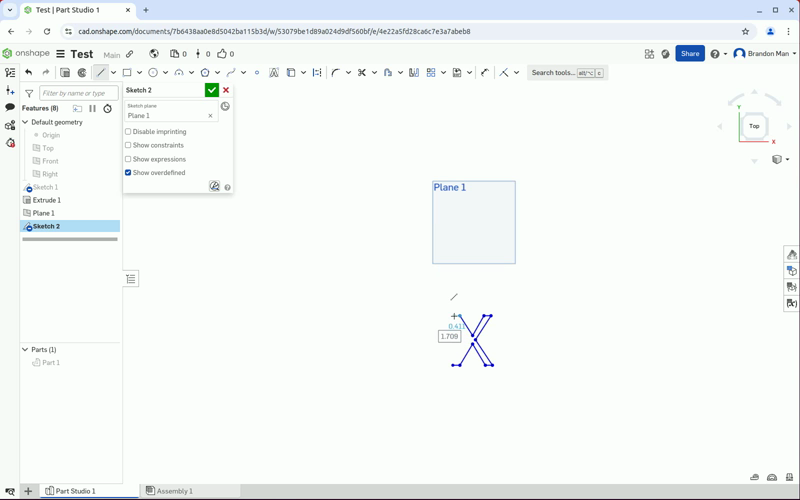
scroll(6)
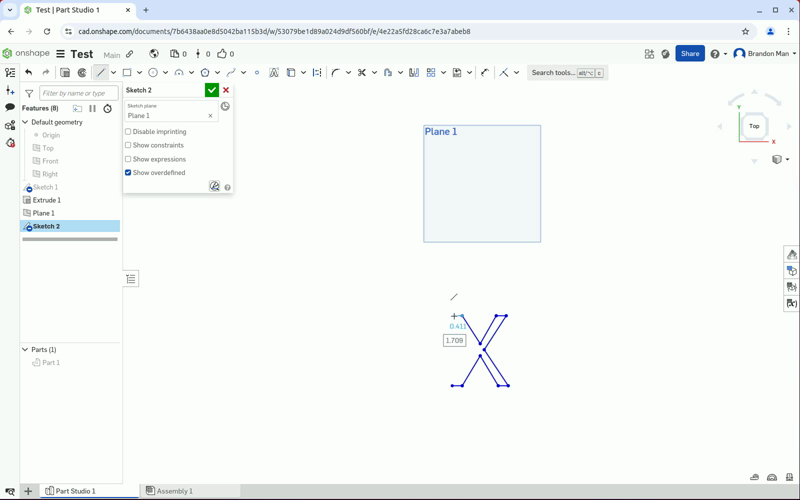
scroll(6)
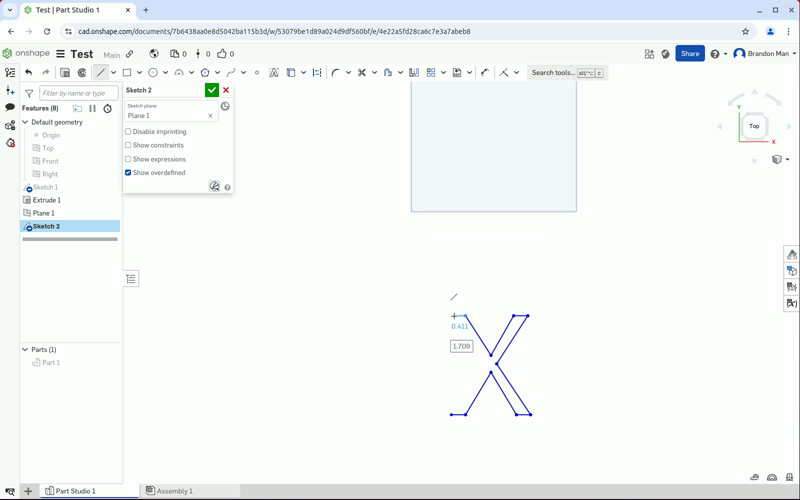
scroll(6)
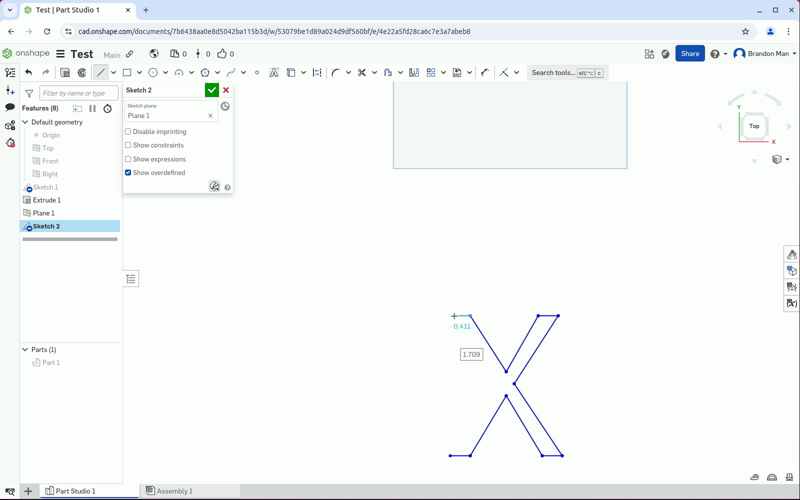
scroll(6)
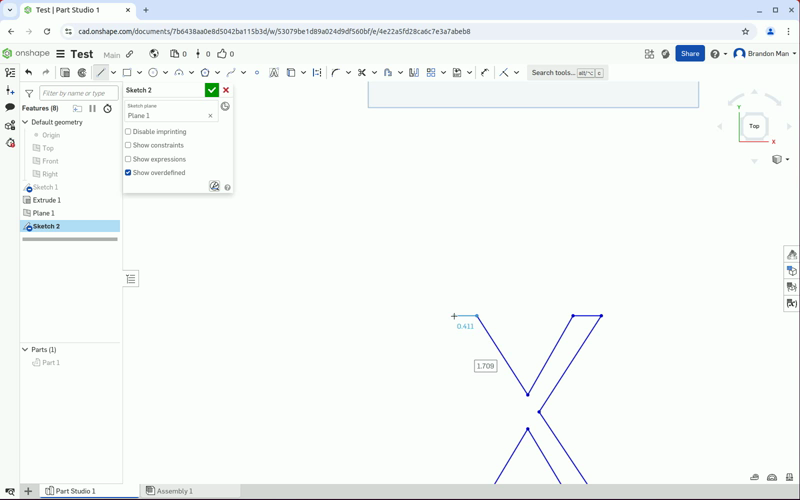
click(454, 315)
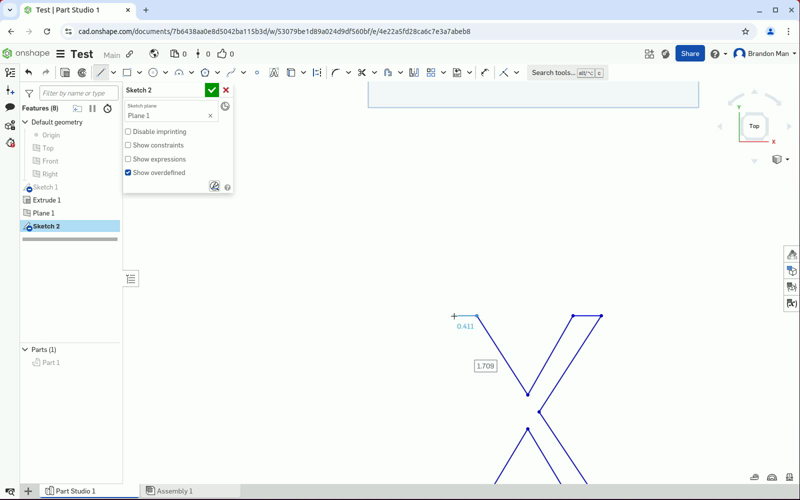
scroll(-6)
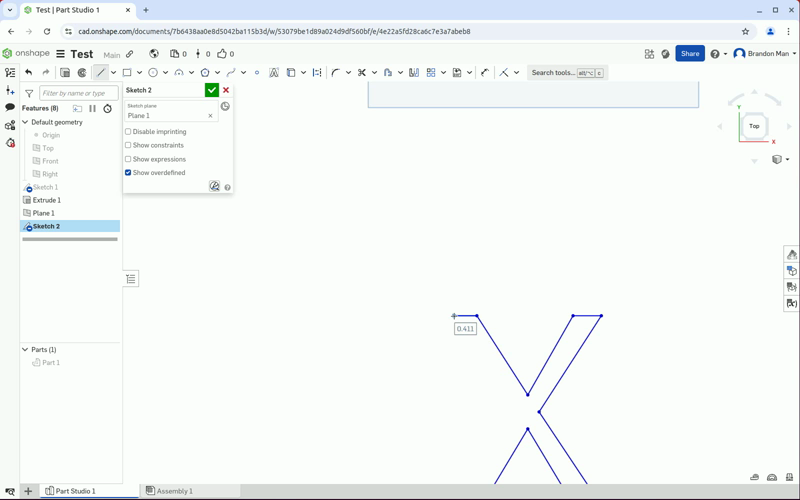
scroll(-6)
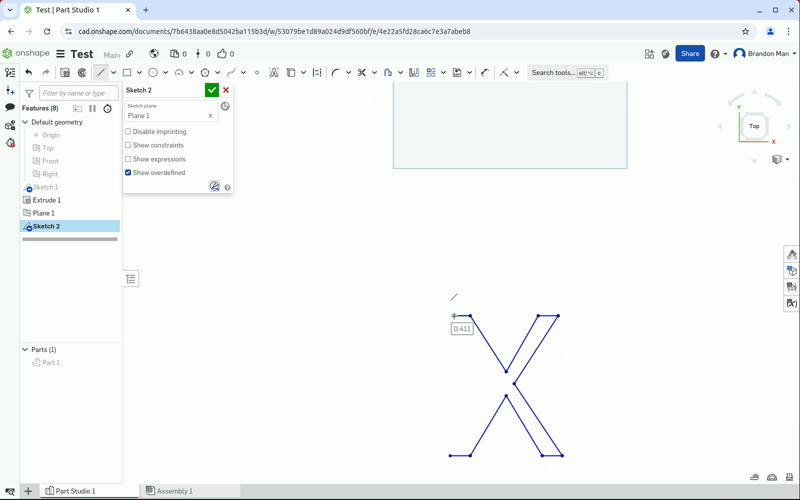
scroll(-6)
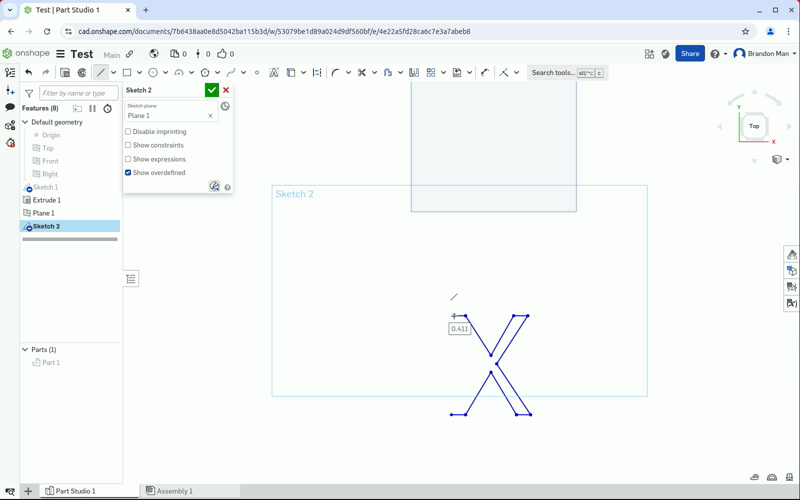
scroll(-6)
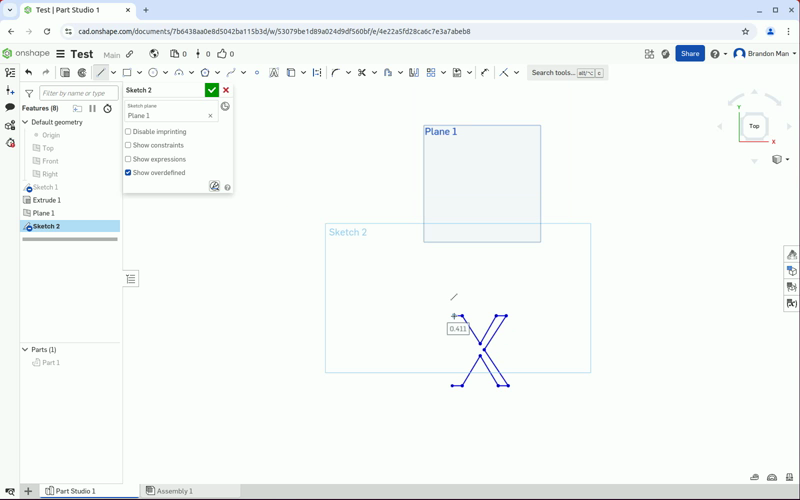
scroll(-6)
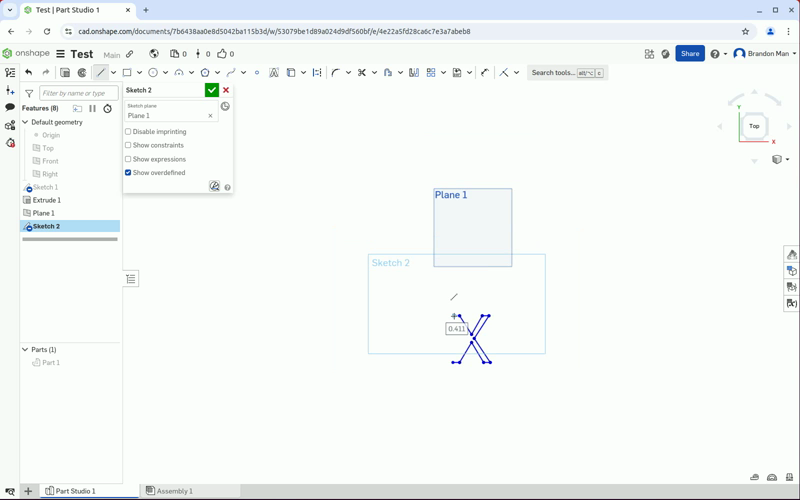
scroll(-6)
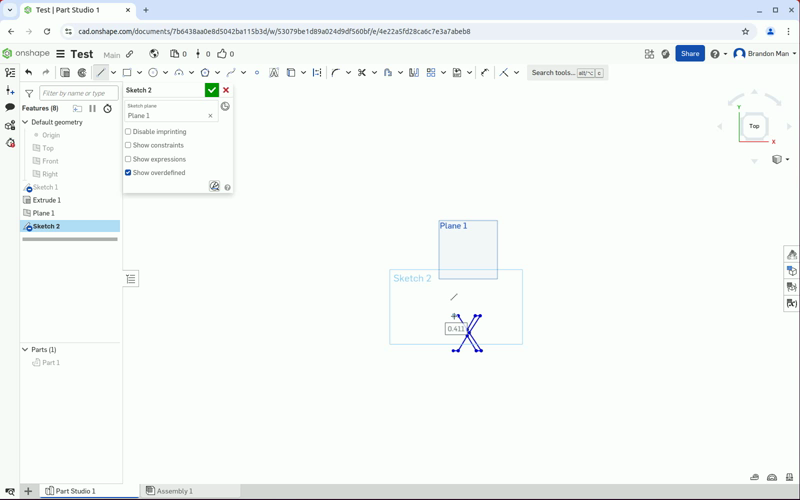
scroll(-6)
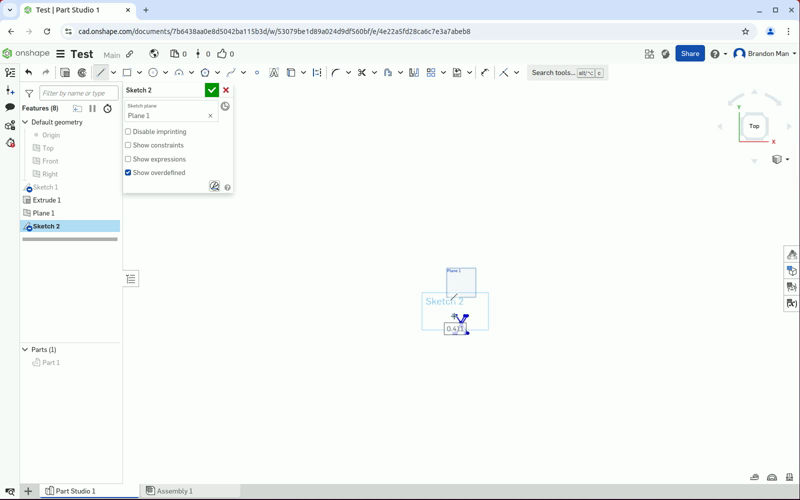
key_up(shift)
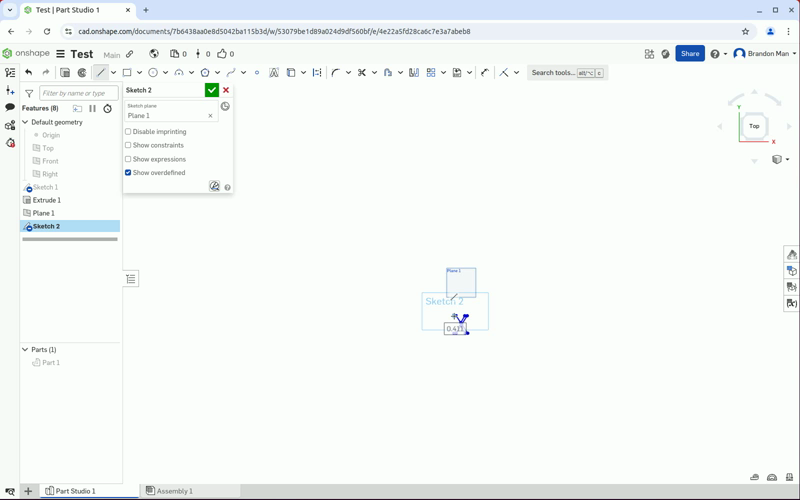
key_down(shift)
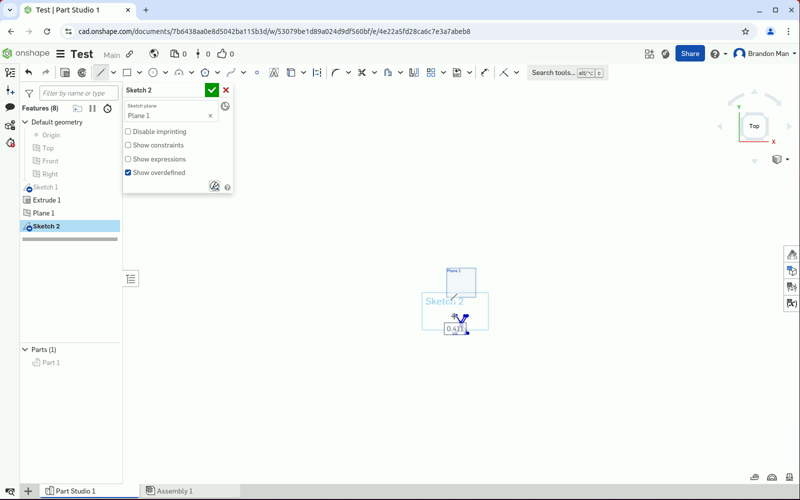
mouse_move(484, 315)
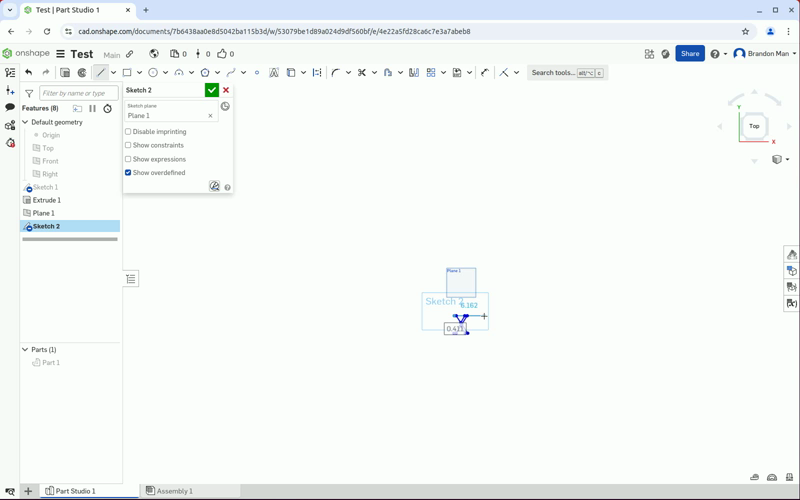
mouse_move(459, 324)
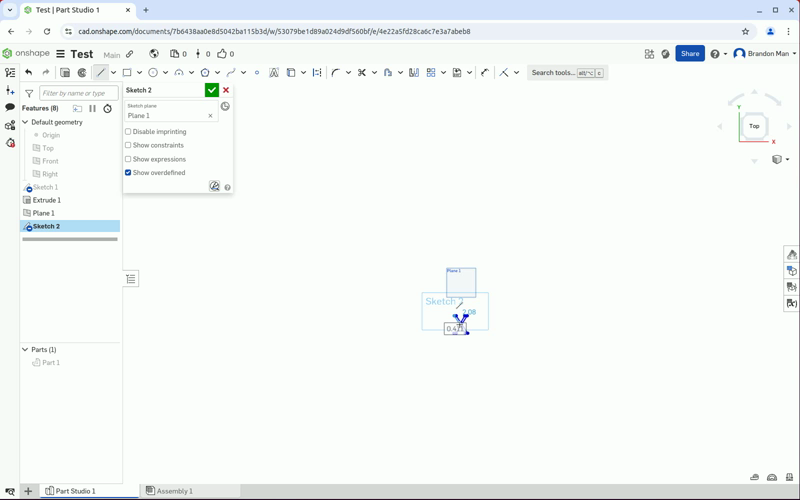
scroll(6)
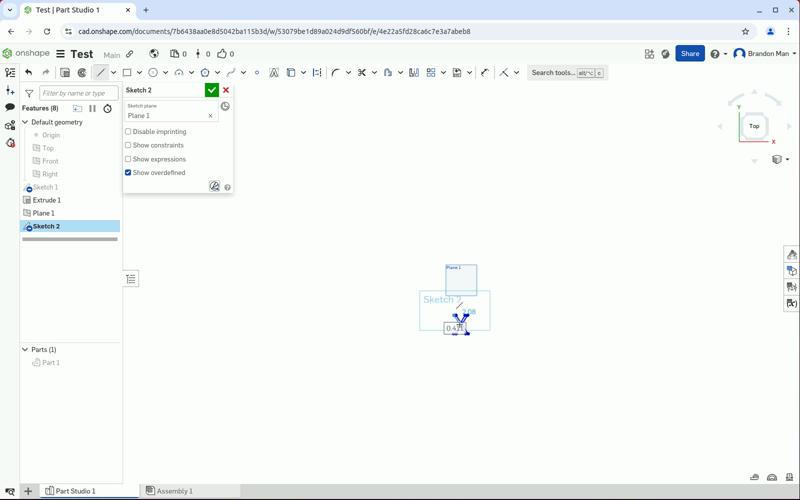
scroll(6)
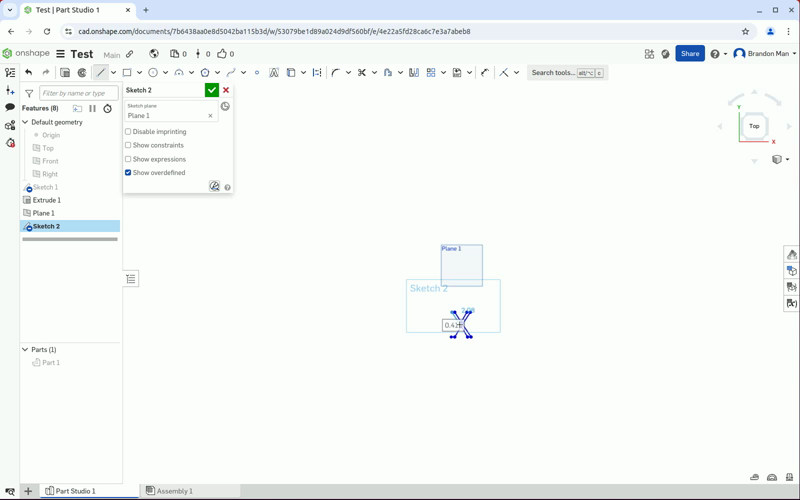
scroll(6)
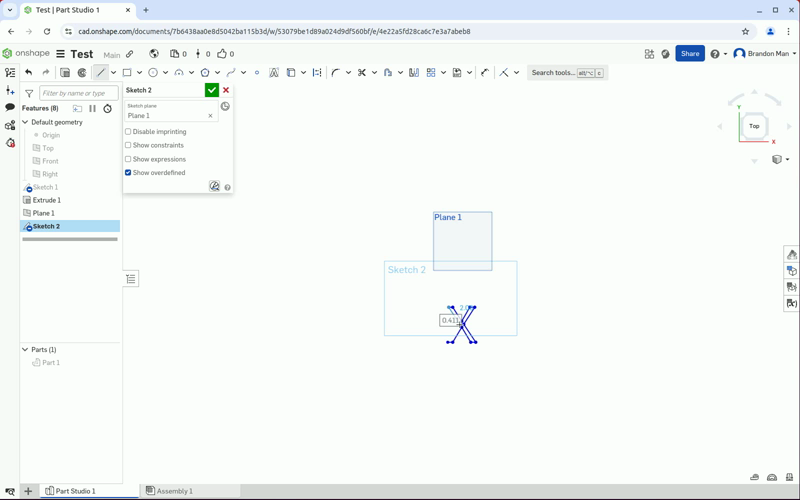
scroll(6)
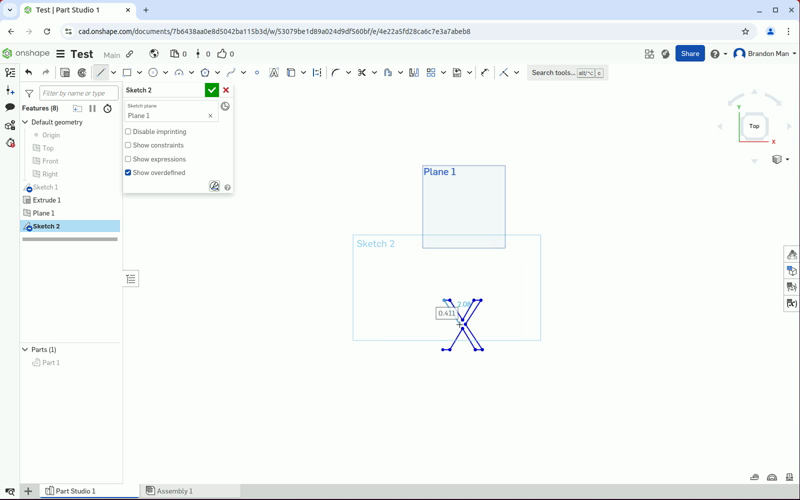
scroll(6)
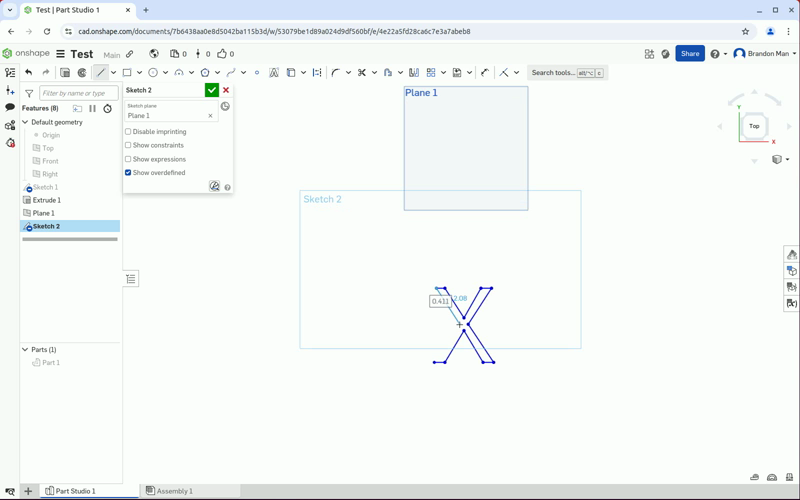
scroll(6)
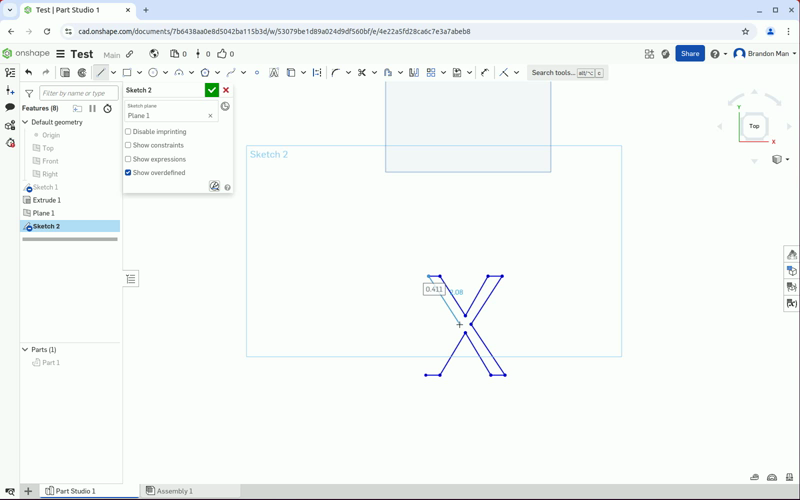
scroll(6)
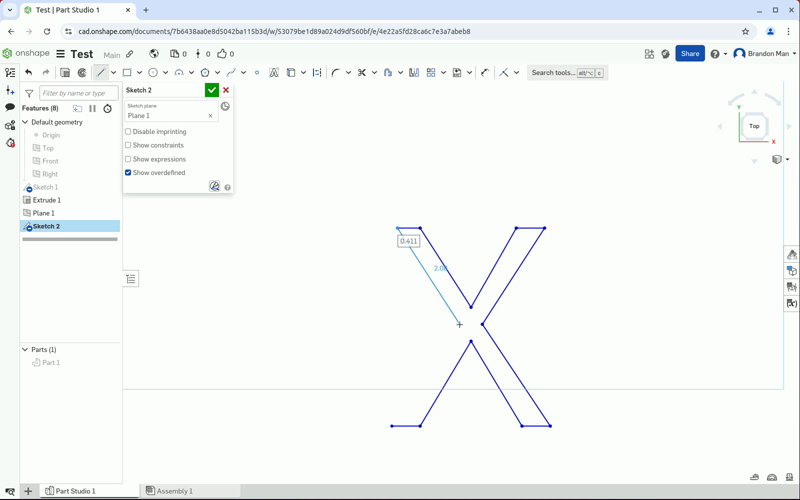
click(459, 324)
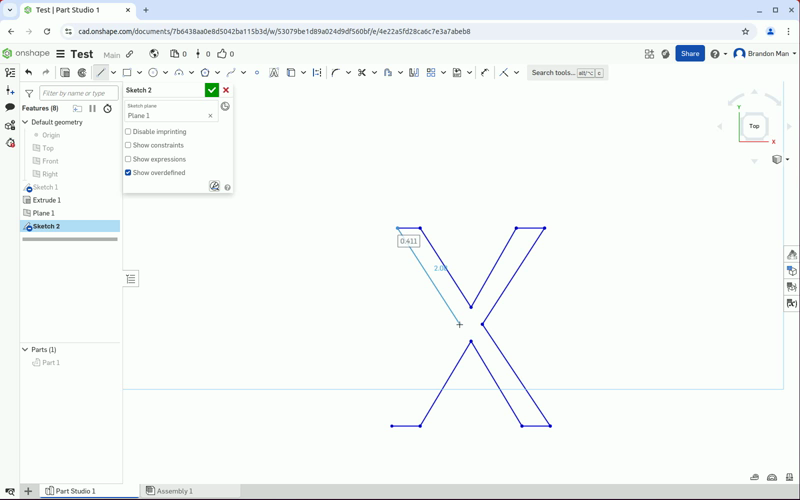
scroll(-6)
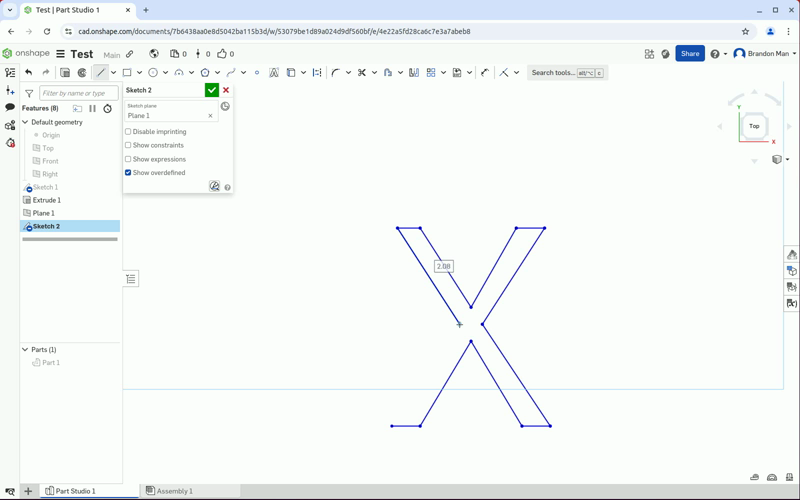
scroll(-6)
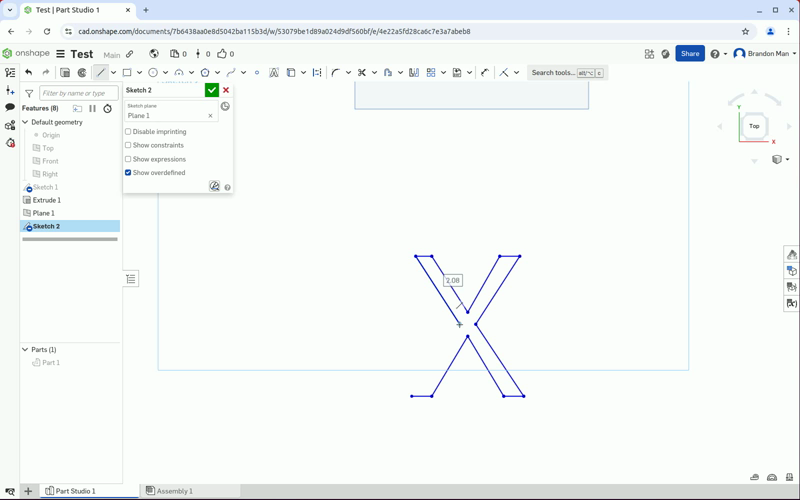
scroll(-6)
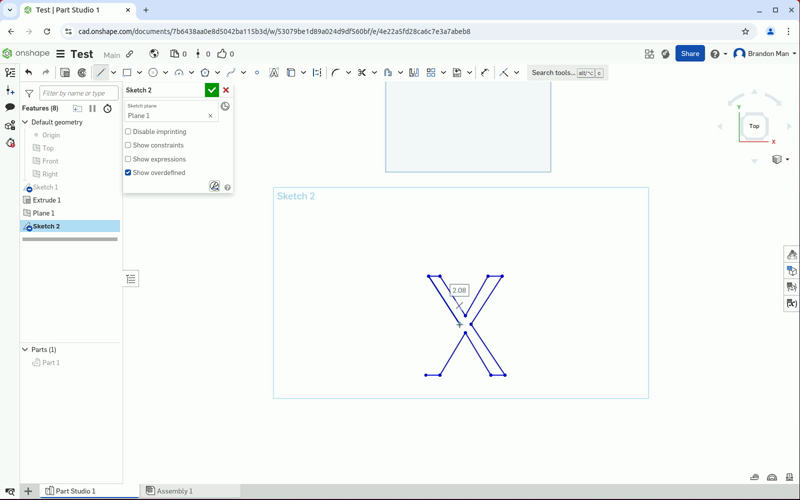
scroll(-6)
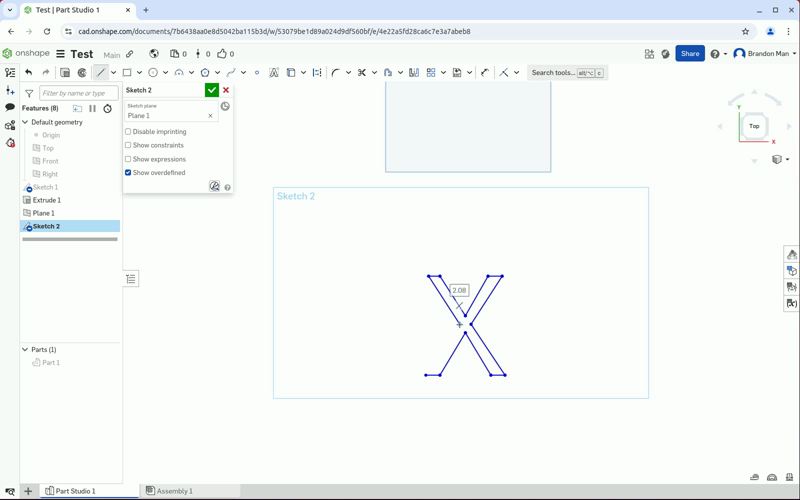
scroll(-6)
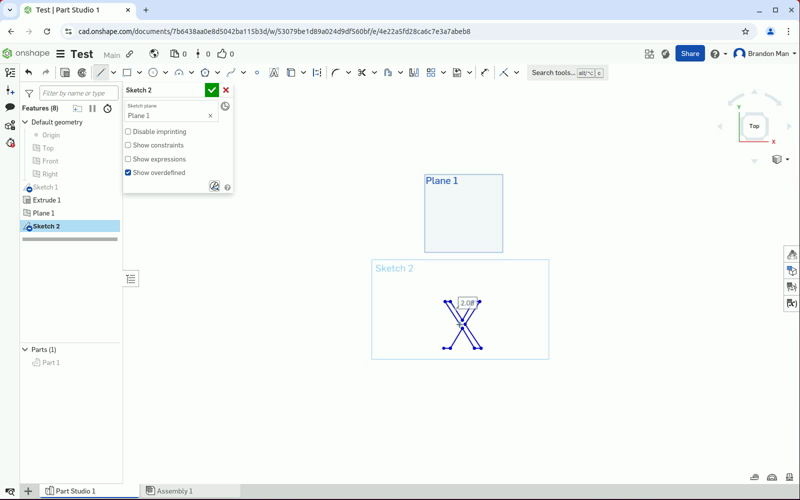
scroll(-6)
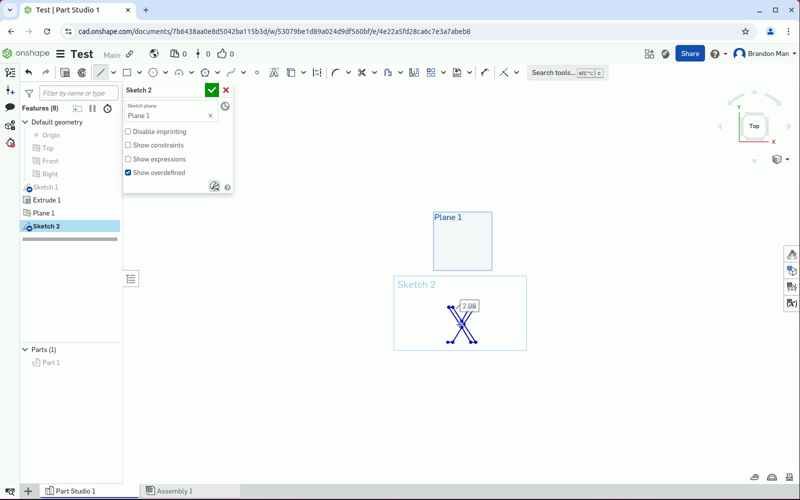
scroll(-6)
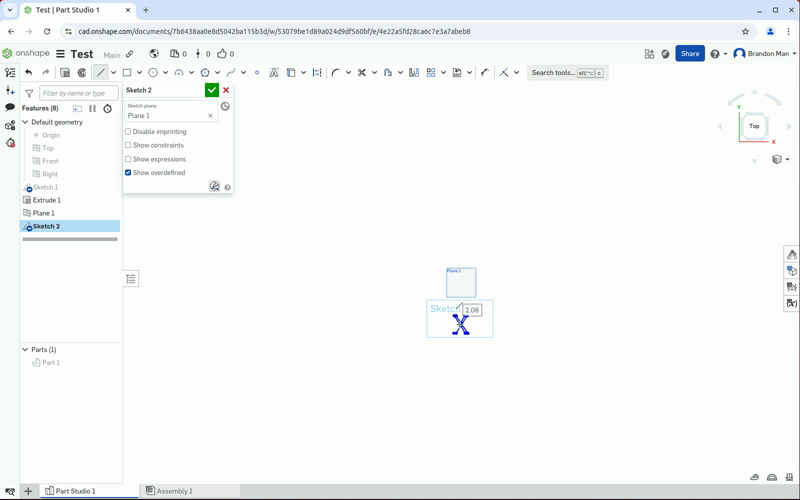
key_up(shift)
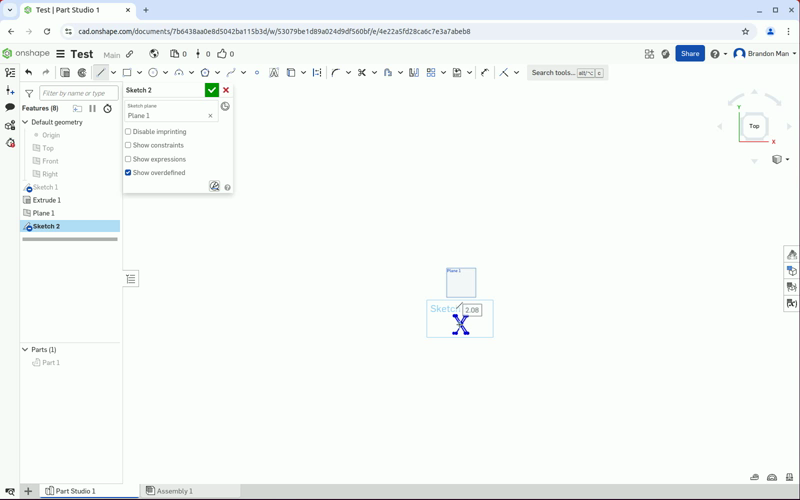
mouse_move(489, 324)
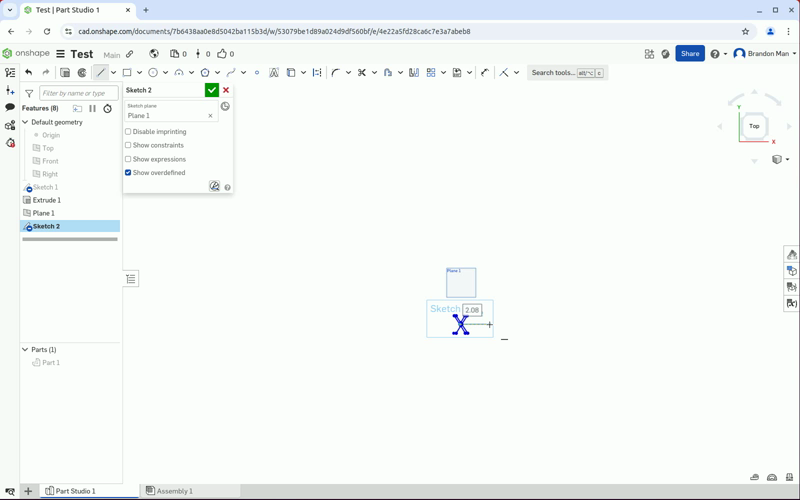
key_down(shift)
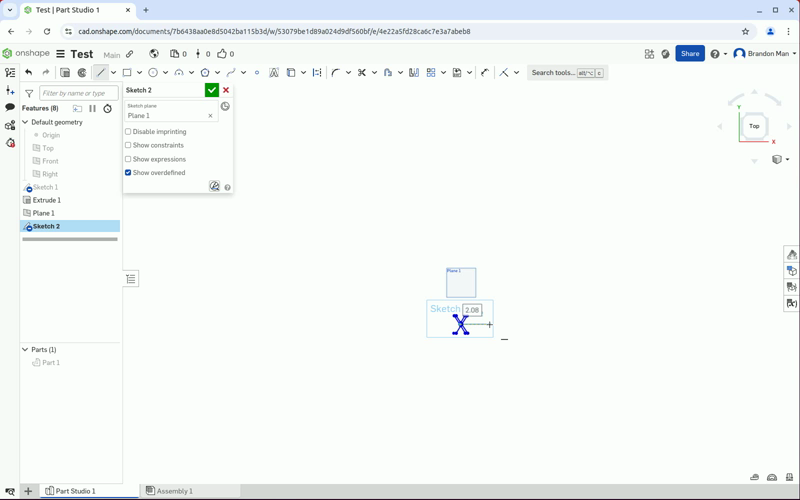
mouse_move(453, 333)
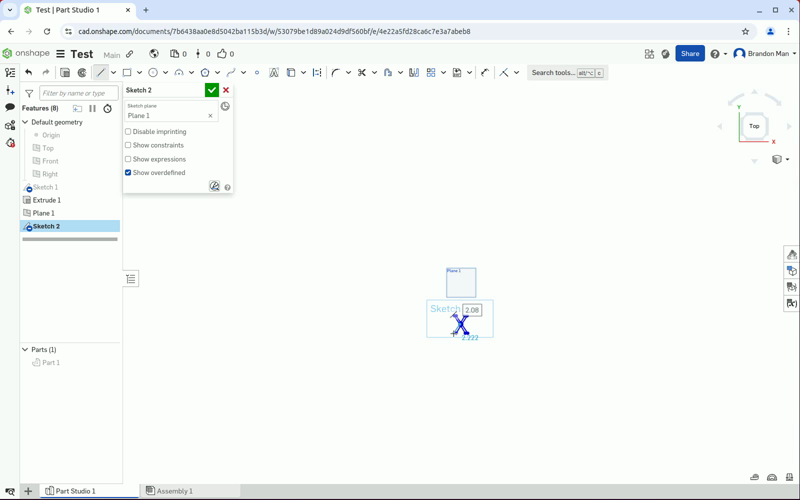
scroll(6)
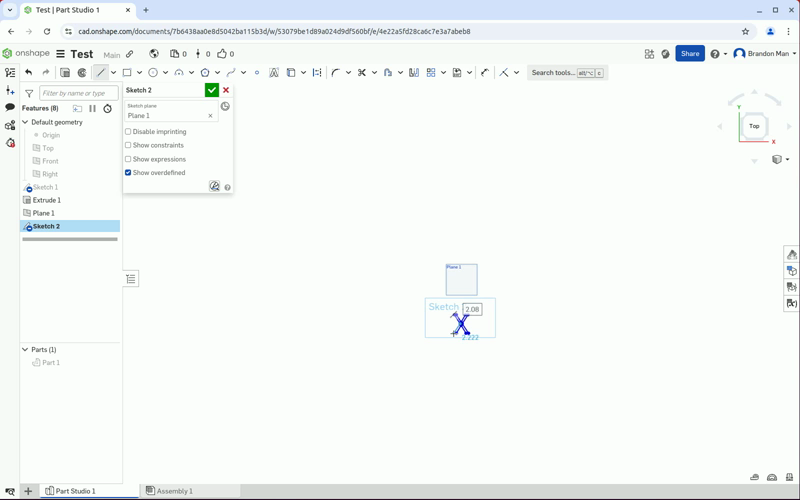
scroll(6)
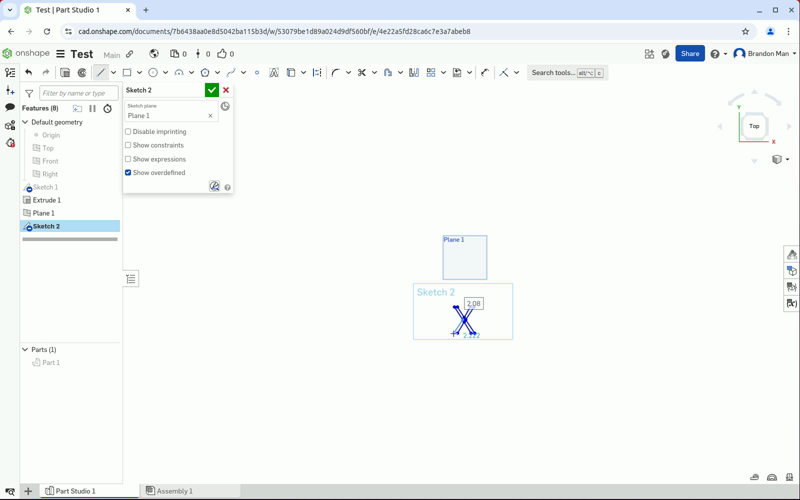
scroll(6)
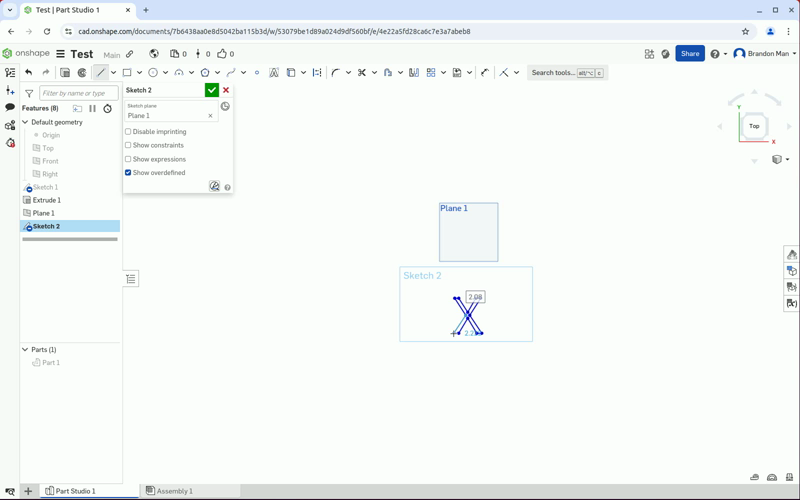
scroll(6)
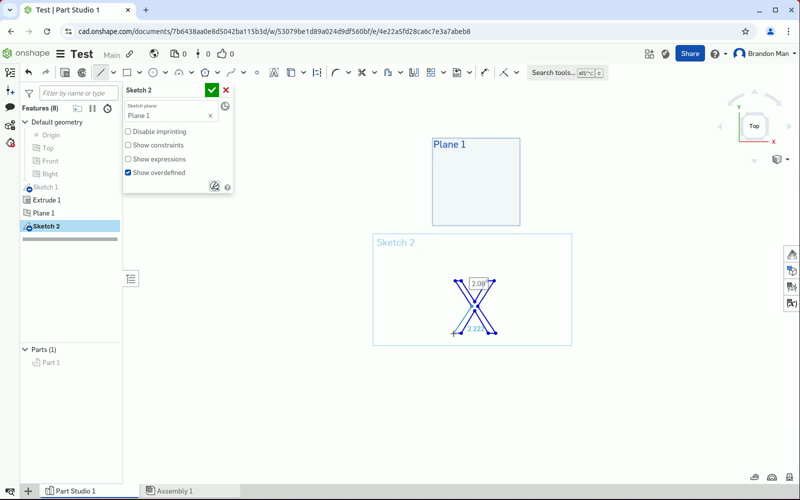
scroll(6)
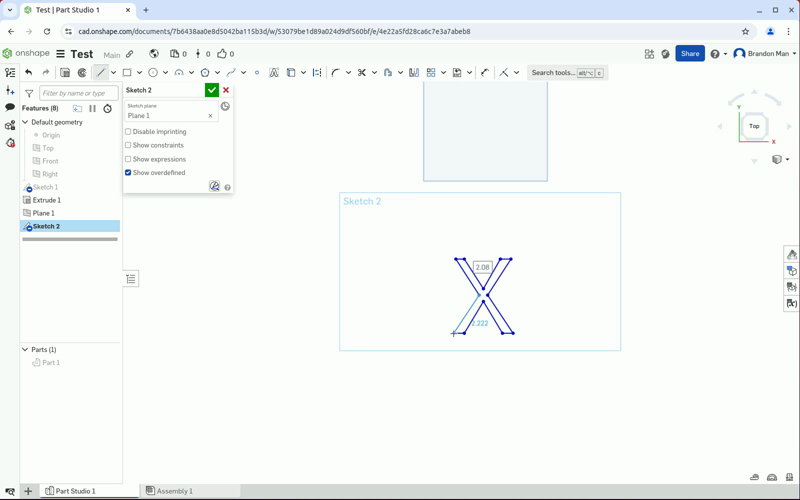
scroll(6)
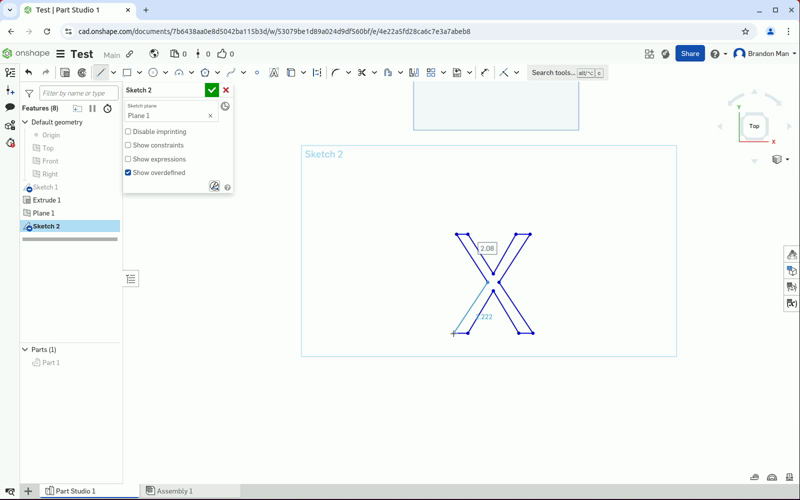
scroll(6)
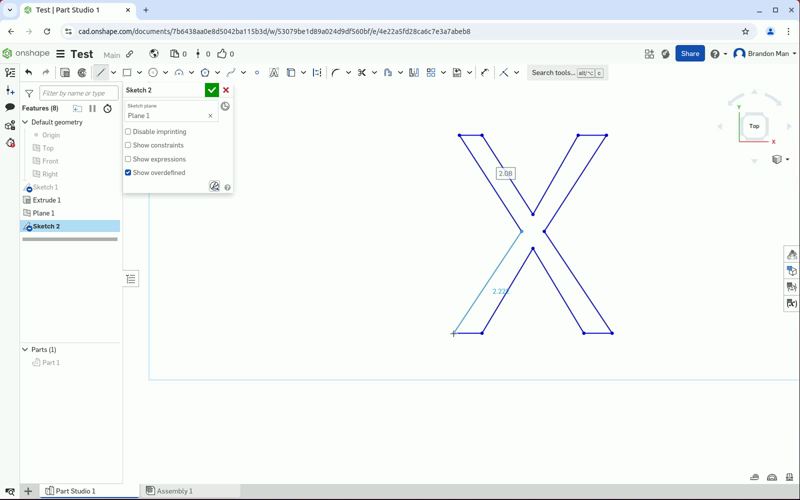
key_up(shift)
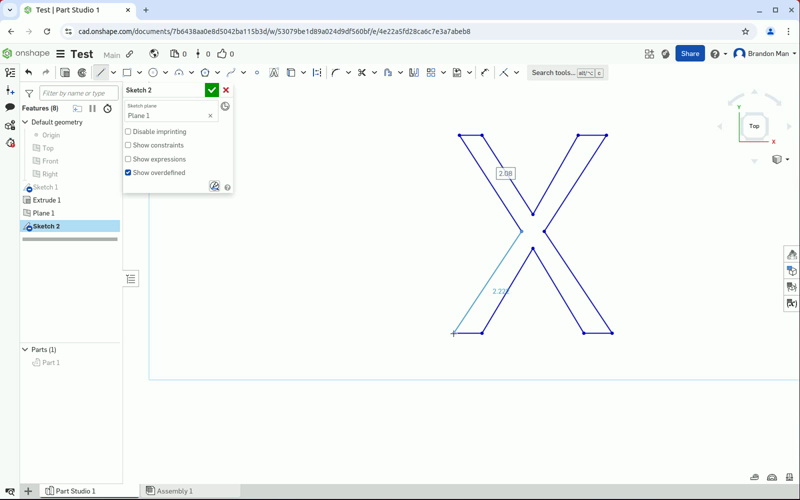
click(453, 333)
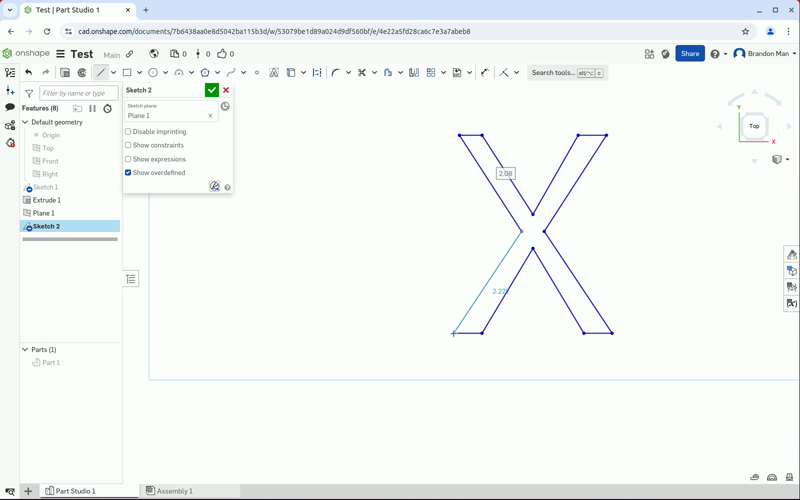
scroll(-6)
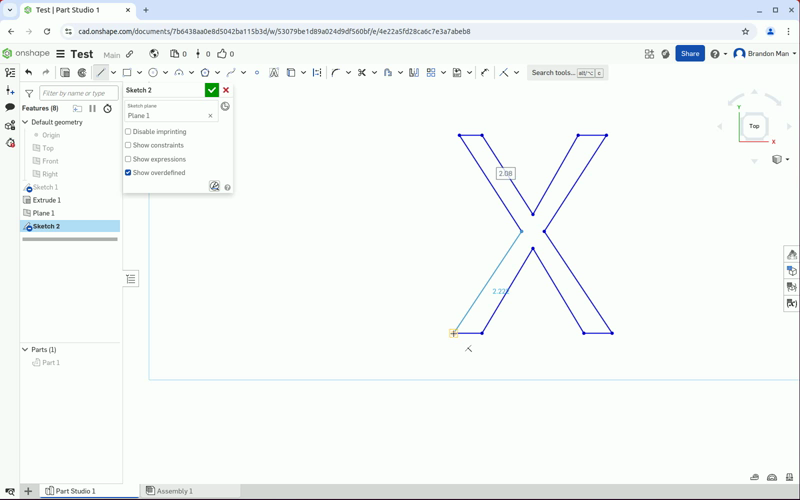
scroll(-6)
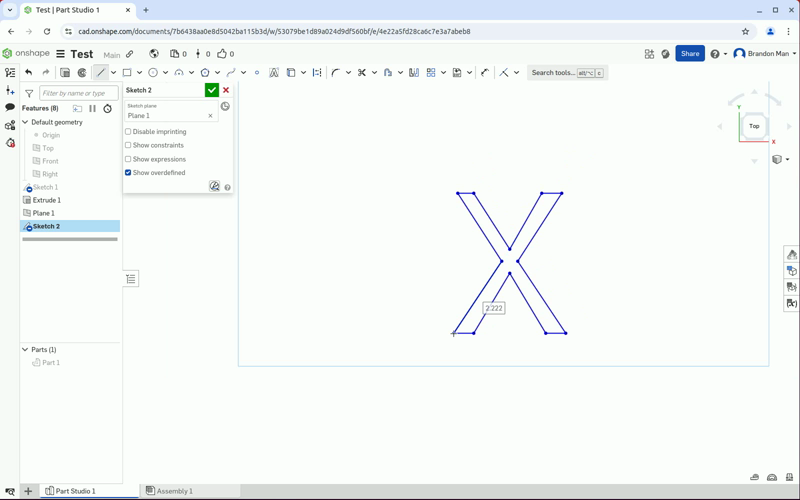
scroll(-6)
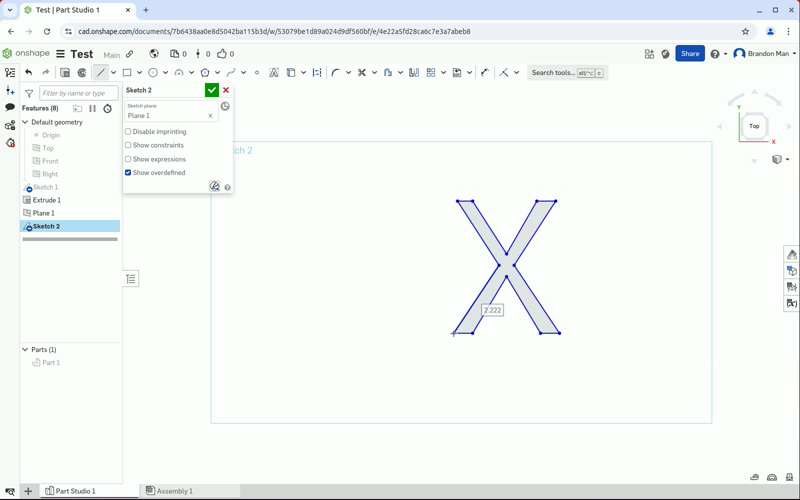
scroll(-6)
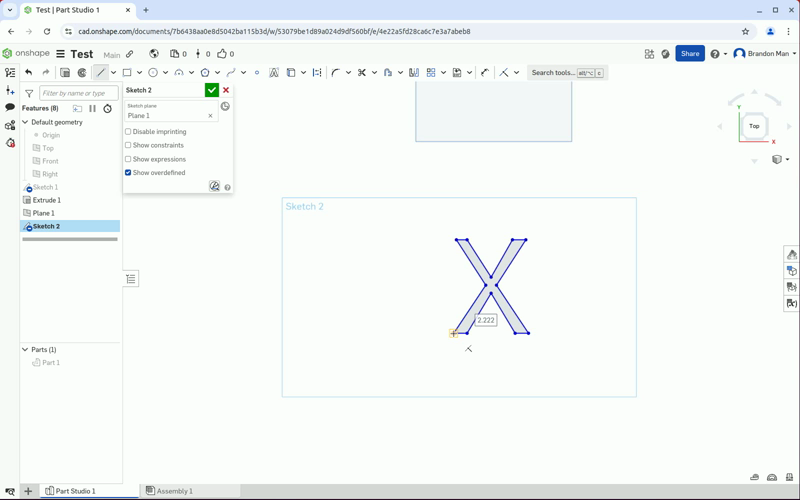
scroll(-6)
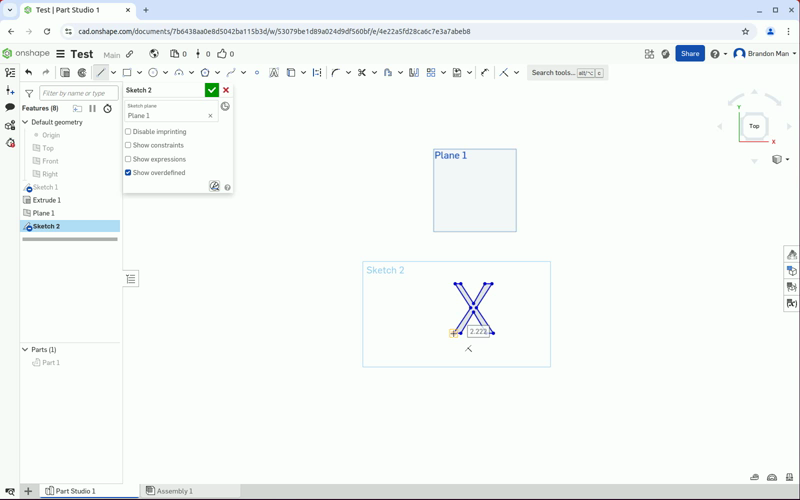
scroll(-6)
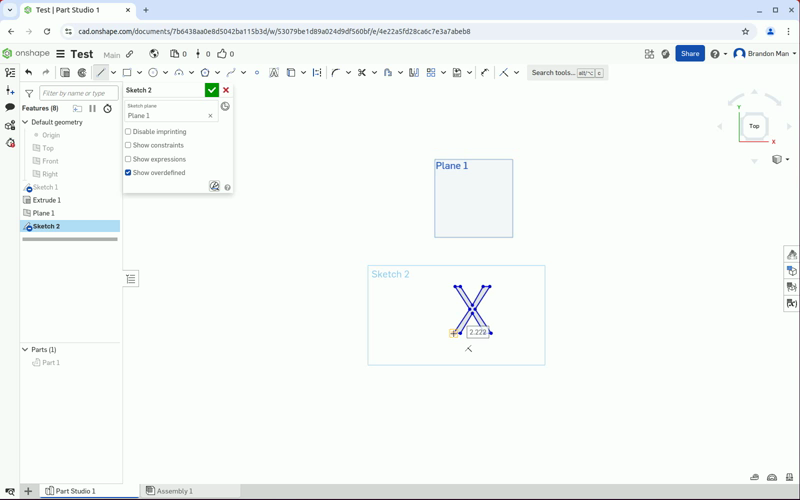
scroll(-6)
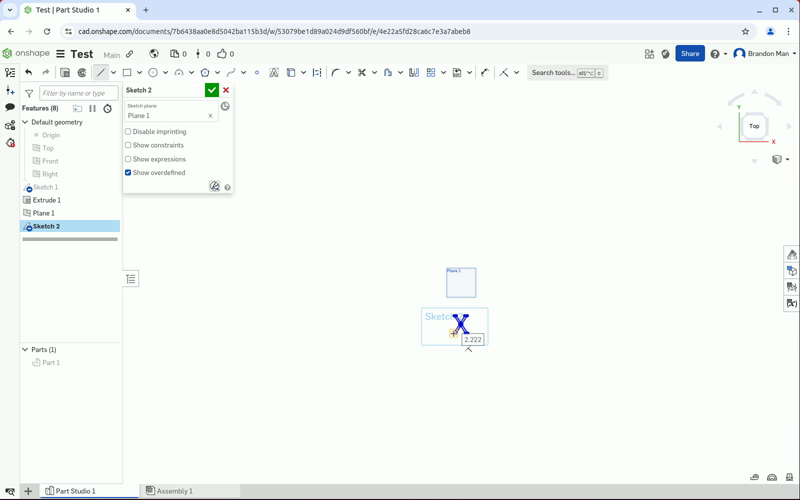
key(esc)
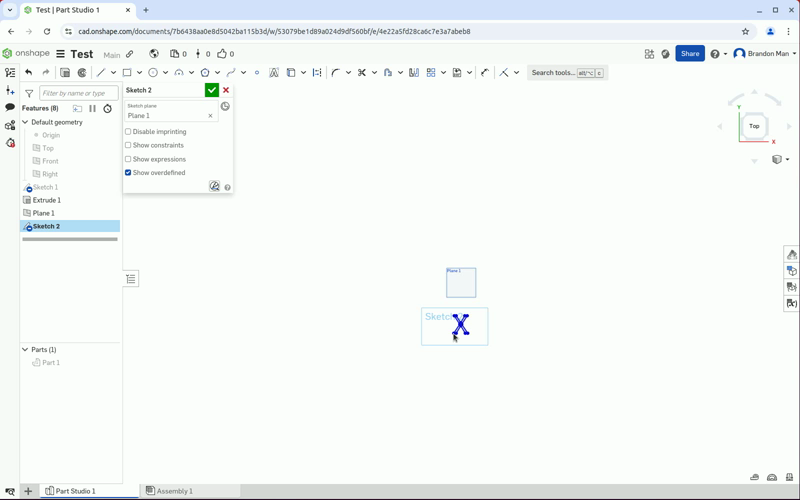
mouse_move(463, 319)
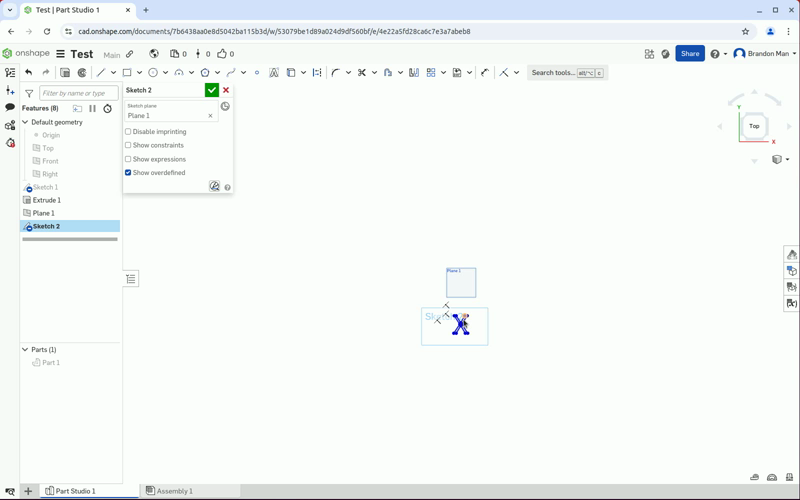
scroll(6)
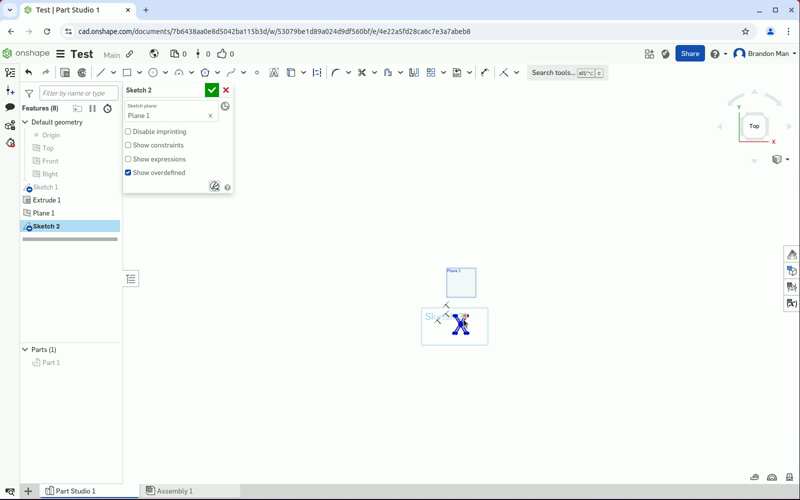
scroll(6)
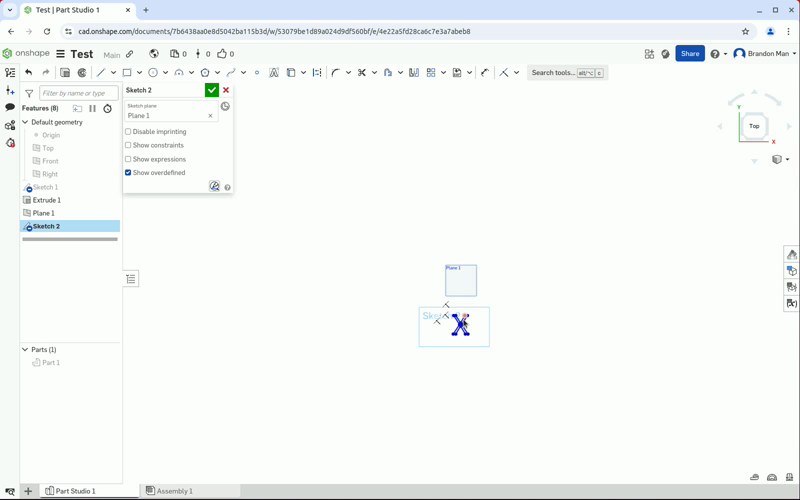
scroll(6)
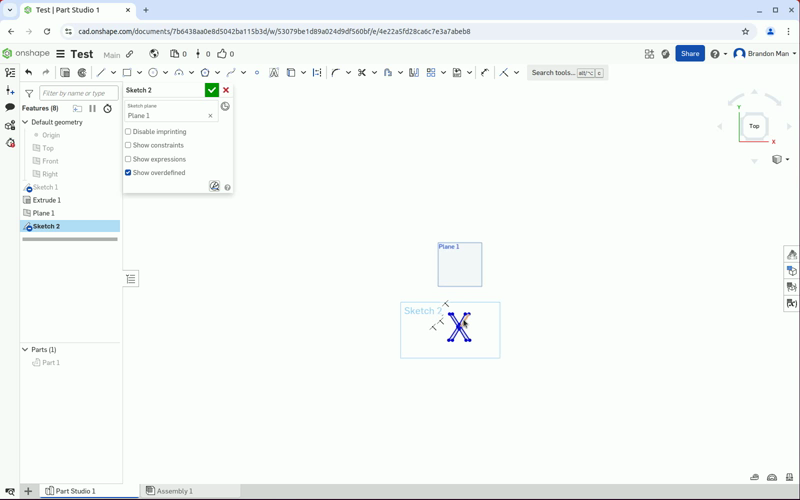
scroll(6)
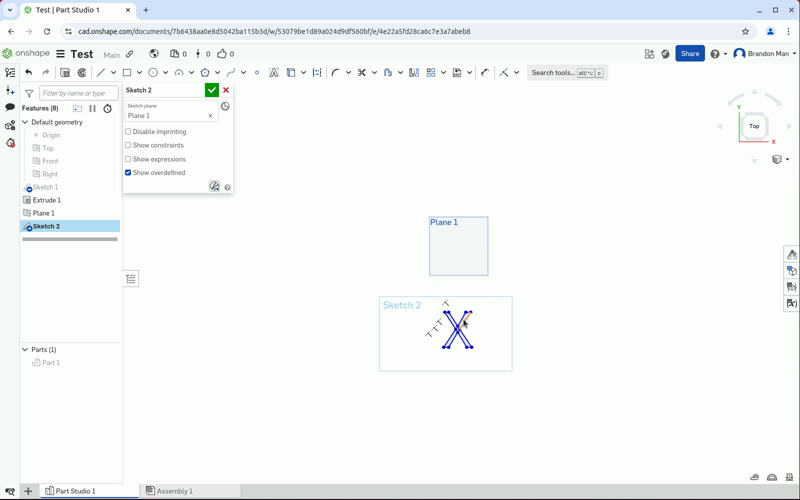
scroll(6)
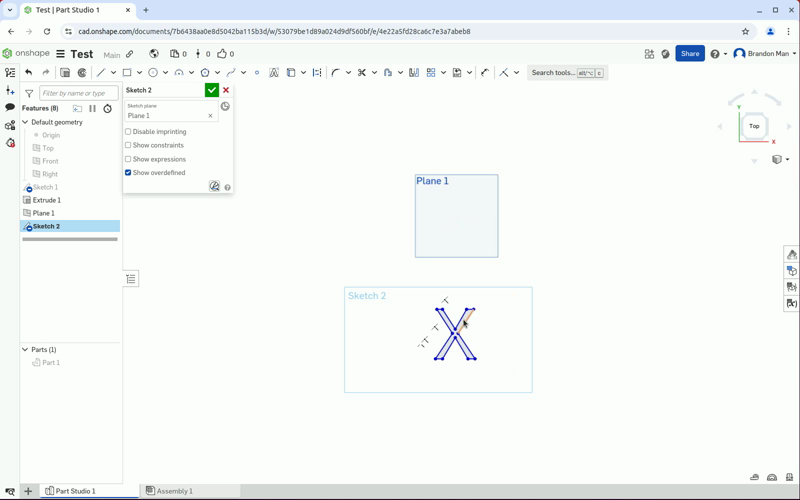
scroll(6)
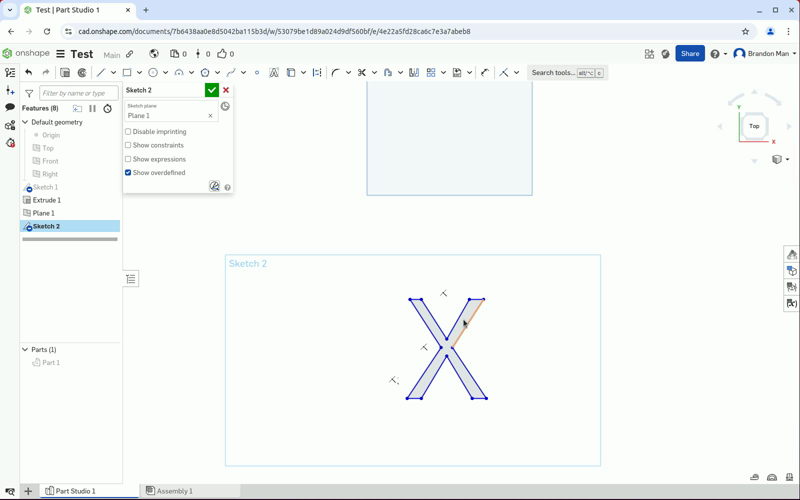
scroll(6)
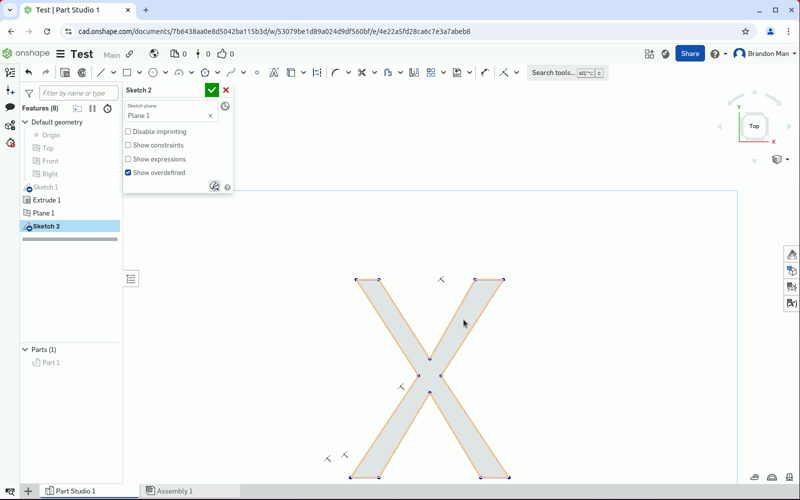
click(463, 319)
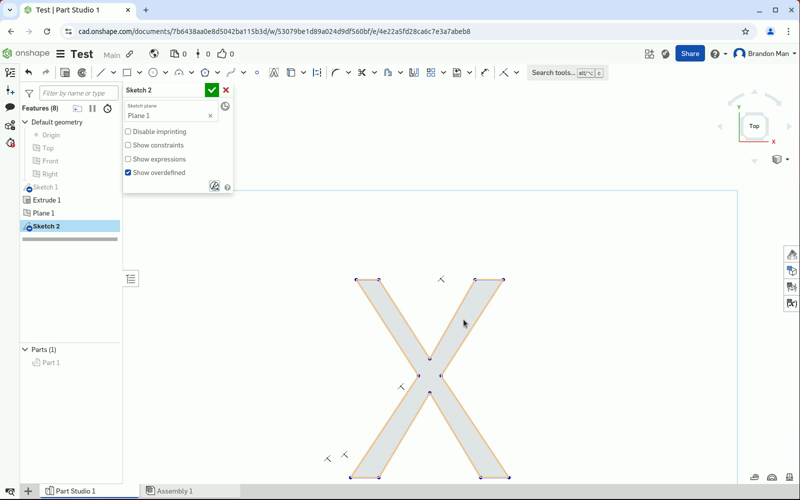
scroll(-6)
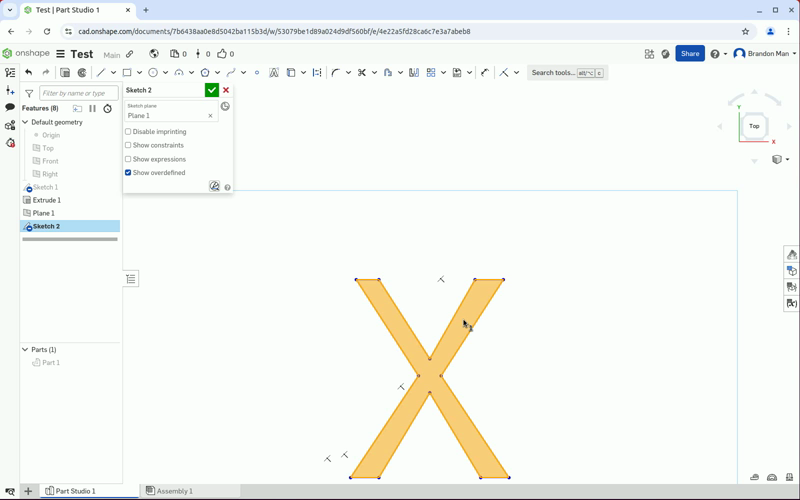
scroll(-6)
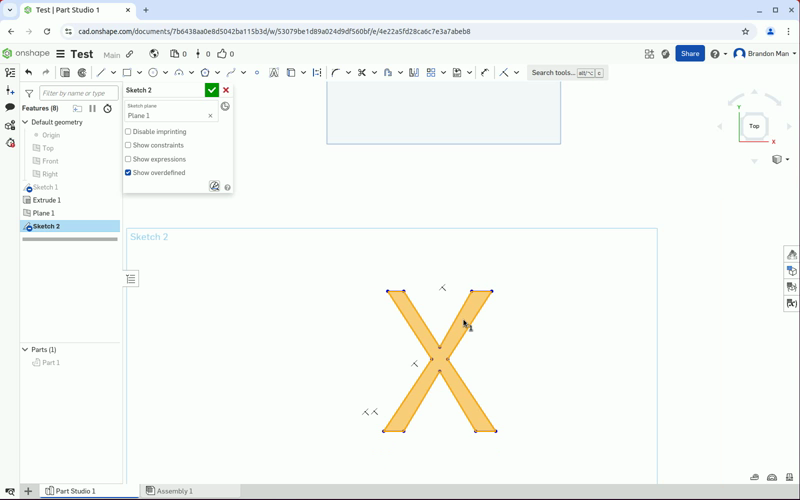
scroll(-6)
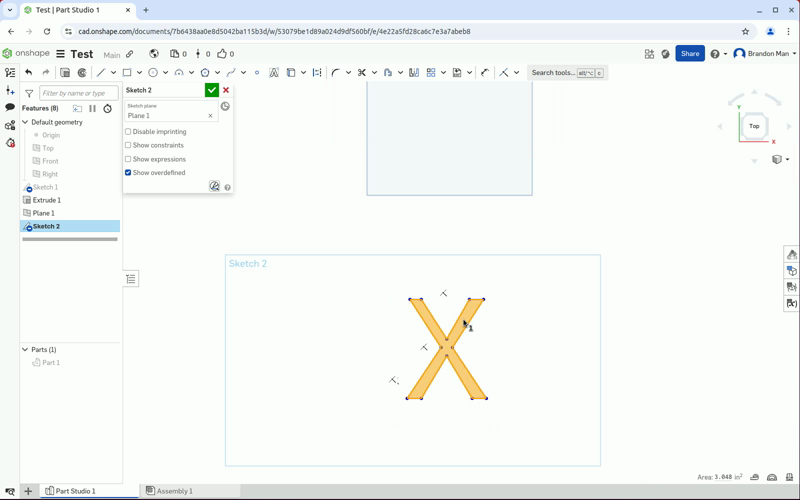
scroll(-6)
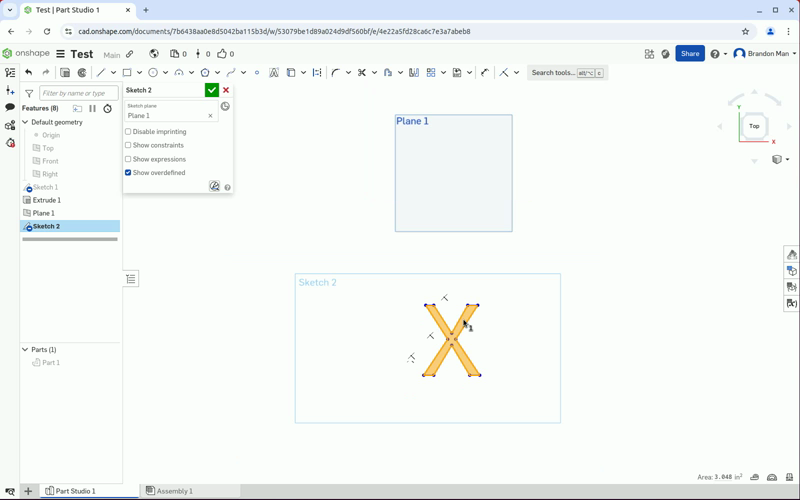
scroll(-6)
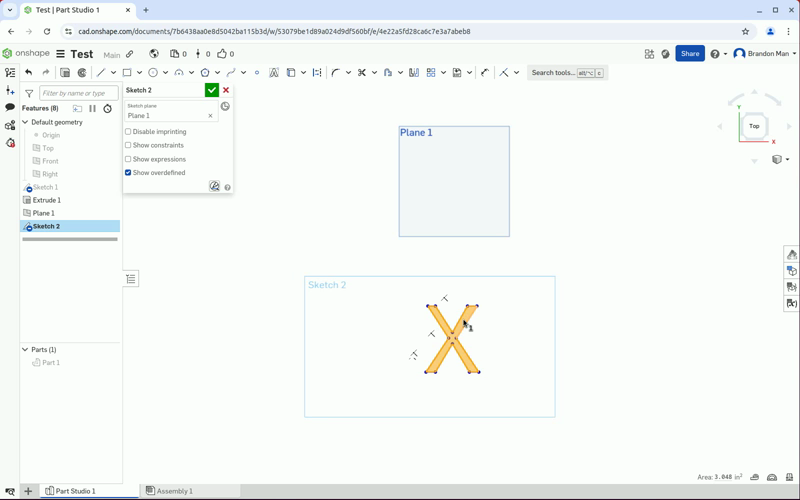
scroll(-6)
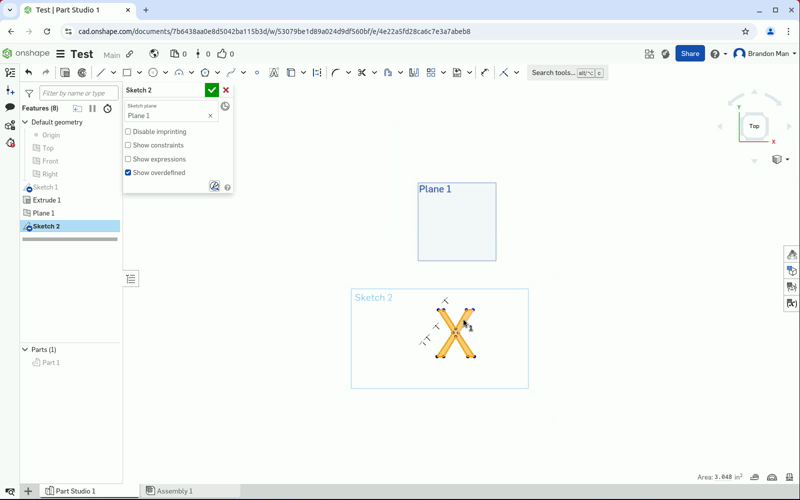
scroll(-6)
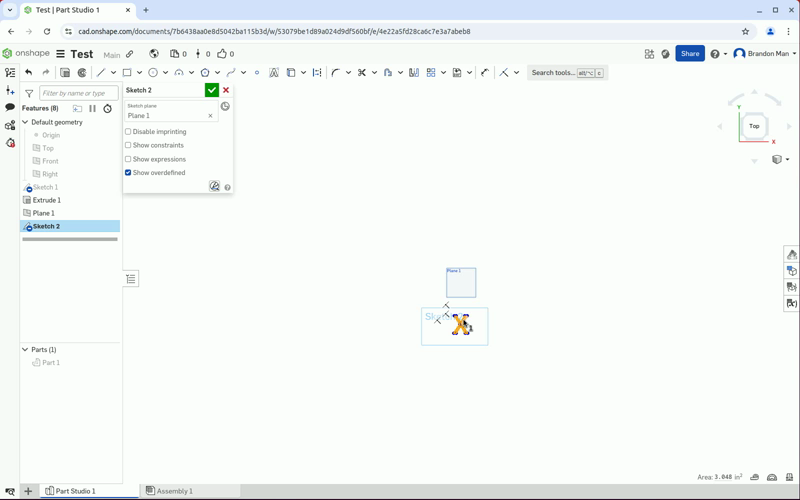
mouse_move(73, 352)
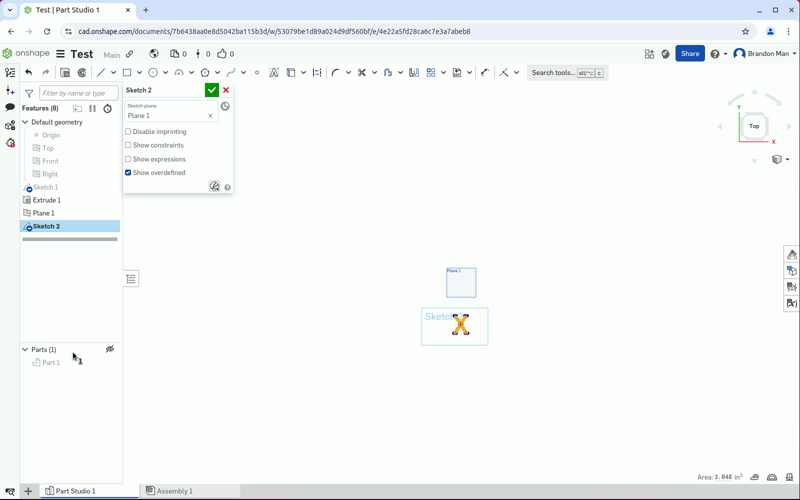
key(shift+y)
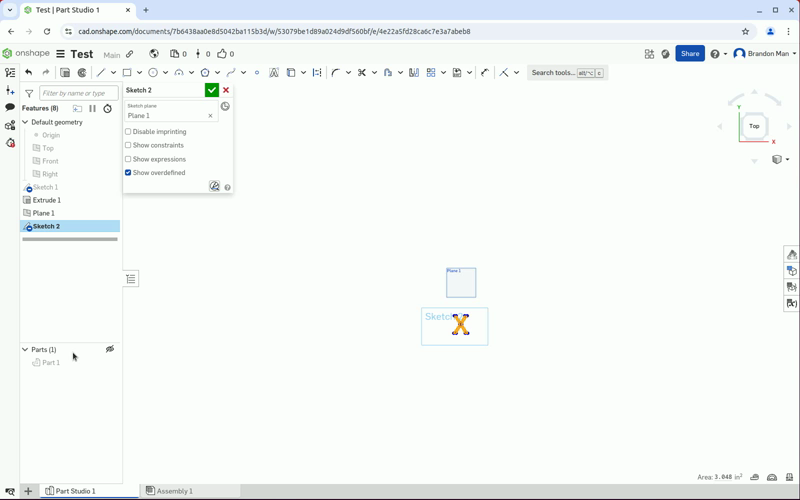
key(shift+e)
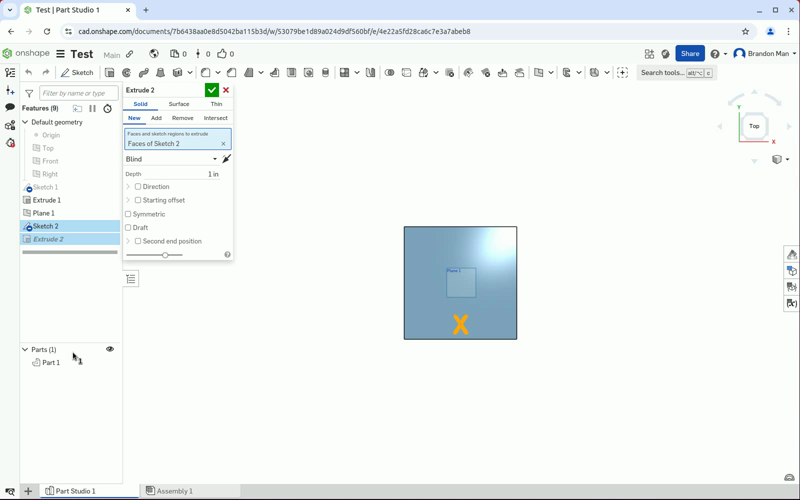
mouse_move(143, 106)
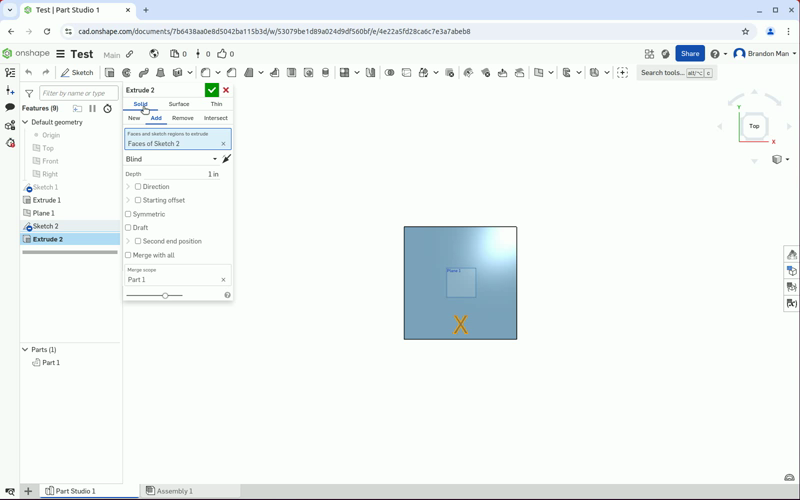
click(143, 106)
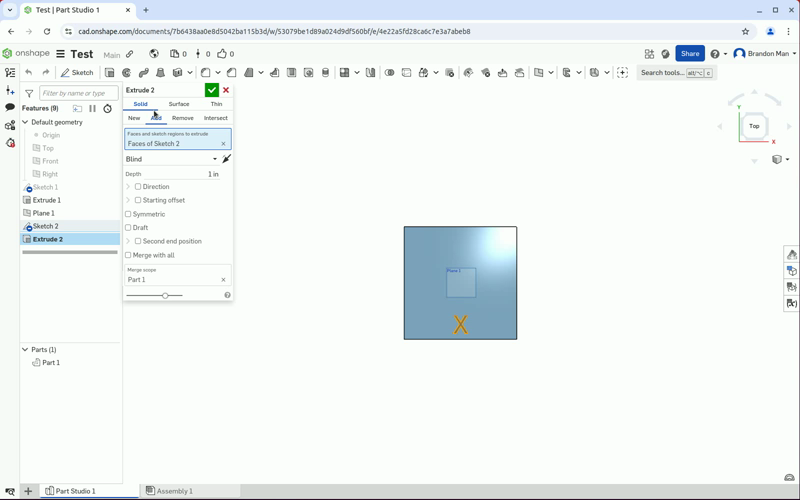
mouse_move(186, 120)
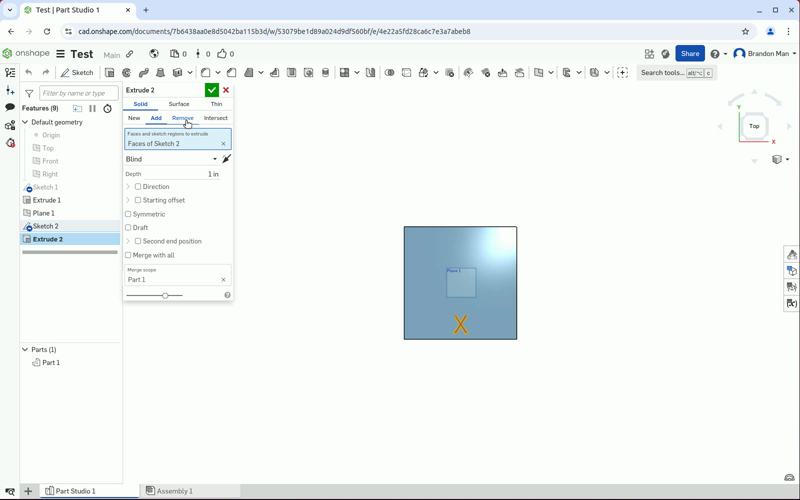
click(186, 120)
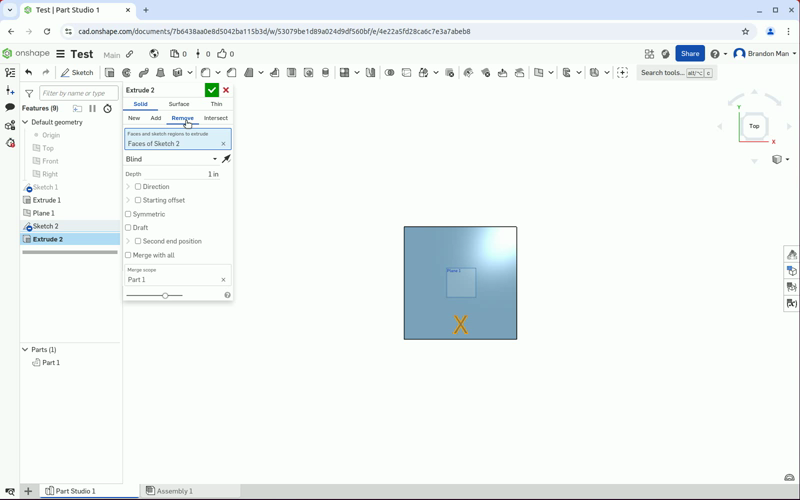
key(tab, 4)
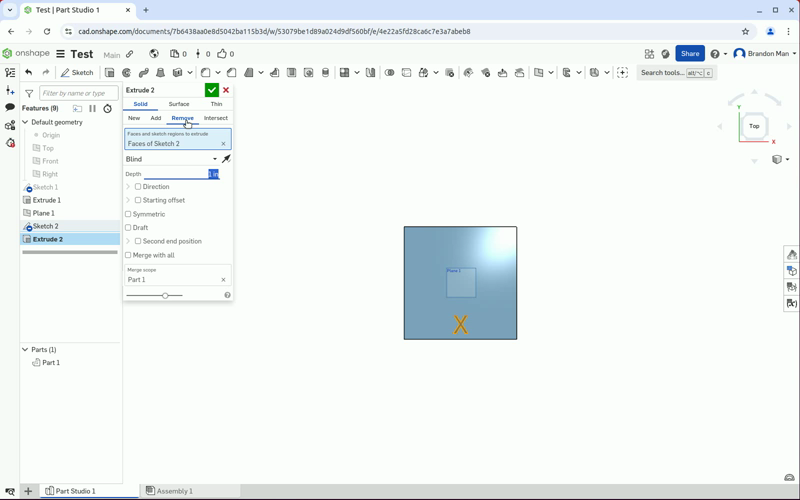
text(0.241)
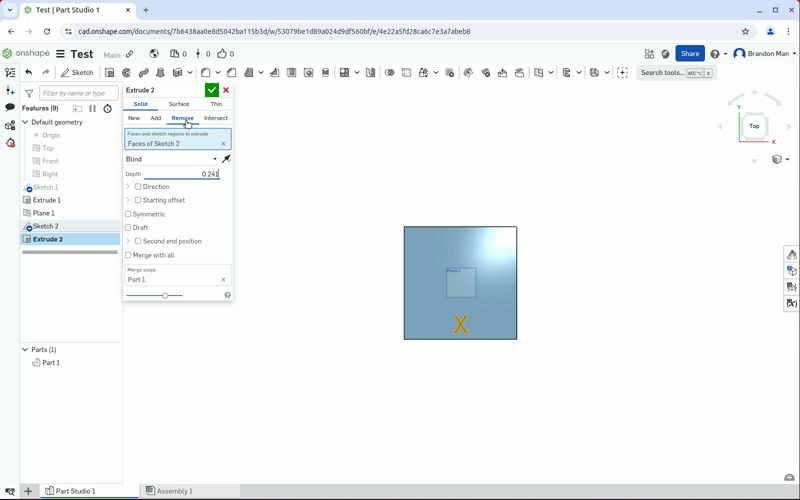
key(tab, 6)
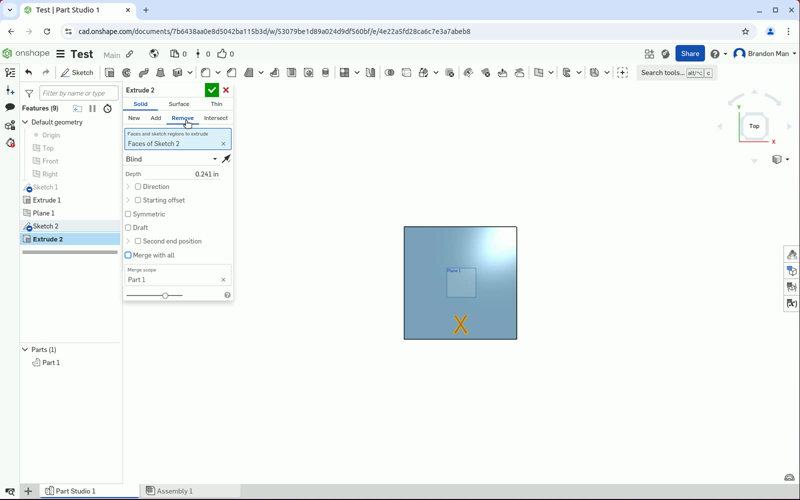
key(space)
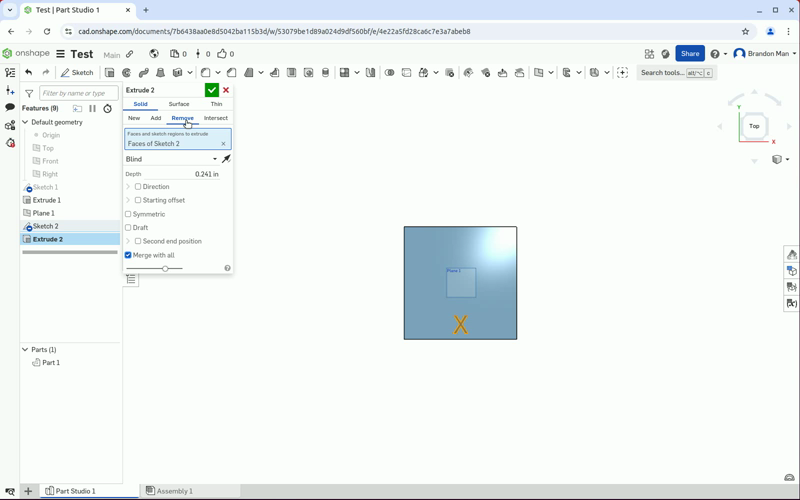
key(enter)
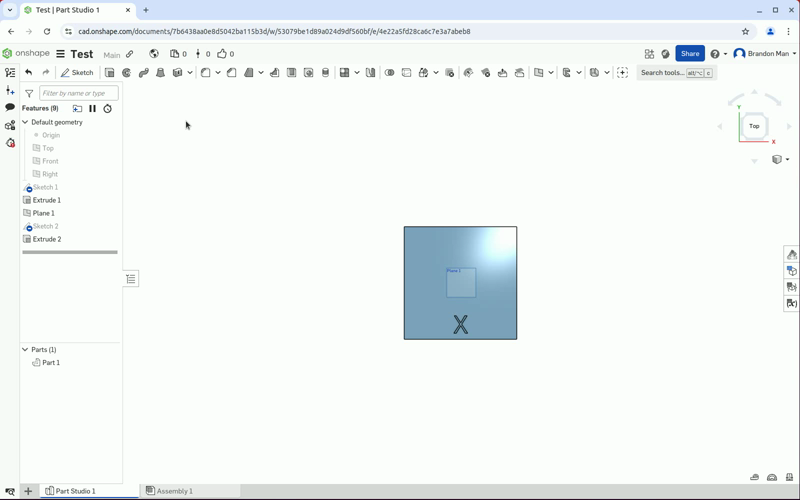
key(shift+h)
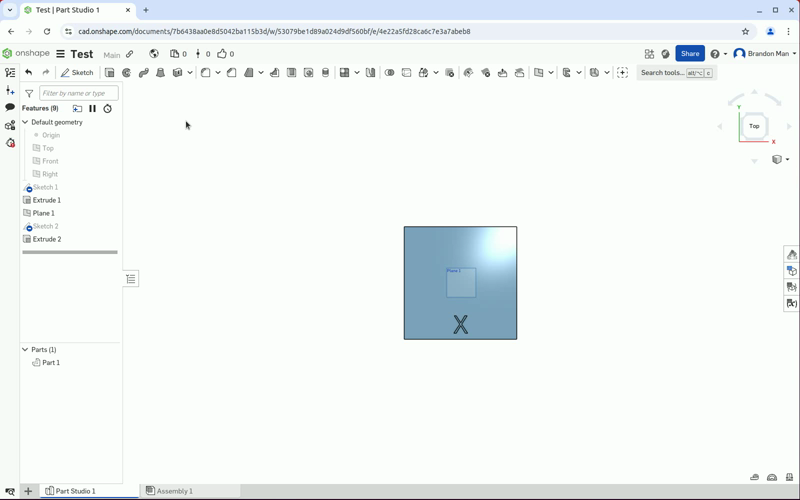
key(shift+h)
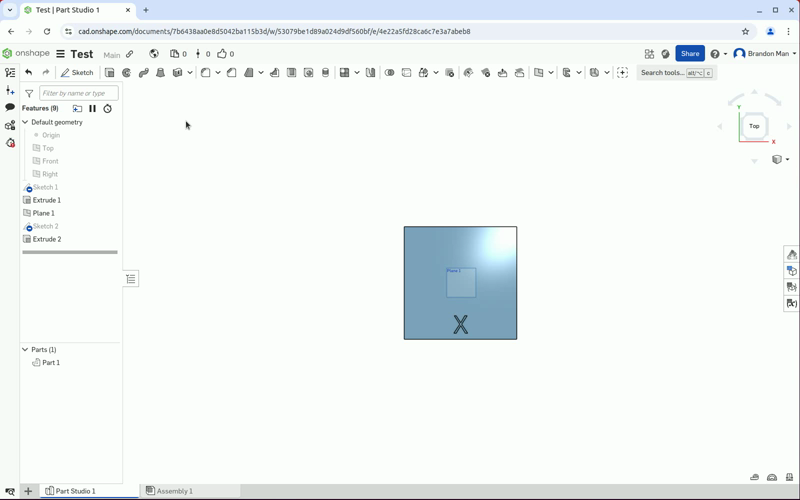
mouse_move(73, 189)
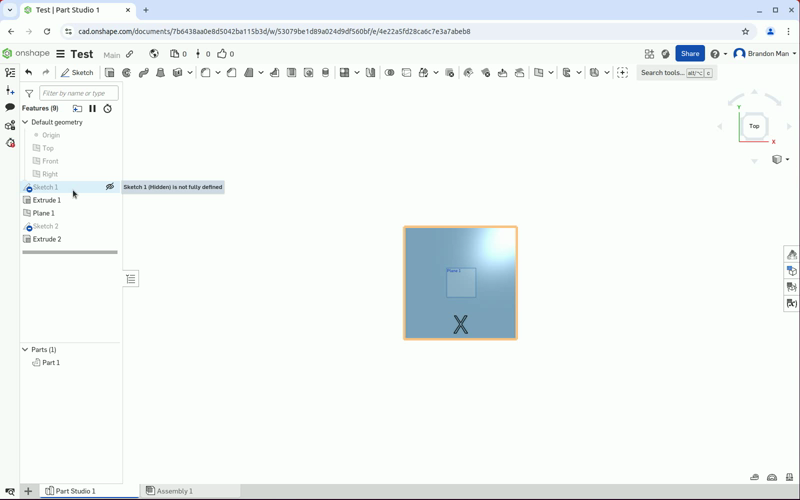
click(73, 189)
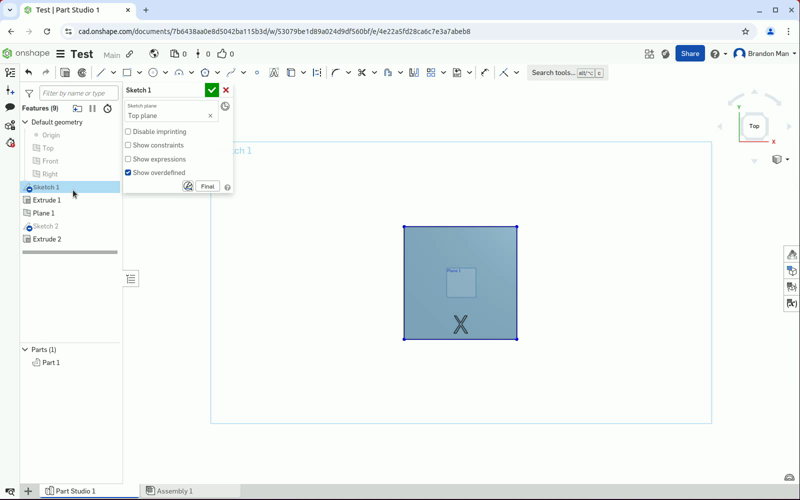
mouse_move(229, 92)
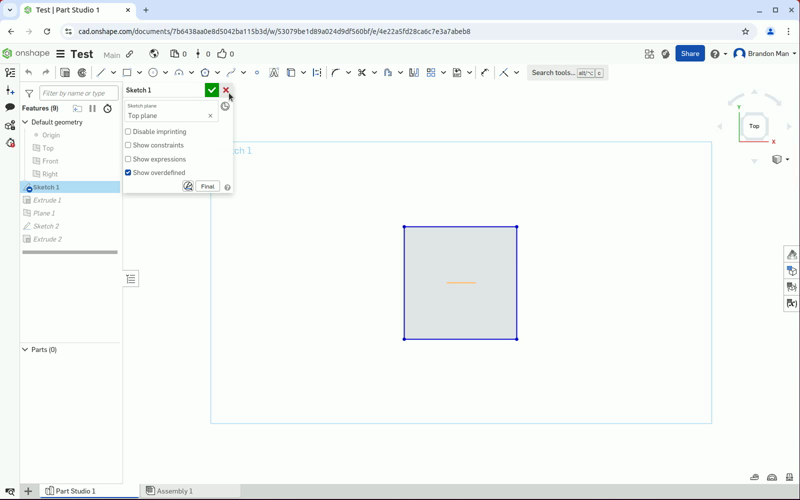
click(229, 92)
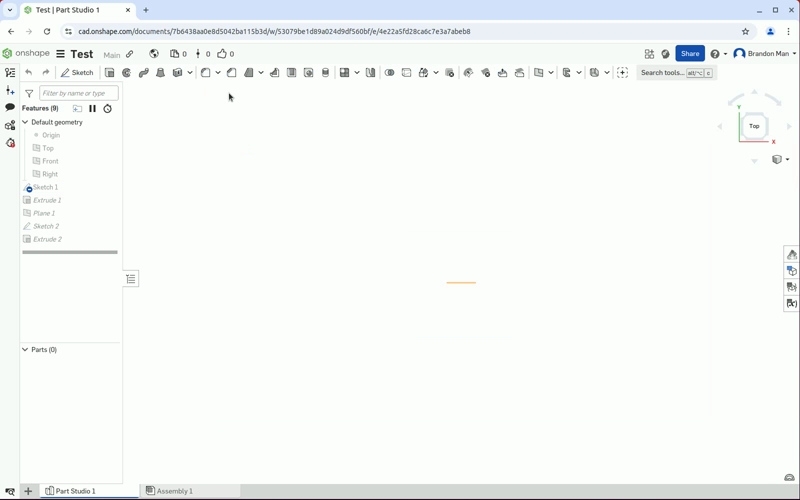
key(shift+s)
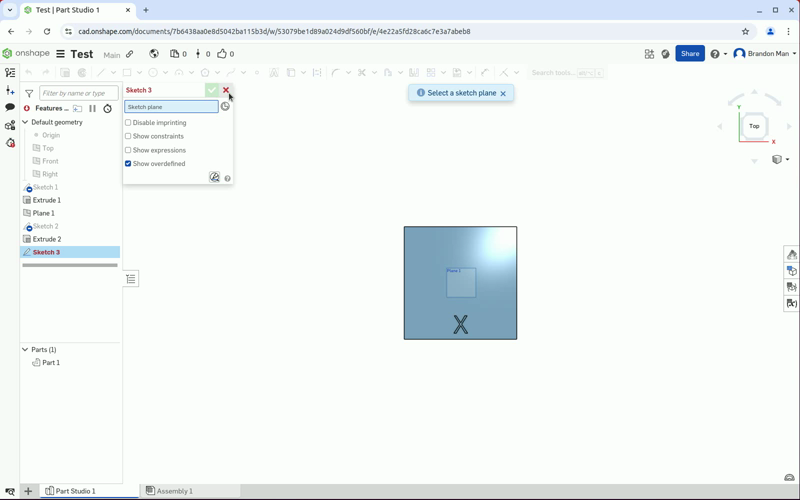
mouse_move(73, 215)
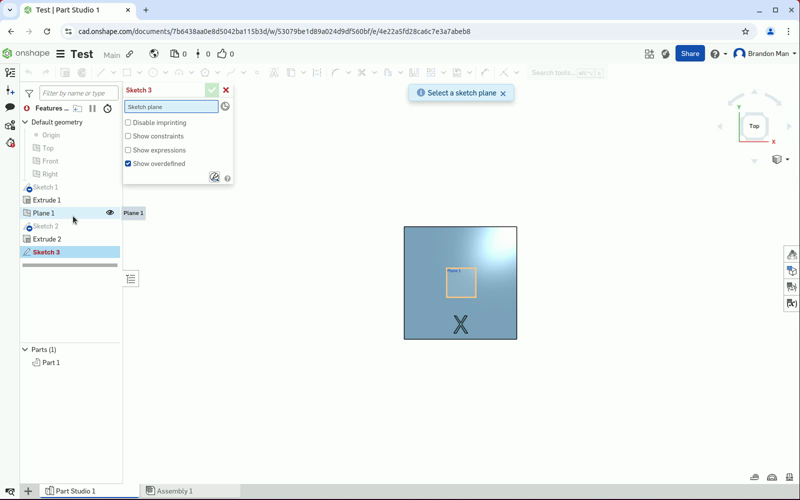
click(73, 215)
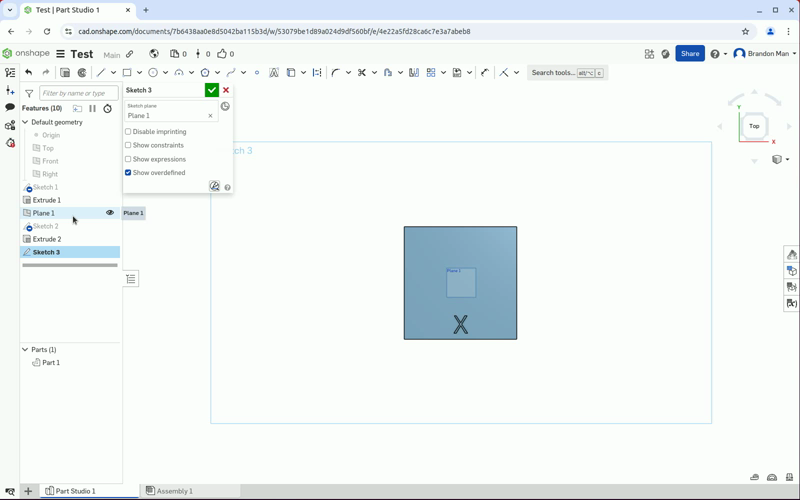
mouse_move(73, 352)
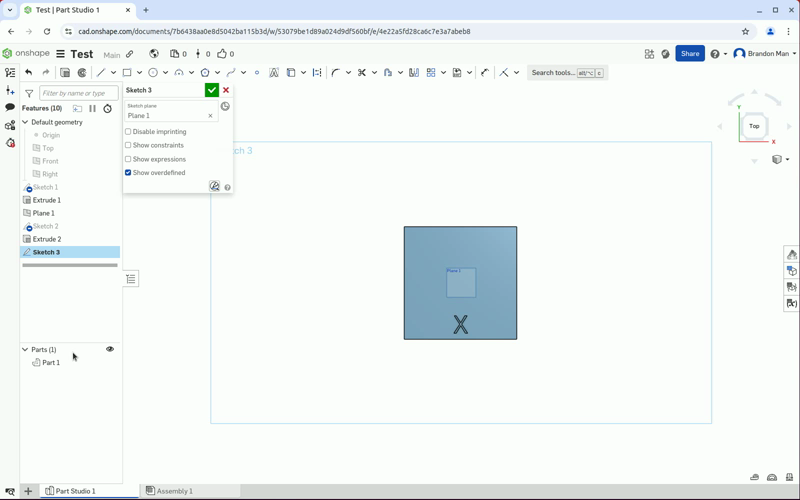
key(y)
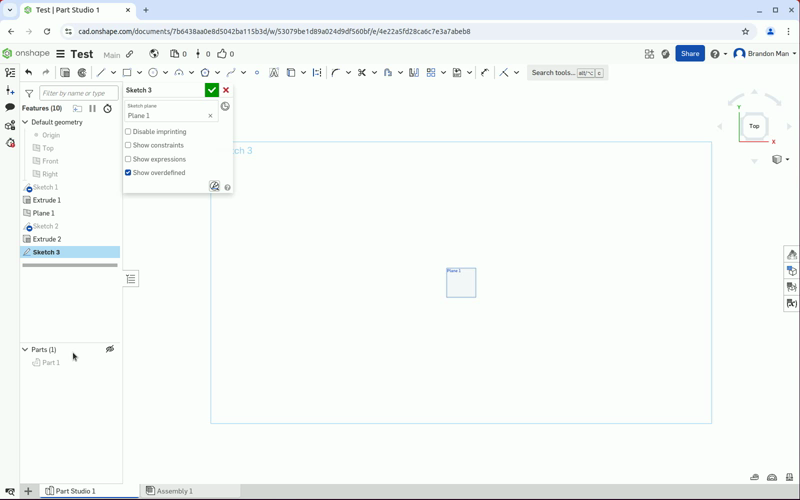
key(l)
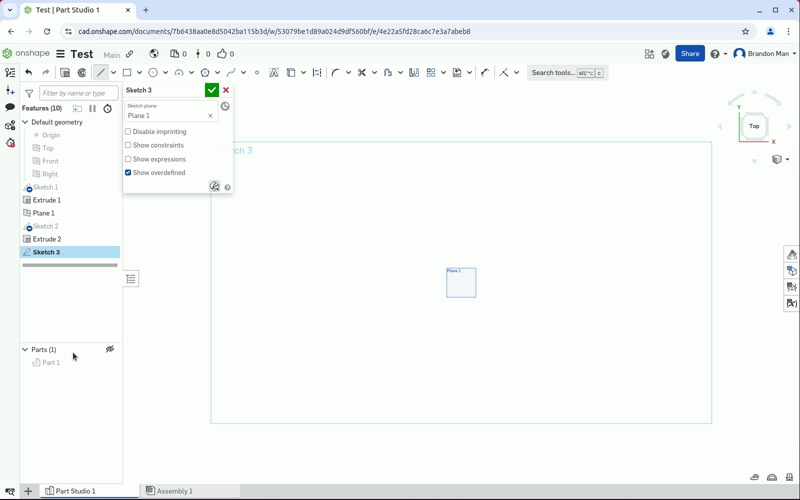
key_down(shift)
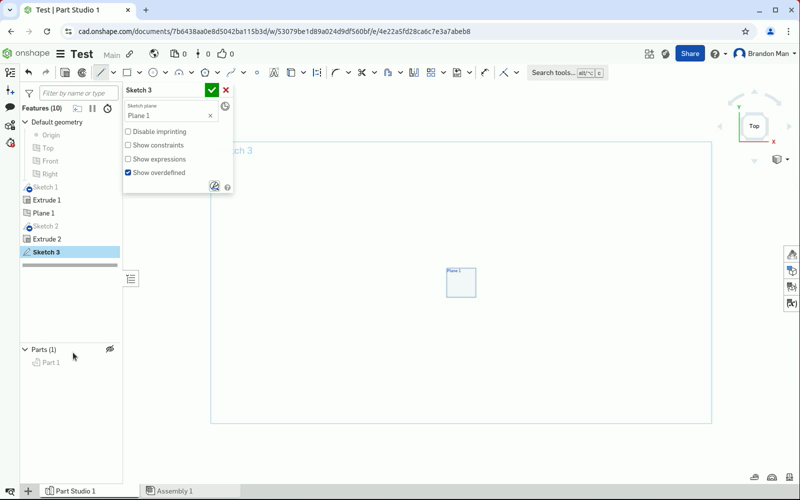
mouse_move(410, 274)
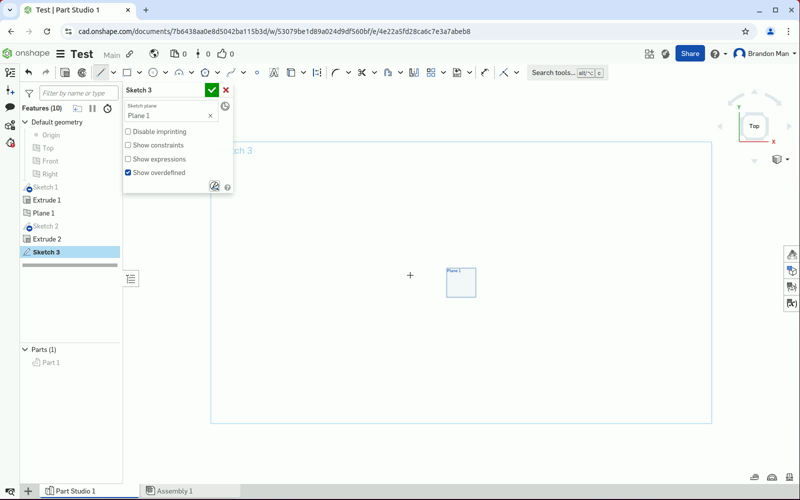
click(410, 274)
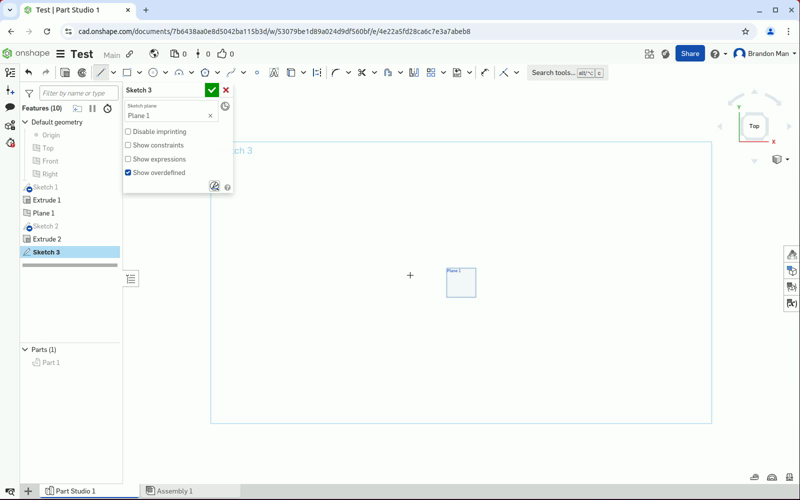
key_up(shift)
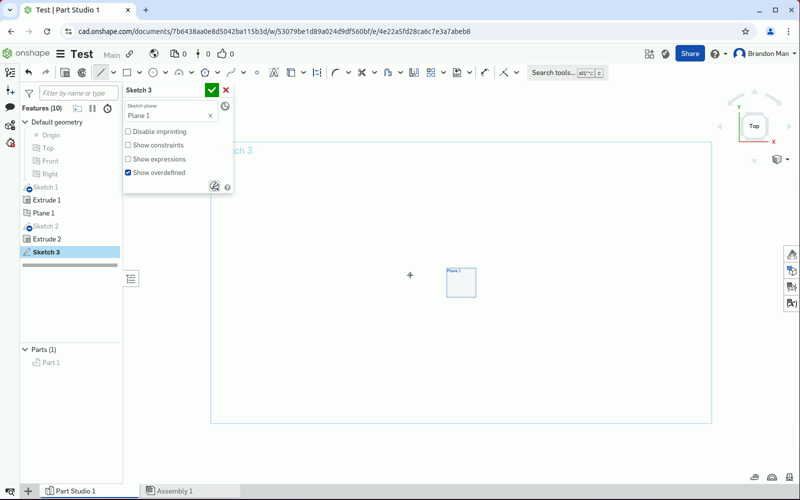
key_down(shift)
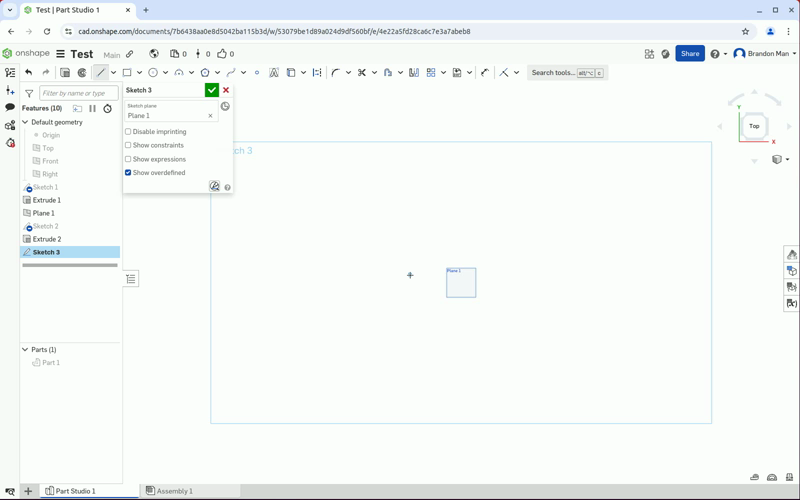
mouse_move(440, 274)
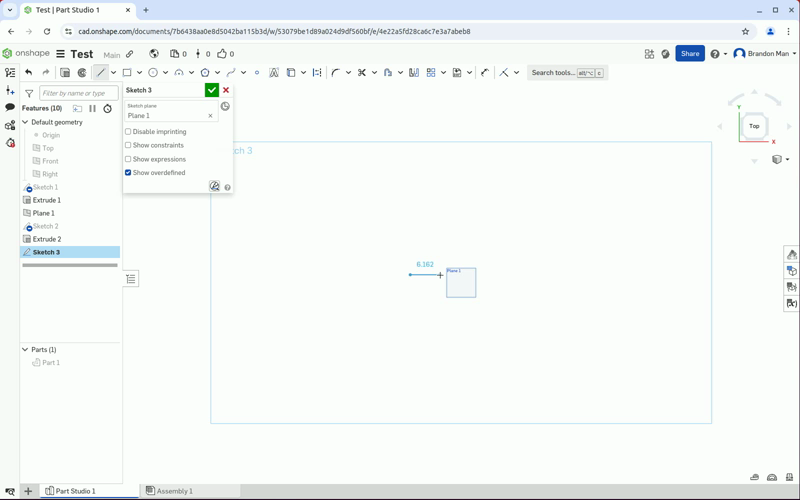
mouse_move(416, 285)
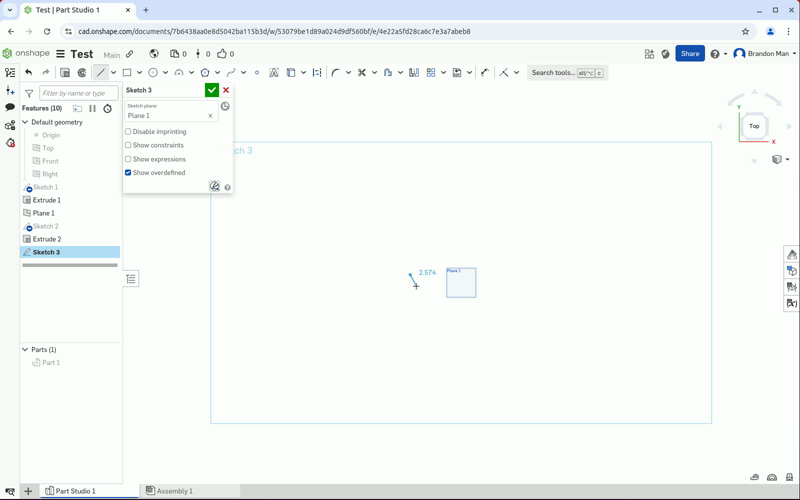
click(416, 285)
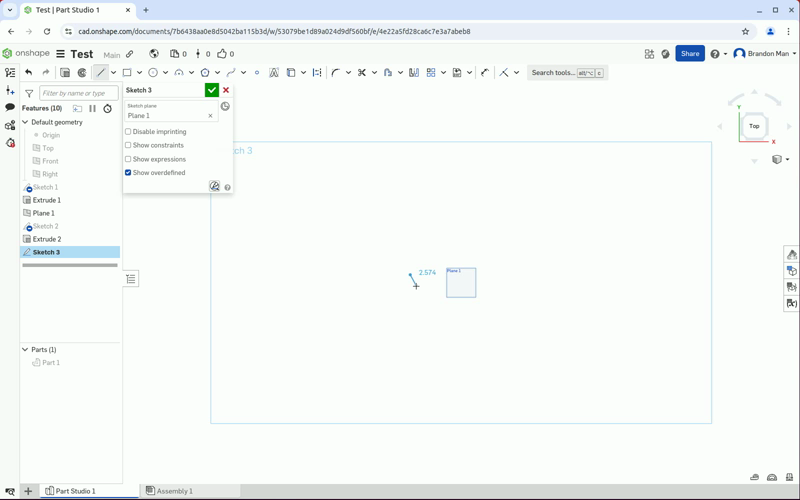
key_up(shift)
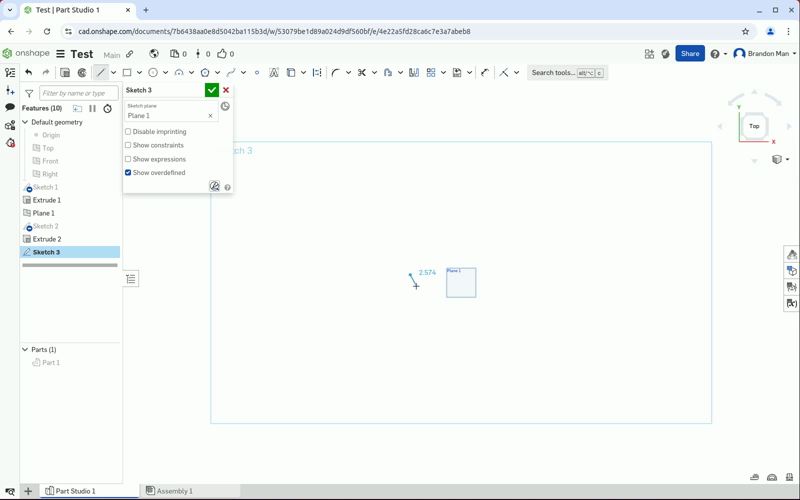
key_down(shift)
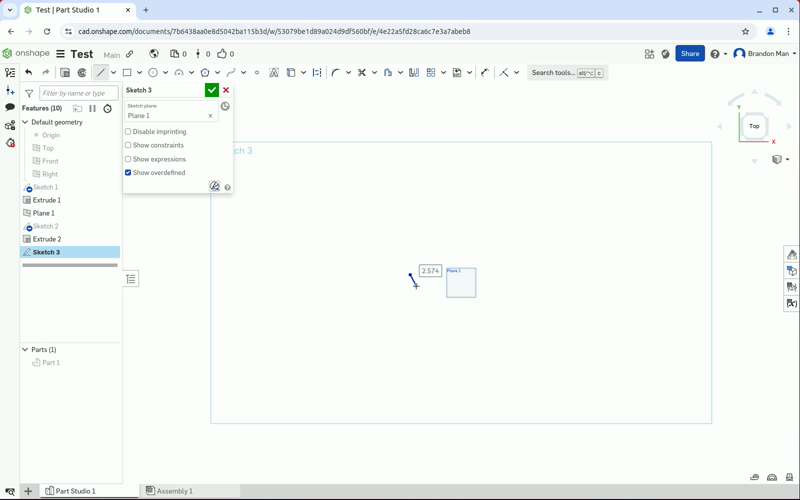
mouse_move(446, 285)
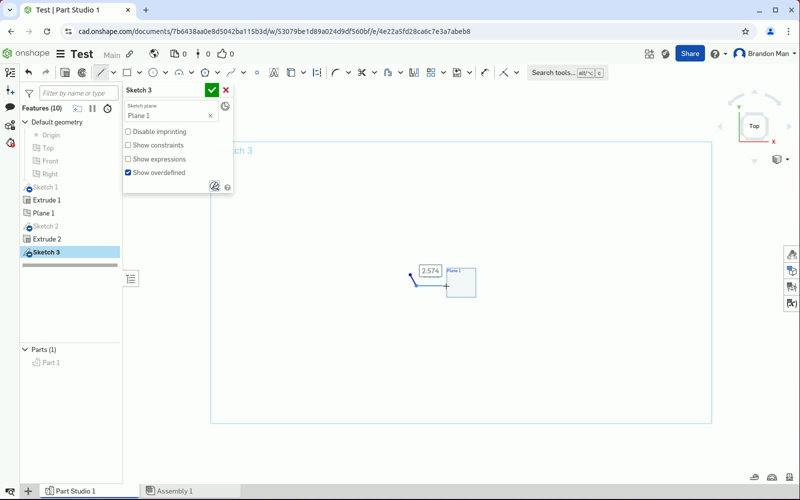
mouse_move(416, 291)
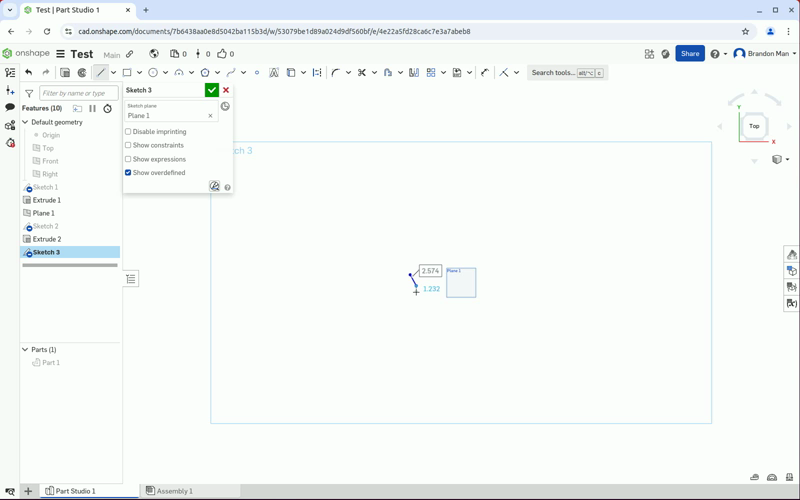
scroll(6)
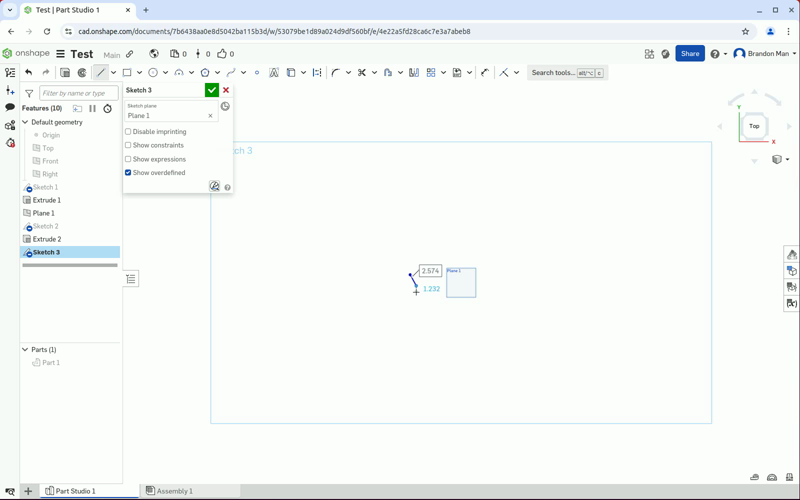
scroll(6)
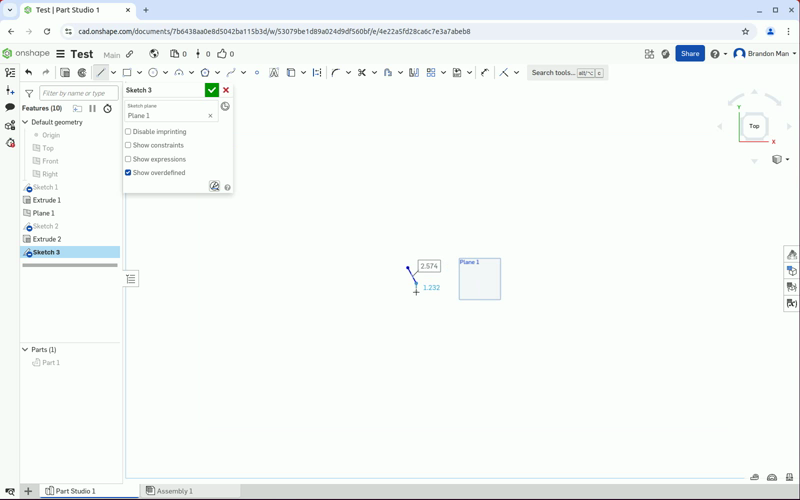
scroll(6)
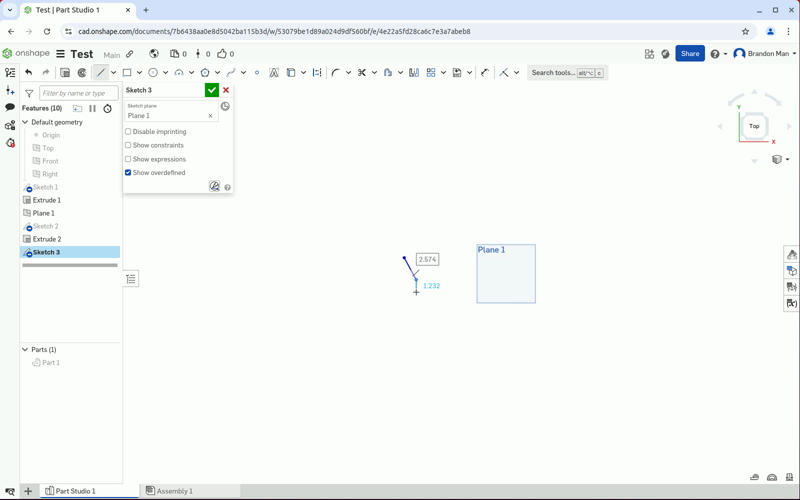
scroll(6)
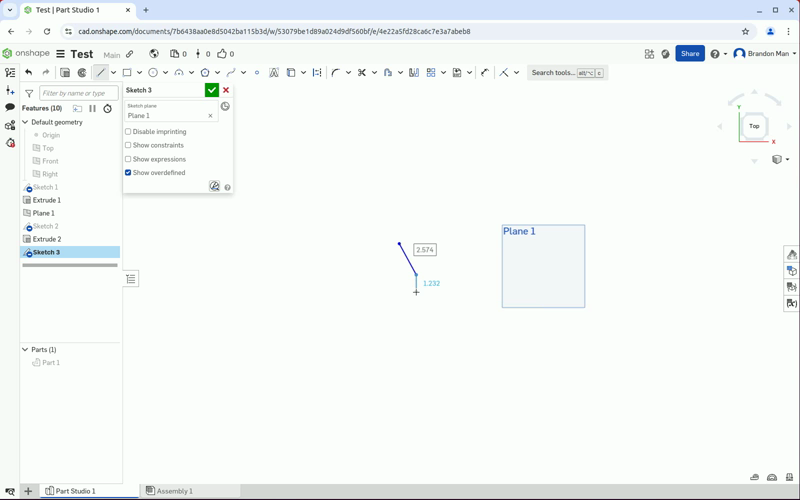
scroll(6)
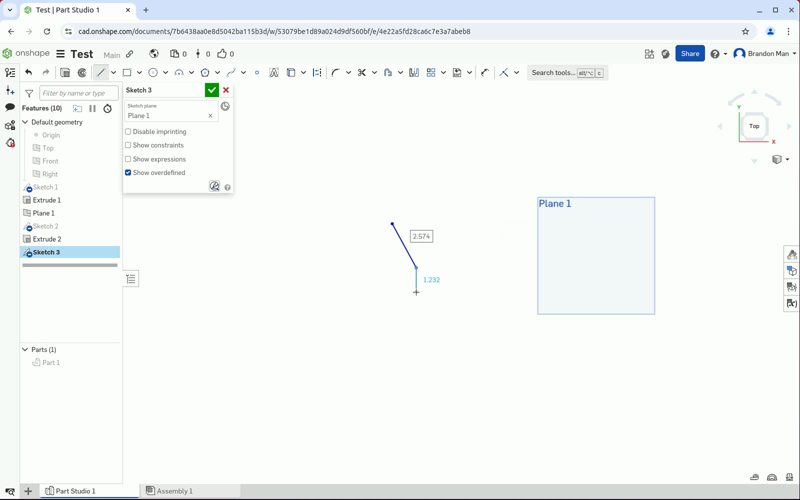
scroll(6)
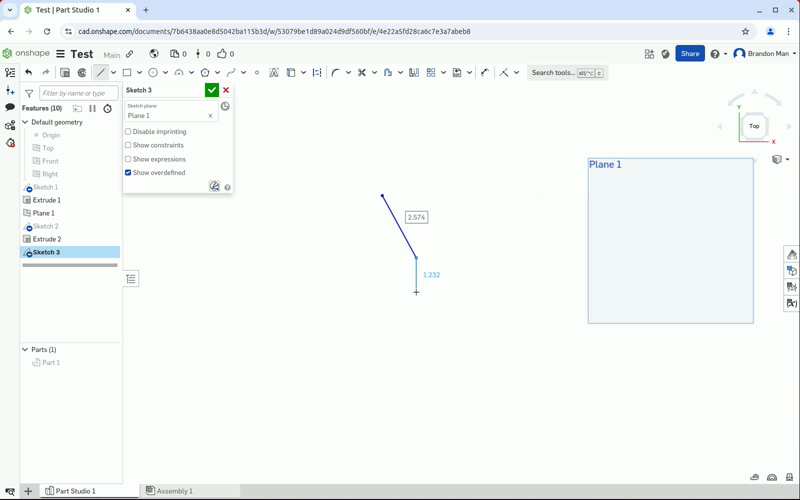
scroll(6)
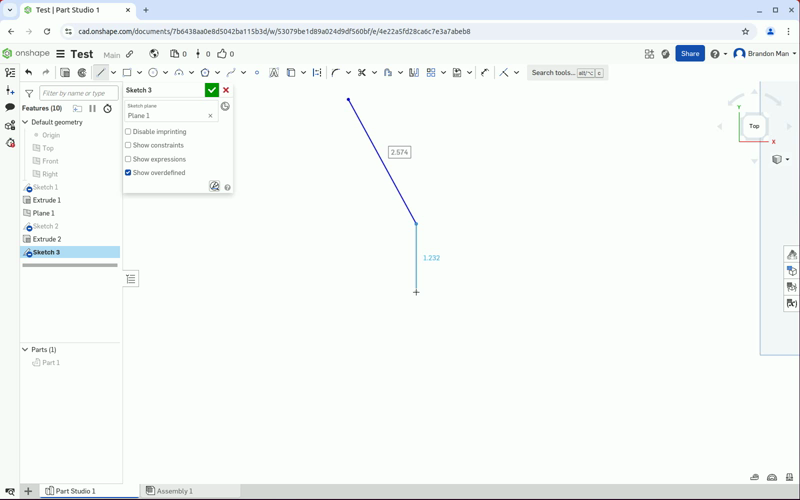
click(416, 291)
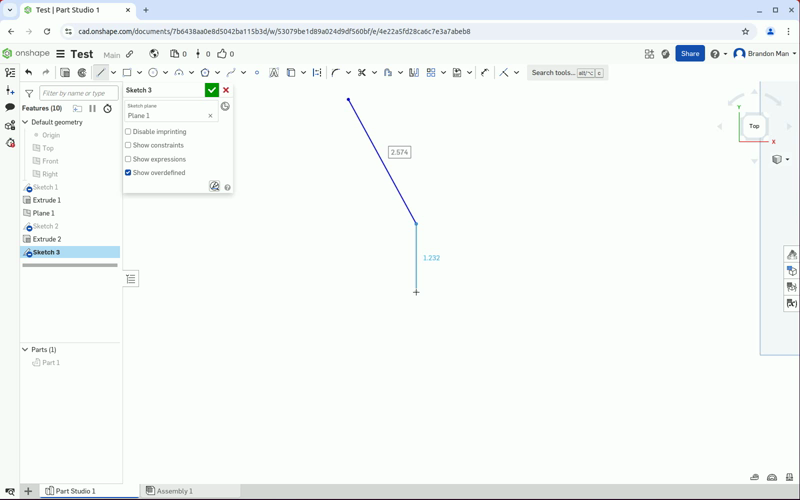
scroll(-6)
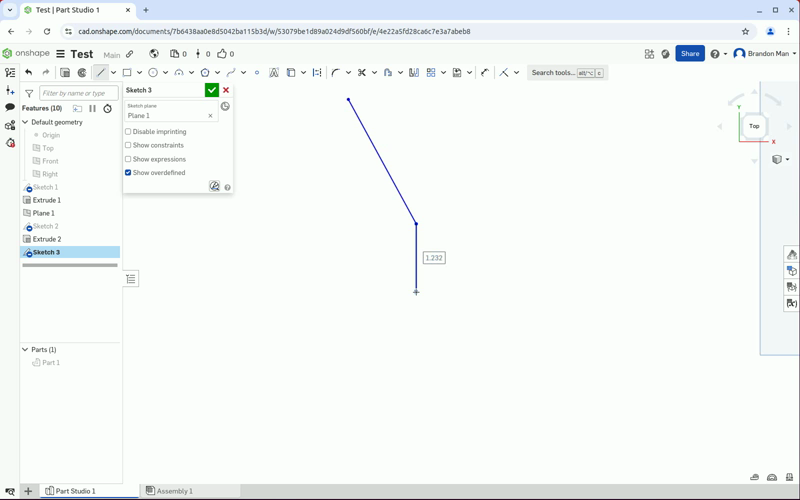
scroll(-6)
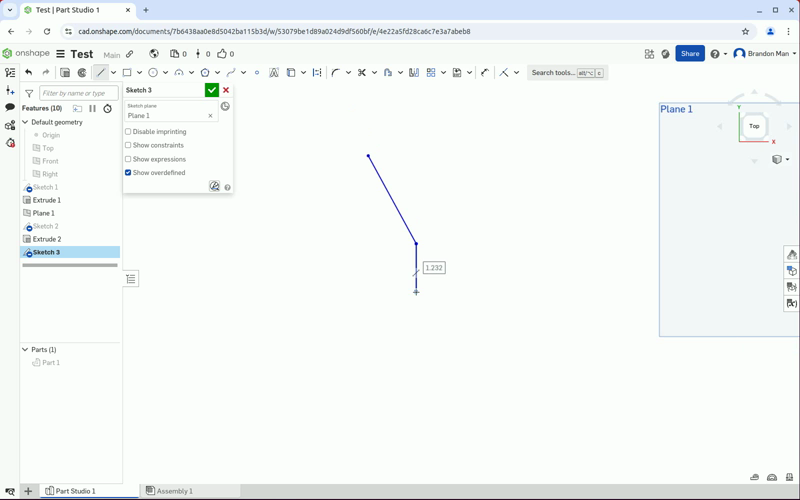
scroll(-6)
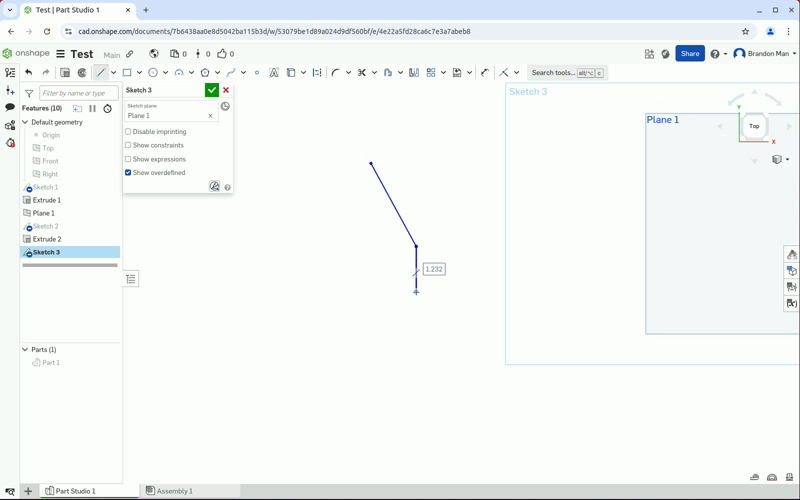
scroll(-6)
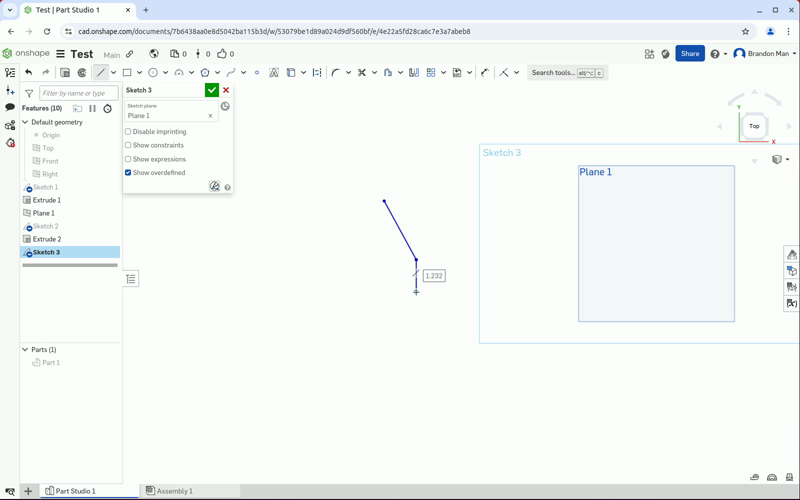
scroll(-6)
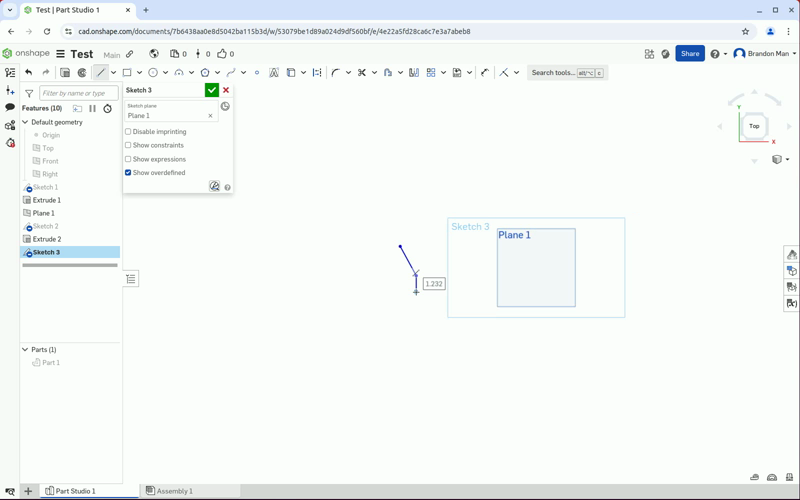
scroll(-6)
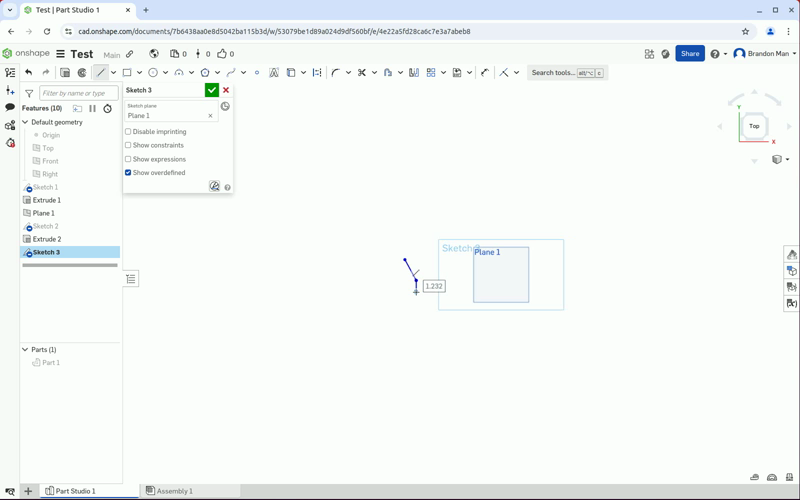
scroll(-6)
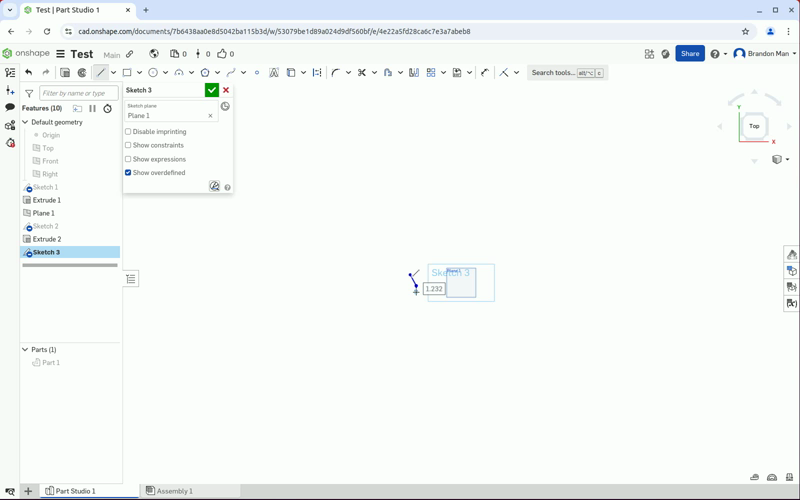
key_up(shift)
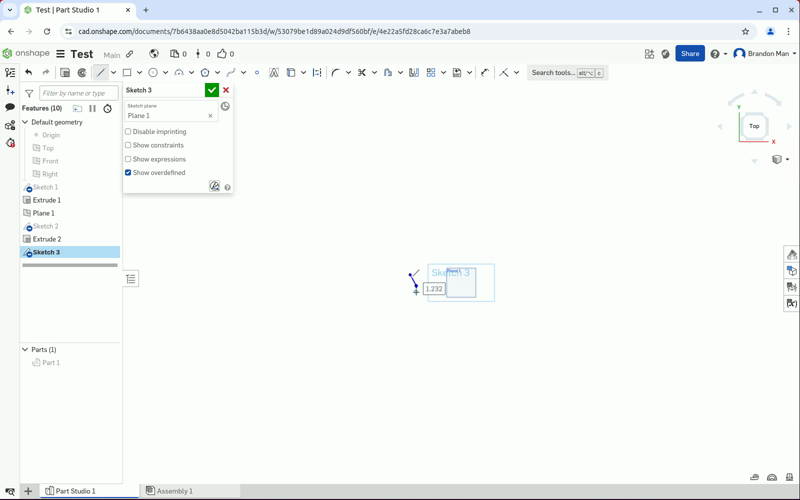
key_down(shift)
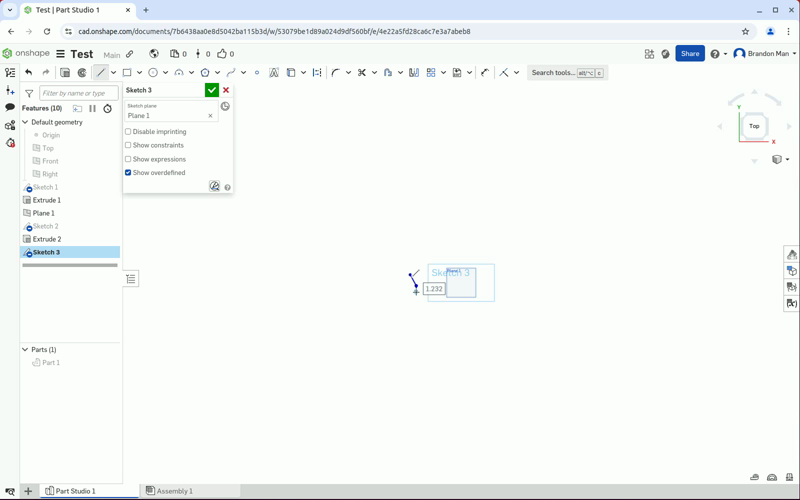
mouse_move(446, 291)
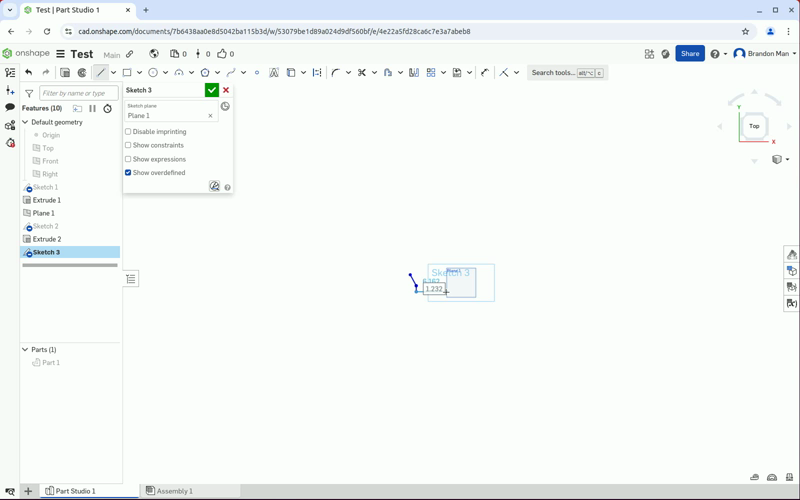
mouse_move(418, 291)
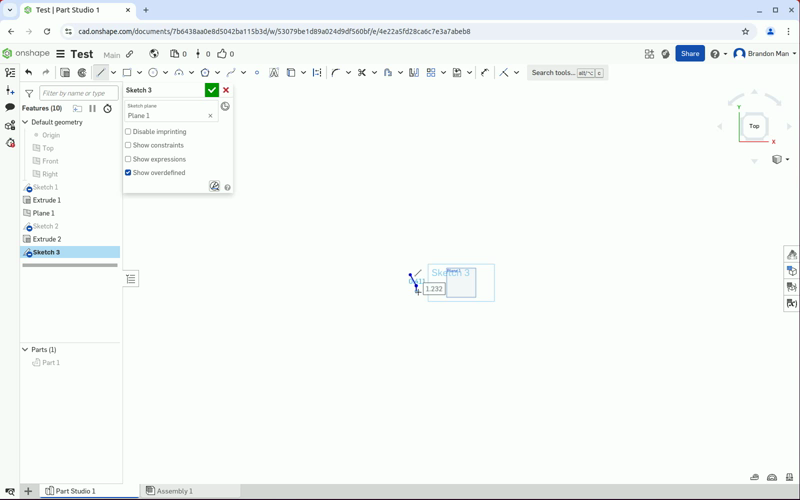
scroll(6)
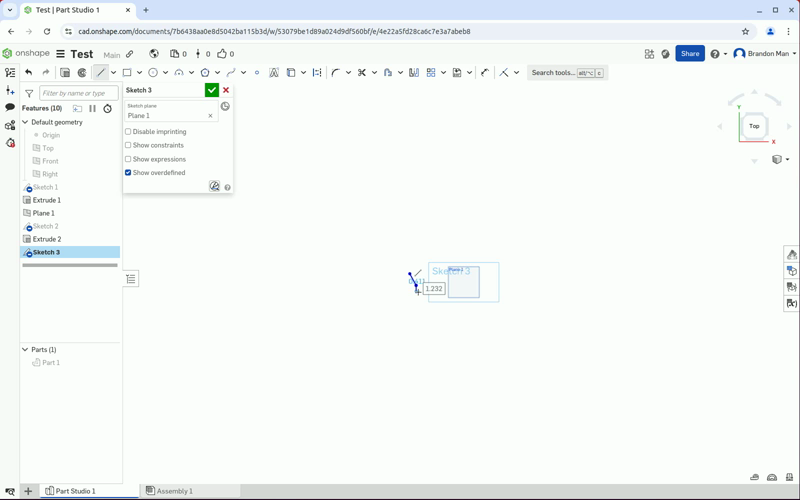
scroll(6)
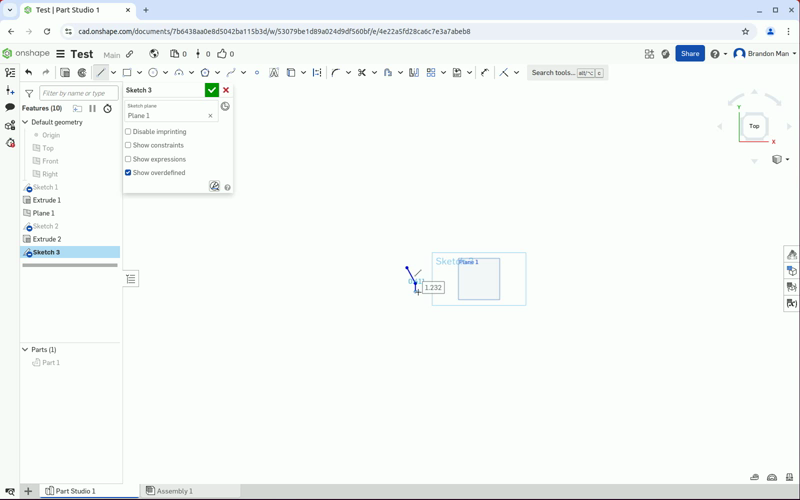
scroll(6)
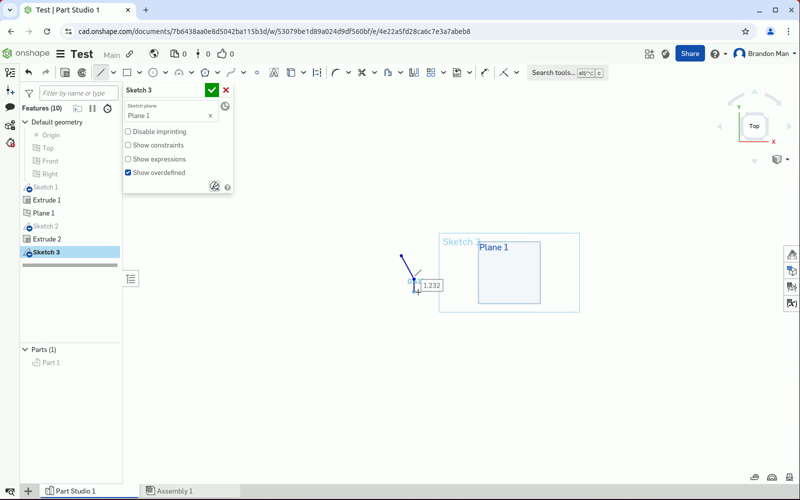
scroll(6)
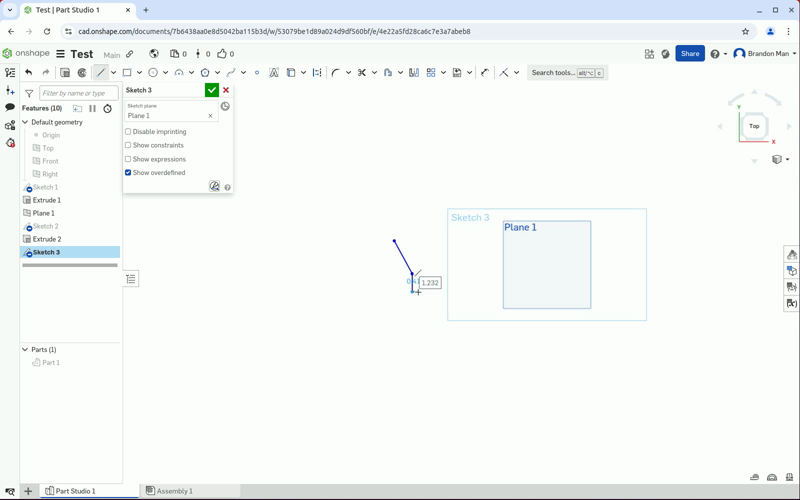
scroll(6)
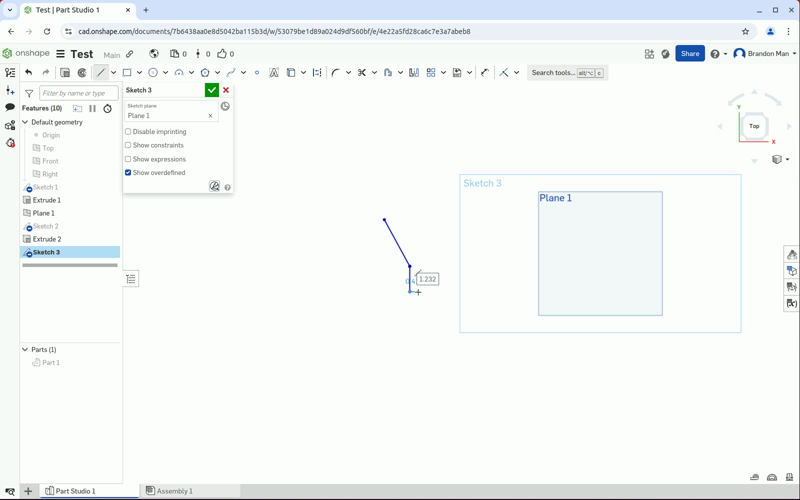
scroll(6)
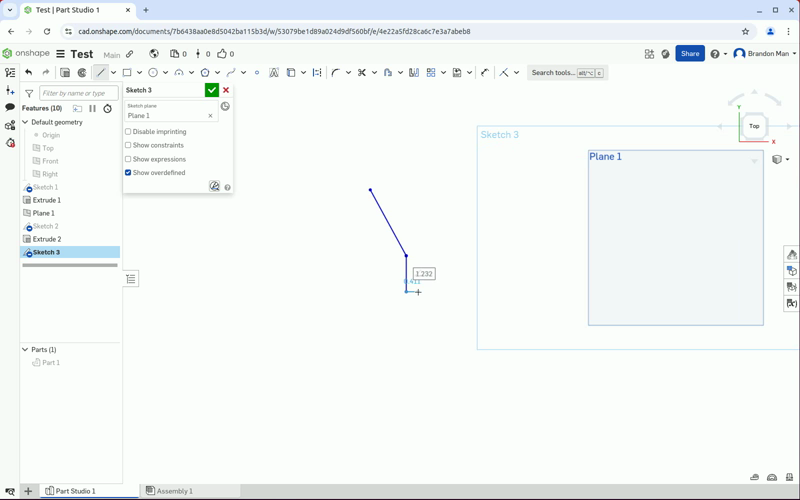
scroll(6)
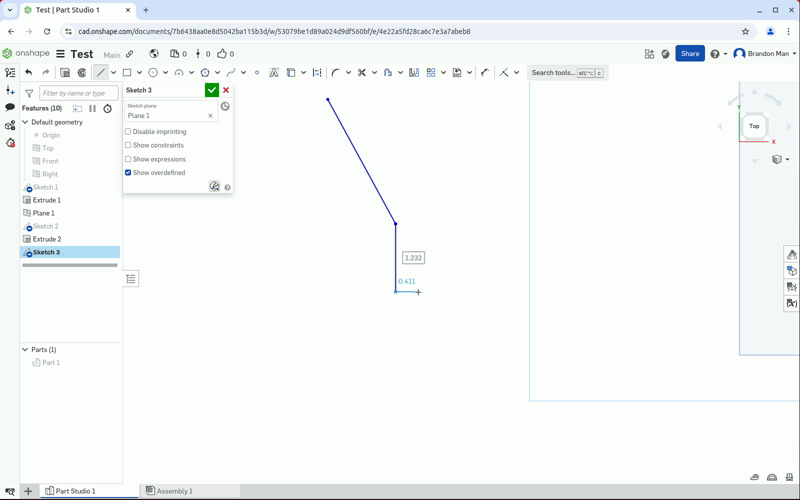
click(418, 291)
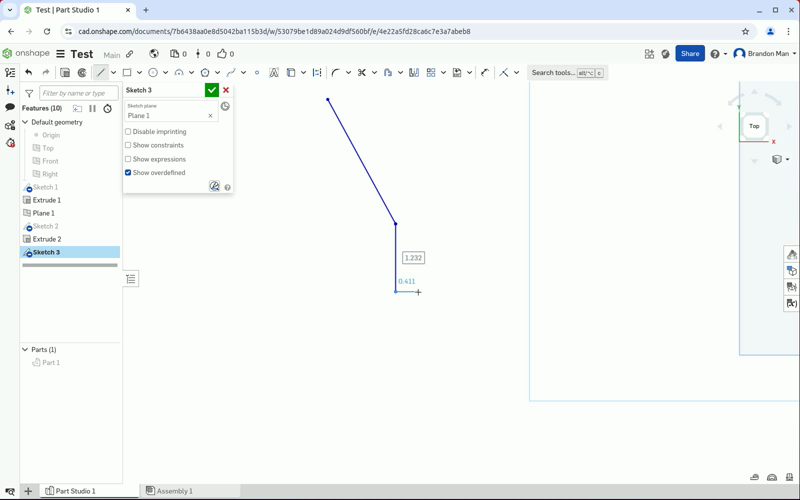
scroll(-6)
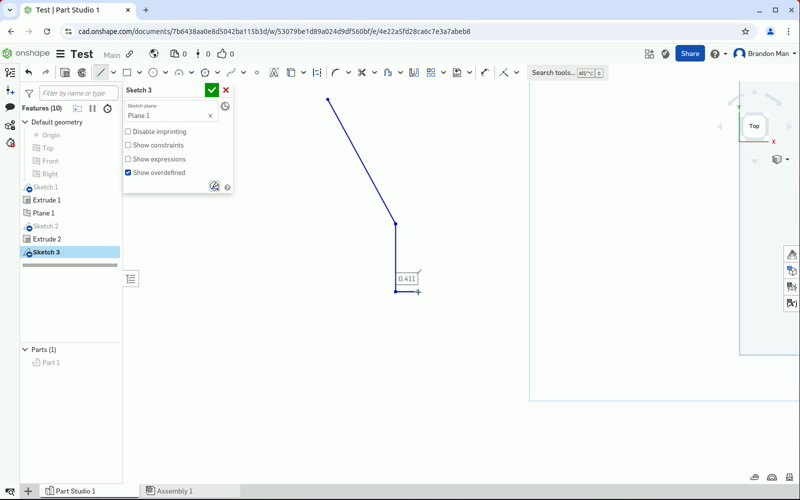
scroll(-6)
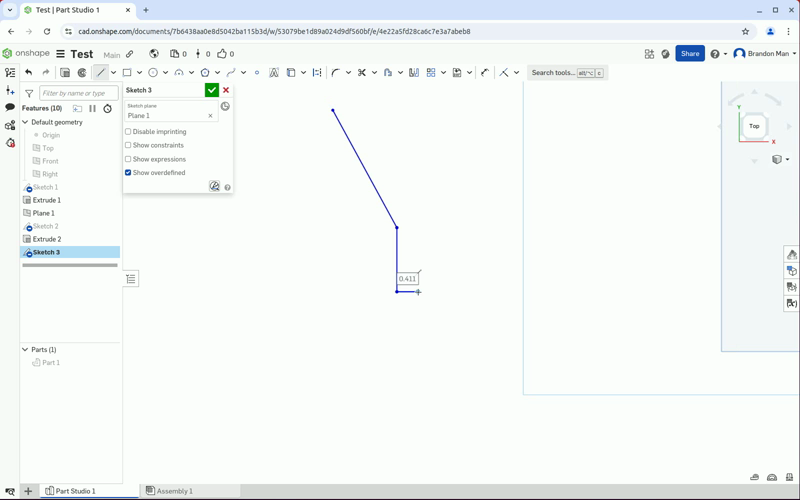
scroll(-6)
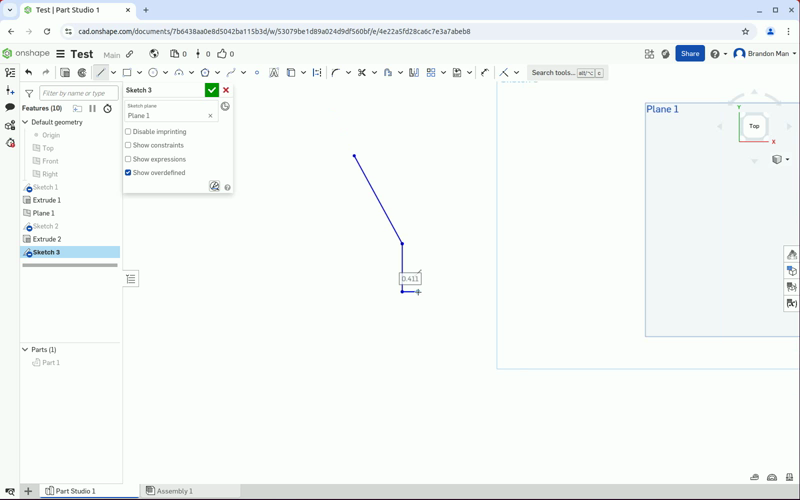
scroll(-6)
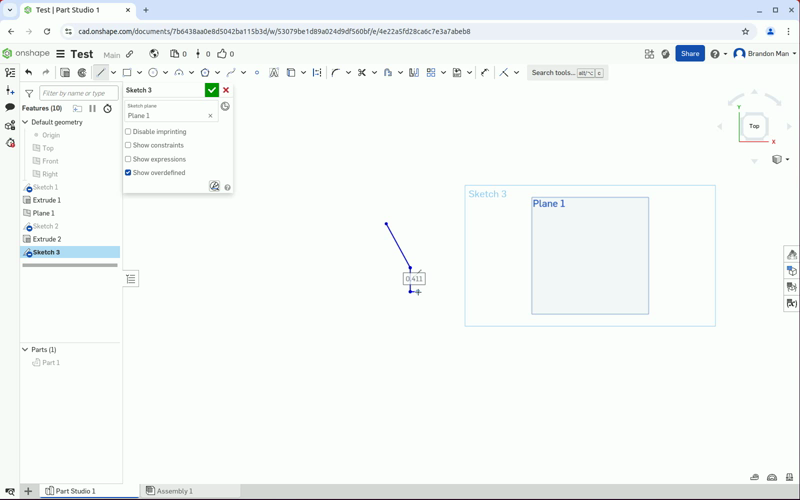
scroll(-6)
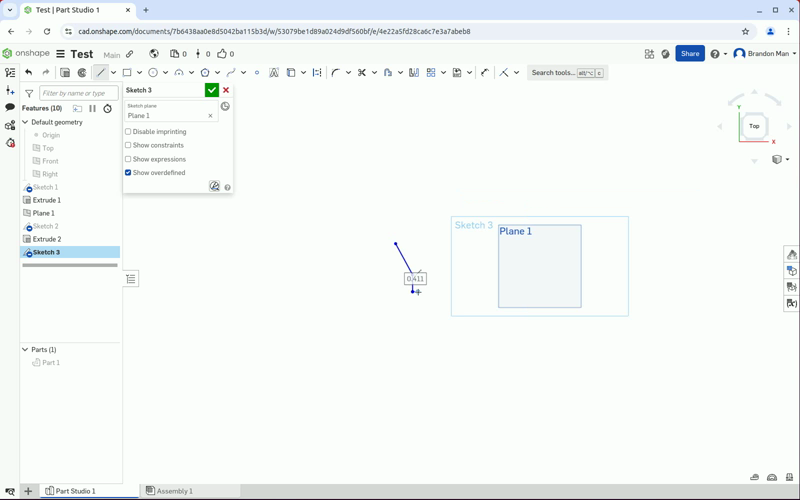
scroll(-6)
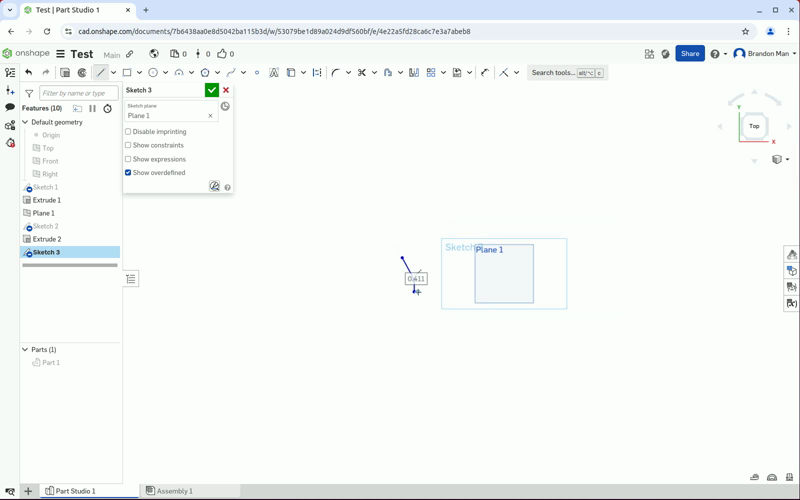
scroll(-6)
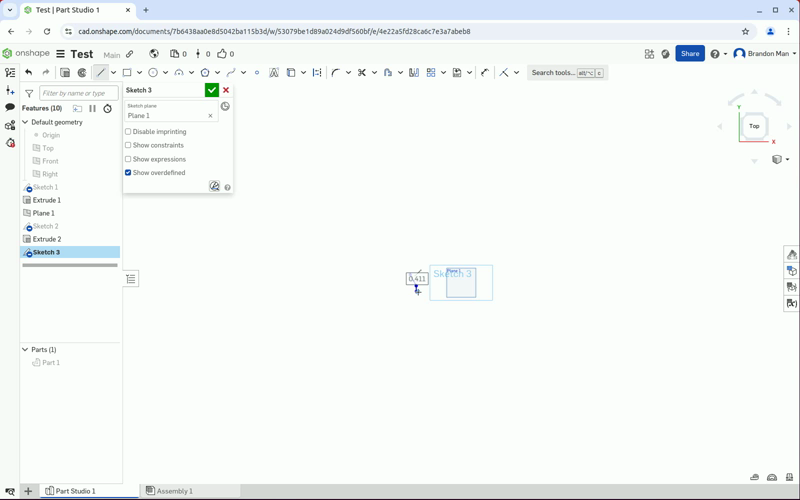
key_up(shift)
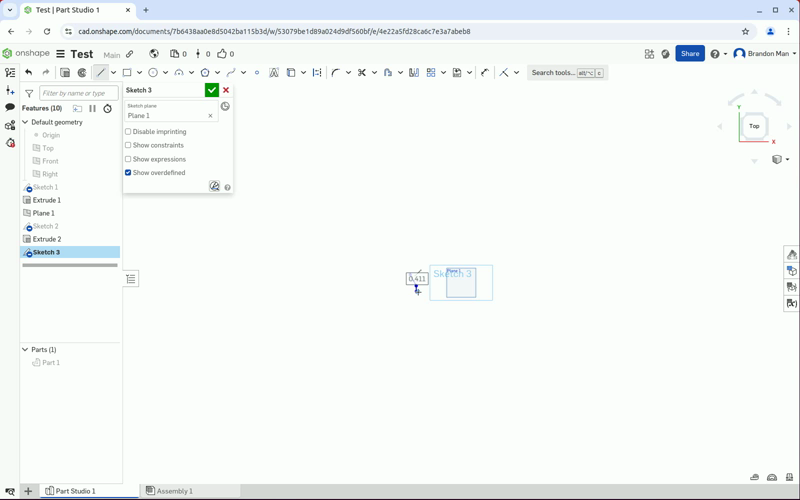
key_down(shift)
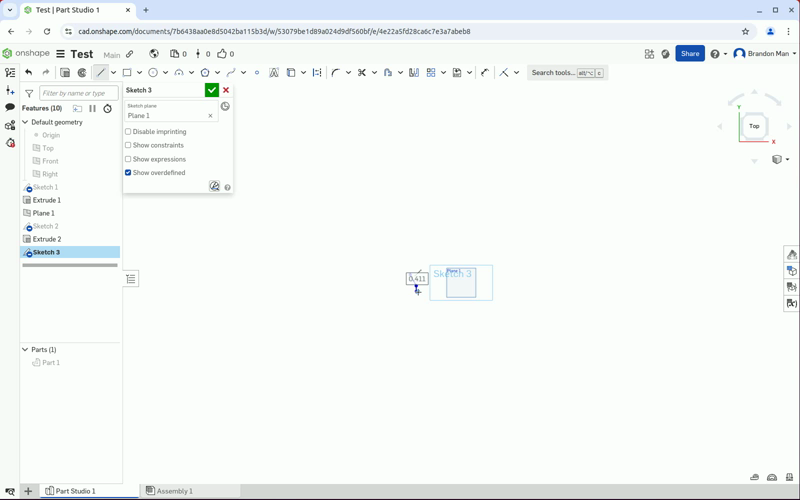
mouse_move(448, 291)
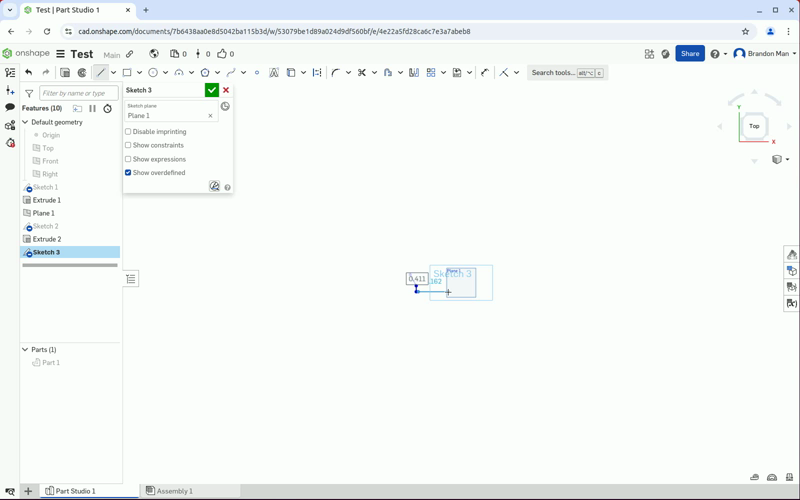
mouse_move(418, 285)
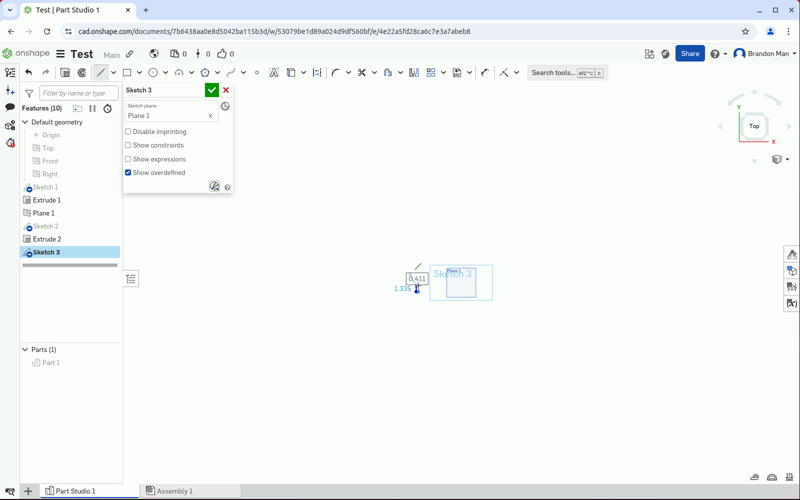
scroll(6)
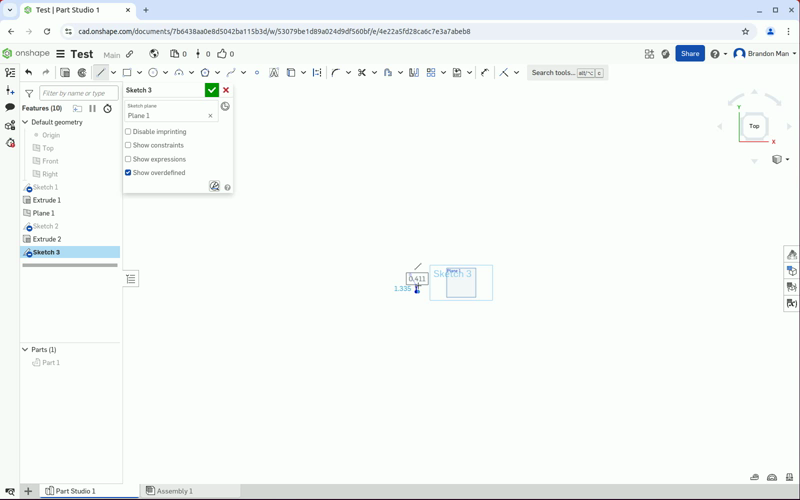
scroll(6)
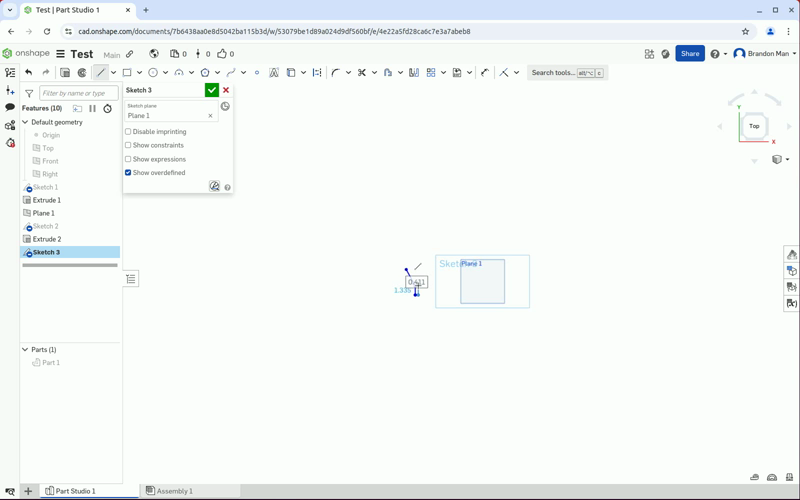
scroll(6)
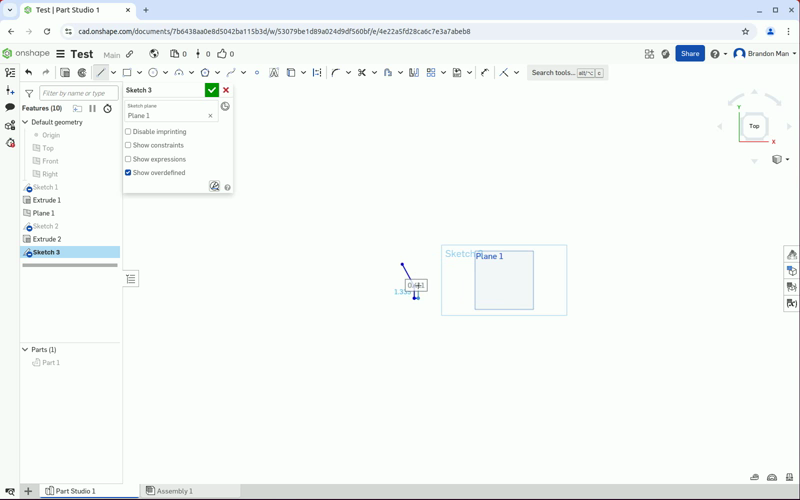
scroll(6)
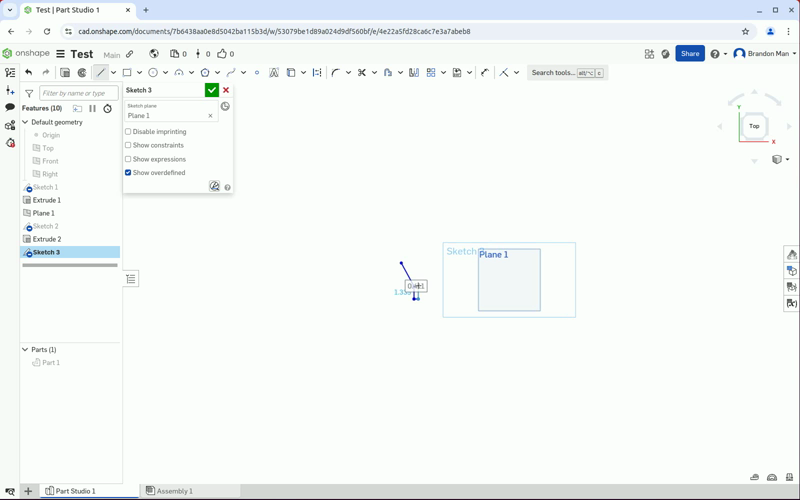
scroll(6)
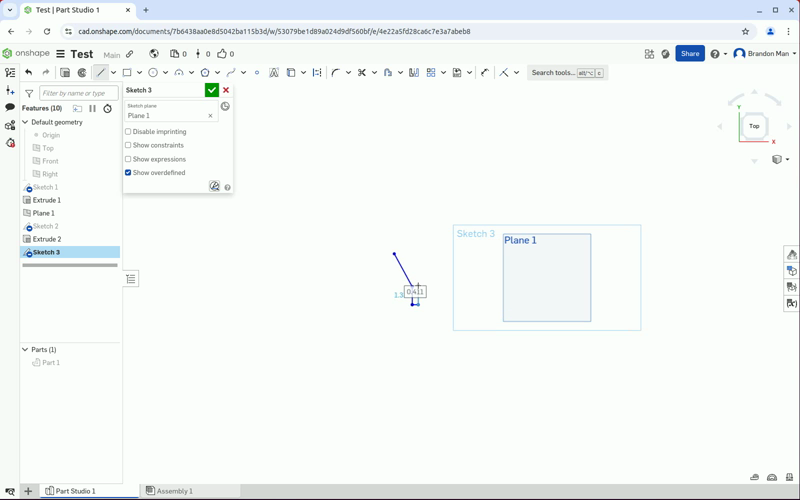
scroll(6)
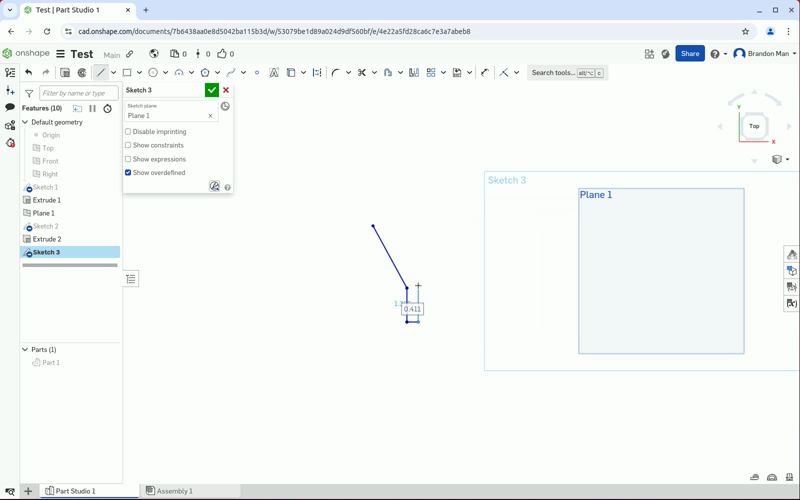
scroll(6)
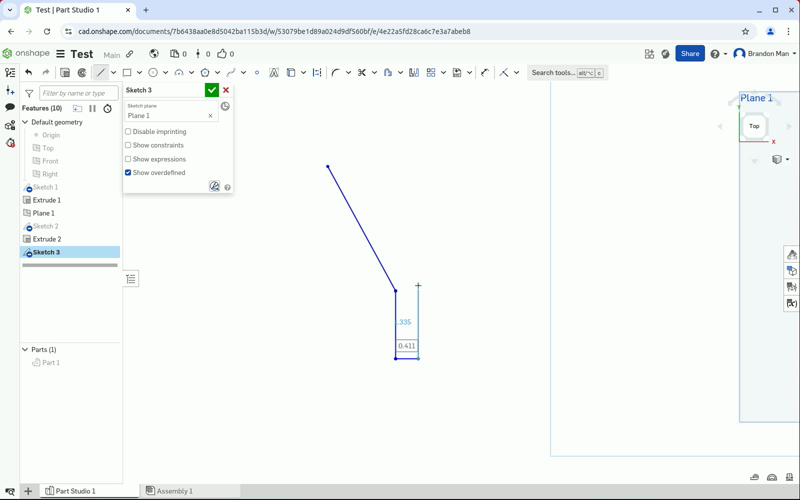
click(418, 285)
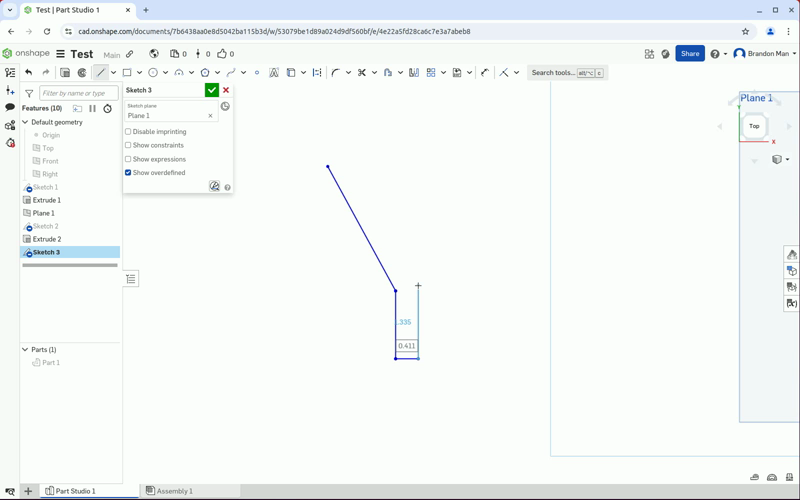
scroll(-6)
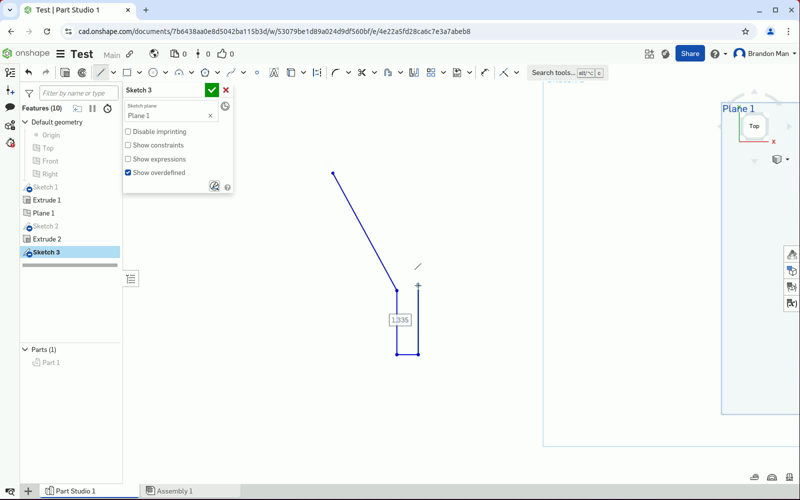
scroll(-6)
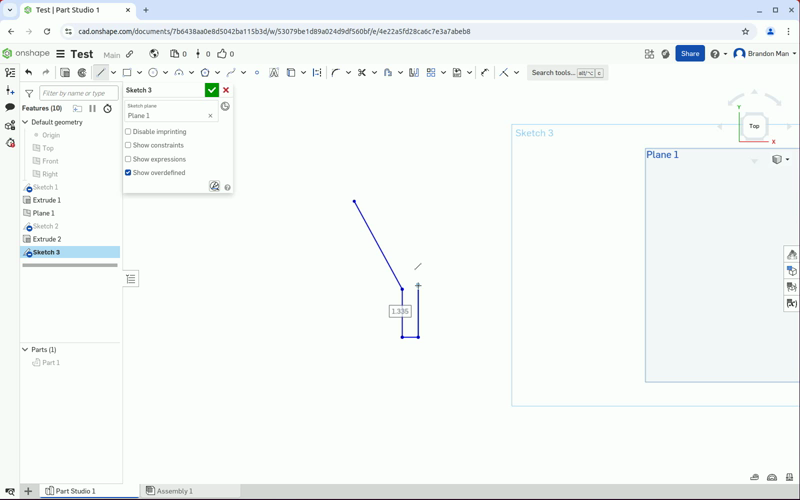
scroll(-6)
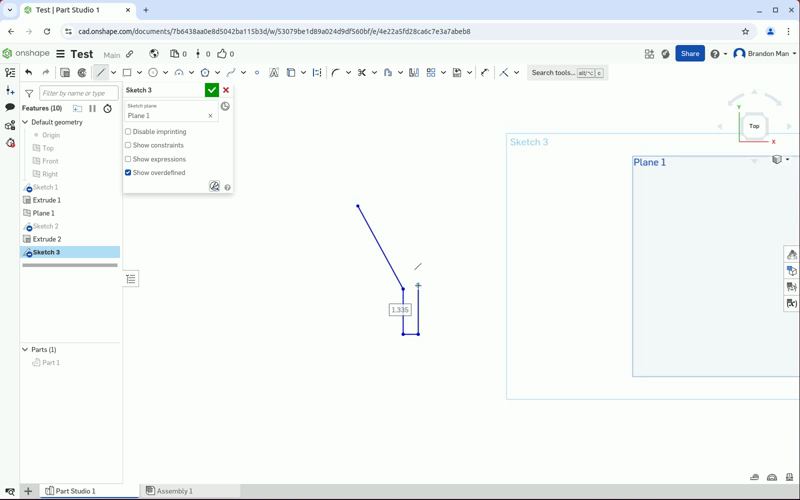
scroll(-6)
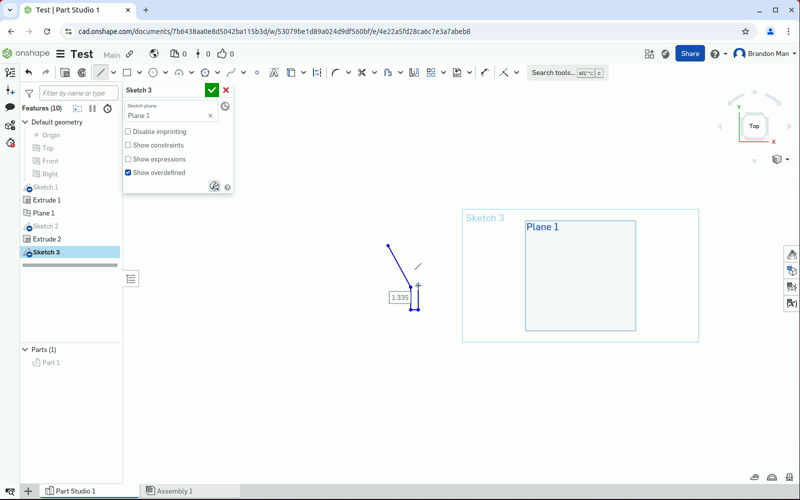
scroll(-6)
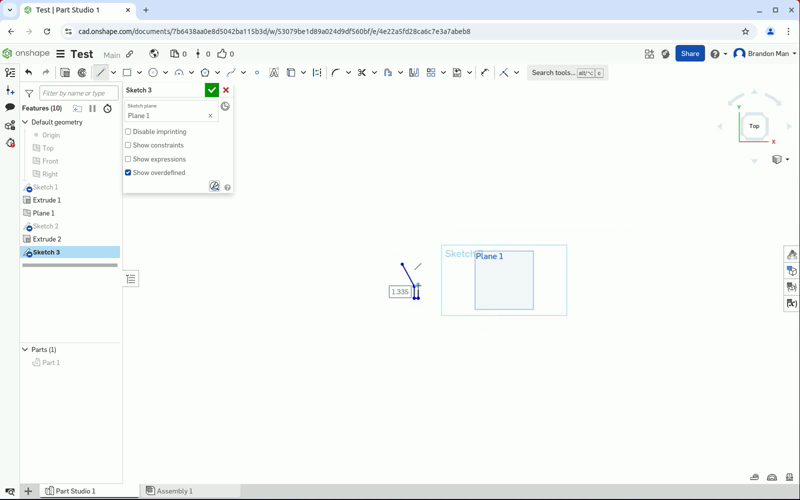
scroll(-6)
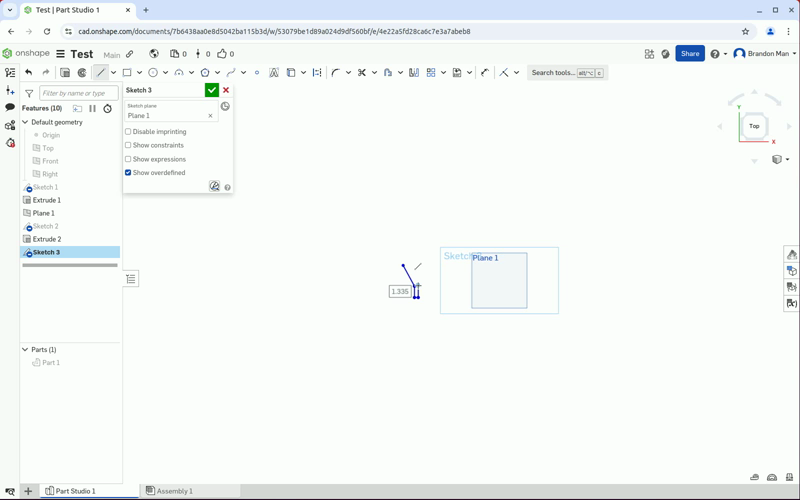
scroll(-6)
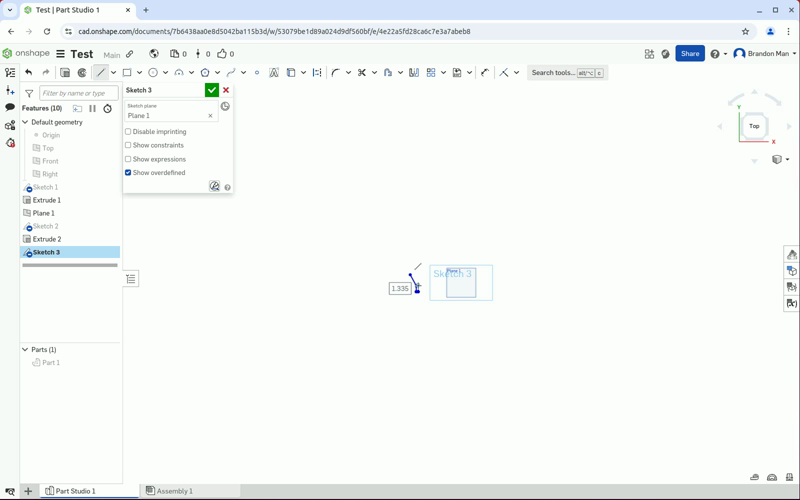
key_up(shift)
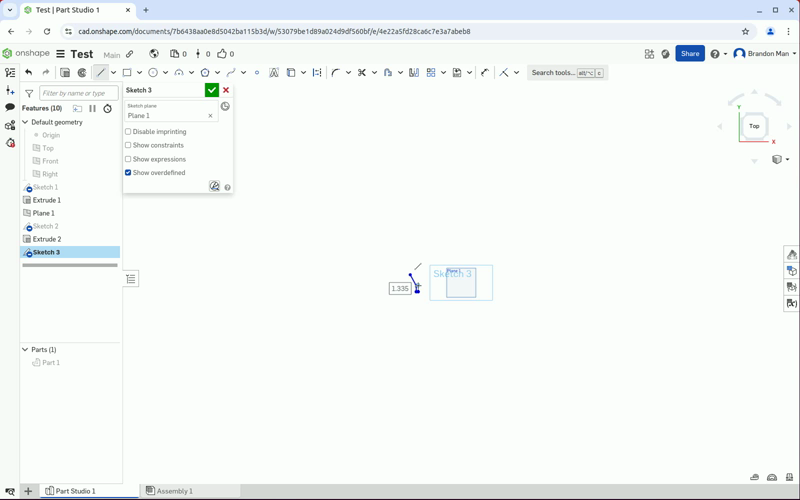
key_down(shift)
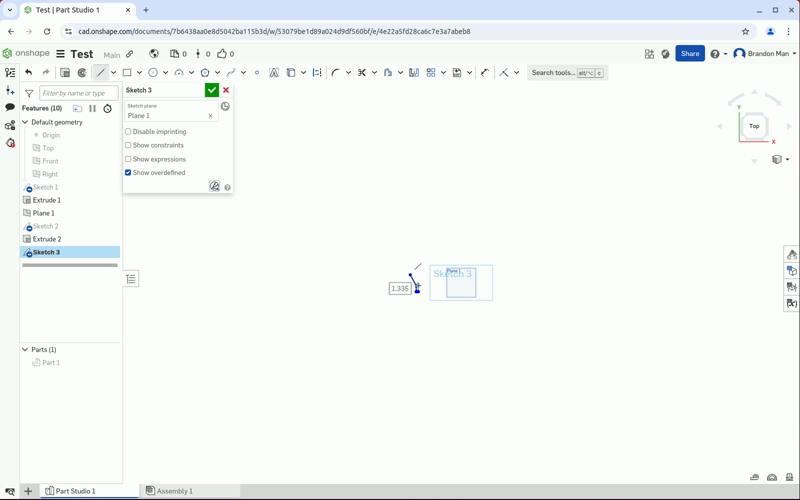
mouse_move(448, 285)
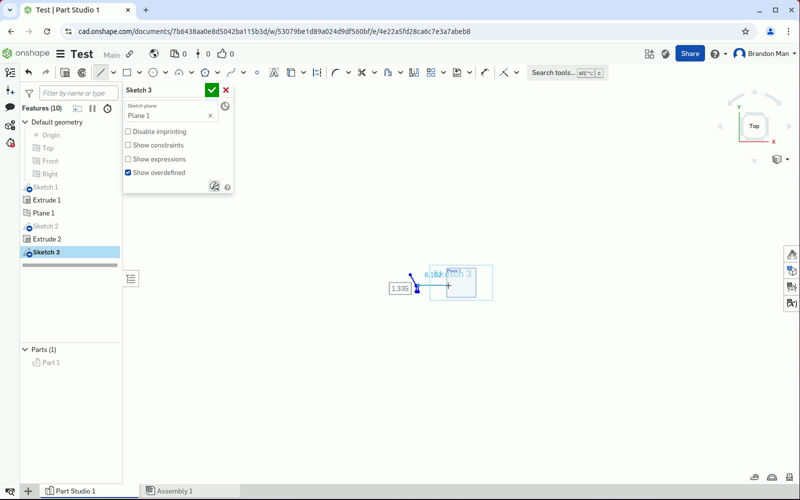
mouse_move(424, 274)
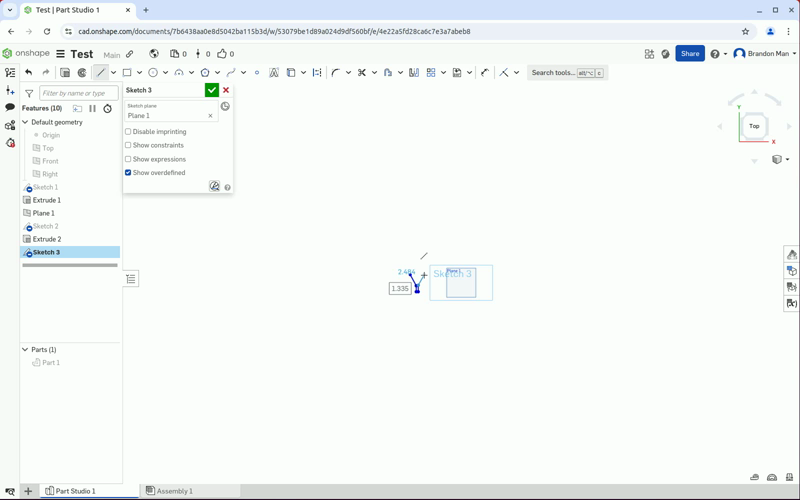
click(424, 274)
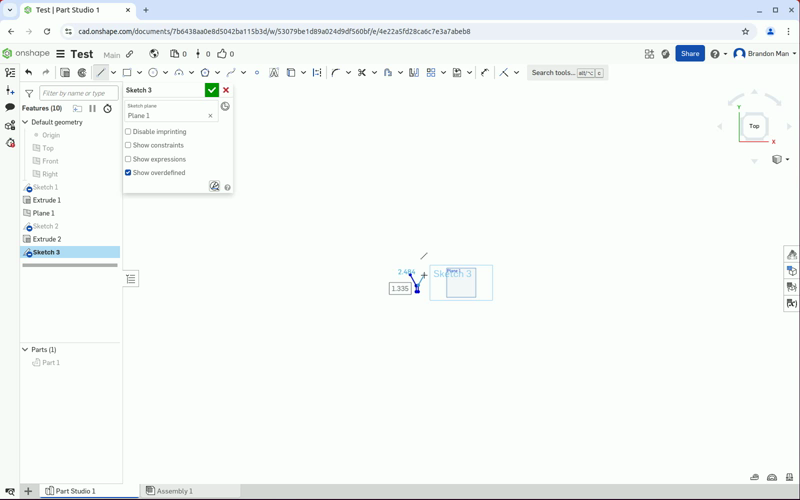
key_up(shift)
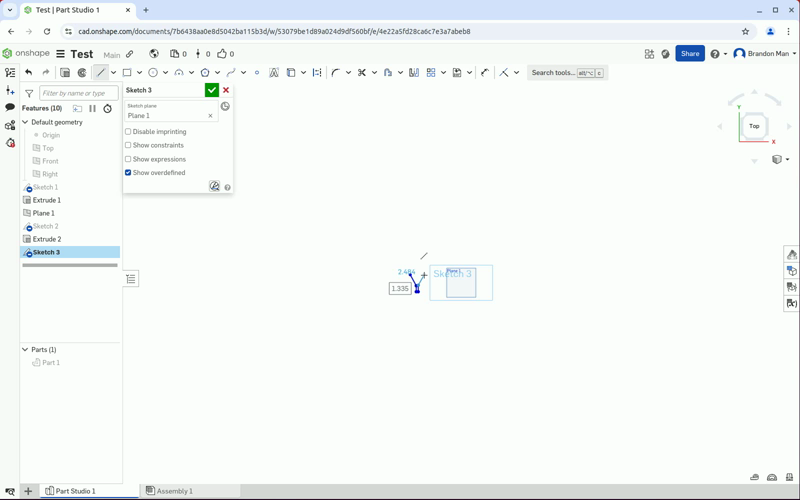
key_down(shift)
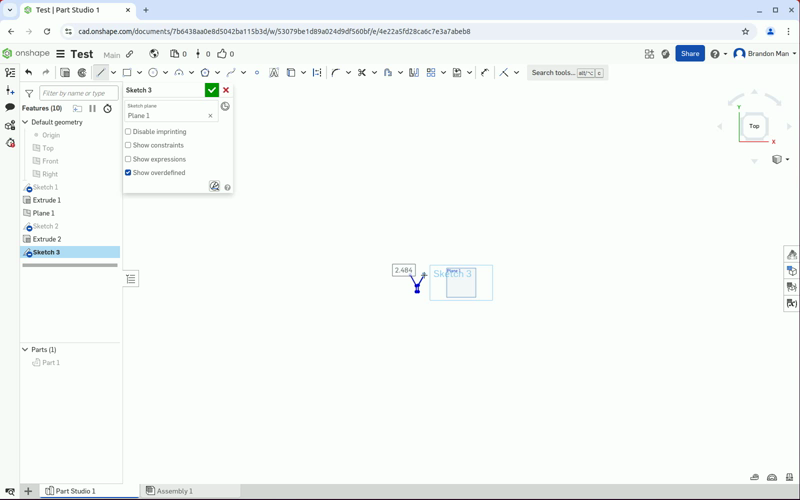
mouse_move(454, 274)
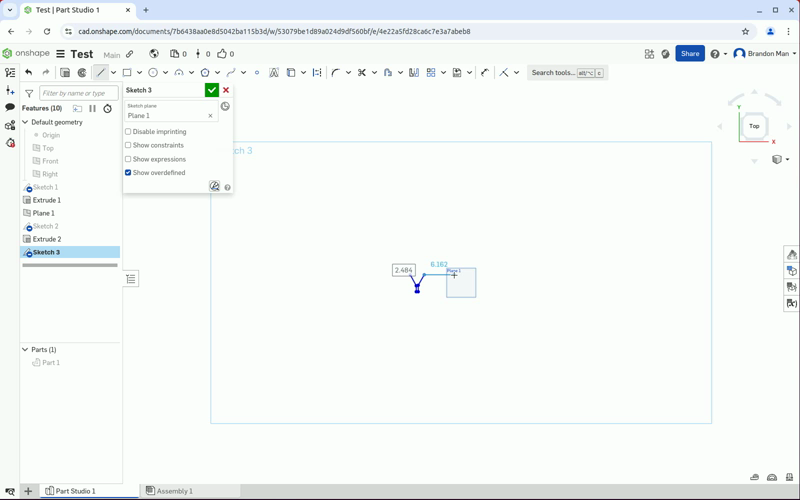
mouse_move(421, 274)
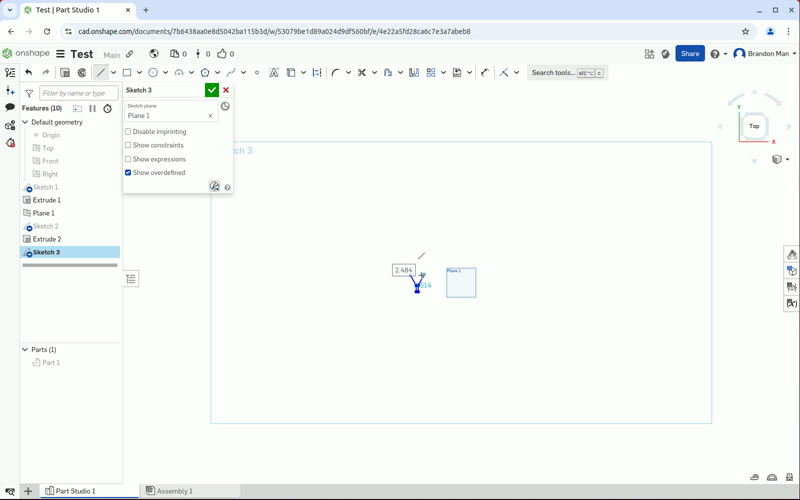
scroll(6)
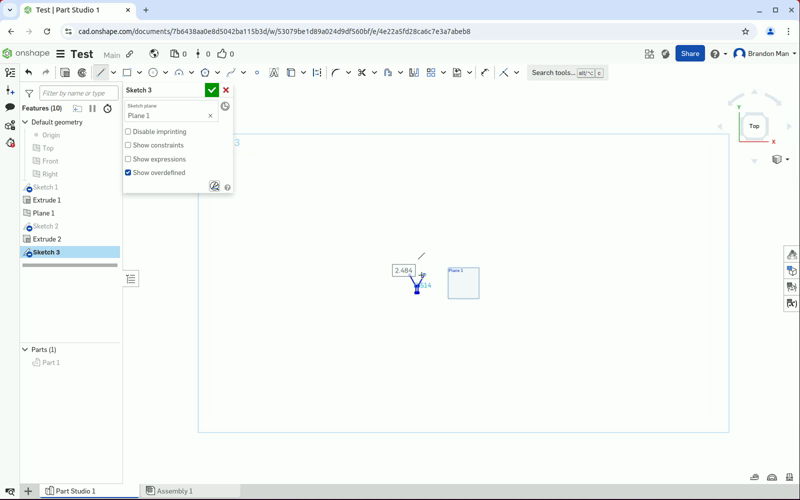
scroll(6)
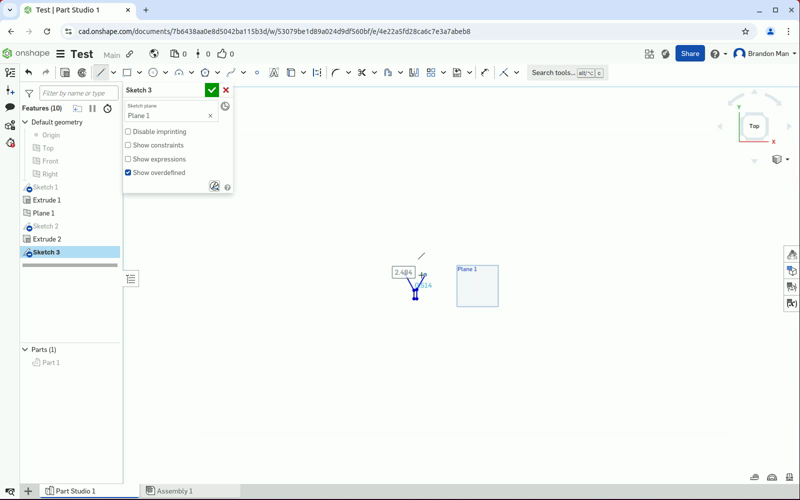
scroll(6)
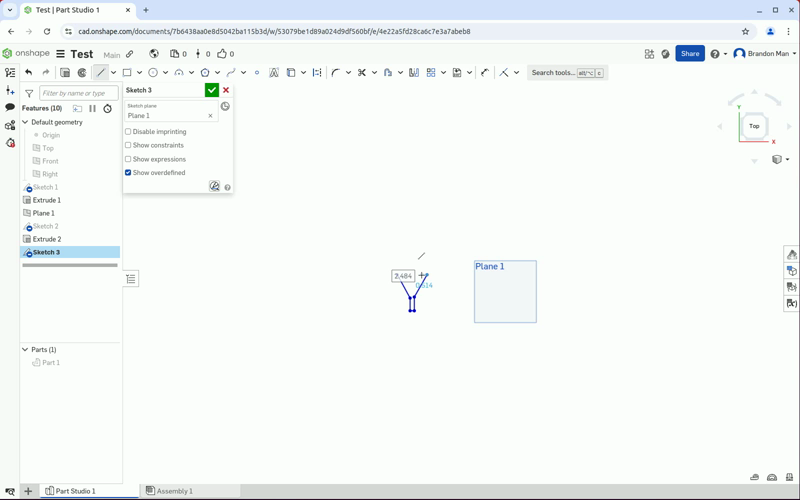
scroll(6)
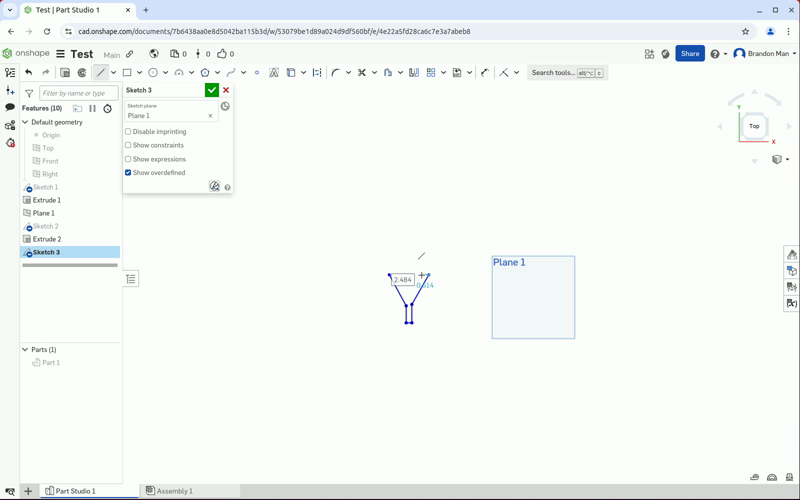
scroll(6)
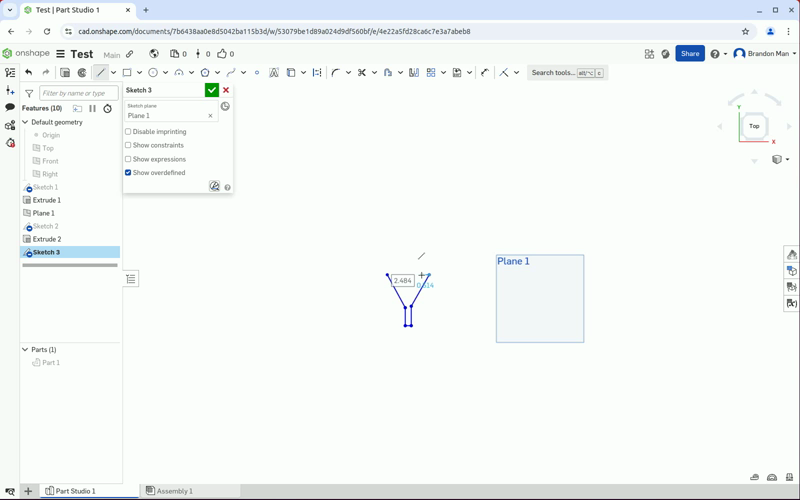
scroll(6)
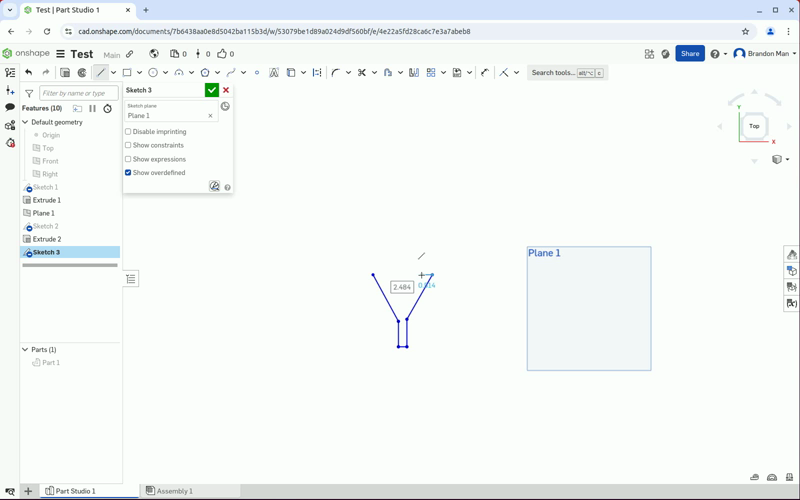
scroll(6)
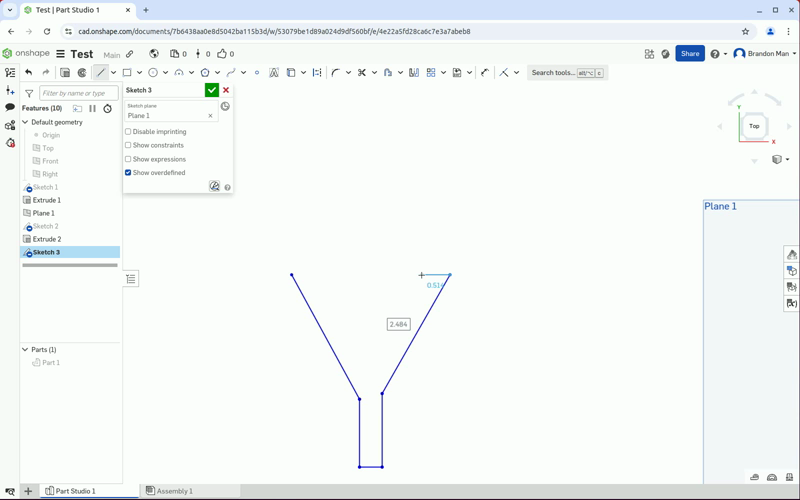
click(421, 274)
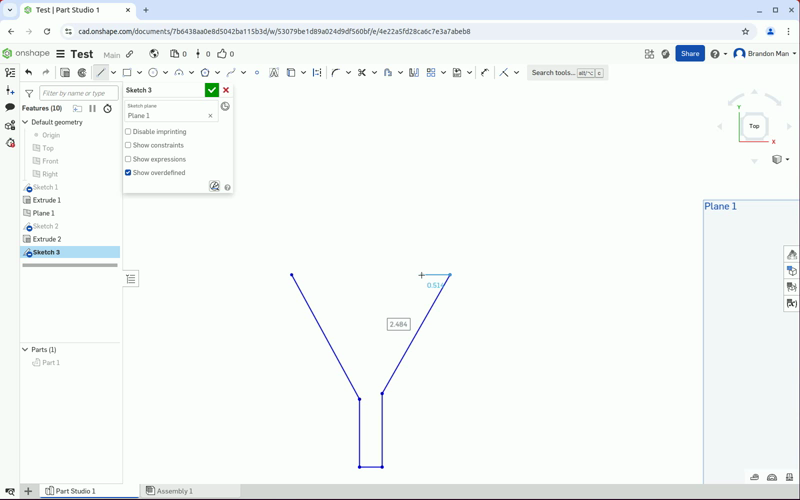
scroll(-6)
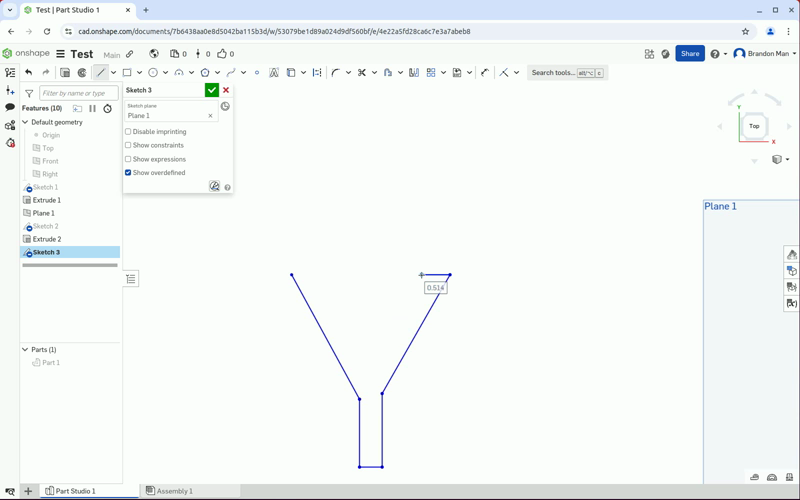
scroll(-6)
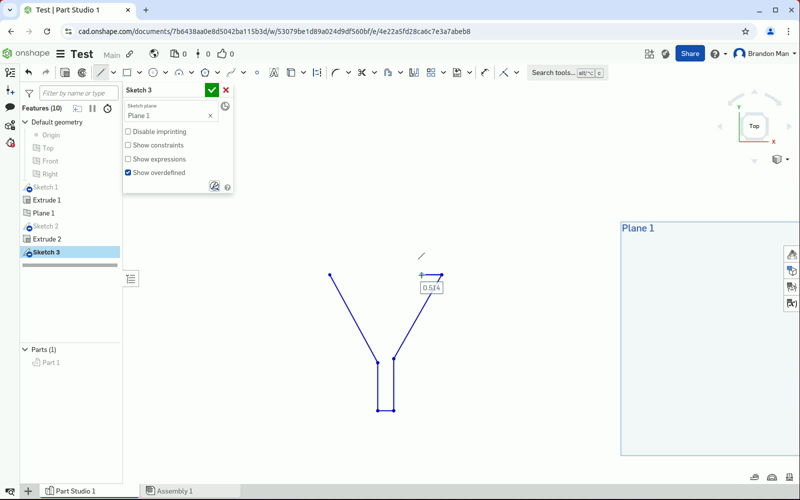
scroll(-6)
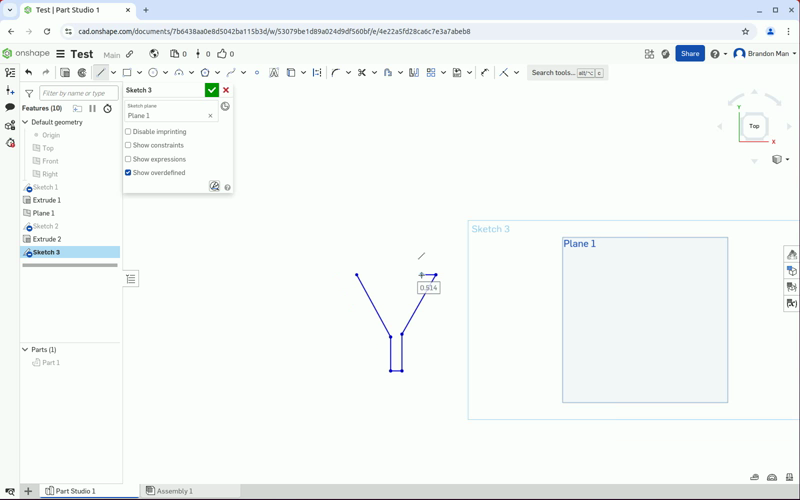
scroll(-6)
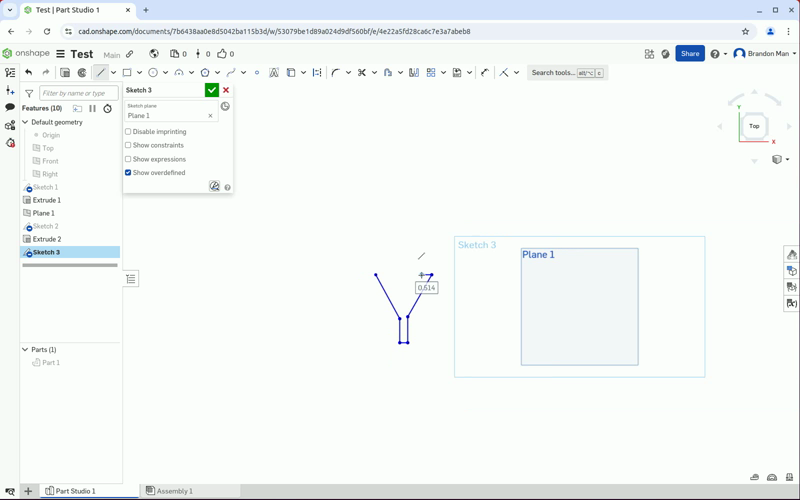
scroll(-6)
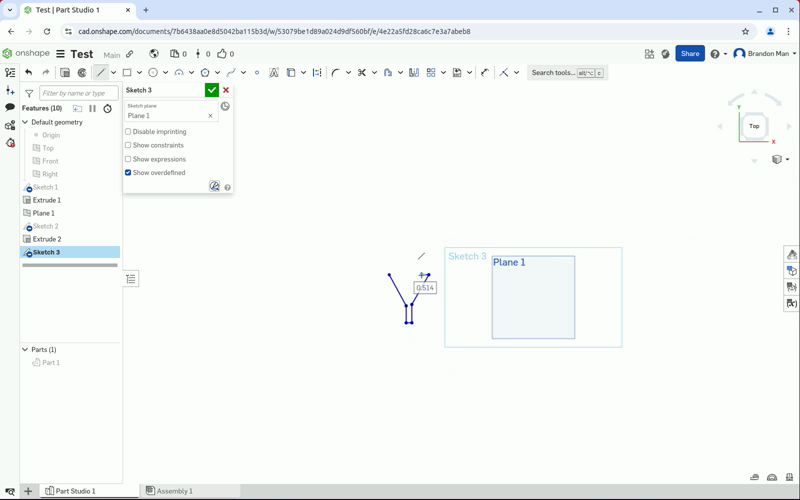
scroll(-6)
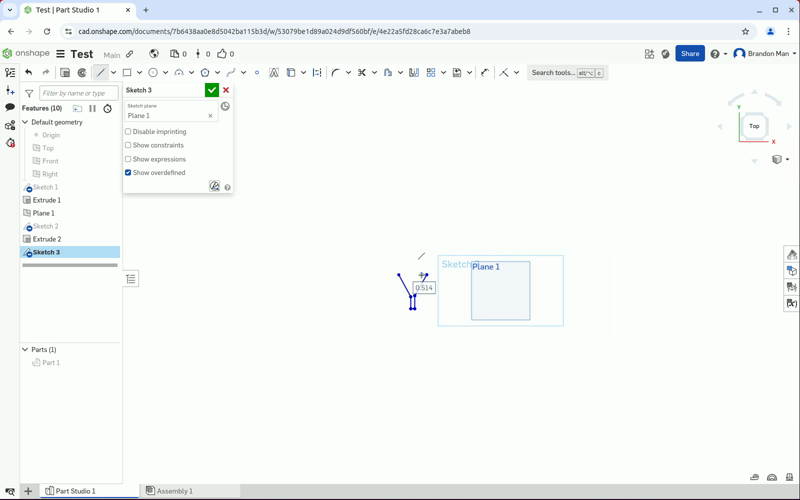
scroll(-6)
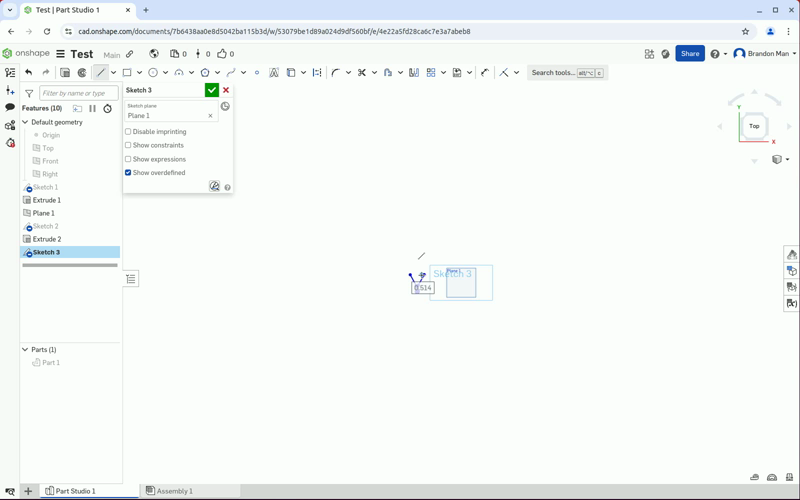
key_up(shift)
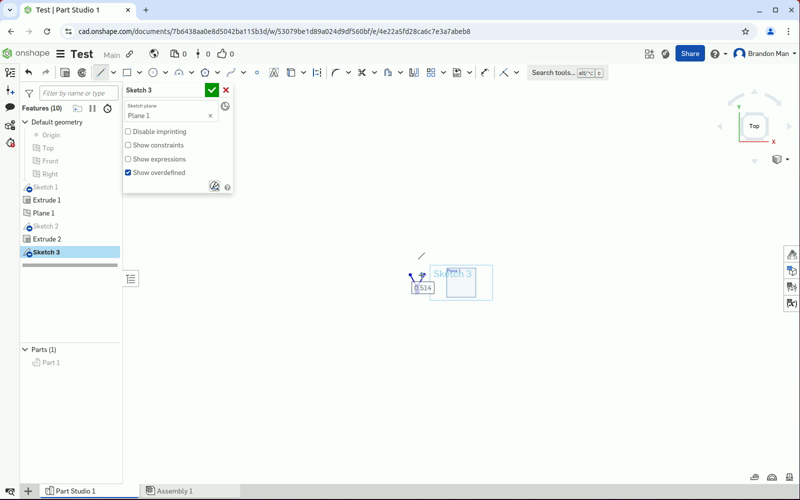
key_down(shift)
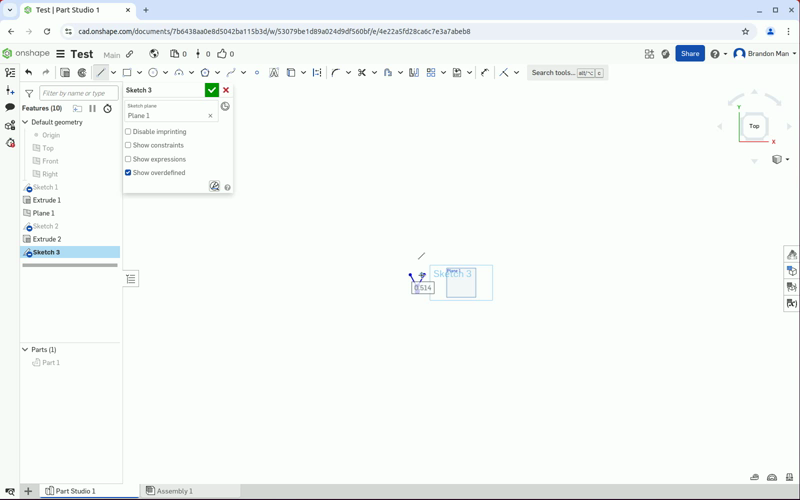
mouse_move(451, 274)
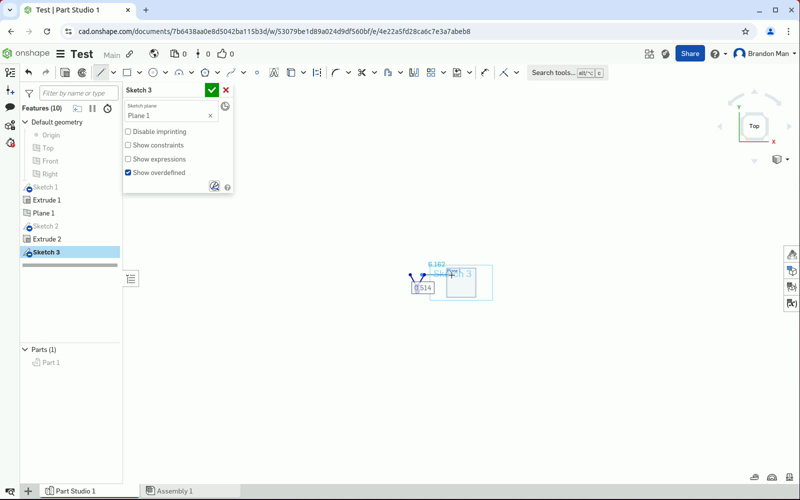
mouse_move(417, 283)
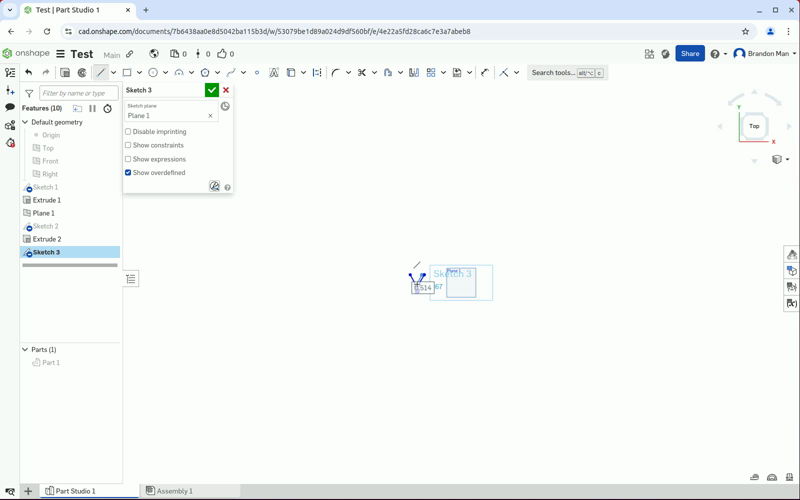
scroll(6)
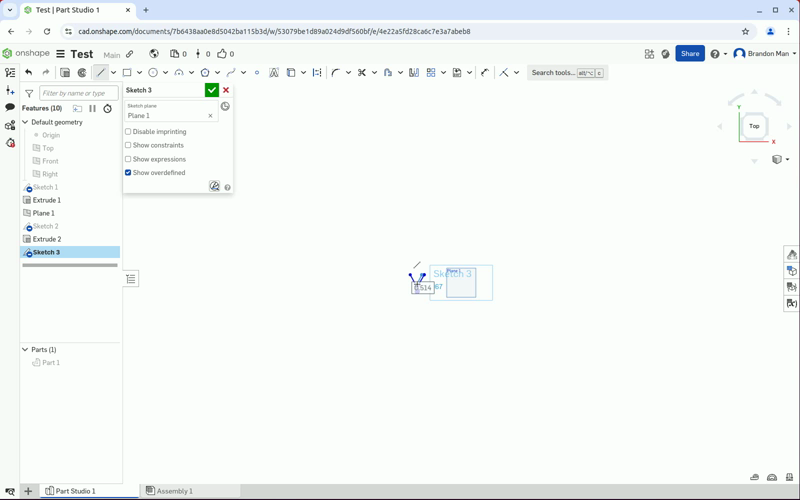
scroll(6)
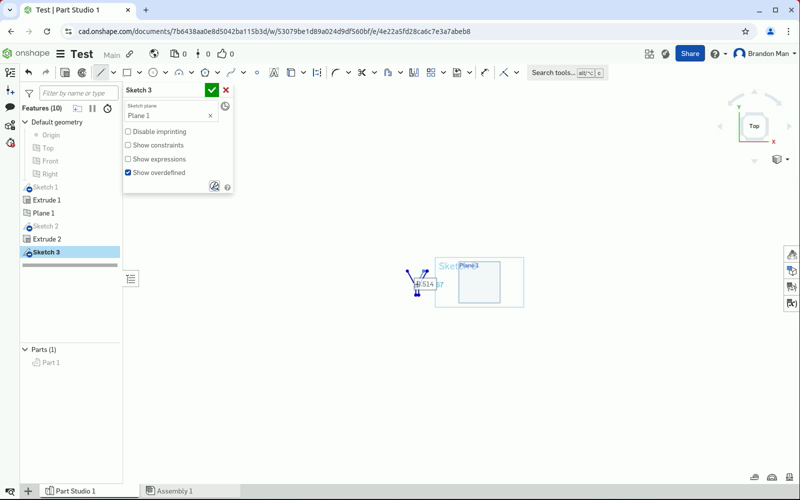
scroll(6)
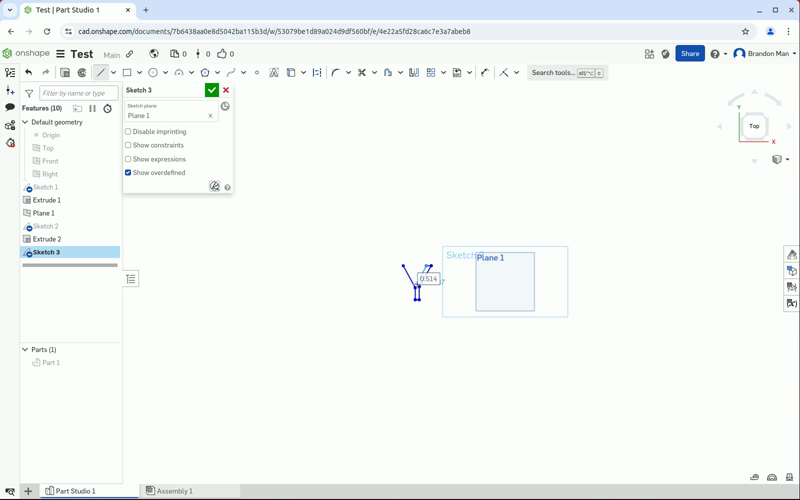
scroll(6)
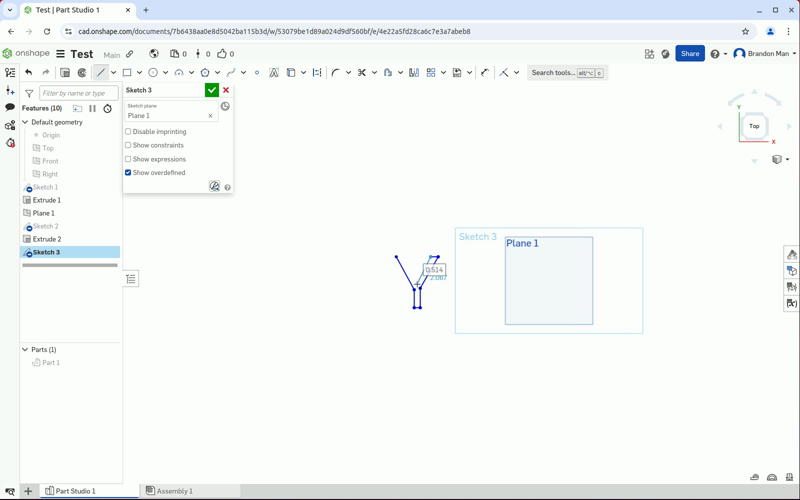
scroll(6)
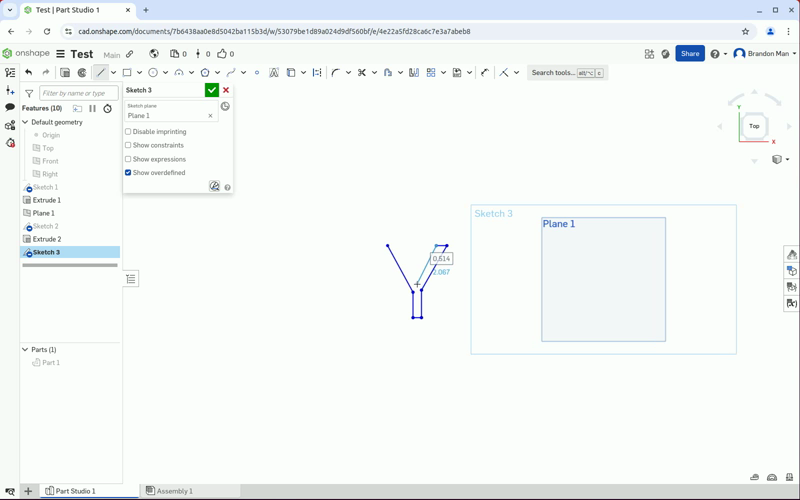
scroll(6)
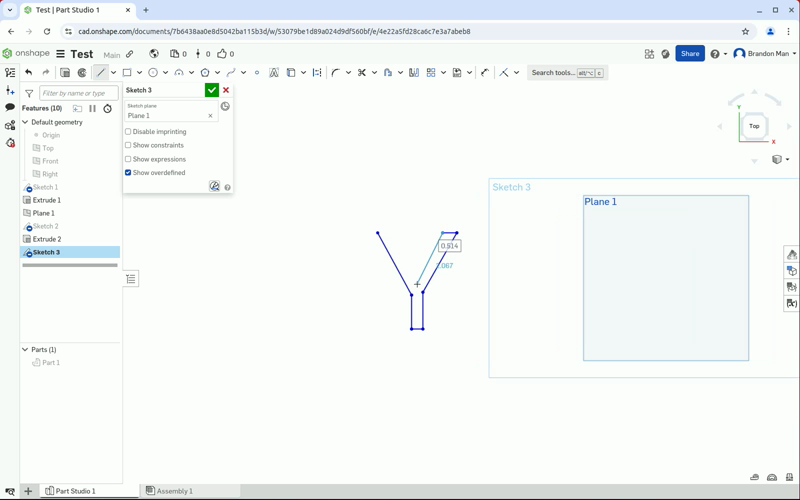
scroll(6)
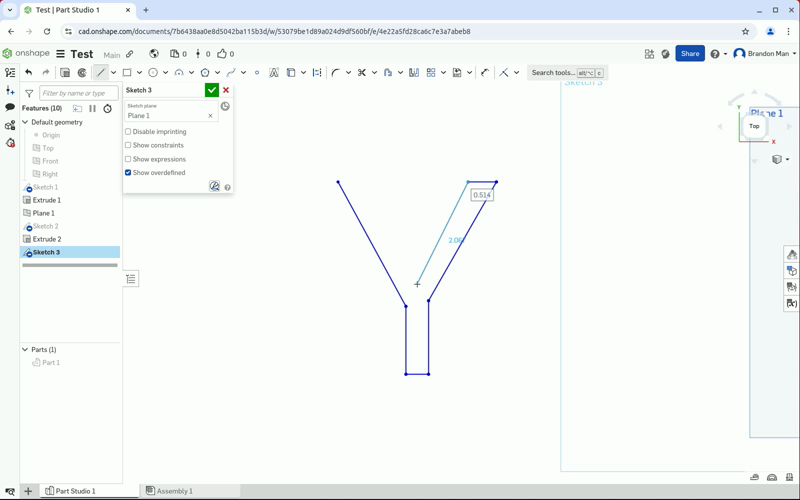
click(417, 283)
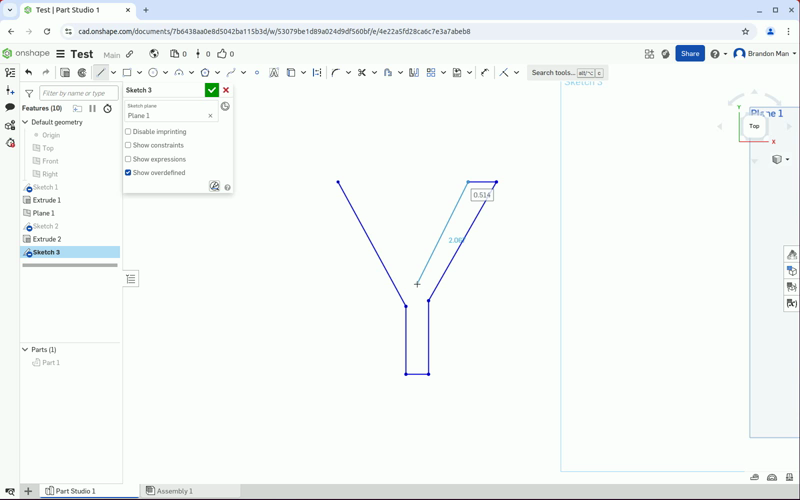
scroll(-6)
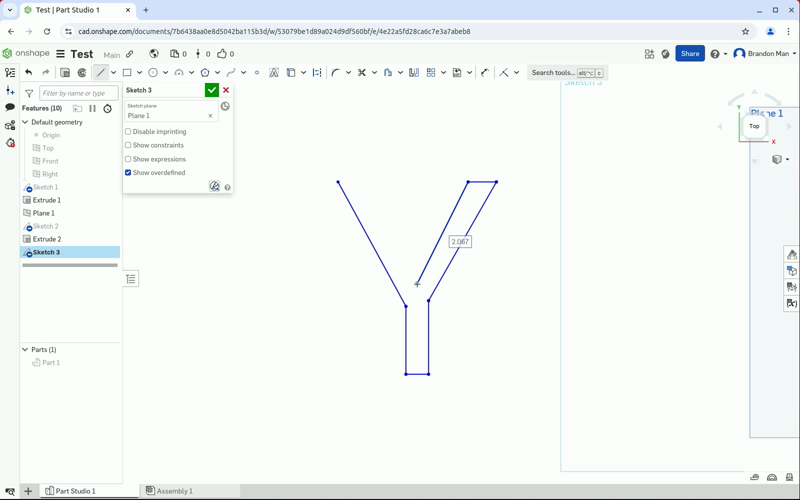
scroll(-6)
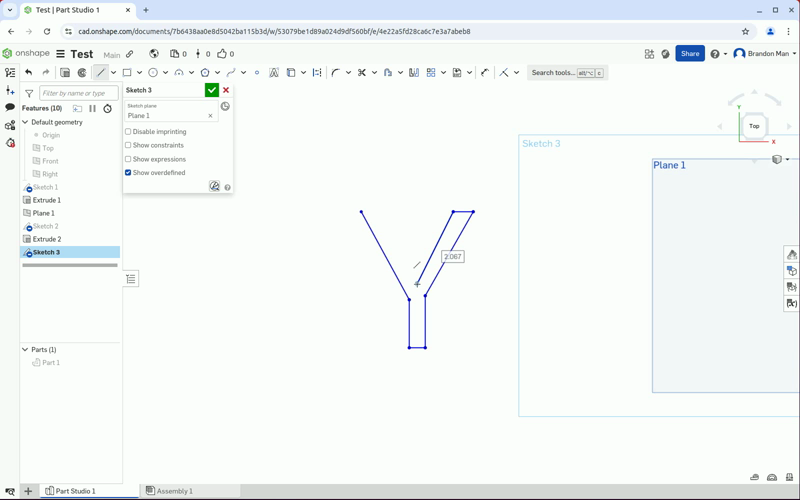
scroll(-6)
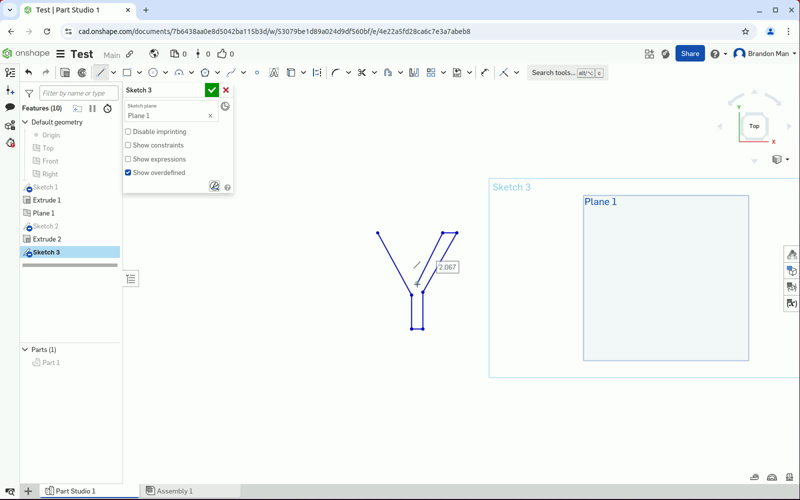
scroll(-6)
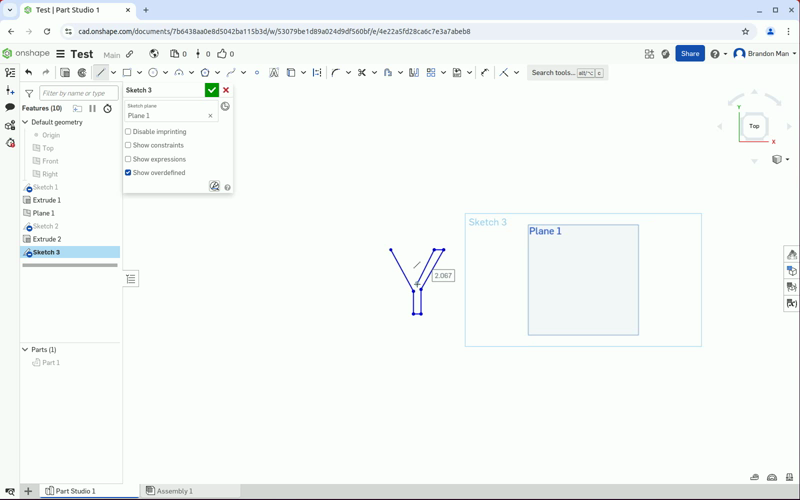
scroll(-6)
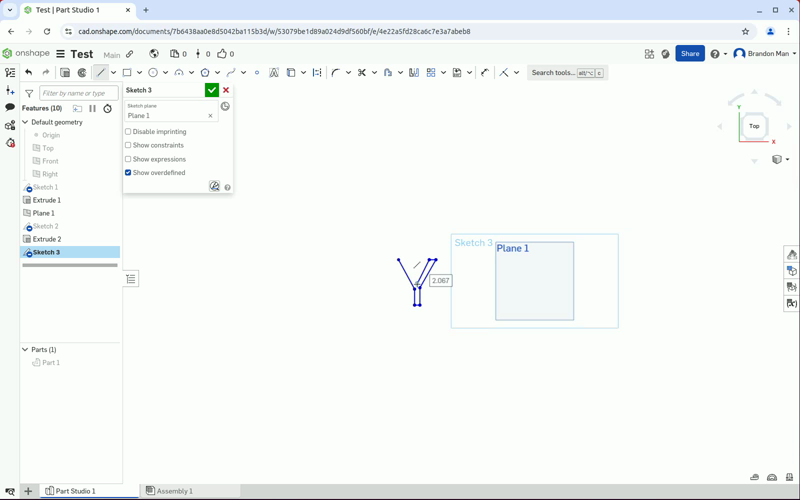
scroll(-6)
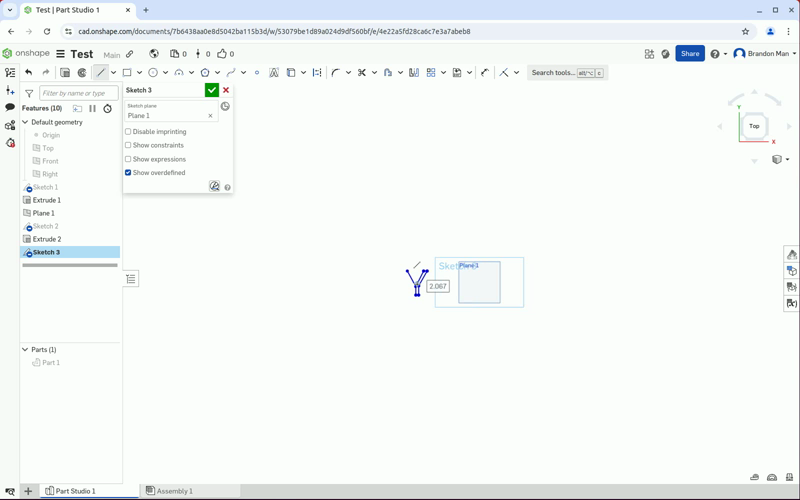
scroll(-6)
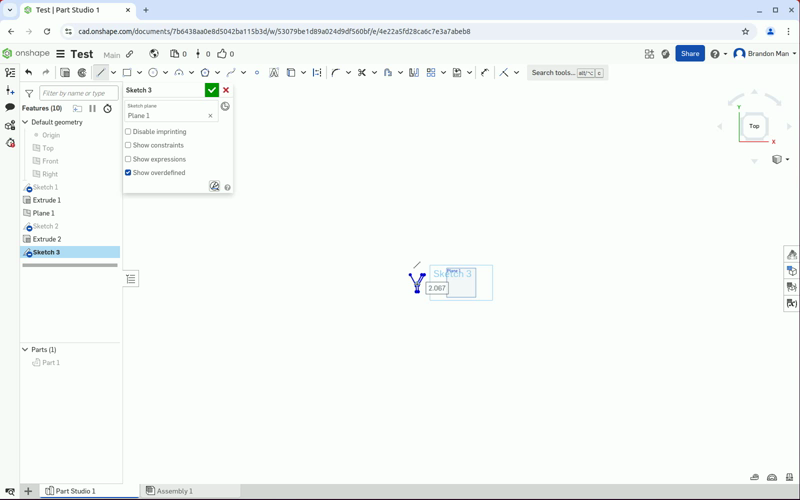
key_up(shift)
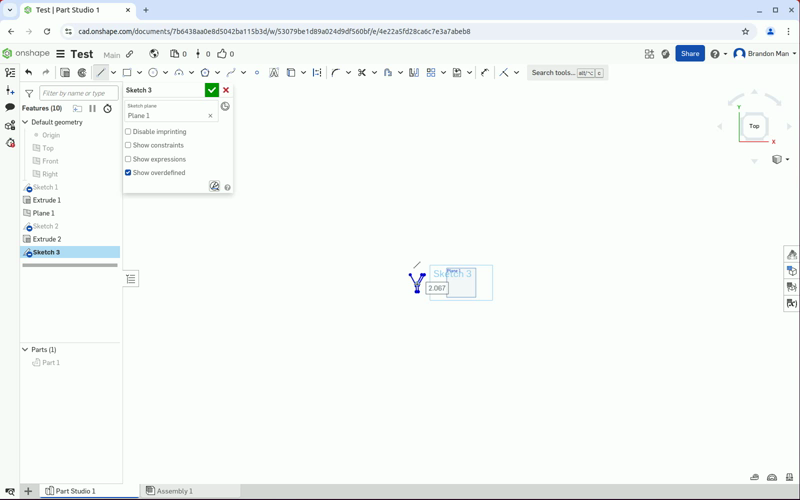
key_down(shift)
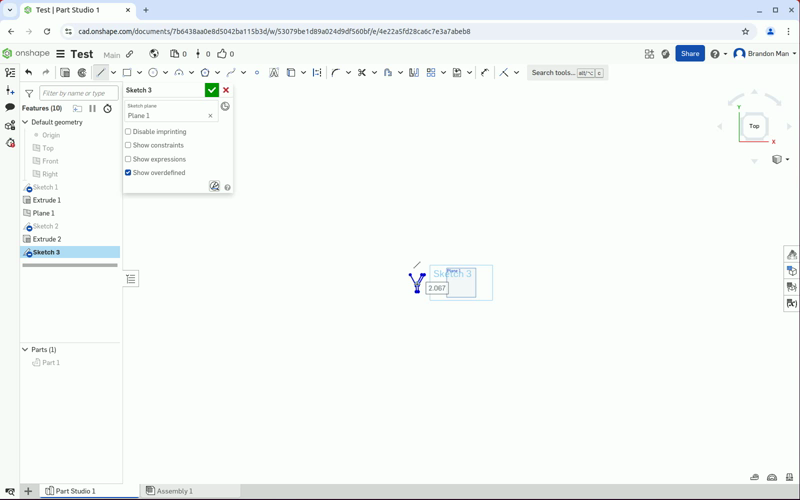
mouse_move(447, 283)
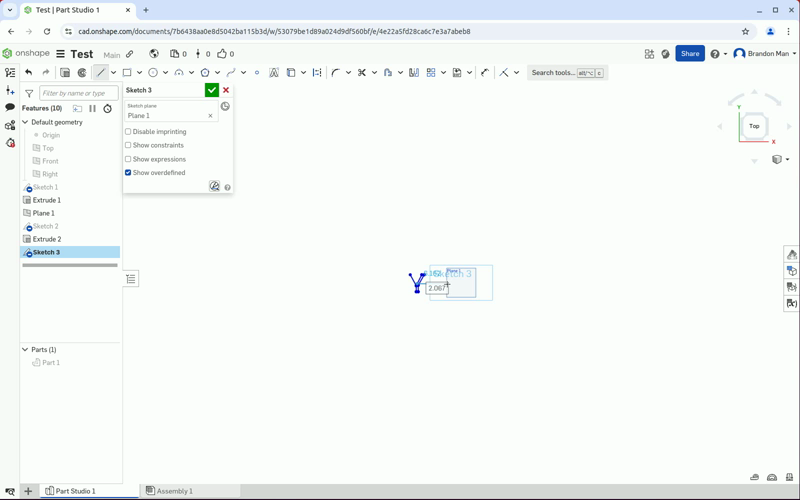
mouse_move(412, 274)
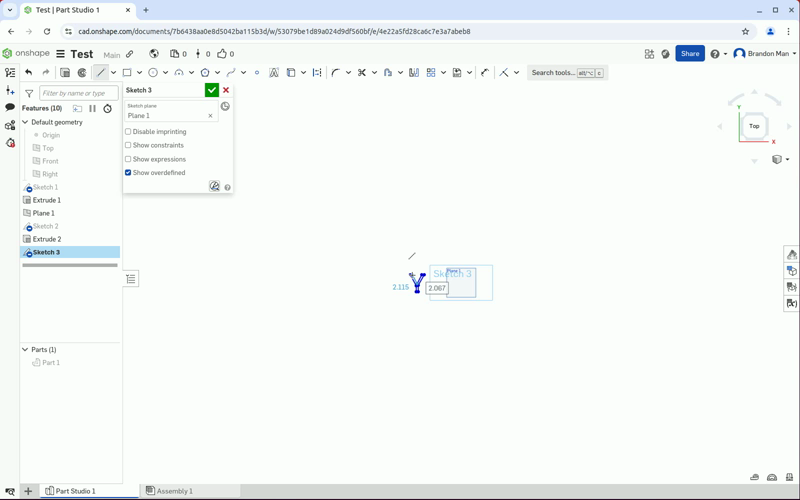
scroll(6)
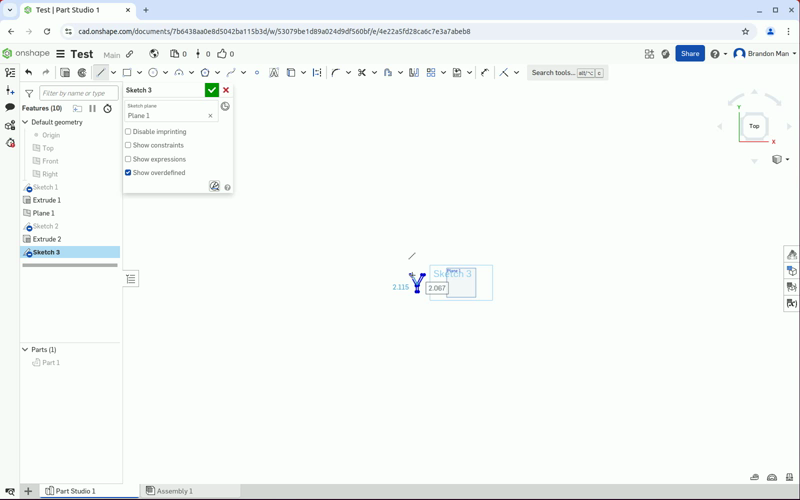
scroll(6)
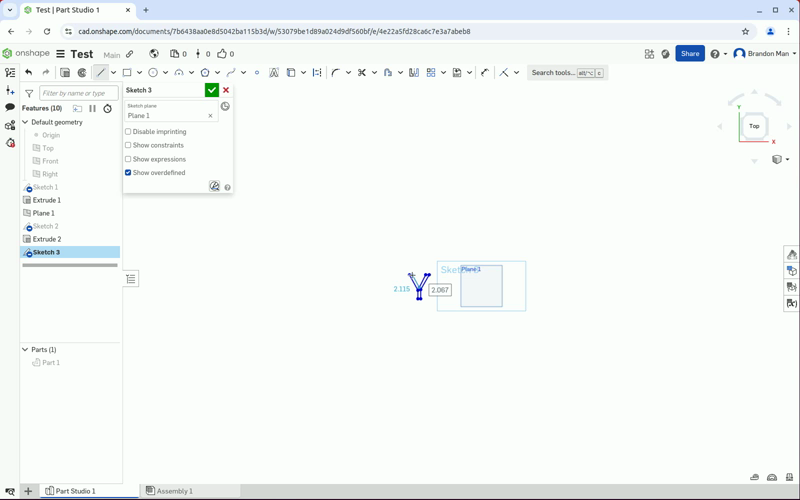
scroll(6)
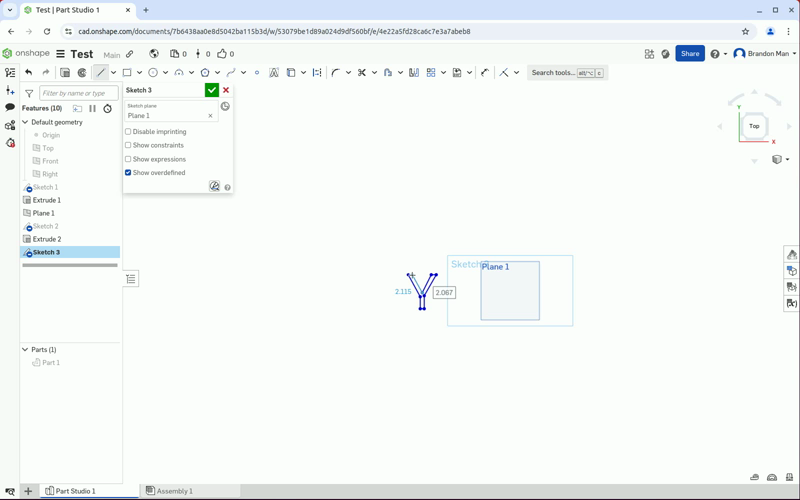
scroll(6)
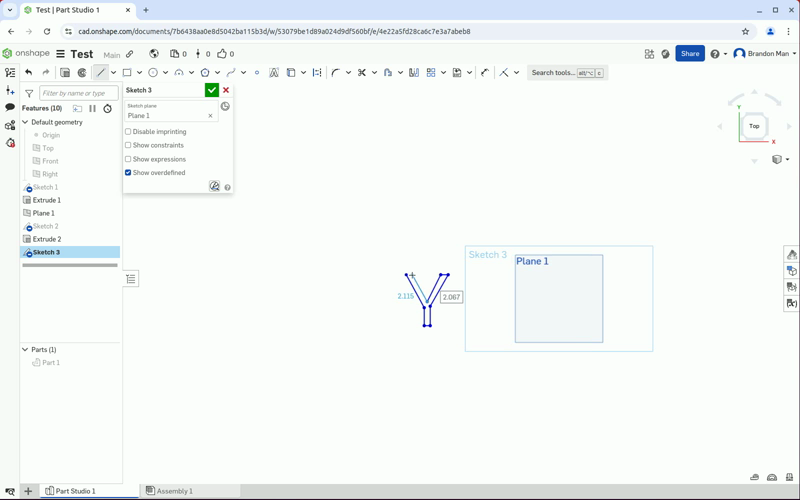
scroll(6)
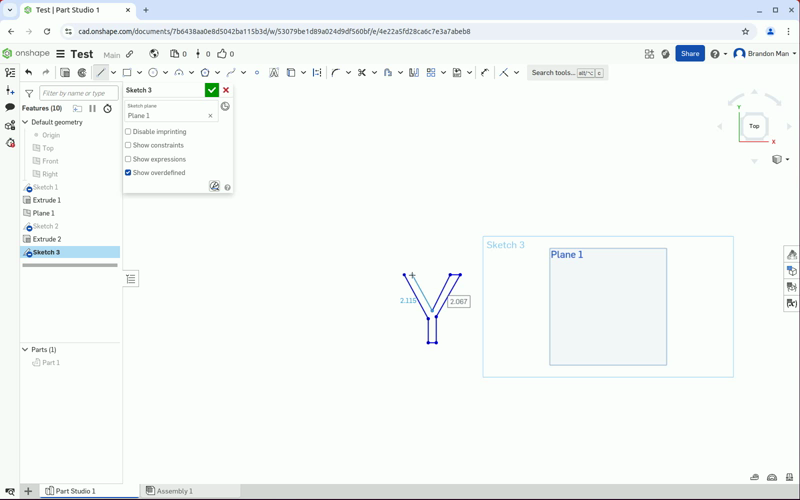
scroll(6)
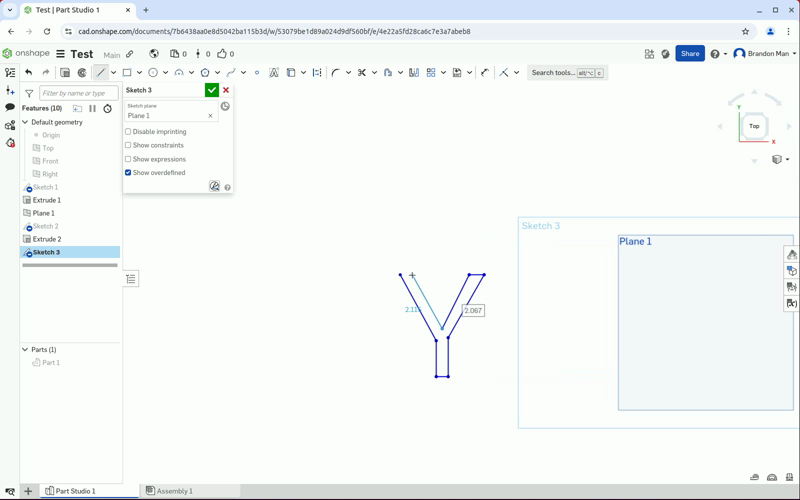
scroll(6)
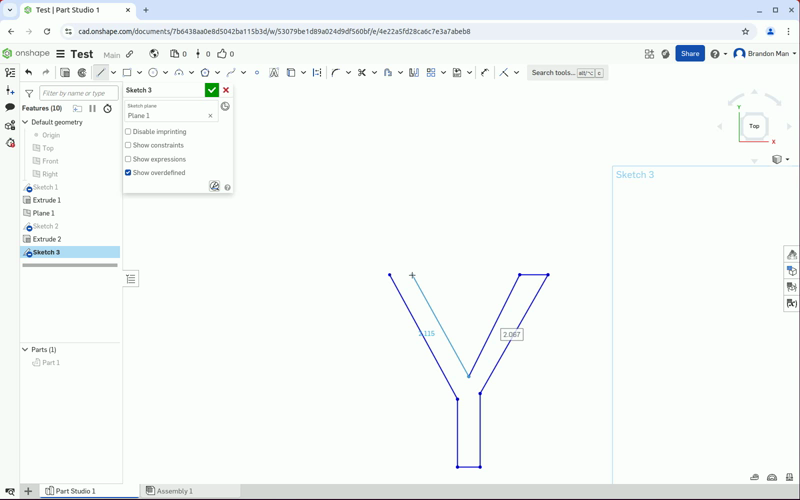
click(412, 274)
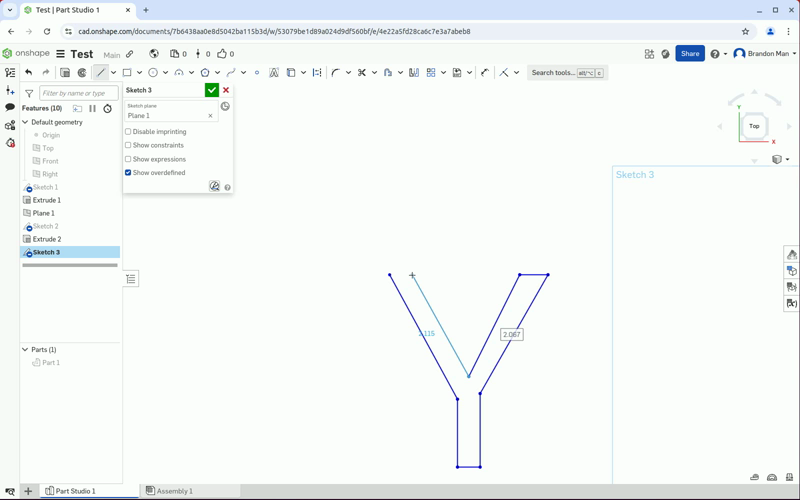
scroll(-6)
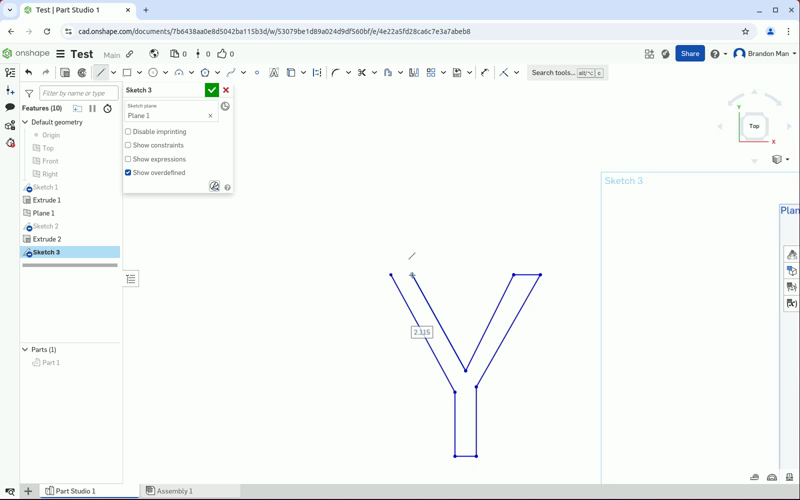
scroll(-6)
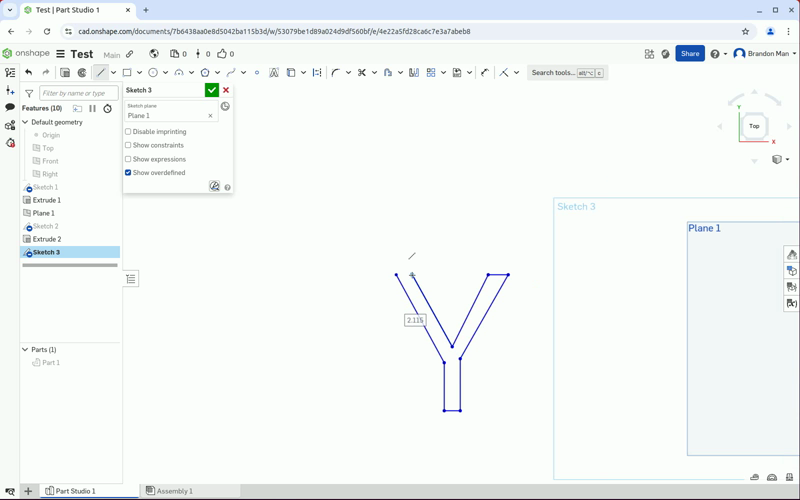
scroll(-6)
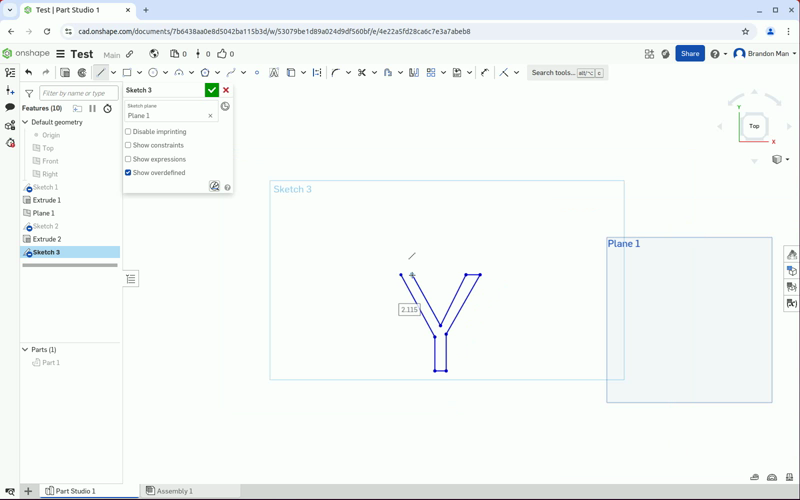
scroll(-6)
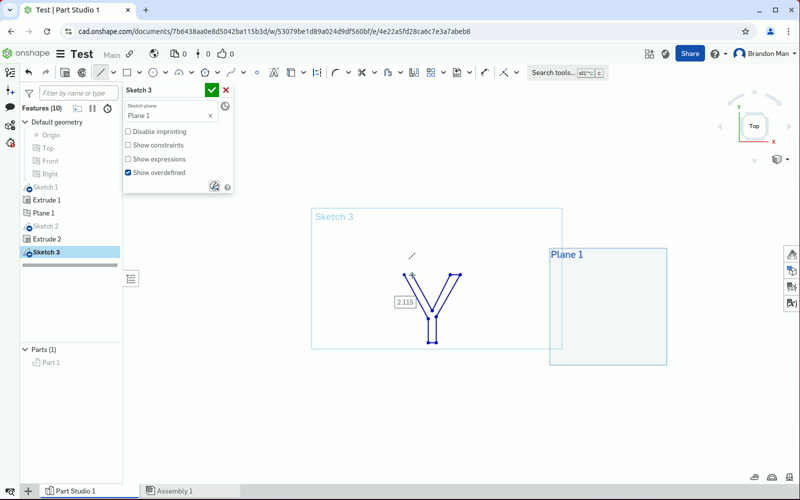
scroll(-6)
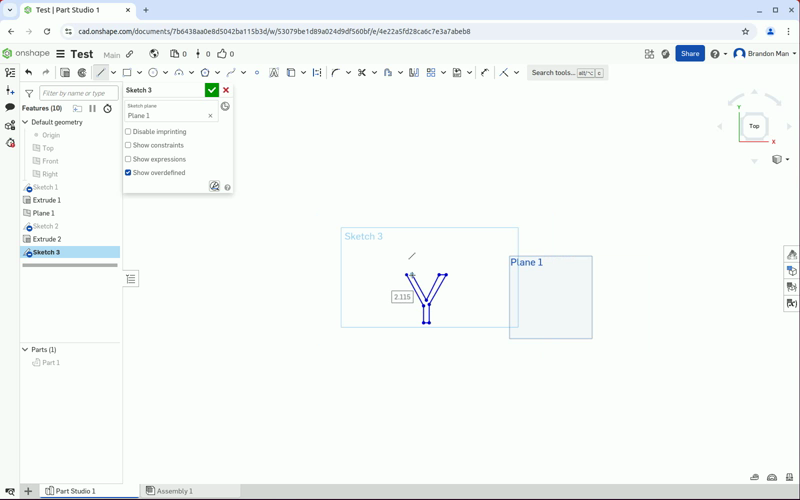
scroll(-6)
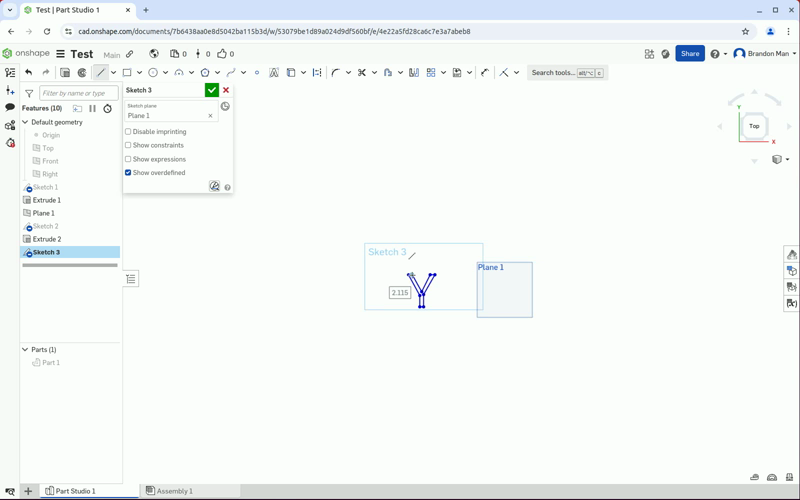
scroll(-6)
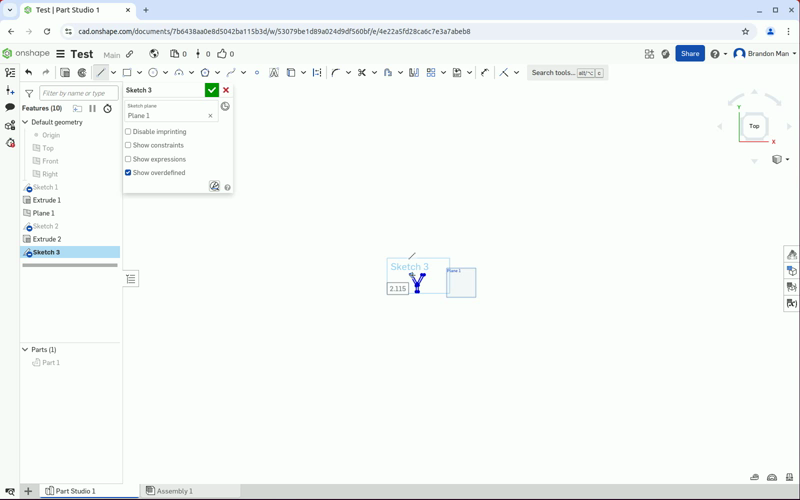
key_up(shift)
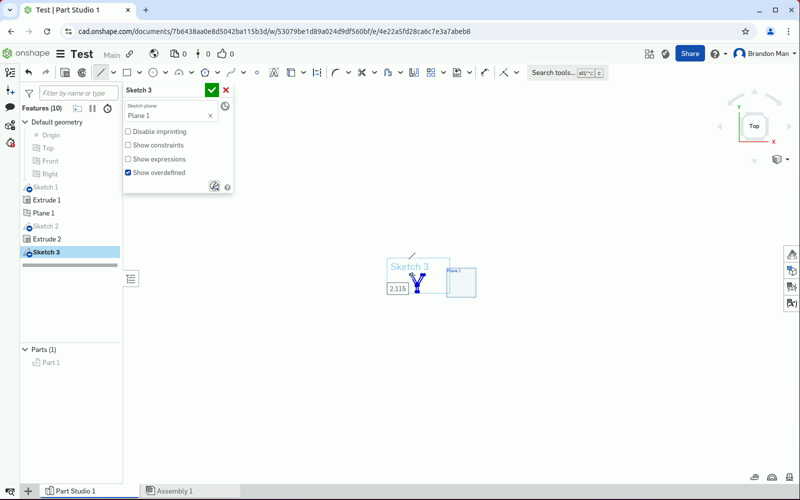
mouse_move(442, 274)
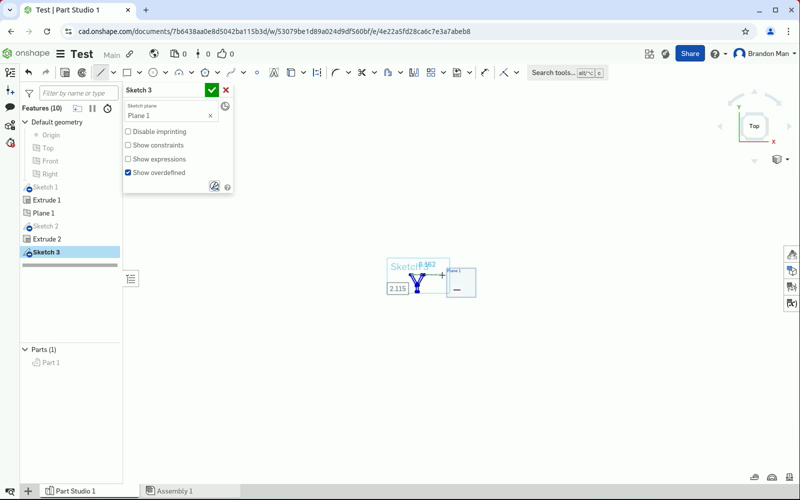
key_down(shift)
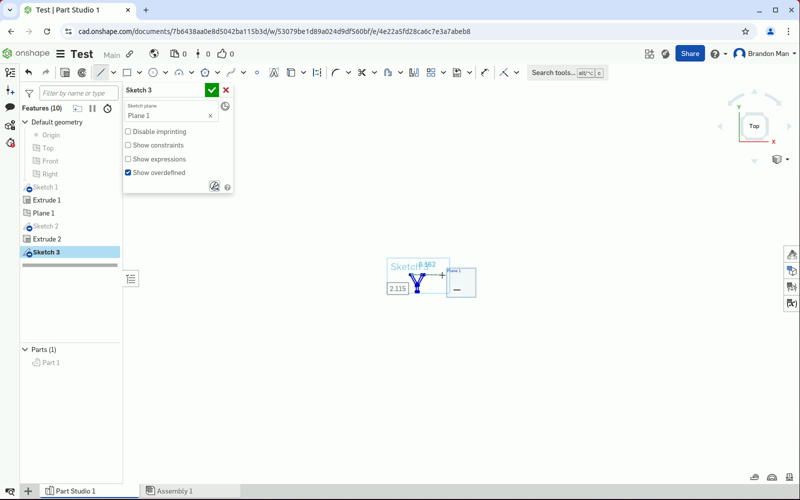
mouse_move(410, 274)
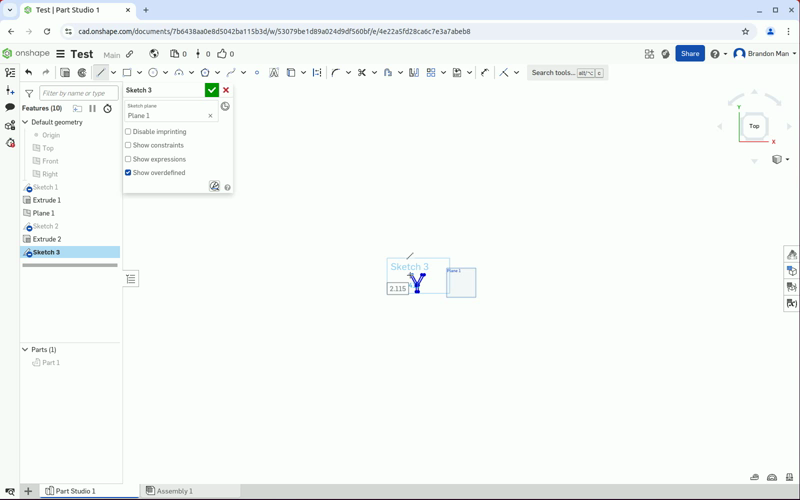
scroll(6)
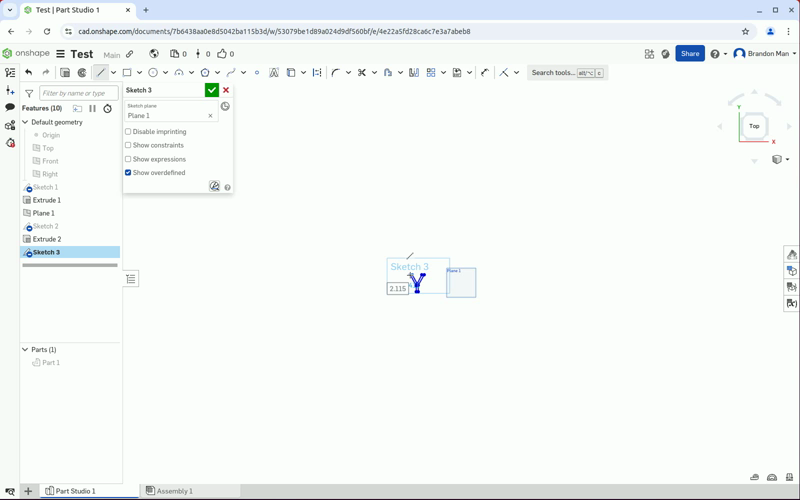
scroll(6)
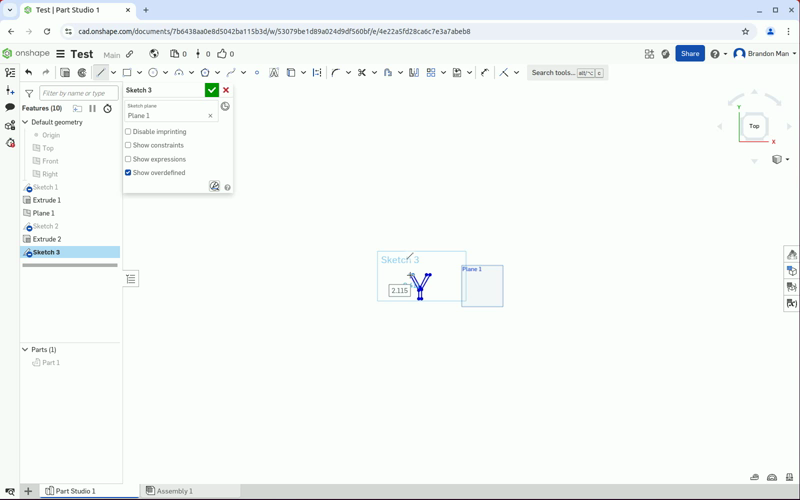
scroll(6)
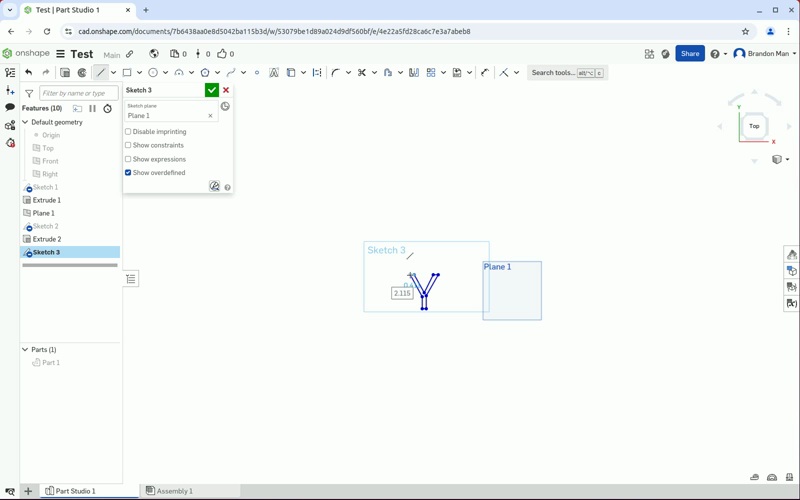
scroll(6)
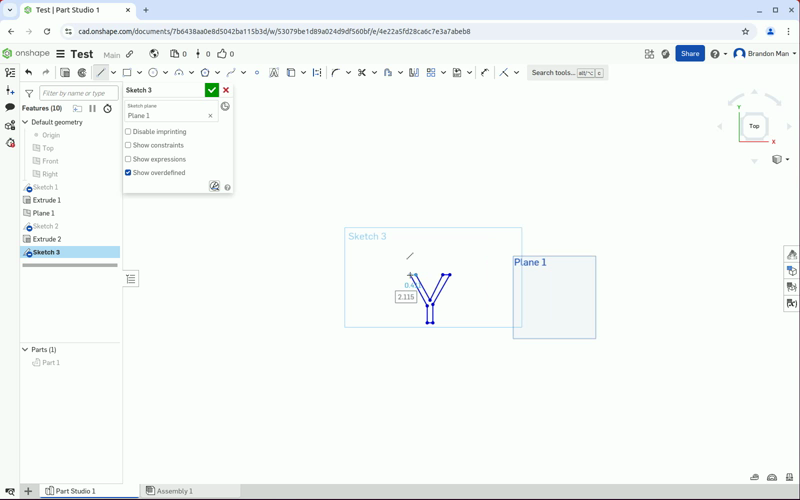
scroll(6)
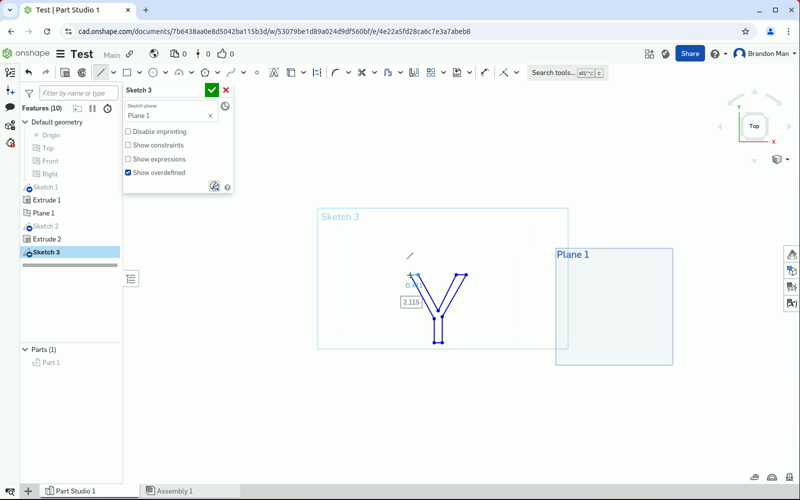
scroll(6)
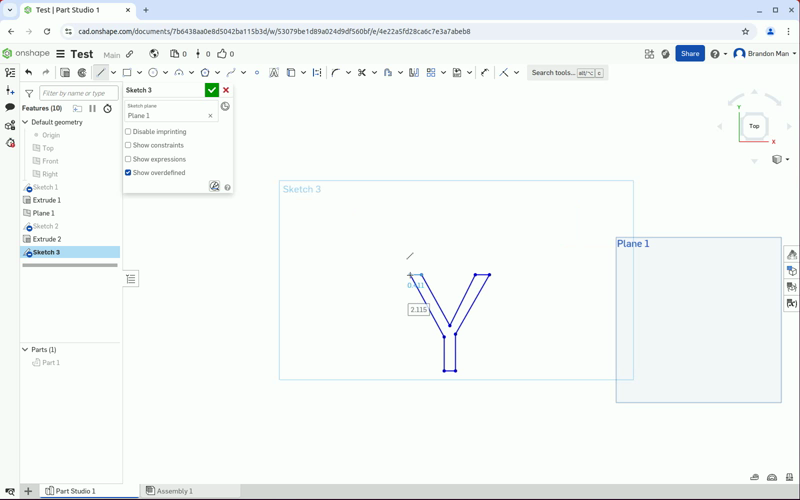
scroll(6)
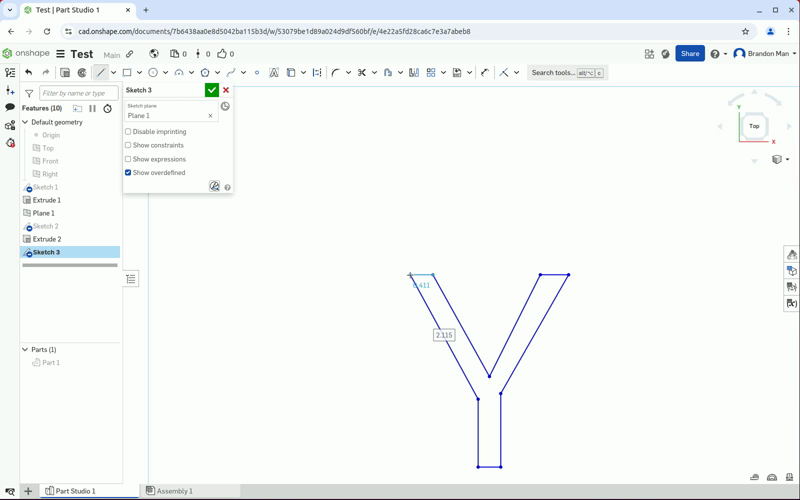
key_up(shift)
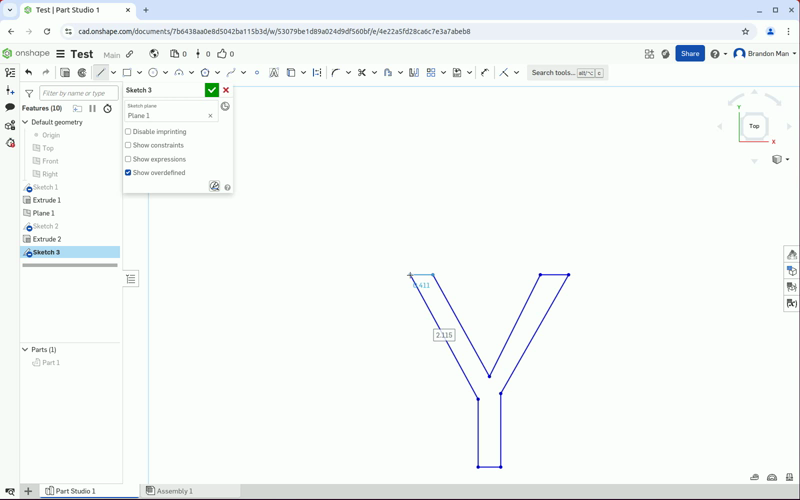
click(410, 274)
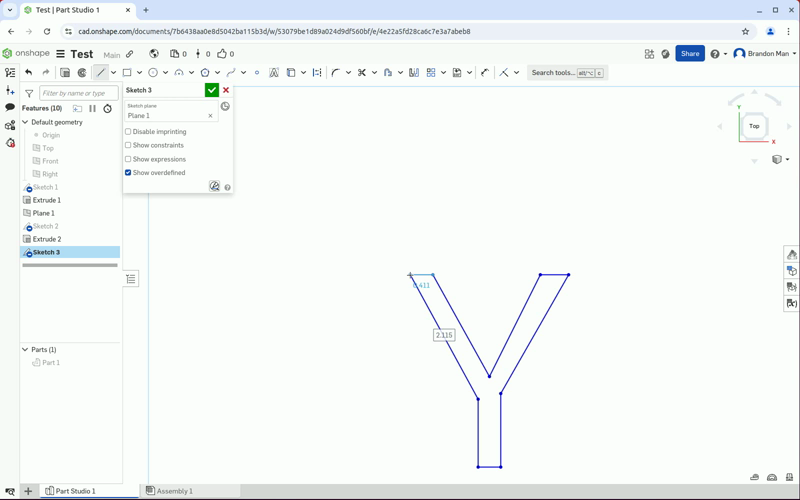
scroll(-6)
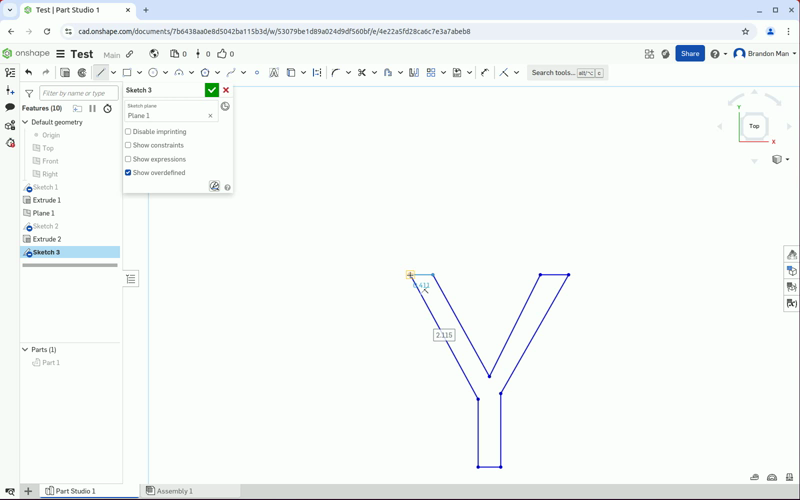
scroll(-6)
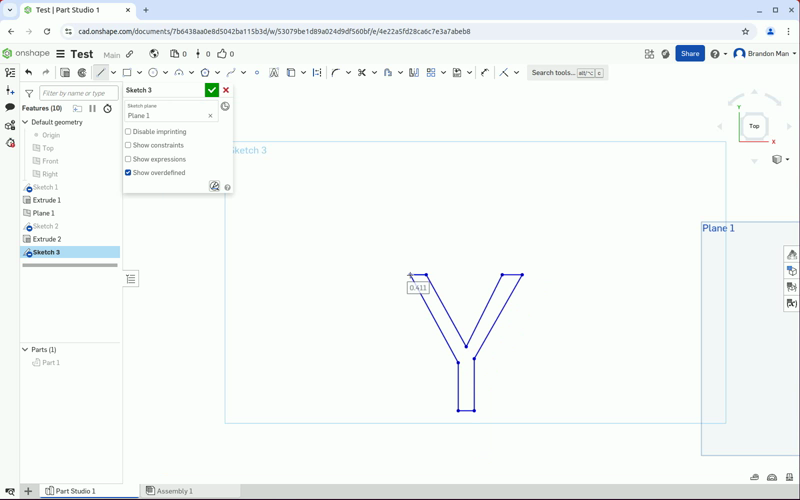
scroll(-6)
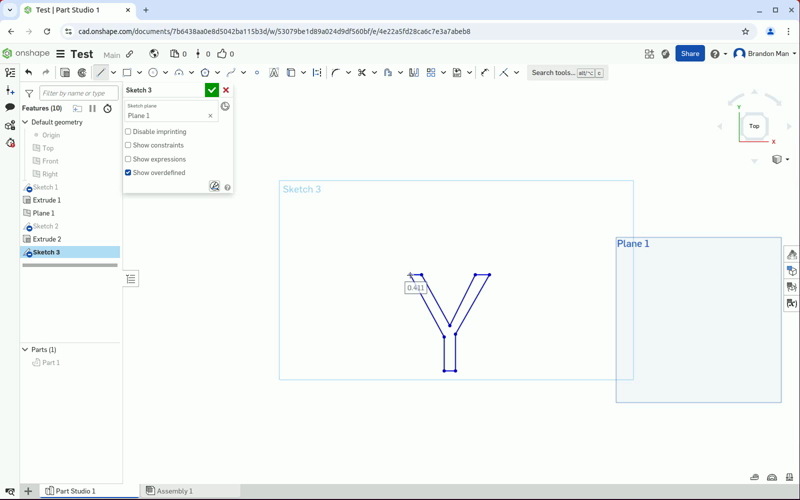
scroll(-6)
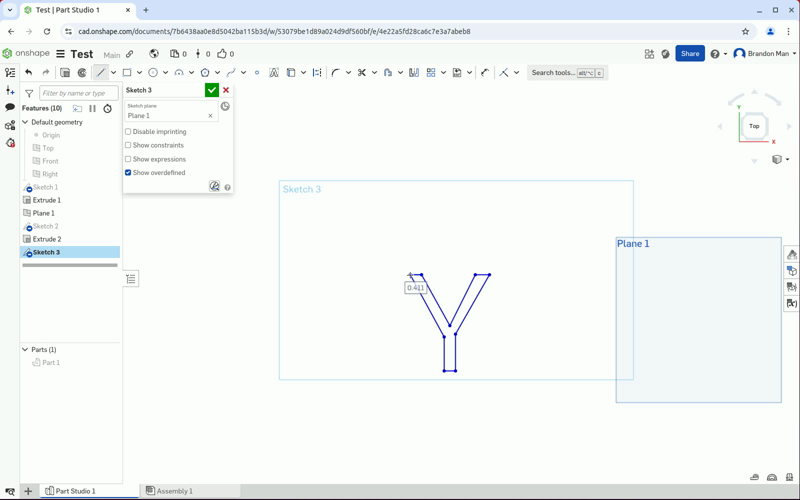
scroll(-6)
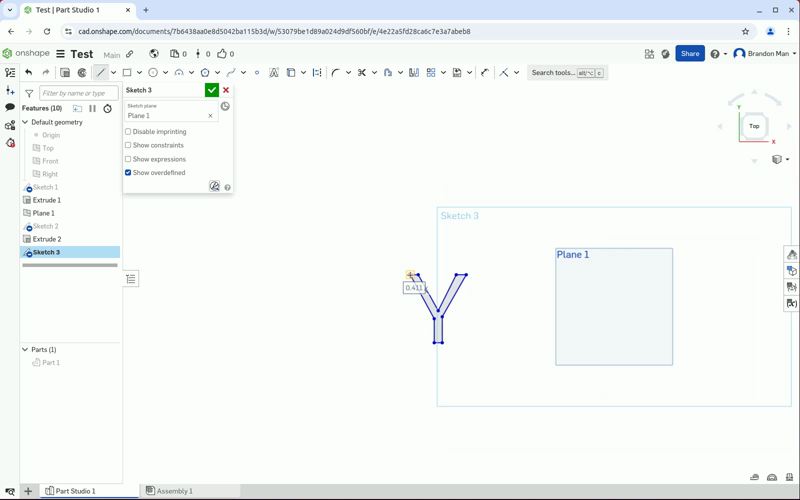
scroll(-6)
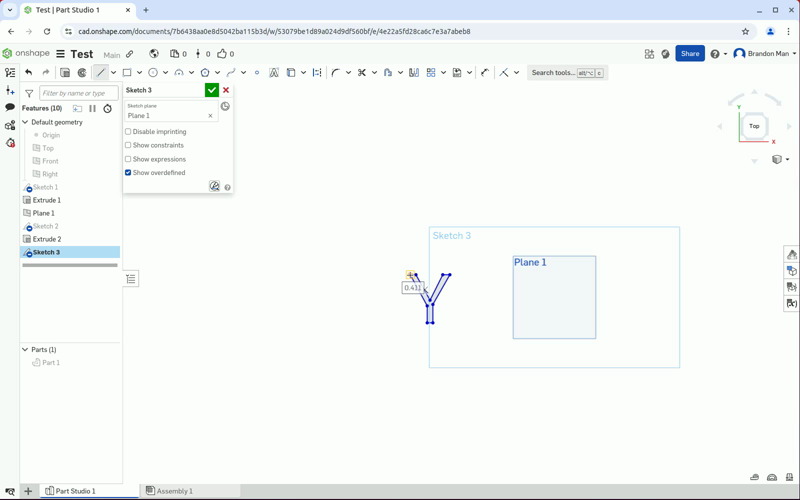
scroll(-6)
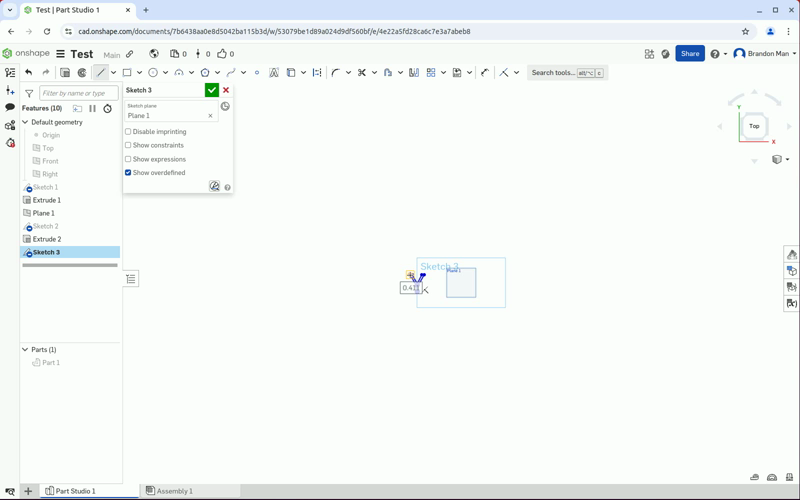
key(esc)
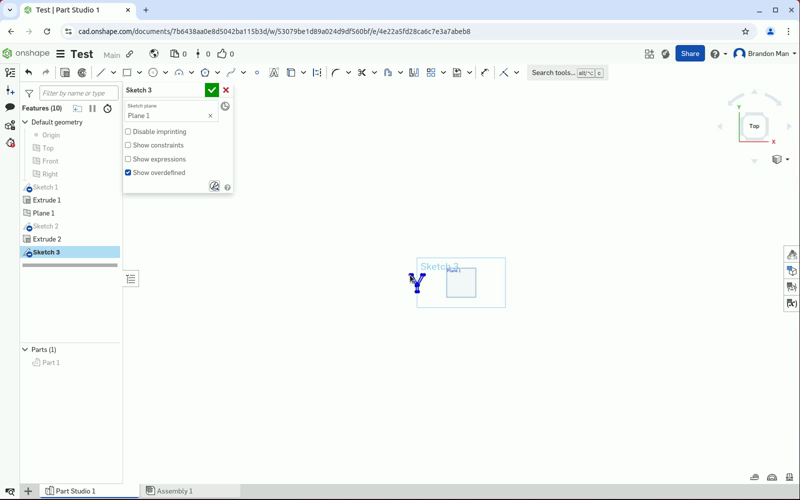
mouse_move(412, 275)
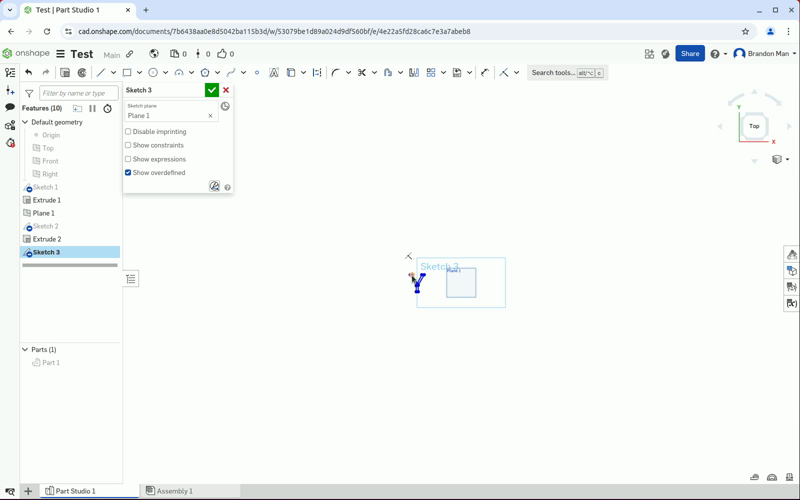
scroll(6)
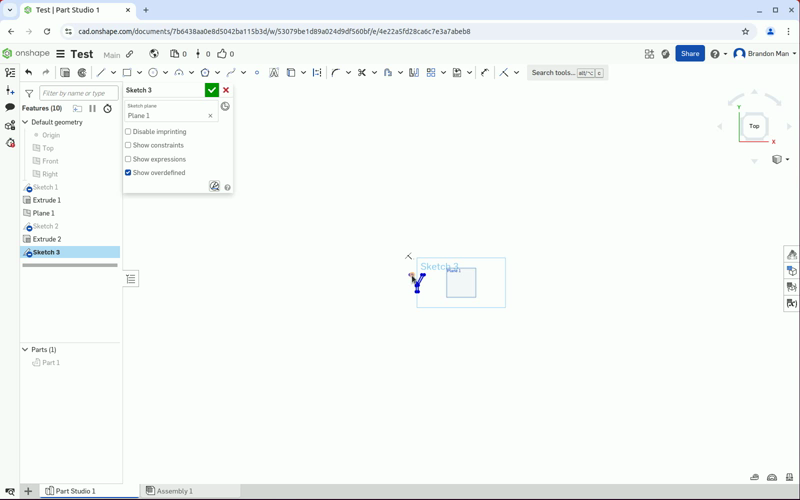
scroll(6)
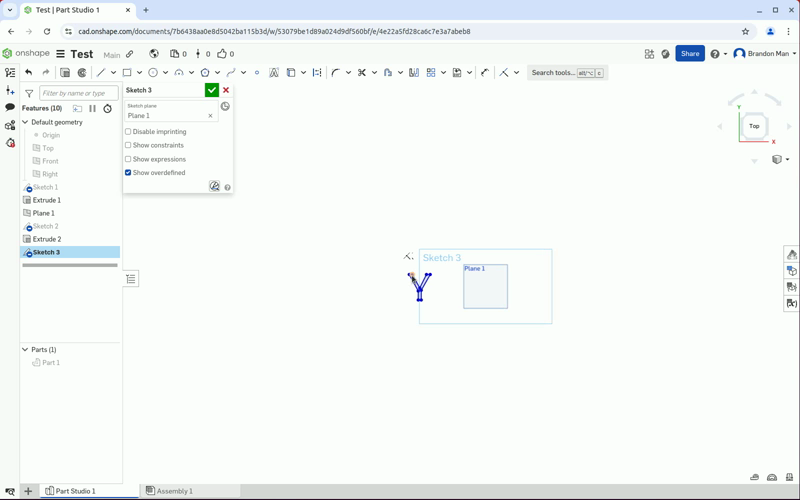
scroll(6)
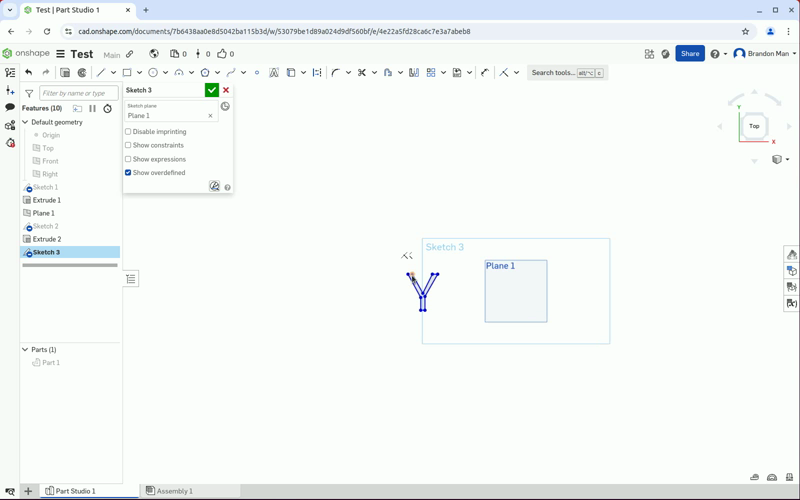
scroll(6)
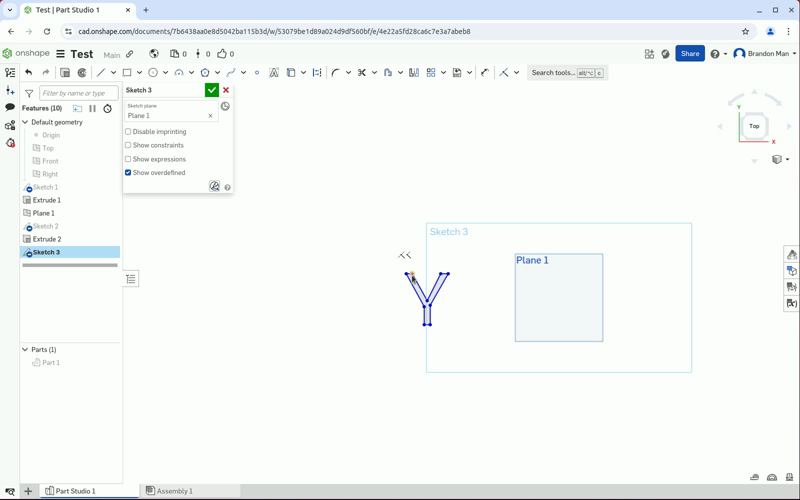
scroll(6)
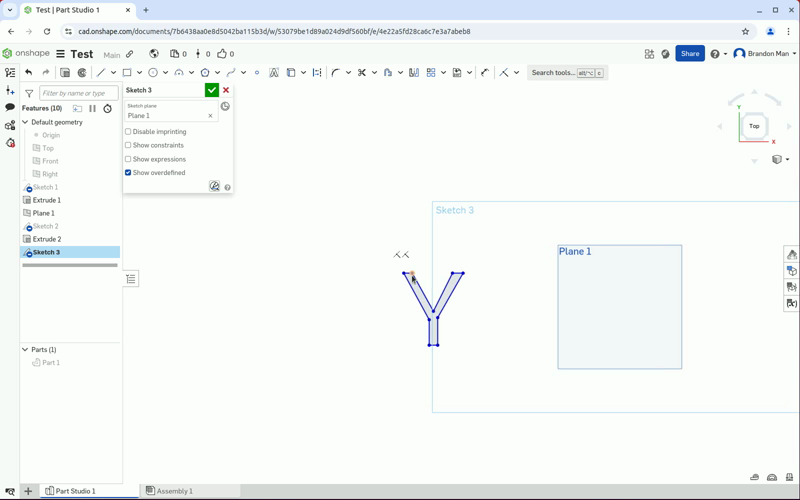
scroll(6)
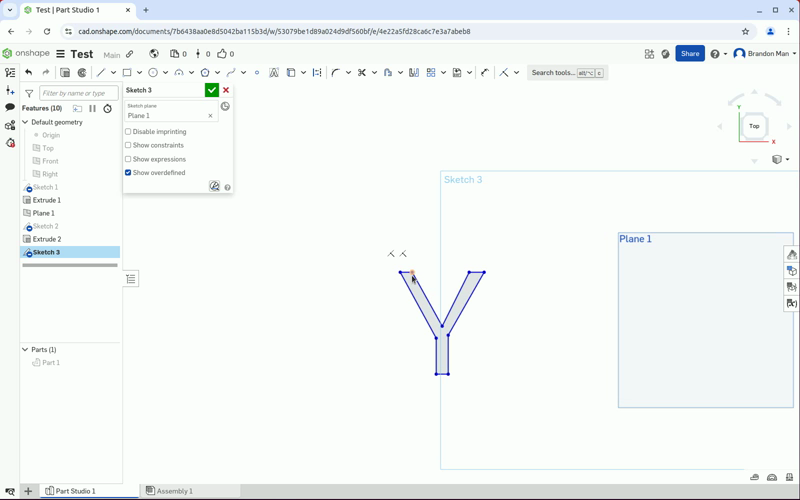
scroll(6)
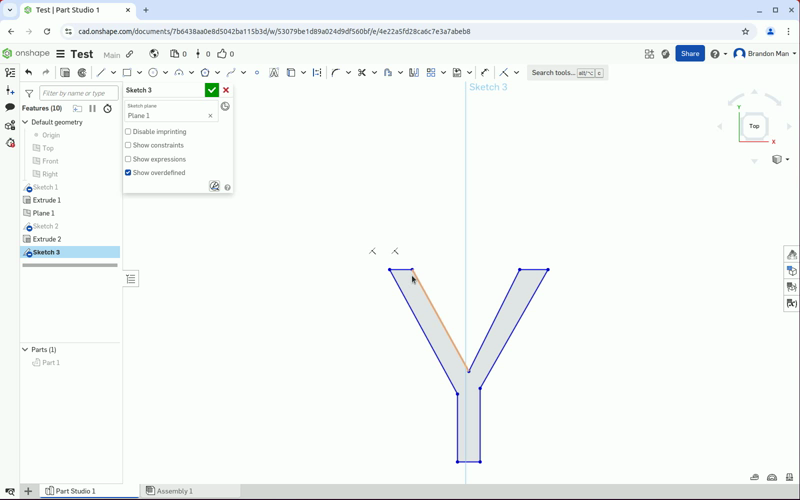
click(412, 275)
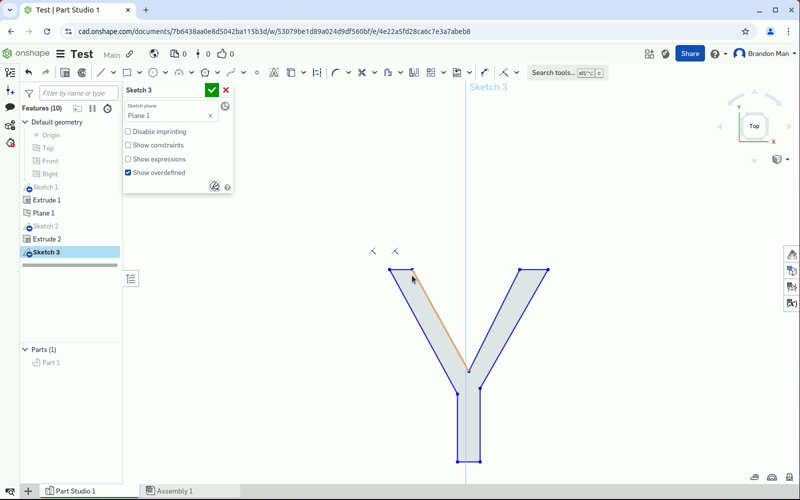
scroll(-6)
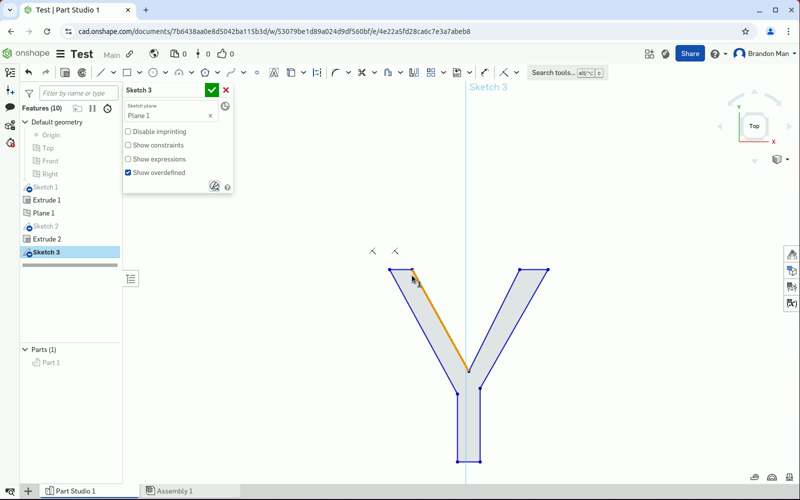
scroll(-6)
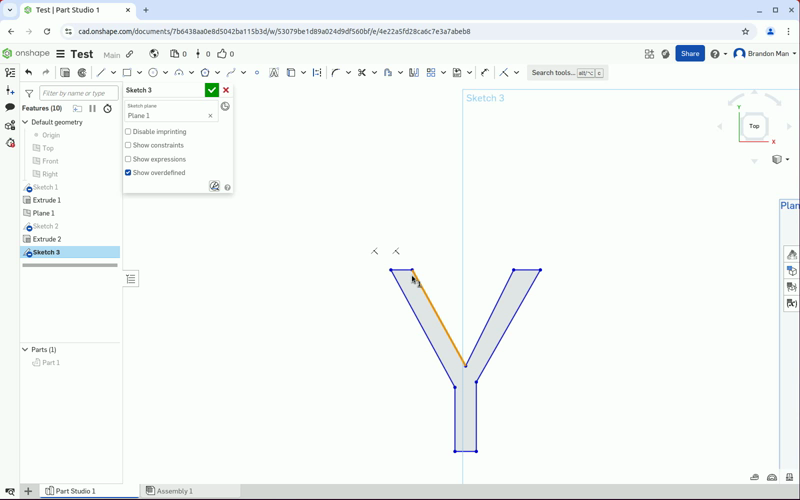
scroll(-6)
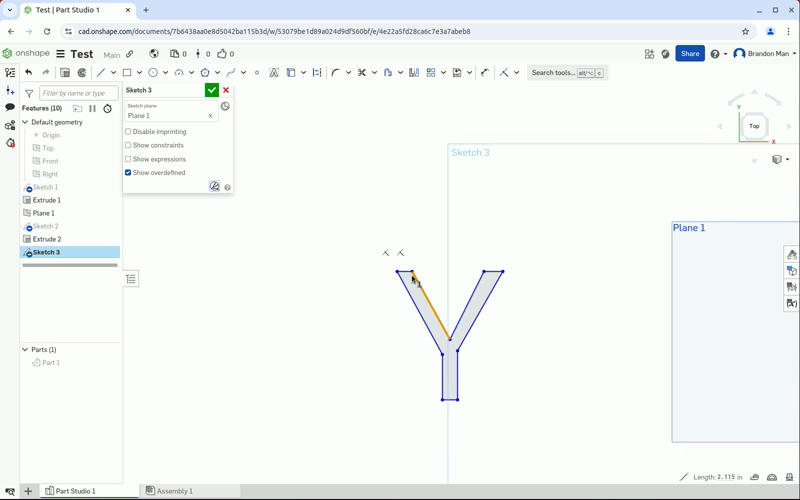
scroll(-6)
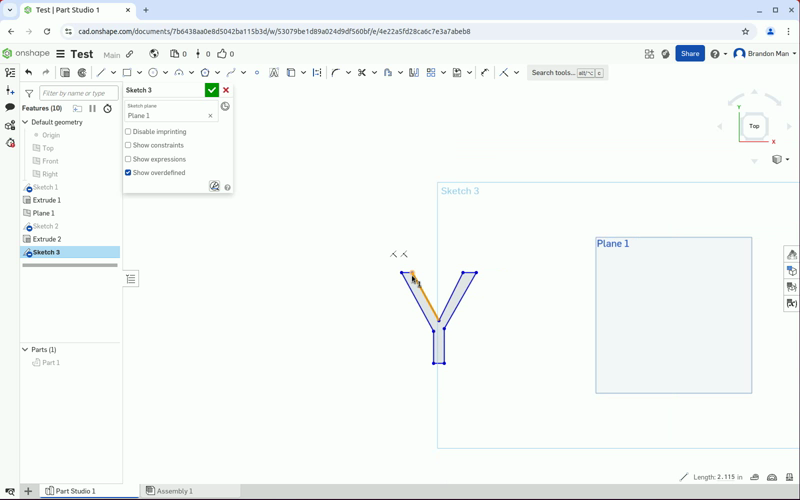
scroll(-6)
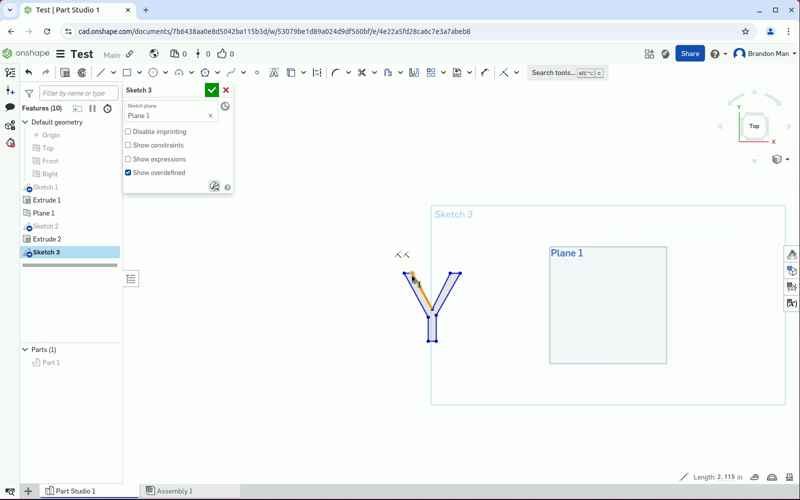
scroll(-6)
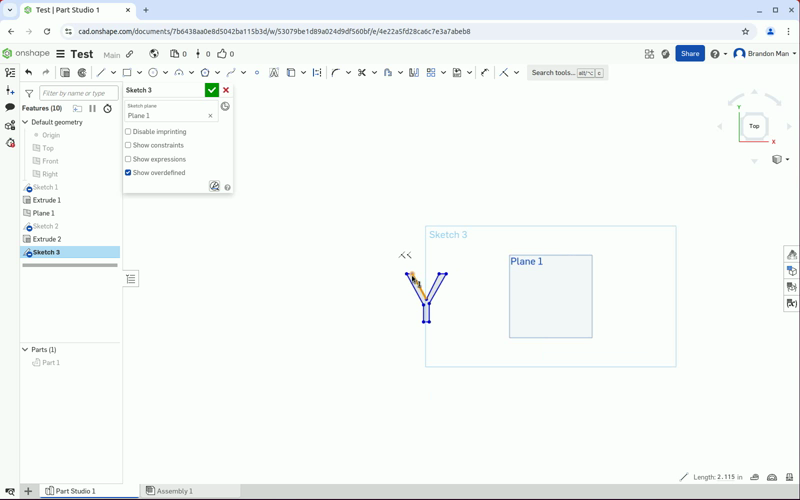
scroll(-6)
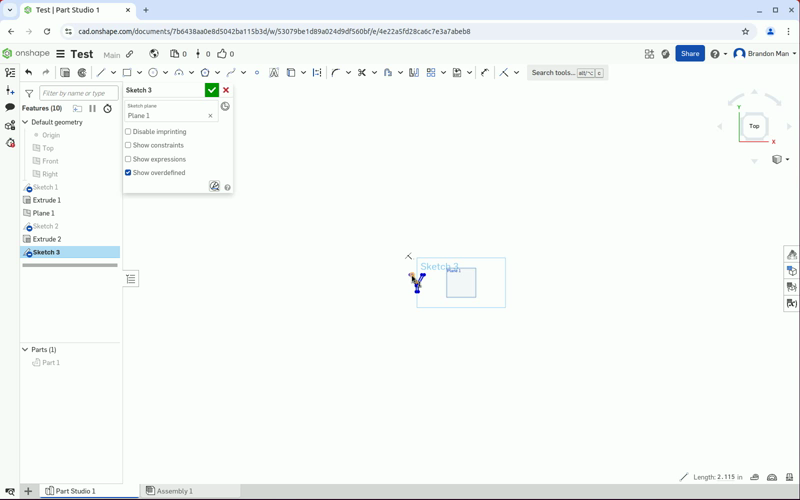
mouse_move(73, 352)
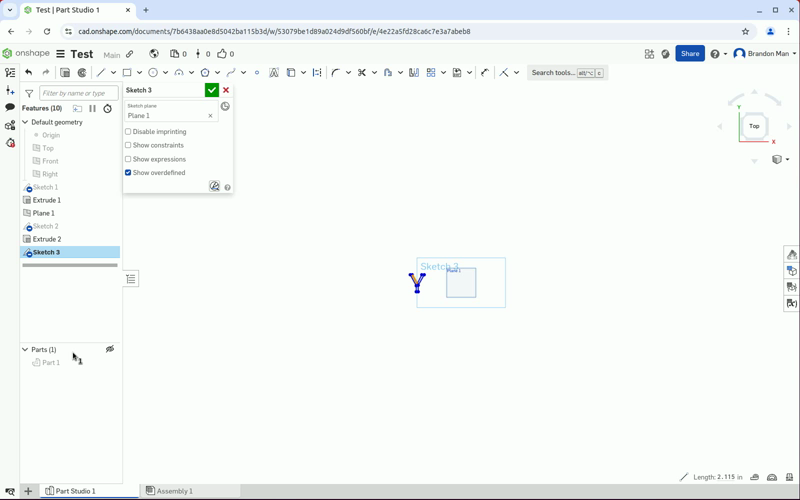
key(shift+y)
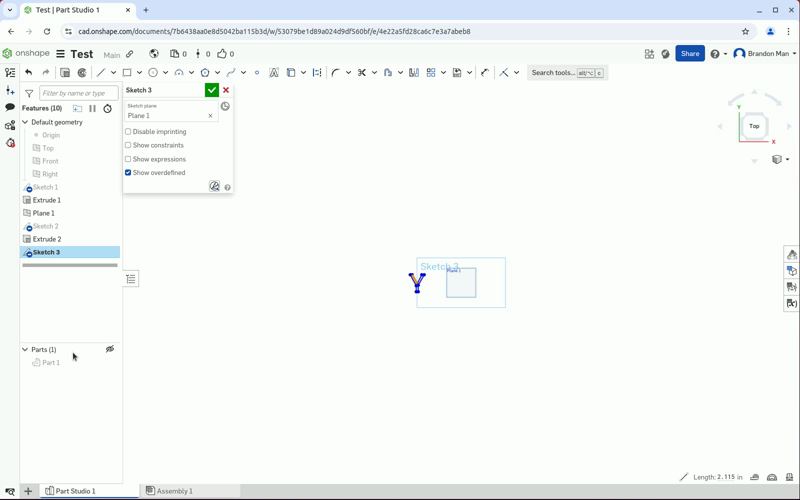
key(shift+e)
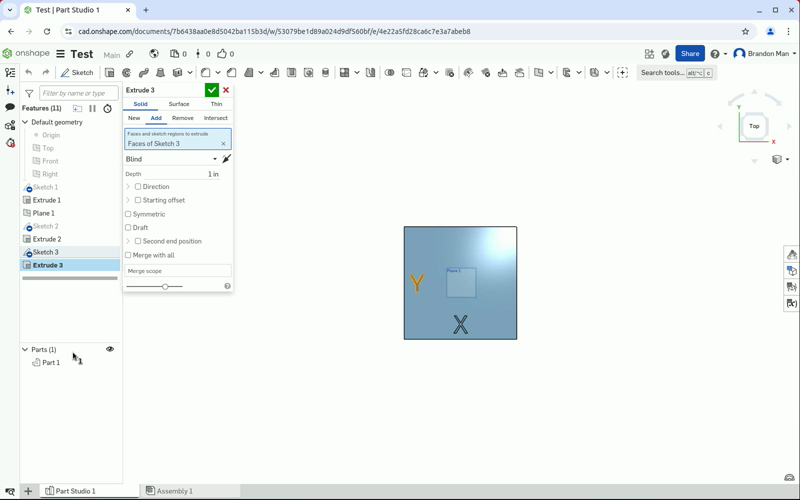
mouse_move(143, 106)
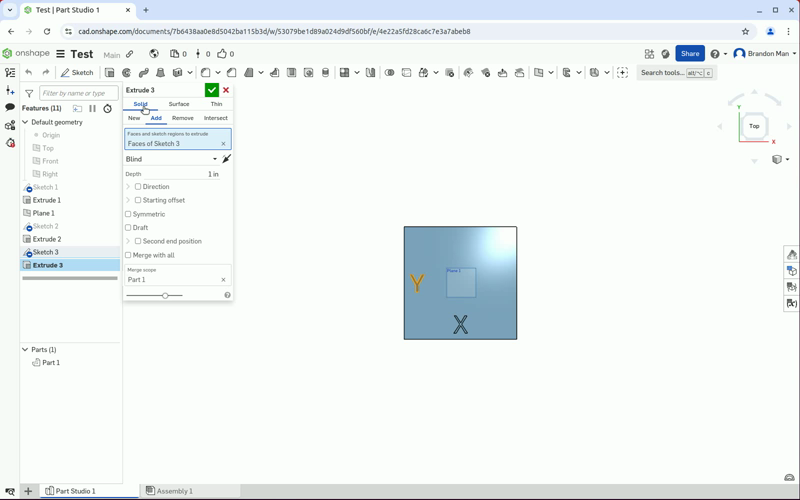
click(143, 106)
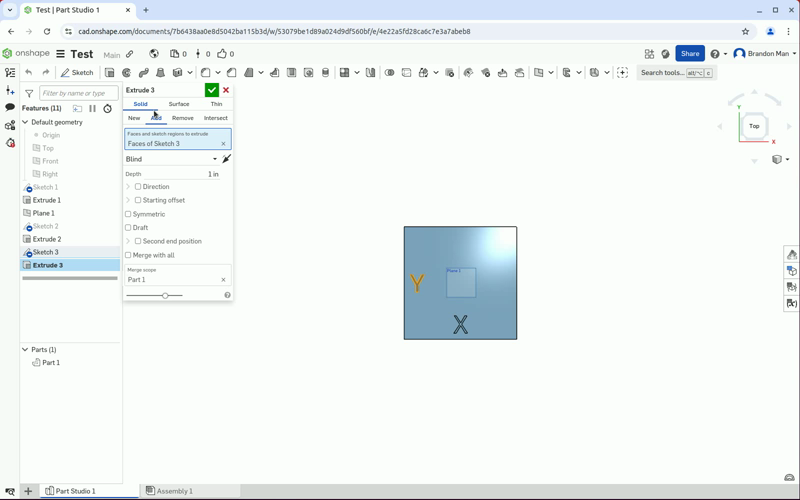
mouse_move(186, 120)
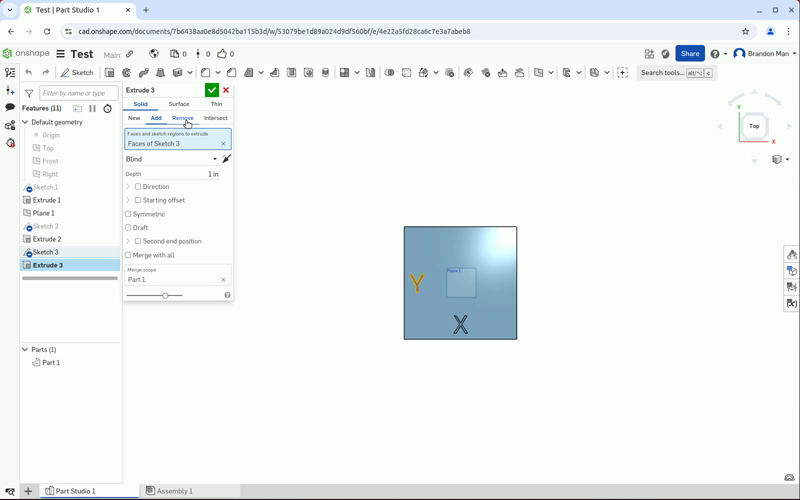
click(186, 120)
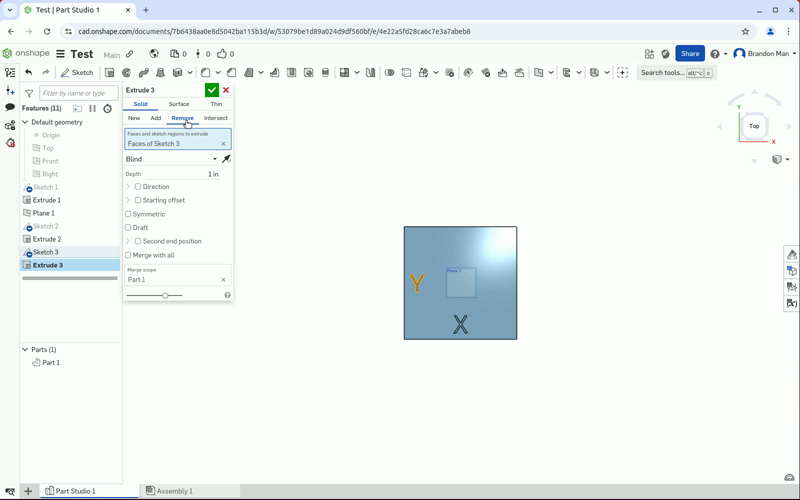
key(tab, 4)
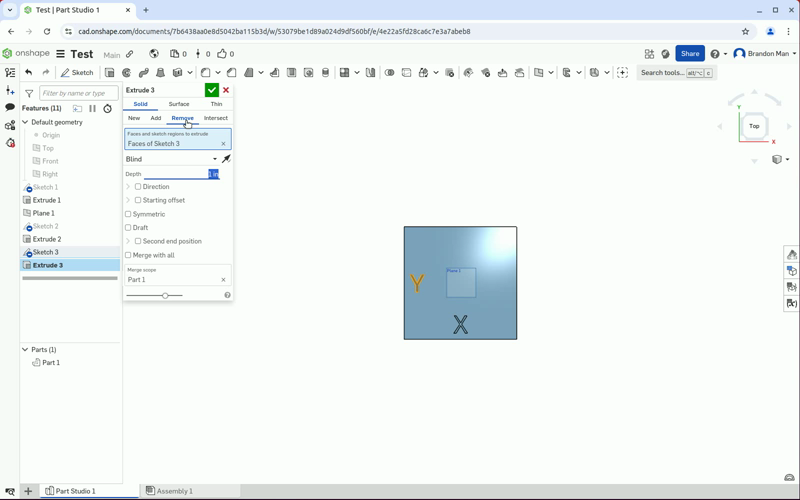
text(0.241)
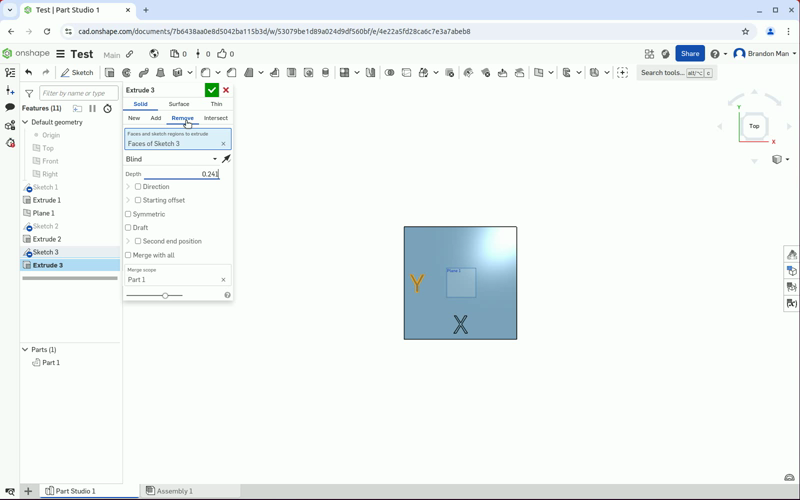
key(tab, 6)
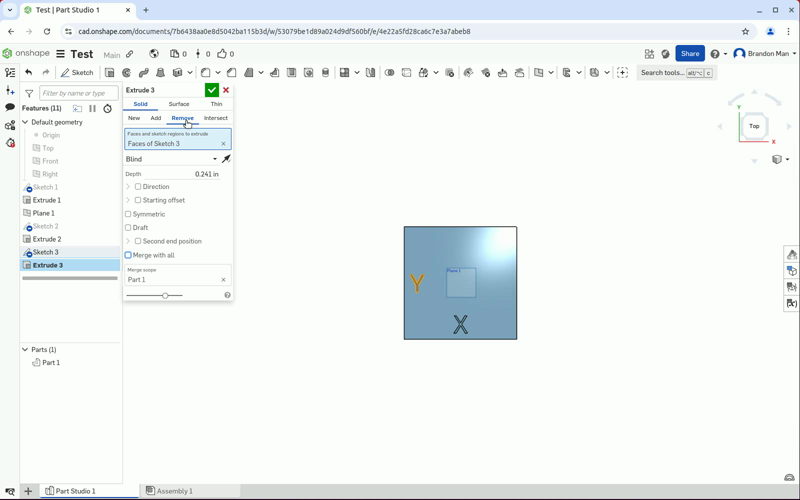
key(space)
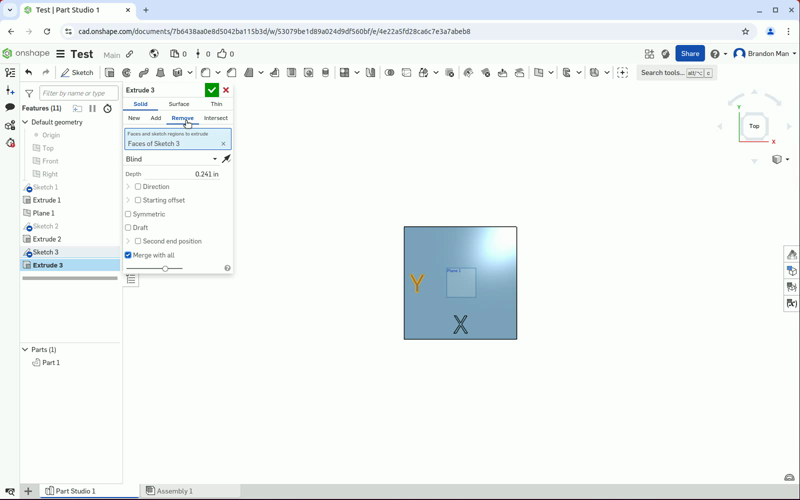
key(enter)
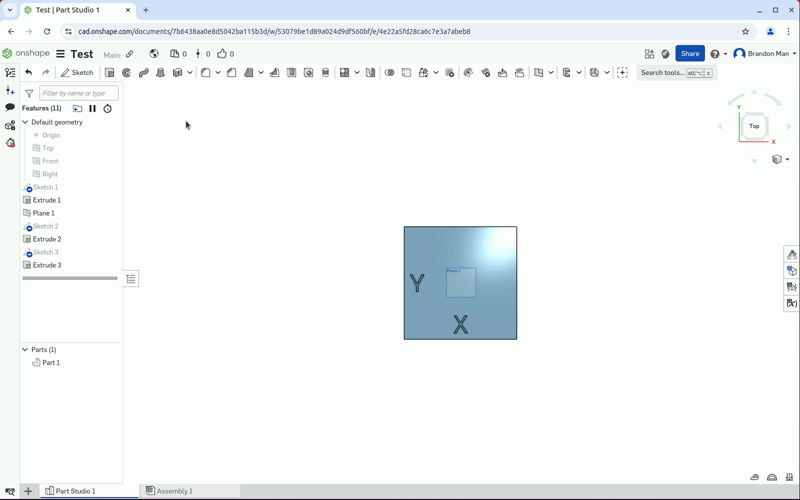
key(shift+h)
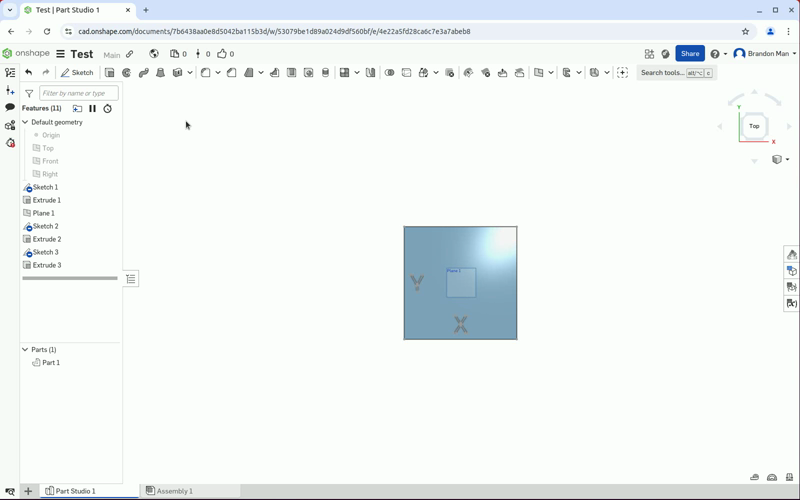
key(shift+h)
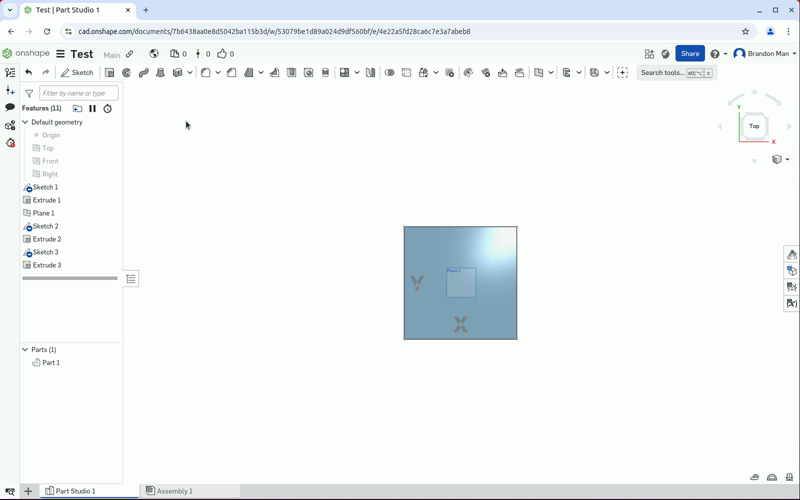
key(shift+7)
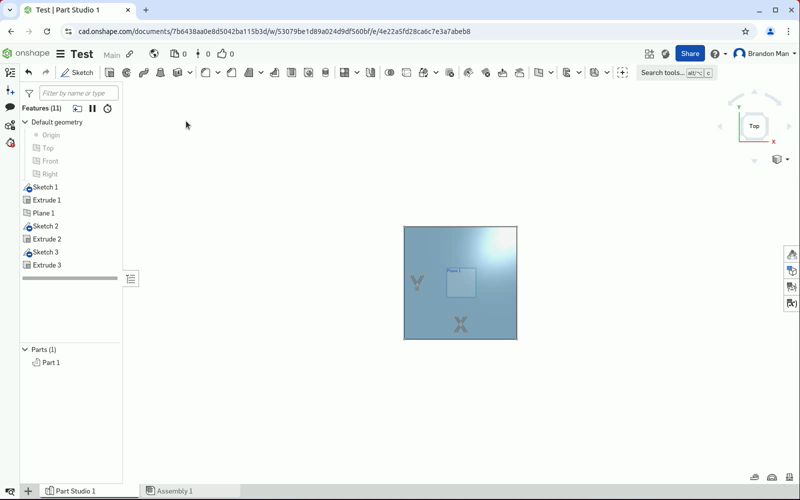
key(up, 3)
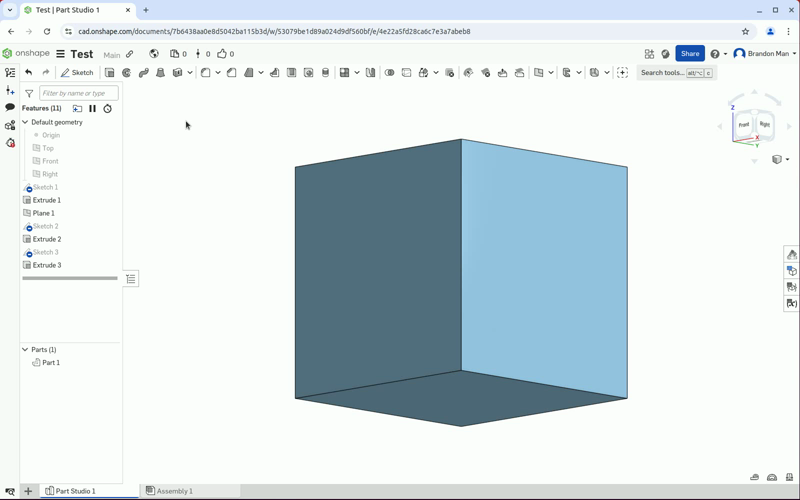
key(left, 3)
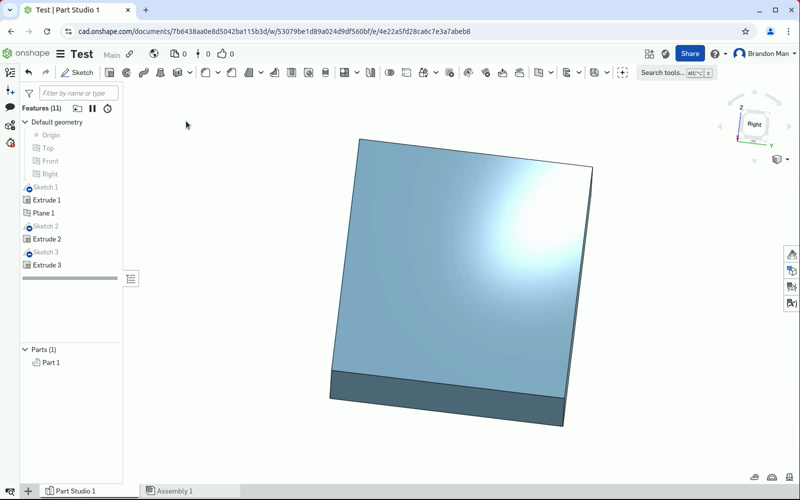
key(right, 3)
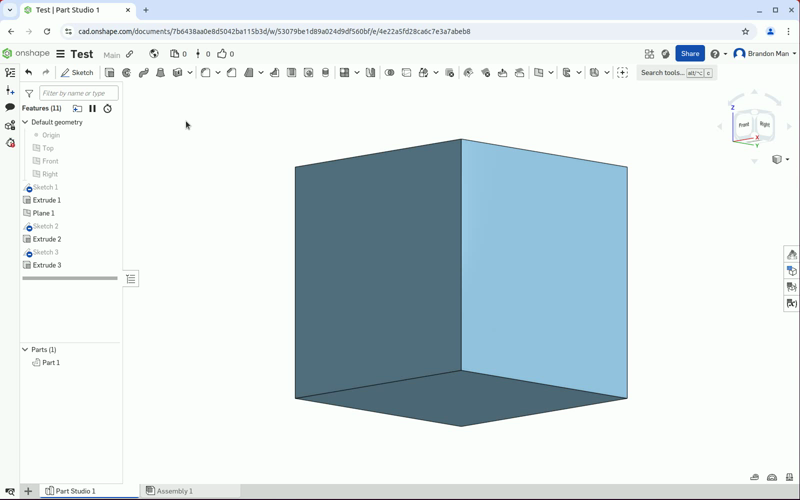
key(down, 3)
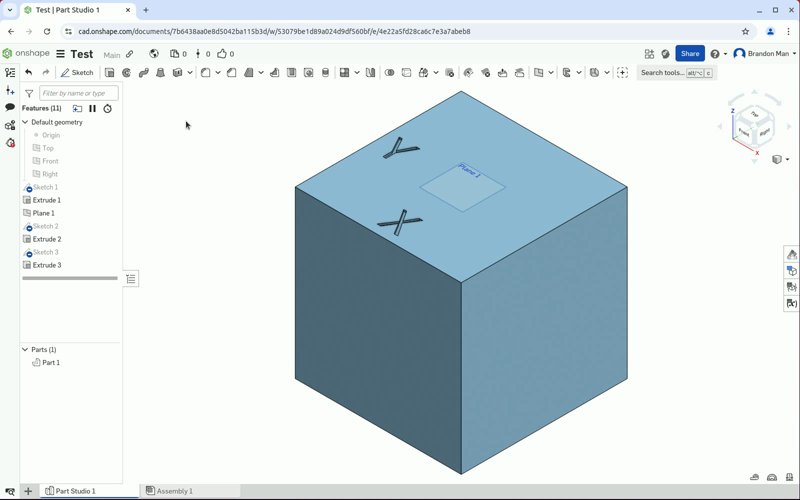
mouse_move(73, 189)
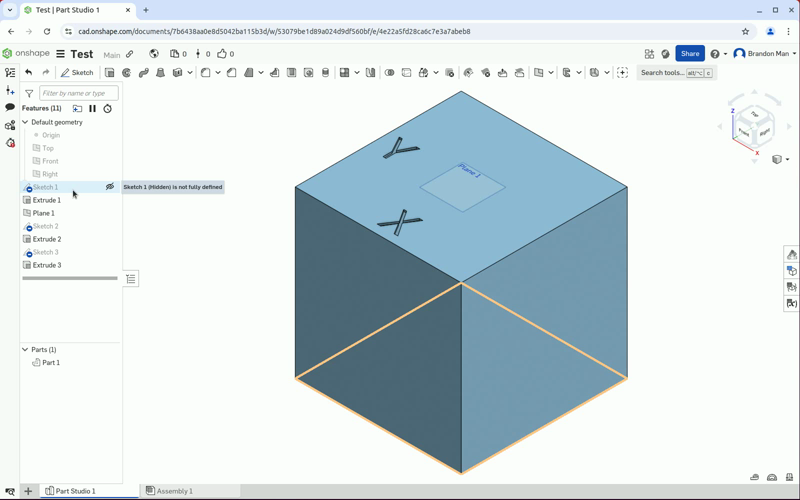
click(73, 189)